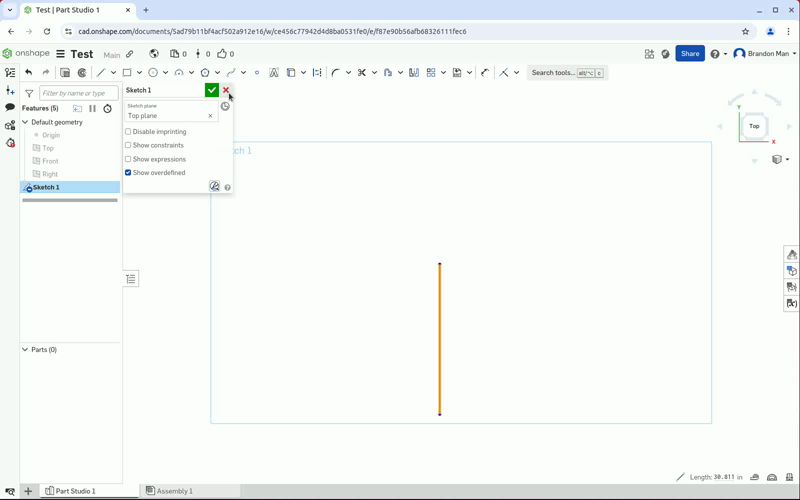
key(shift+h)
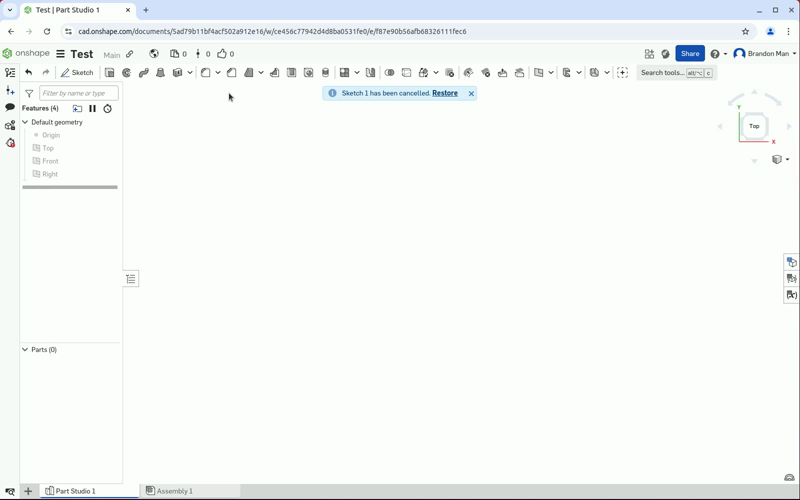
mouse_move(73, 352)
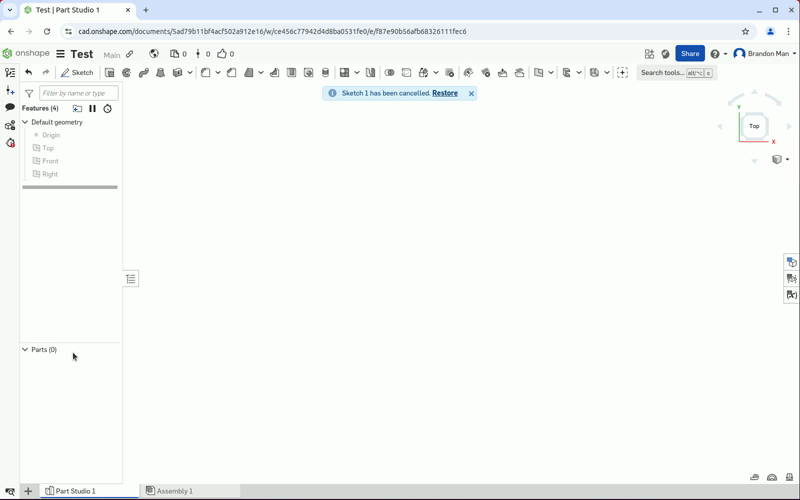
key(y)
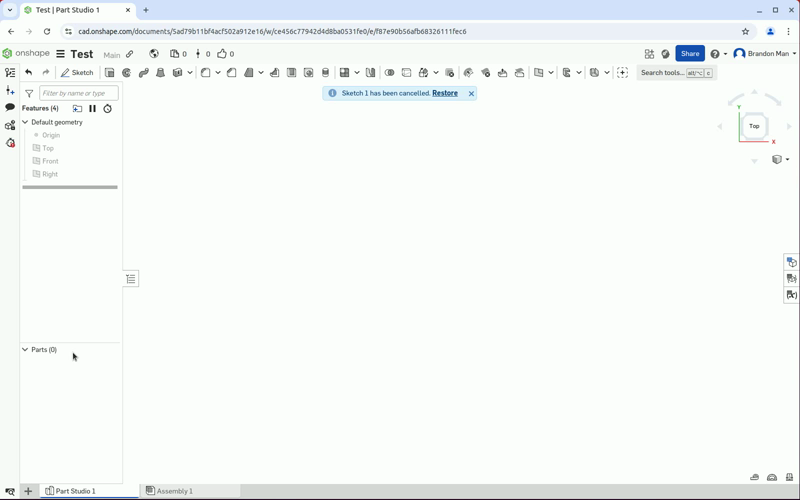
key(shift+p)
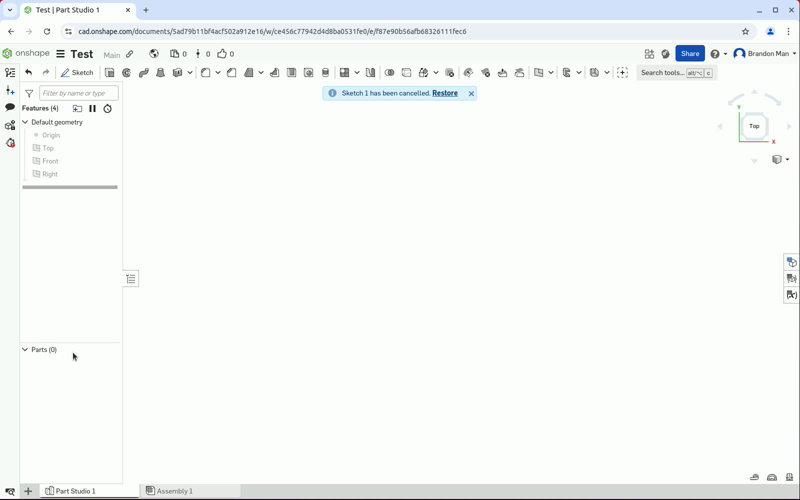
key(space)
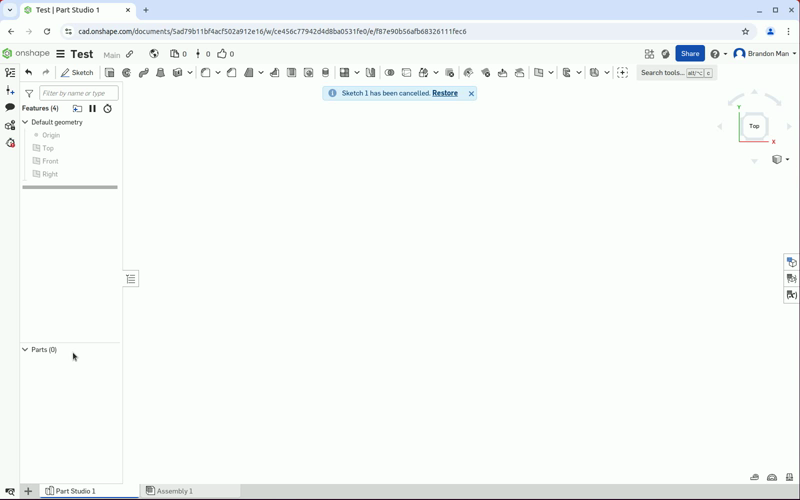
key_down(shift)
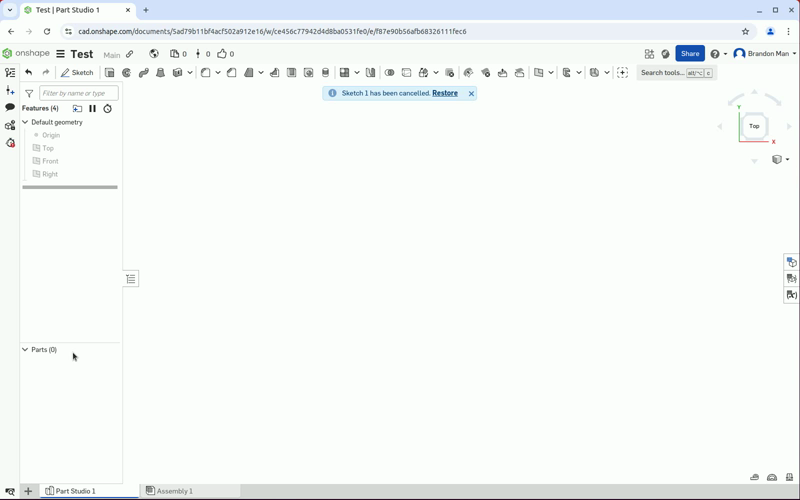
key(up)
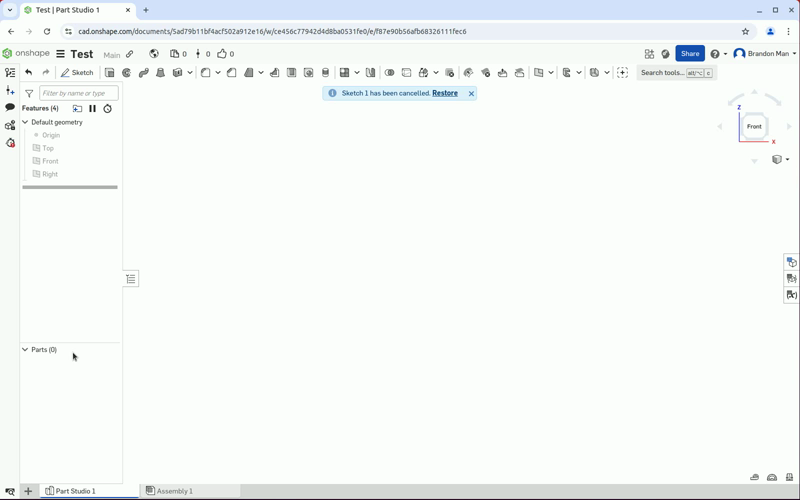
key_up(shift)
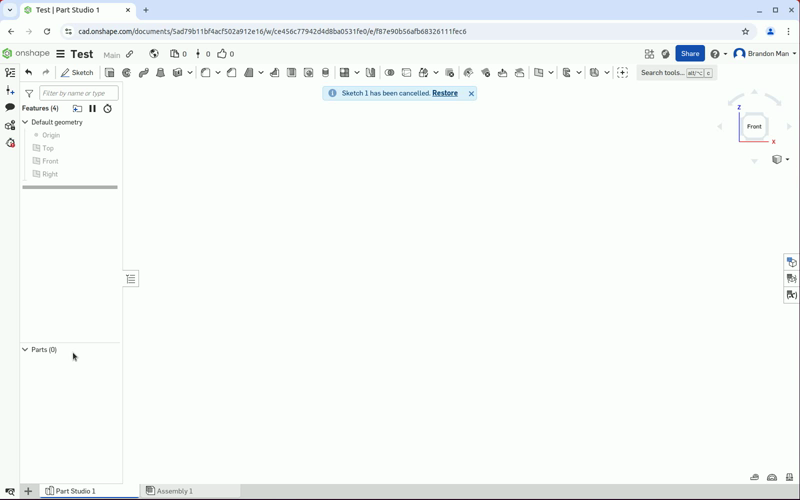
mouse_move(73, 352)
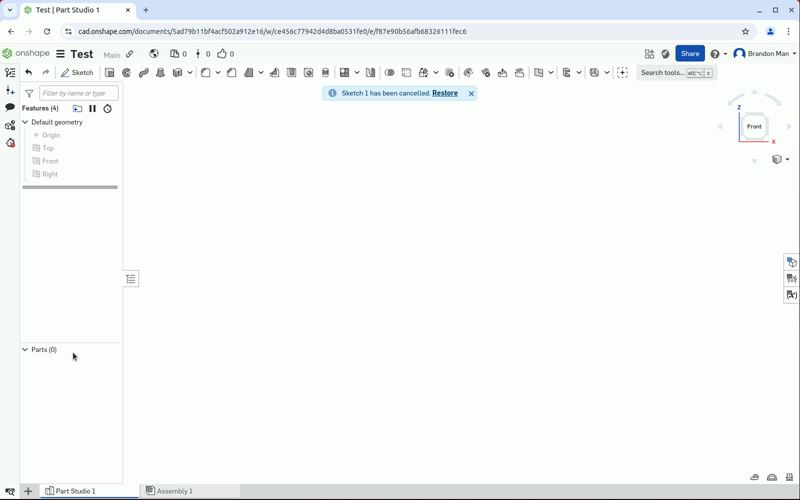
key(shift+y)
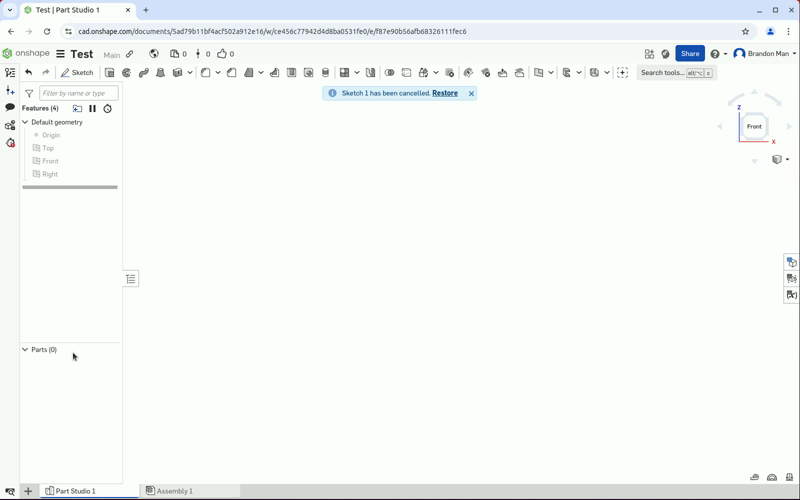
key(shift+s)
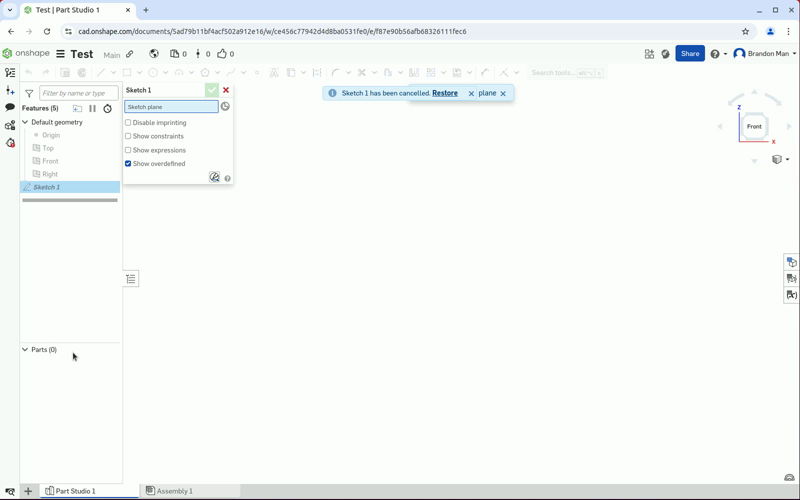
mouse_move(73, 163)
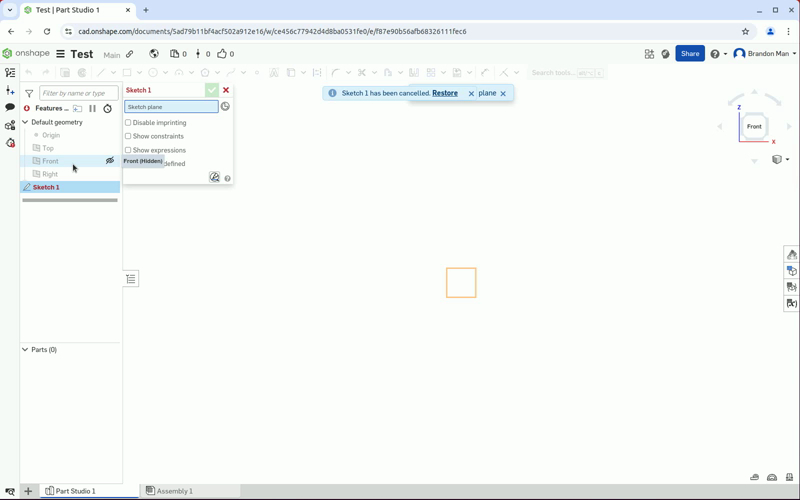
click(73, 163)
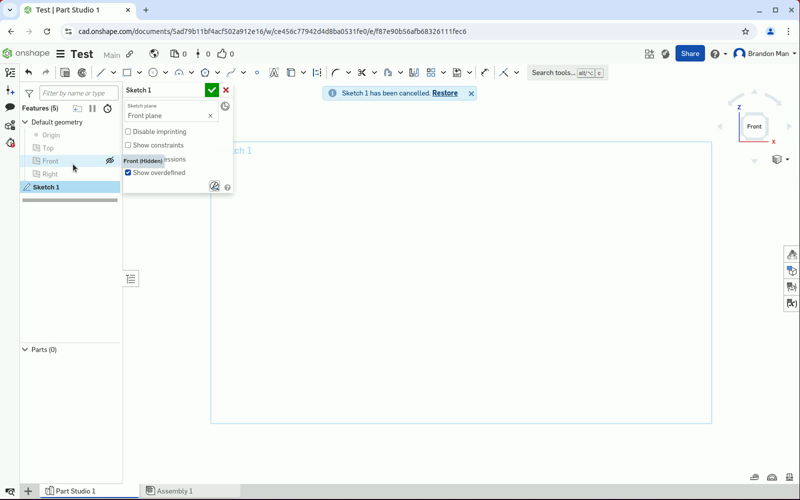
mouse_move(73, 352)
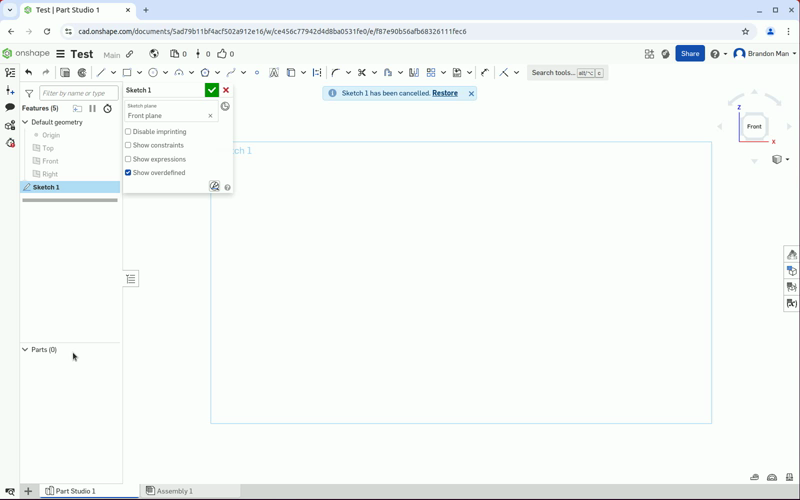
key(y)
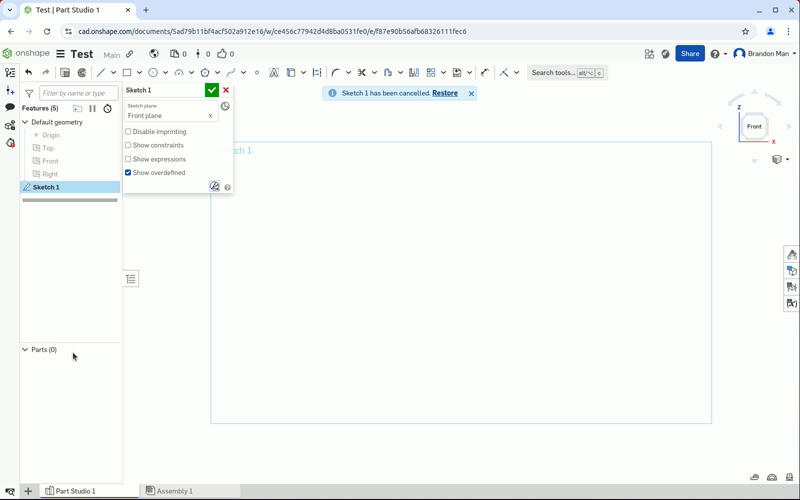
key(l)
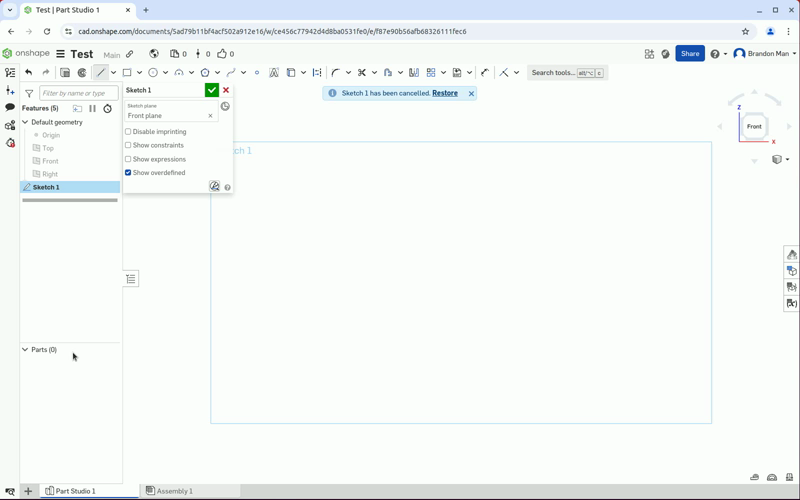
key_down(shift)
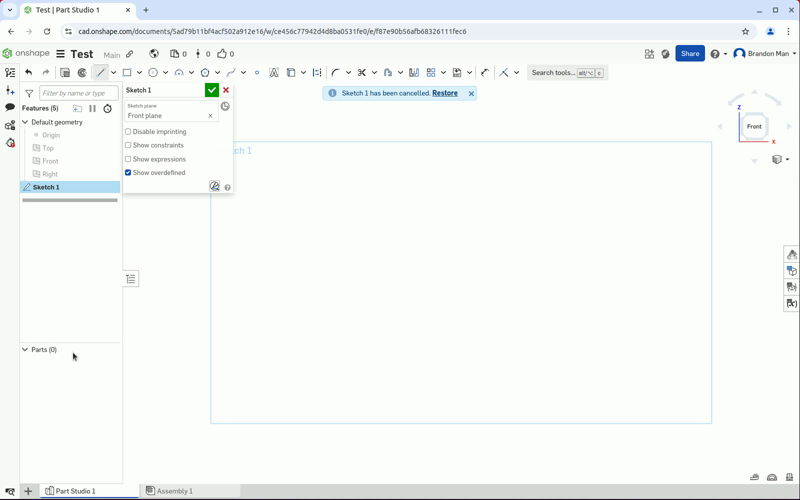
mouse_move(425, 355)
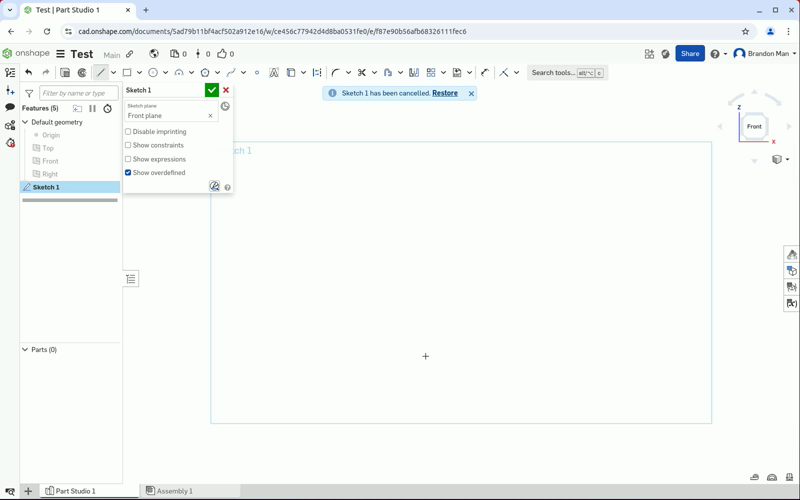
click(425, 355)
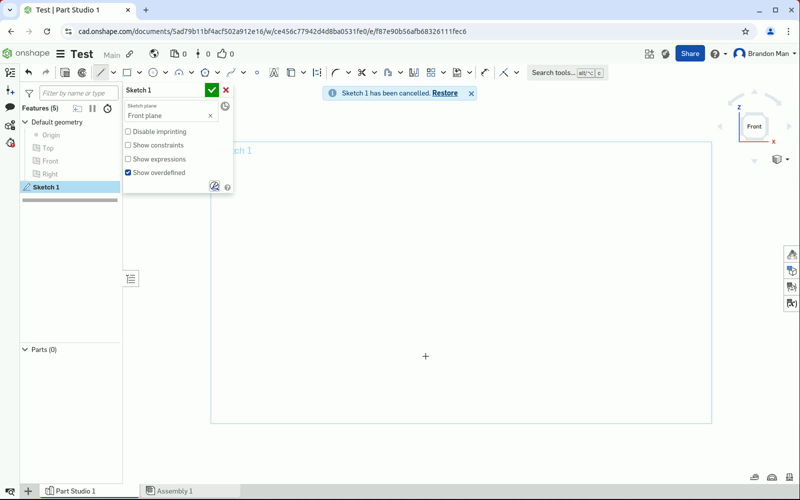
key_up(shift)
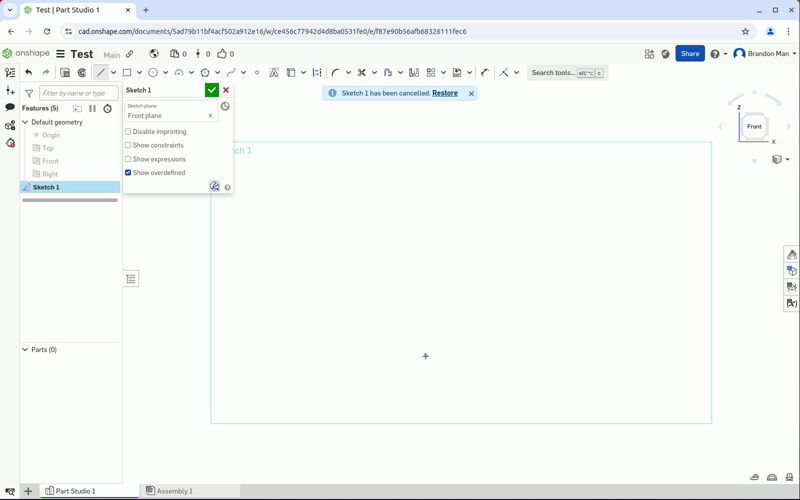
key_down(shift)
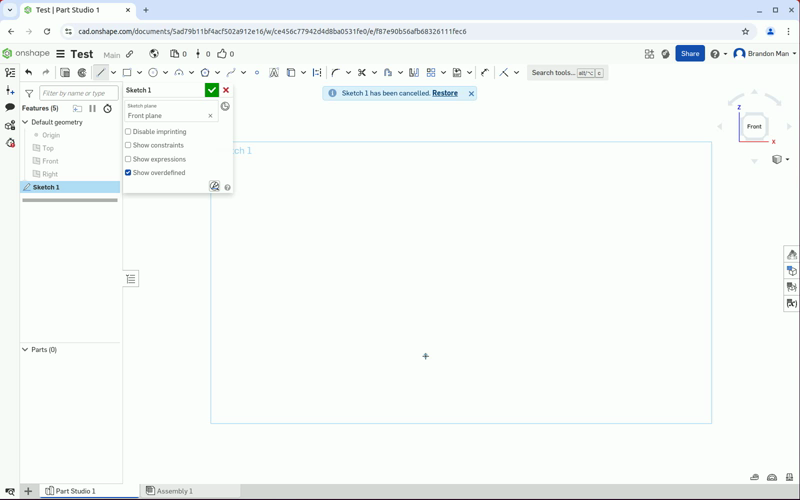
mouse_move(455, 355)
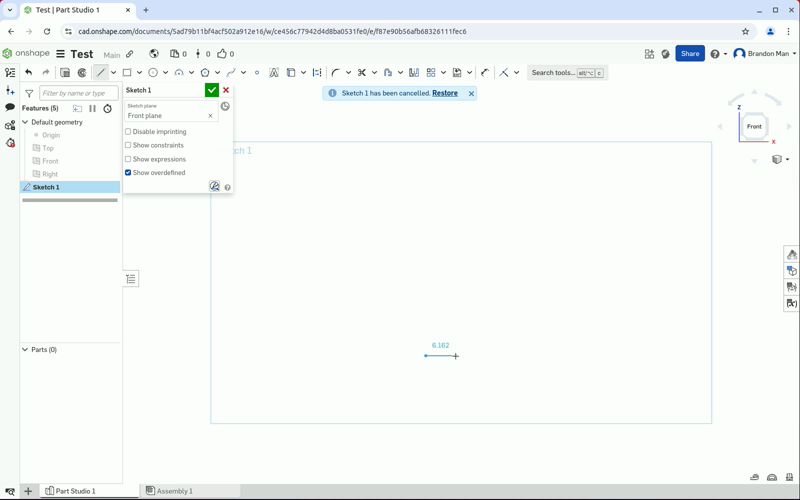
mouse_move(430, 355)
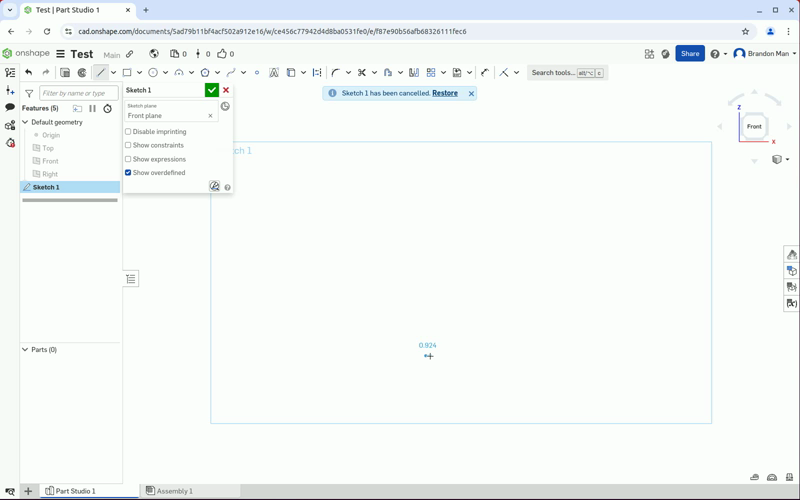
scroll(6)
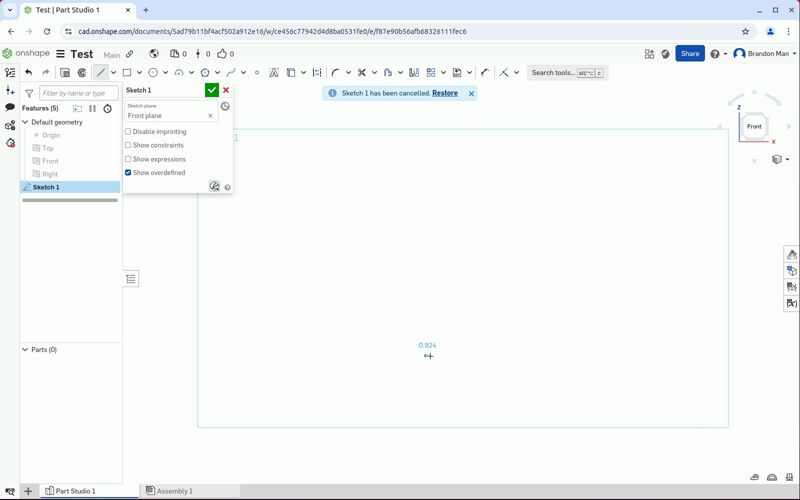
scroll(6)
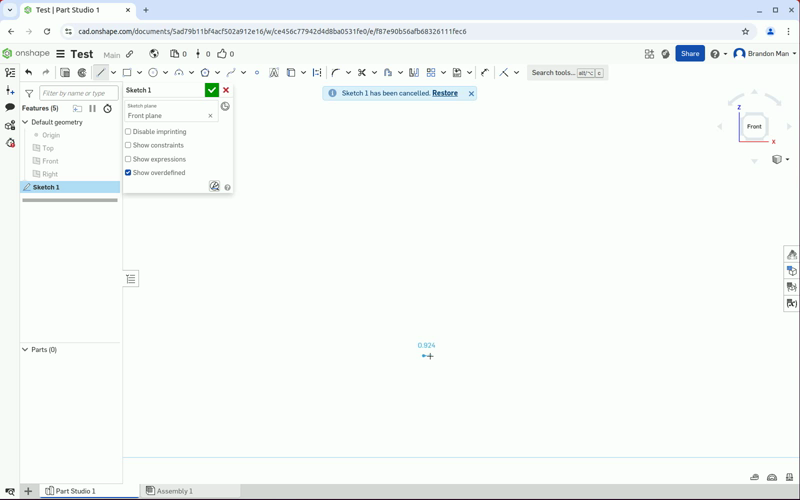
scroll(6)
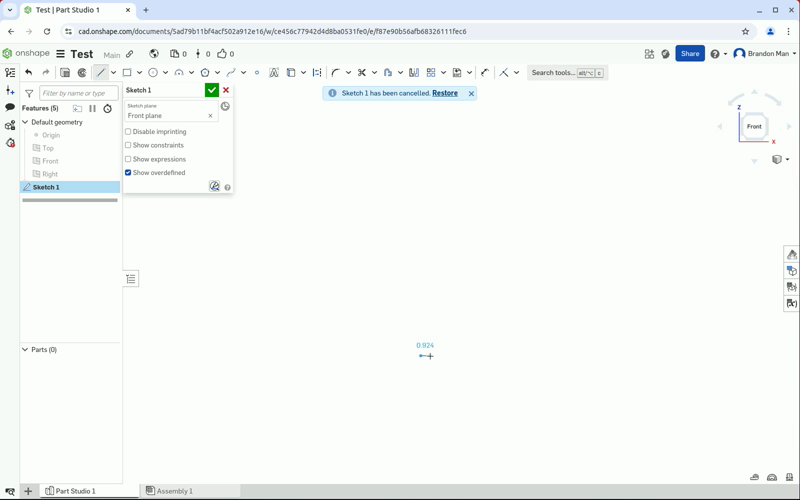
scroll(6)
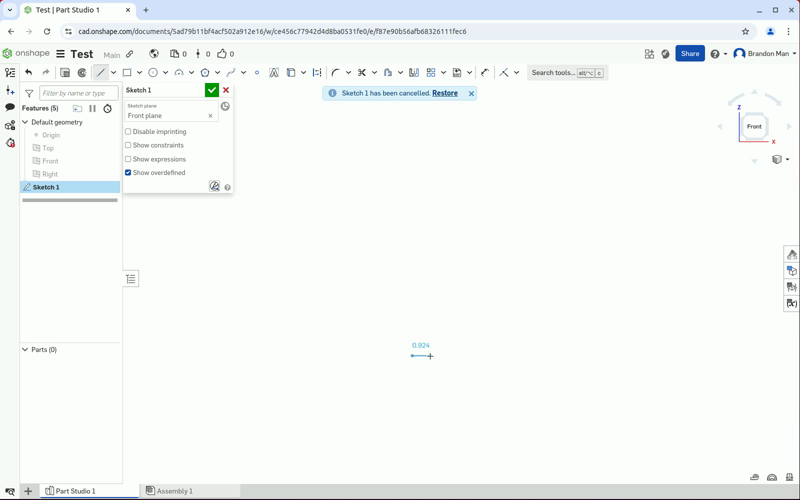
scroll(6)
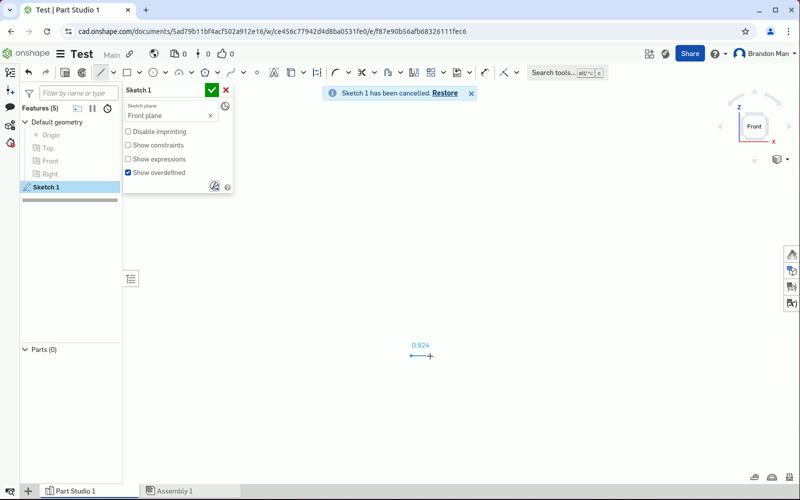
scroll(6)
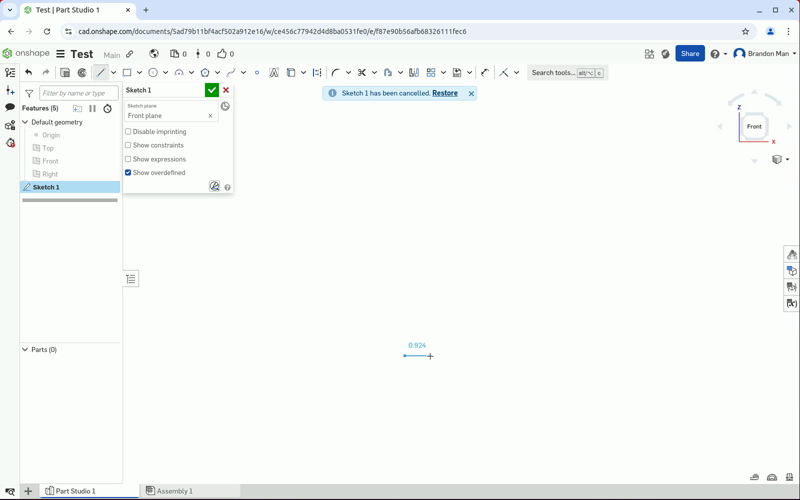
scroll(6)
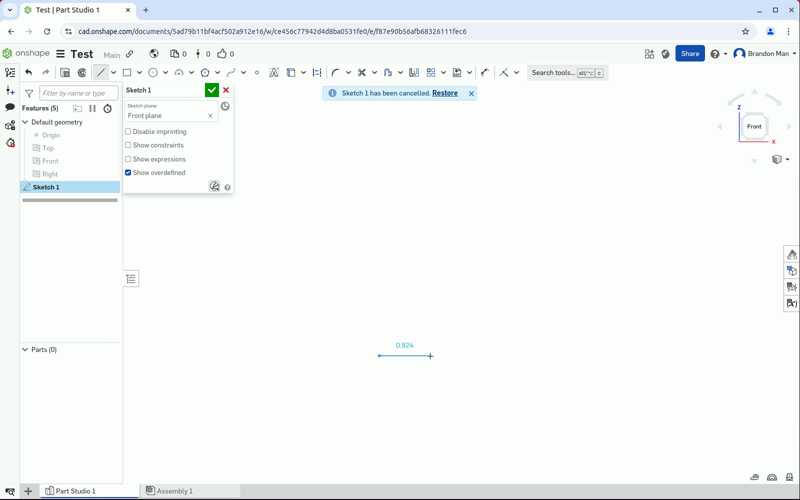
click(430, 355)
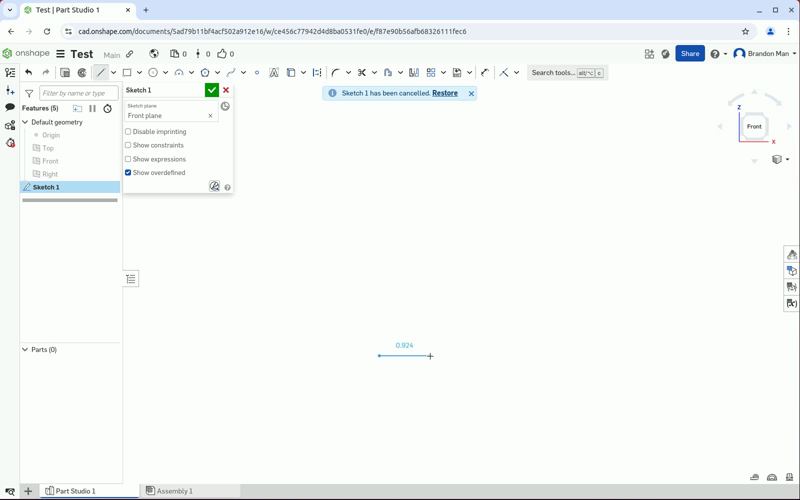
scroll(-6)
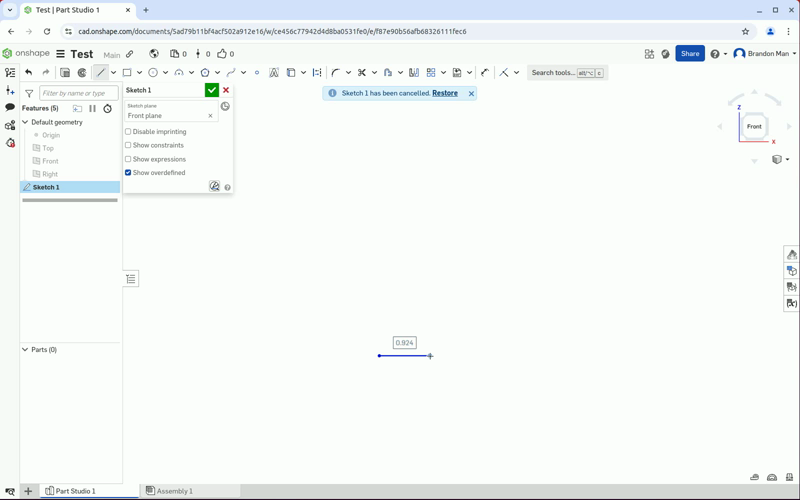
scroll(-6)
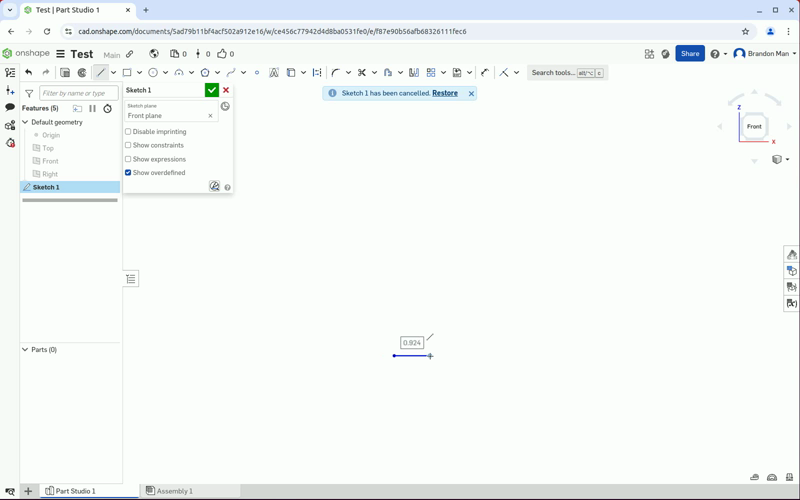
scroll(-6)
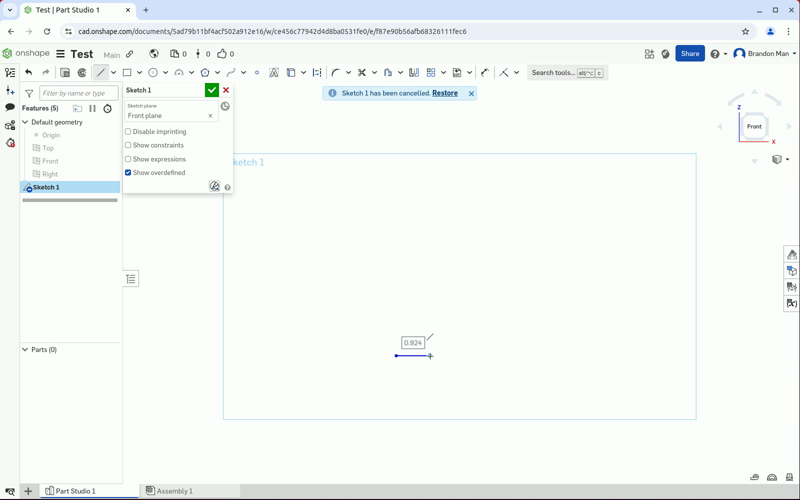
scroll(-6)
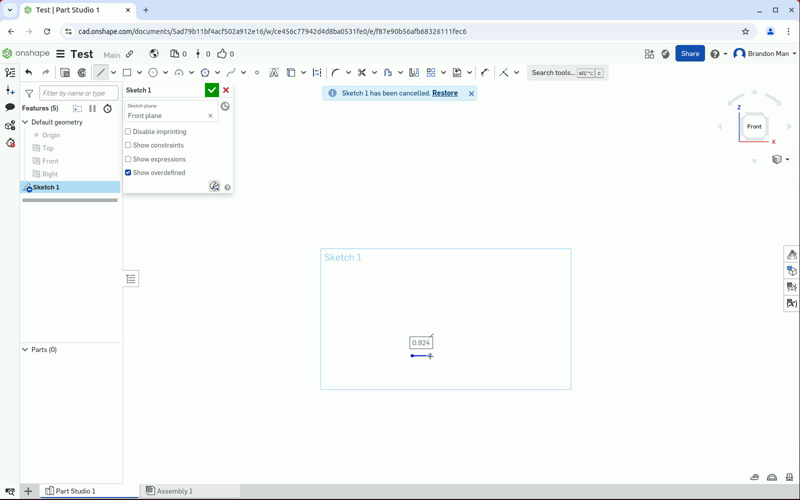
scroll(-6)
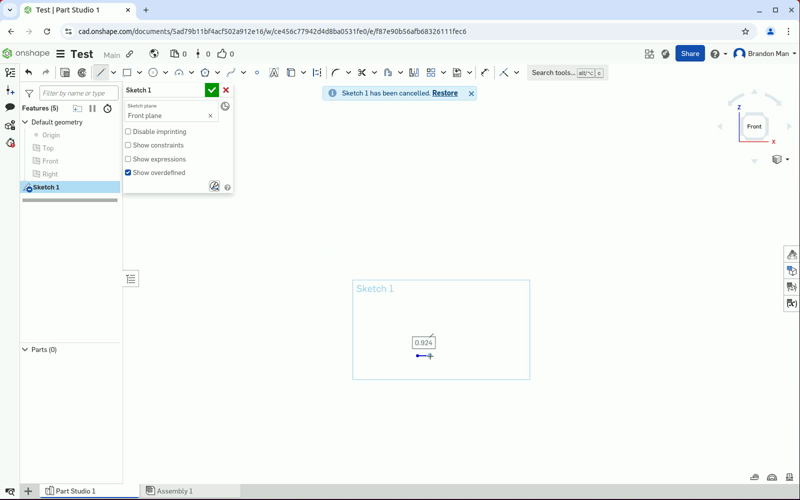
scroll(-6)
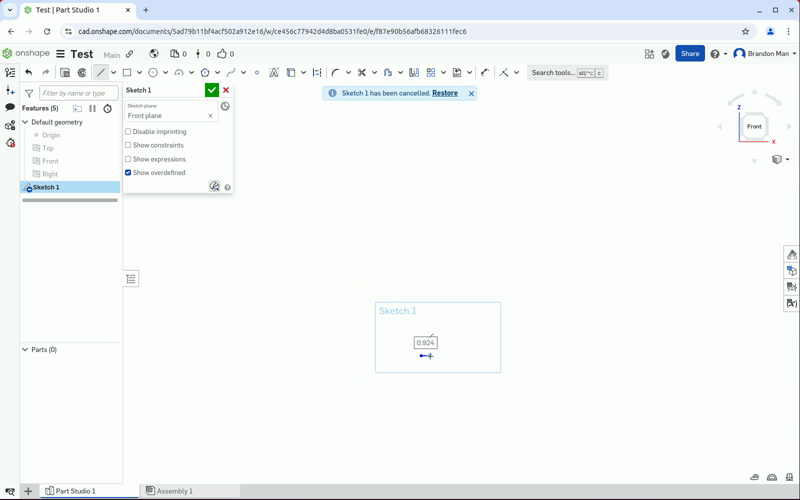
scroll(-6)
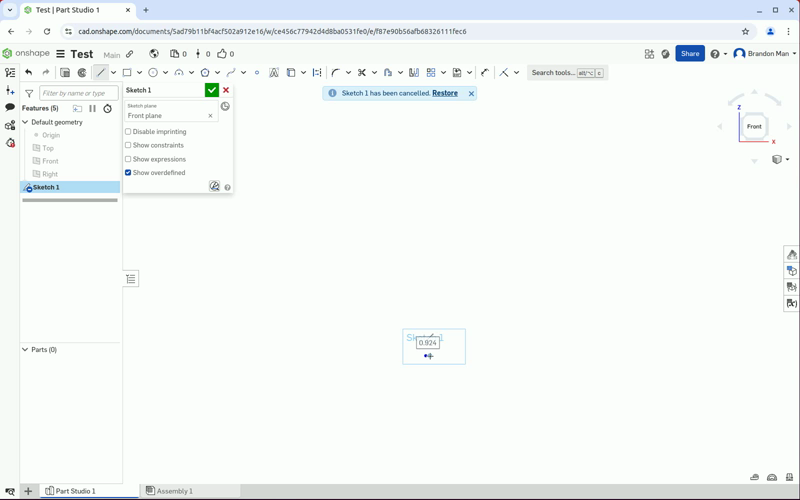
key_up(shift)
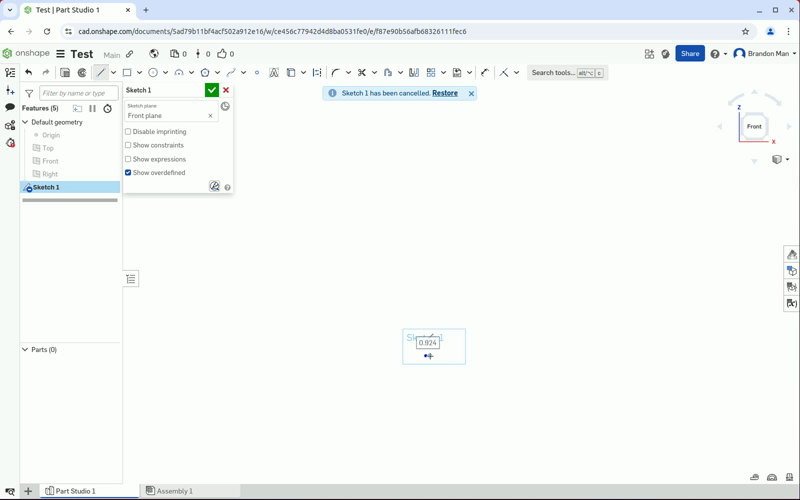
key(esc)
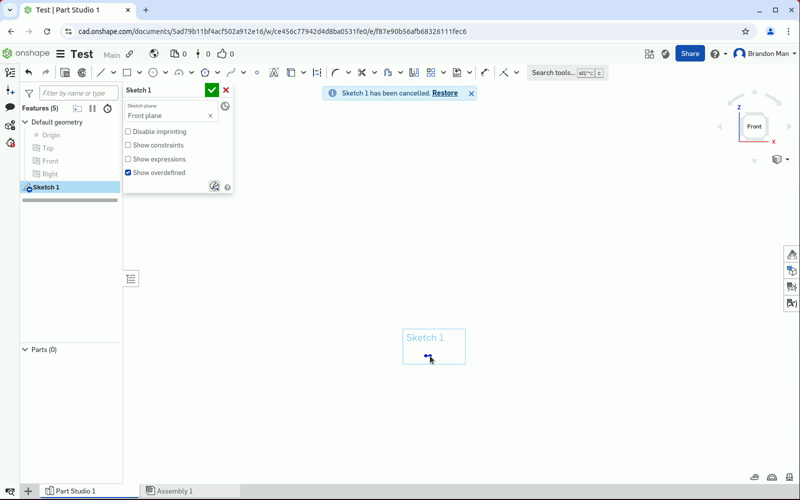
key(a)
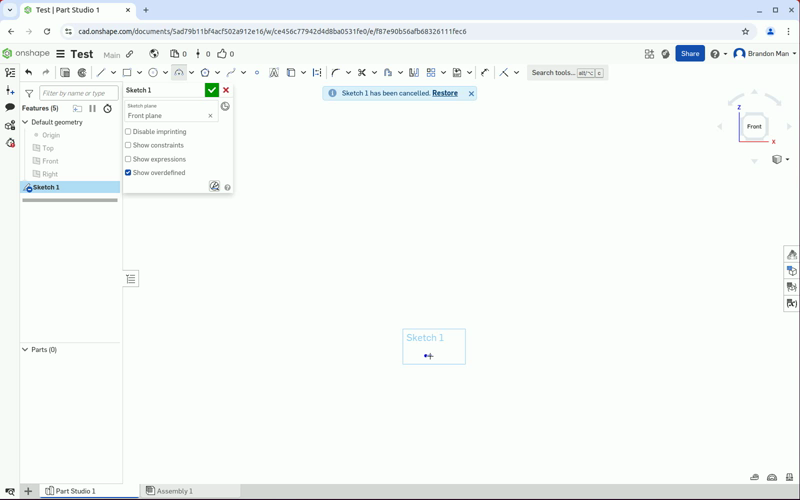
mouse_move(430, 355)
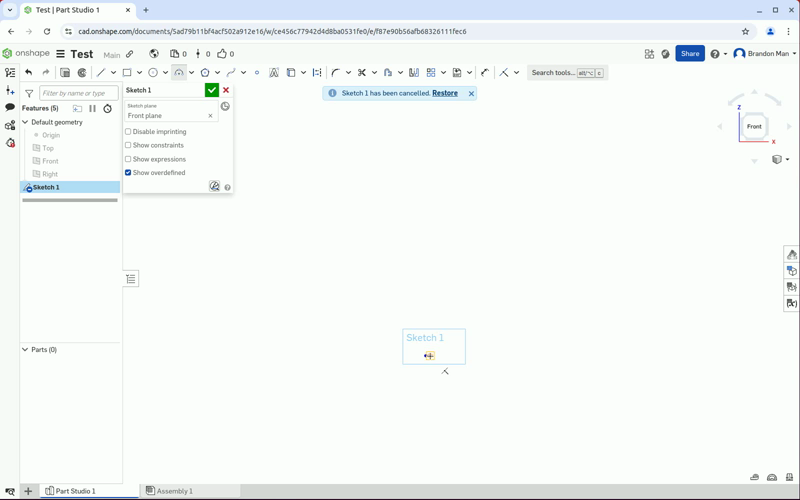
click(430, 355)
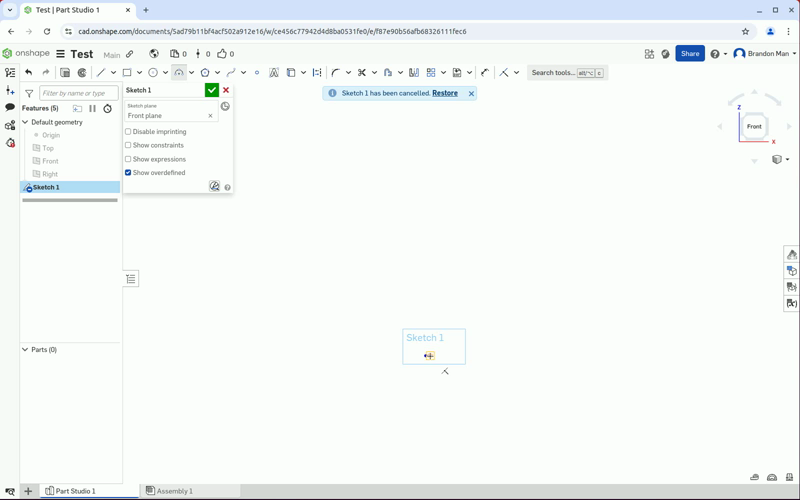
key_down(shift)
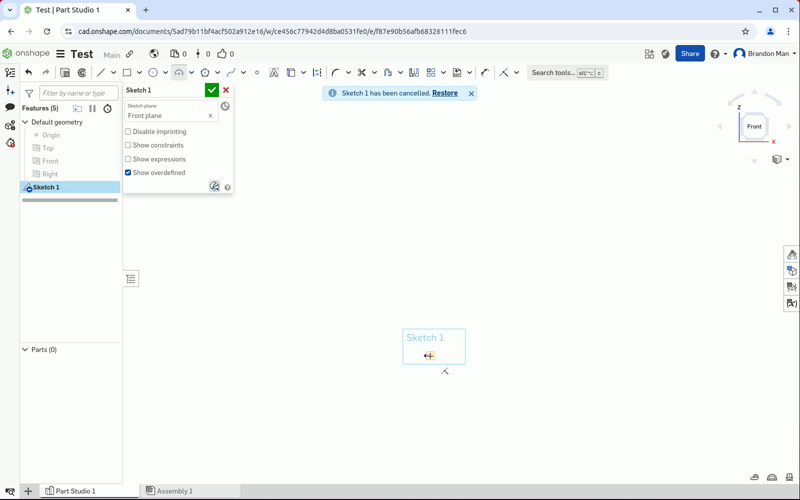
mouse_move(492, 355)
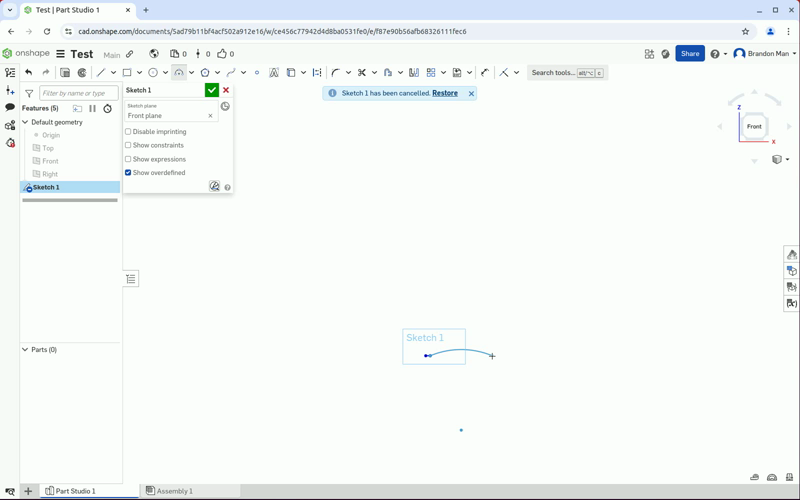
click(492, 355)
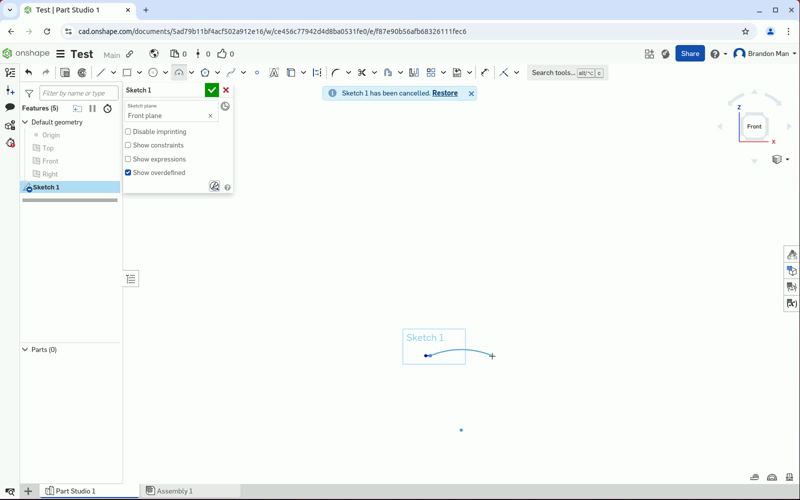
mouse_move(461, 324)
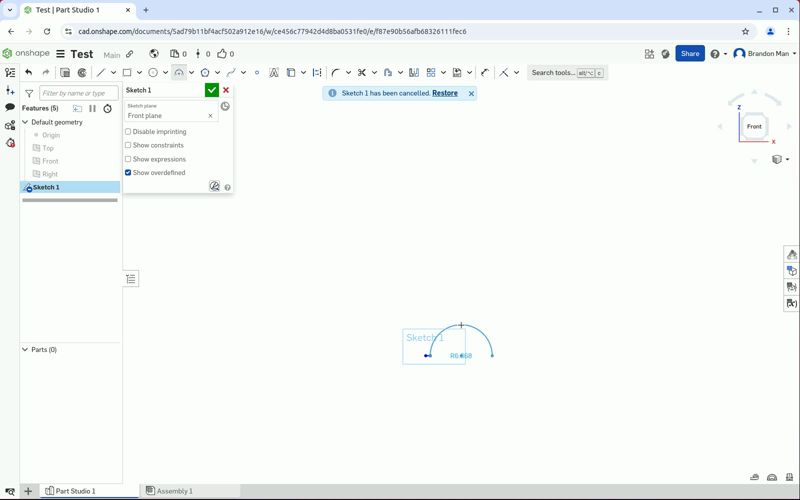
click(461, 324)
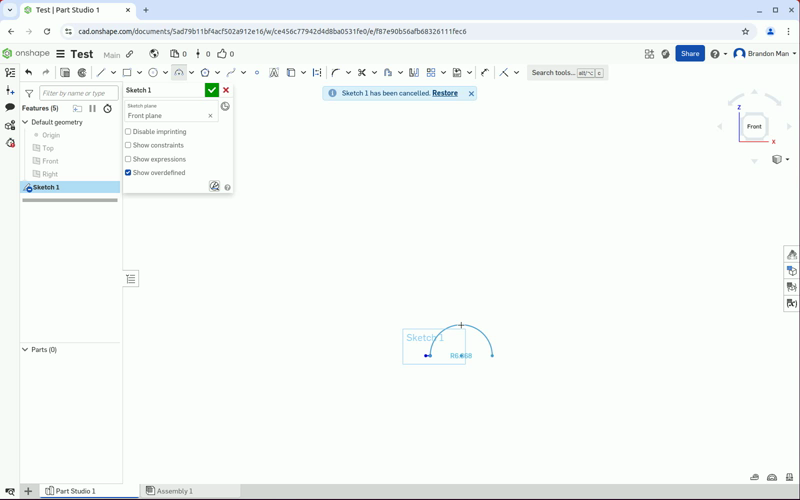
key_up(shift)
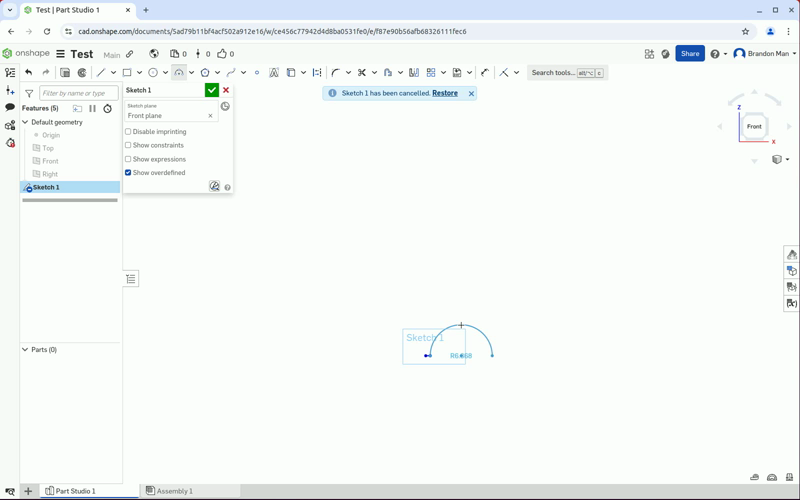
key(esc)
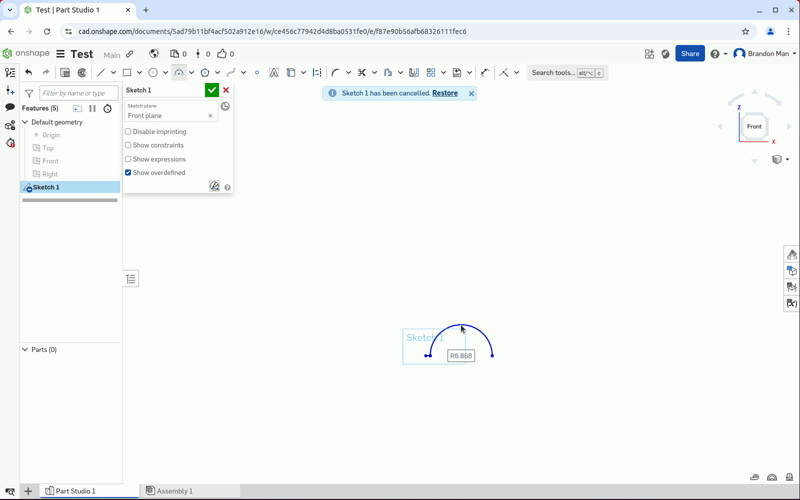
key(l)
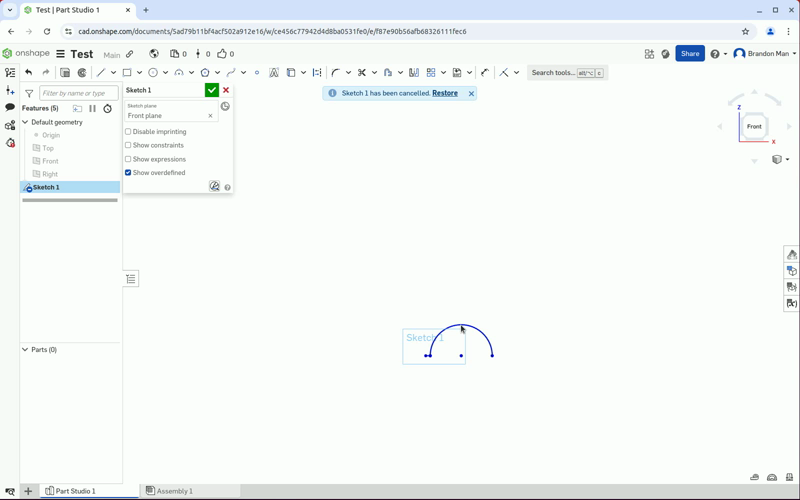
mouse_move(492, 355)
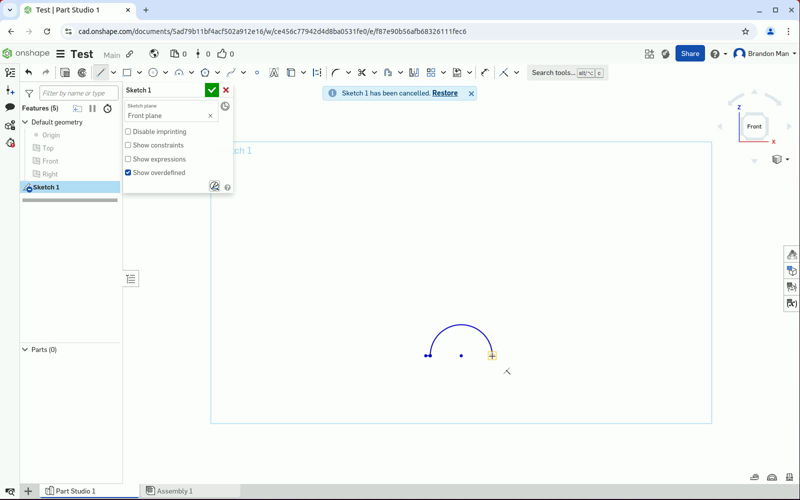
click(492, 355)
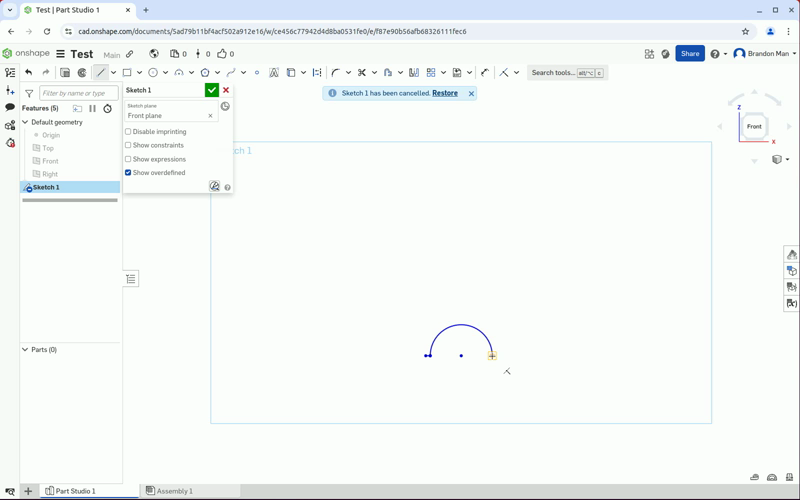
key_down(shift)
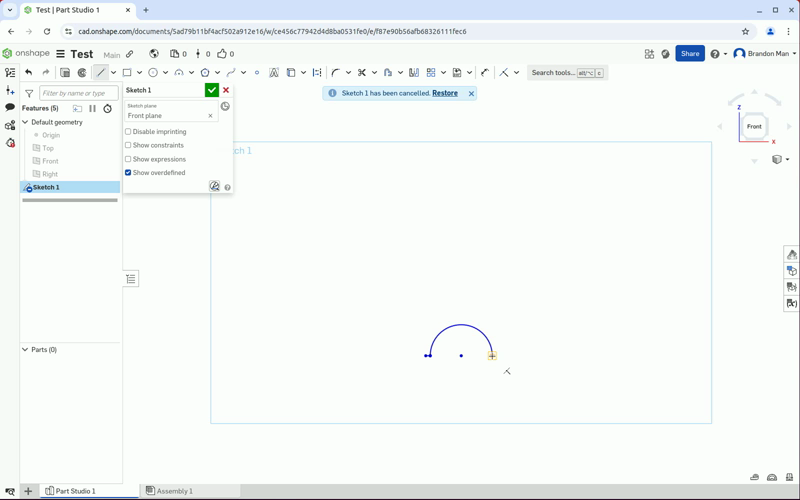
mouse_move(522, 355)
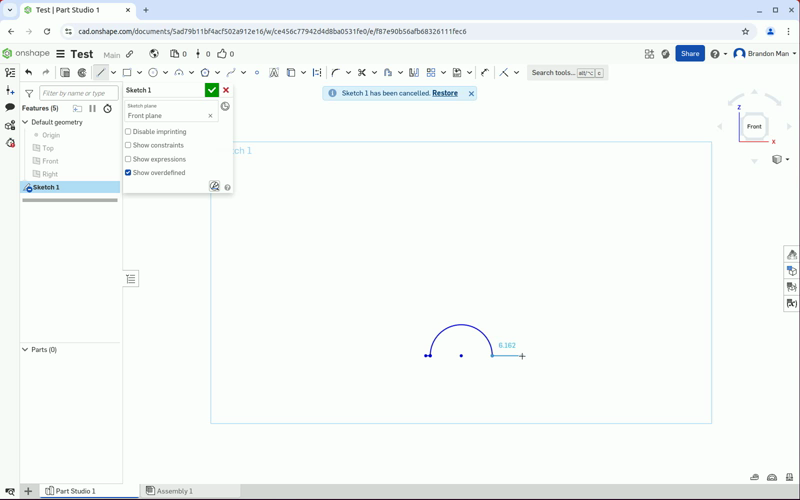
mouse_move(496, 355)
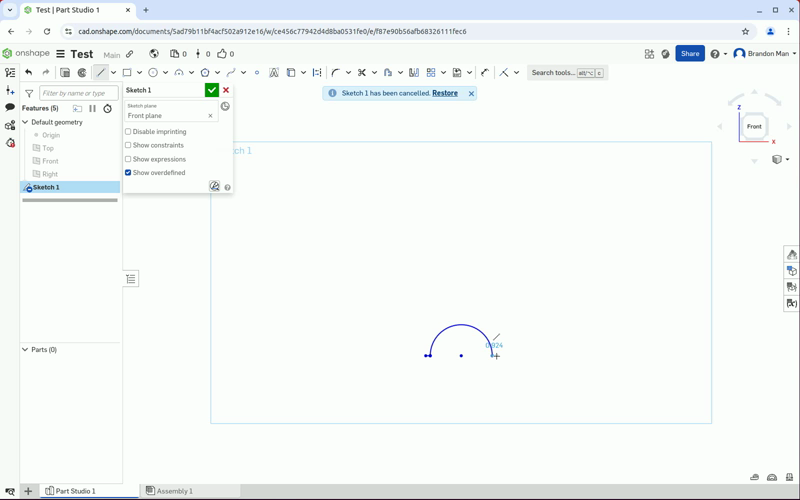
scroll(6)
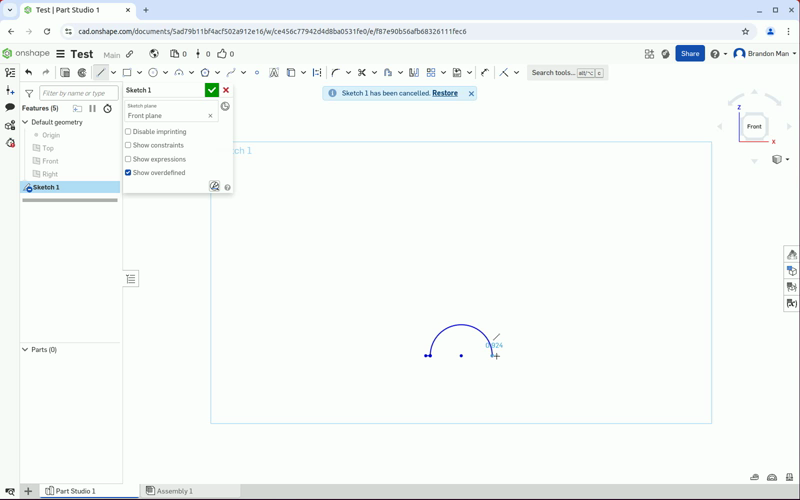
scroll(6)
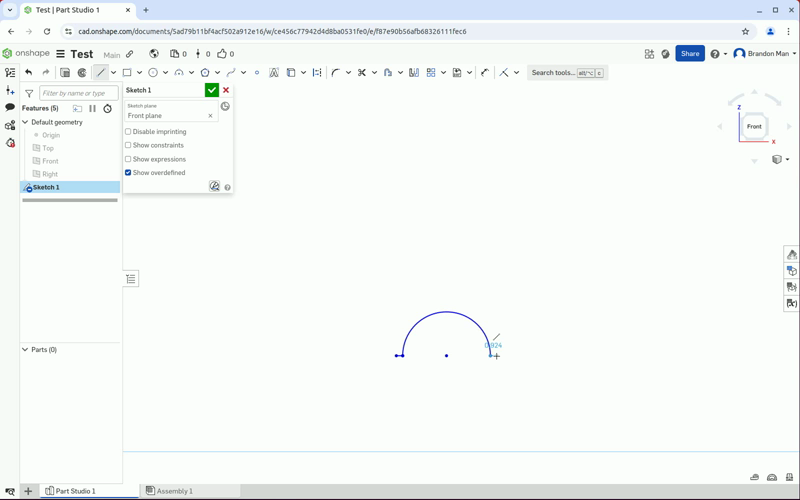
scroll(6)
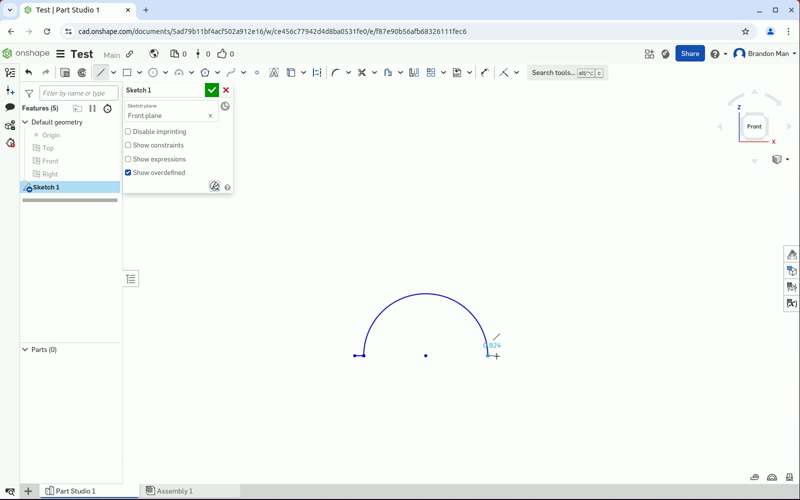
scroll(6)
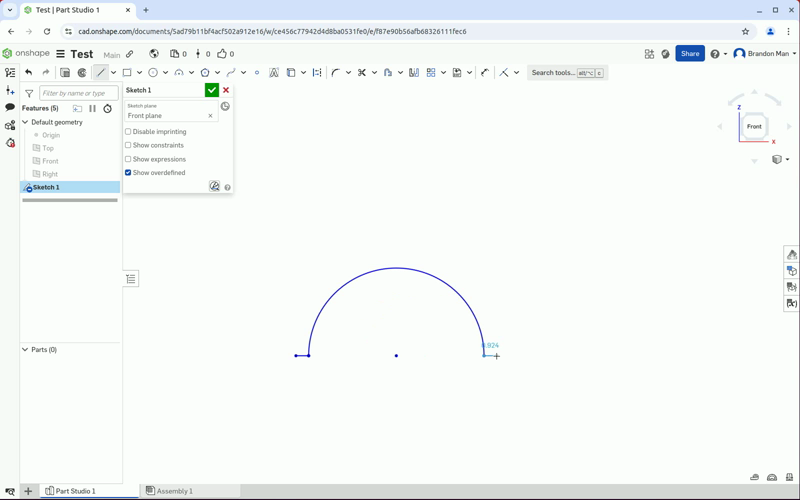
scroll(6)
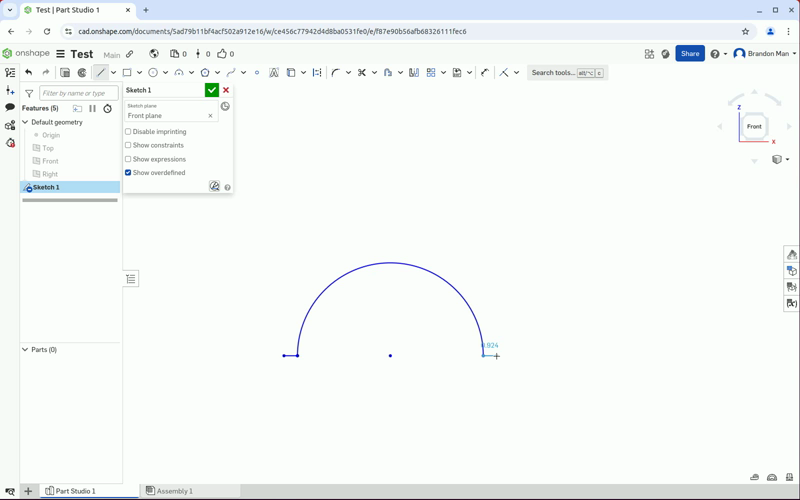
scroll(6)
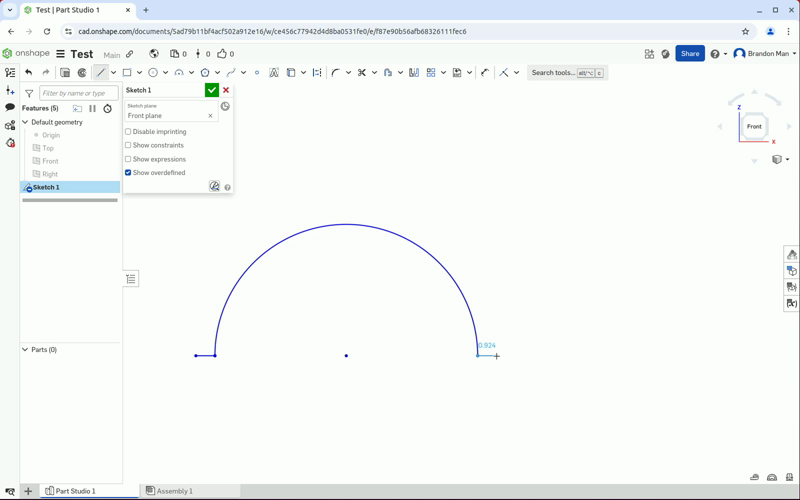
scroll(6)
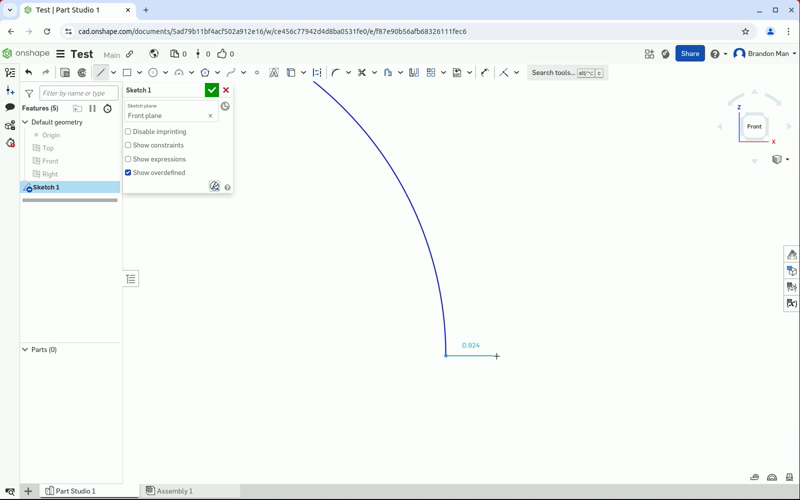
click(496, 355)
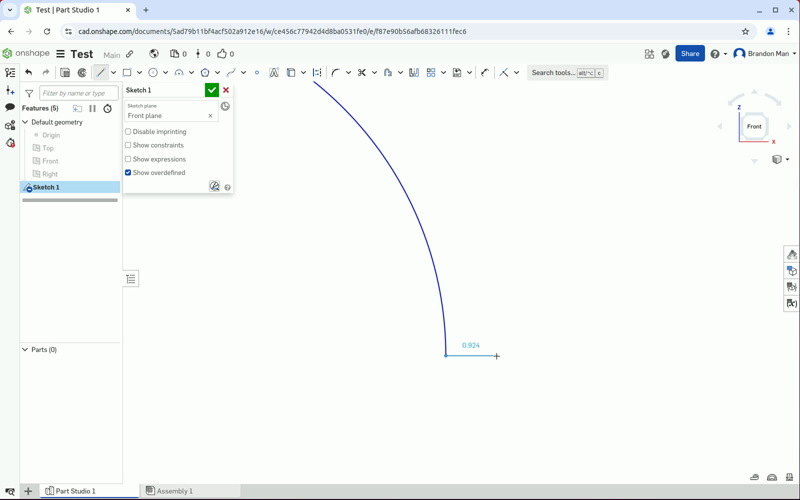
scroll(-6)
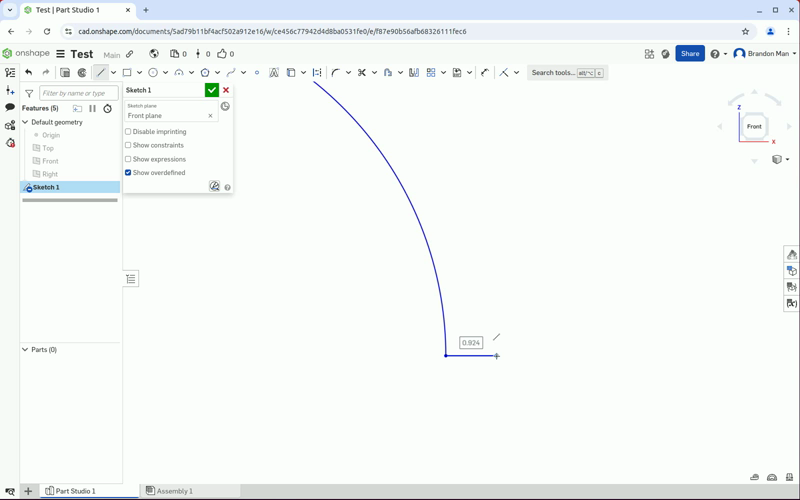
scroll(-6)
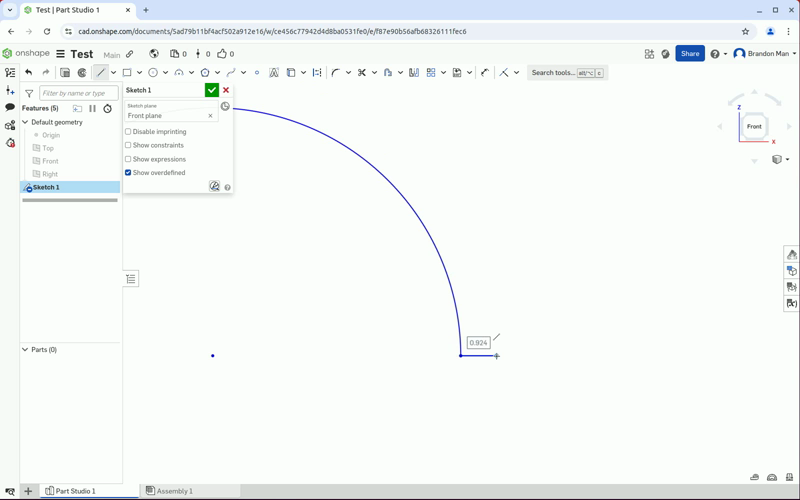
scroll(-6)
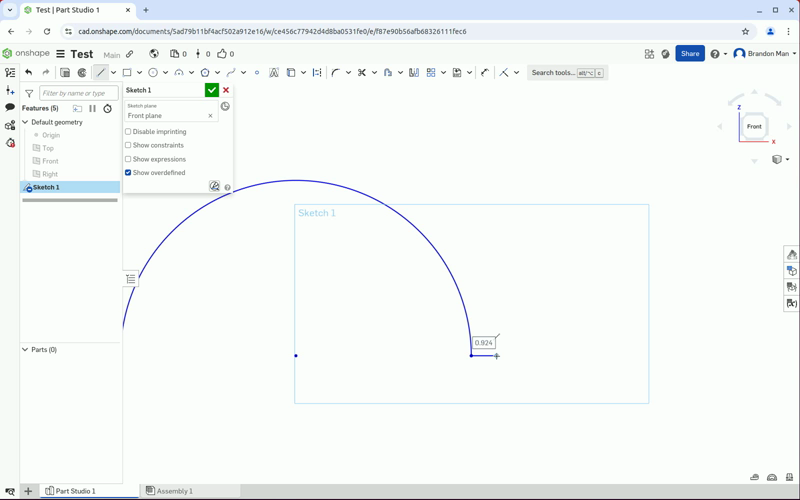
scroll(-6)
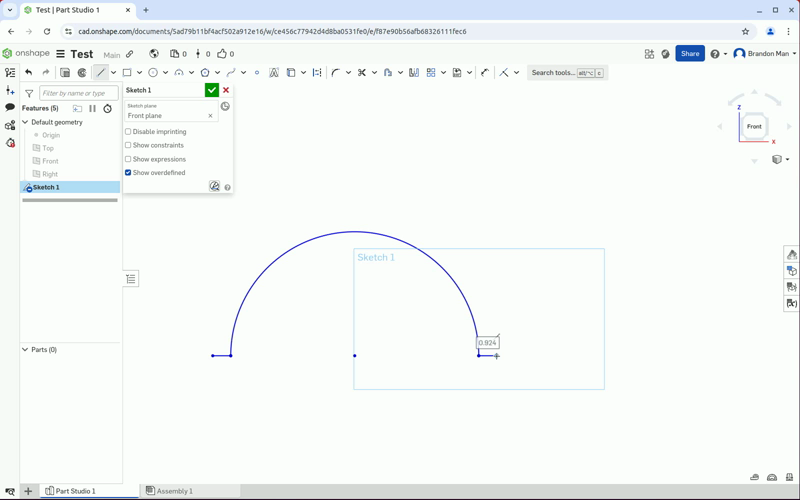
scroll(-6)
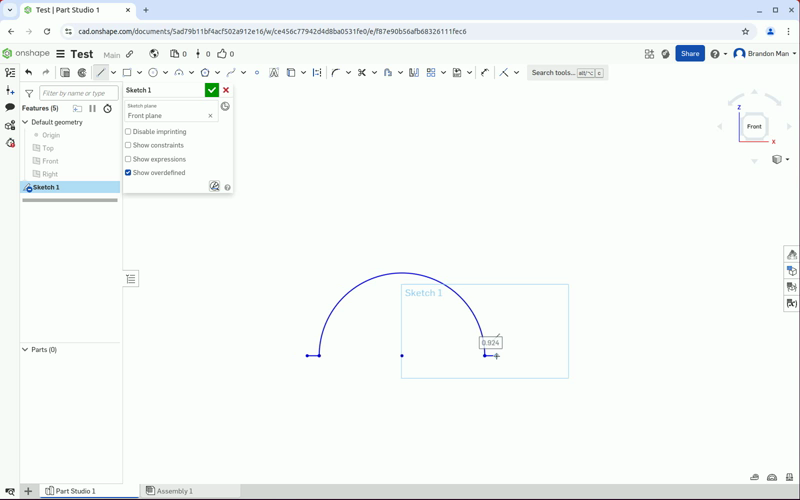
scroll(-6)
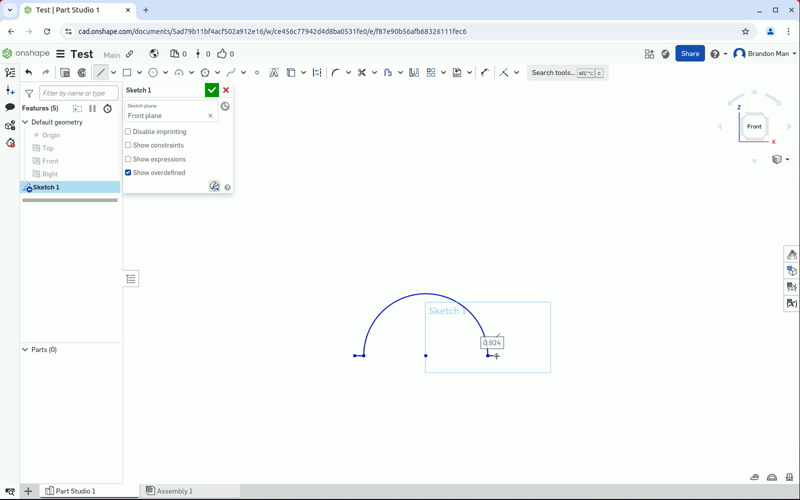
scroll(-6)
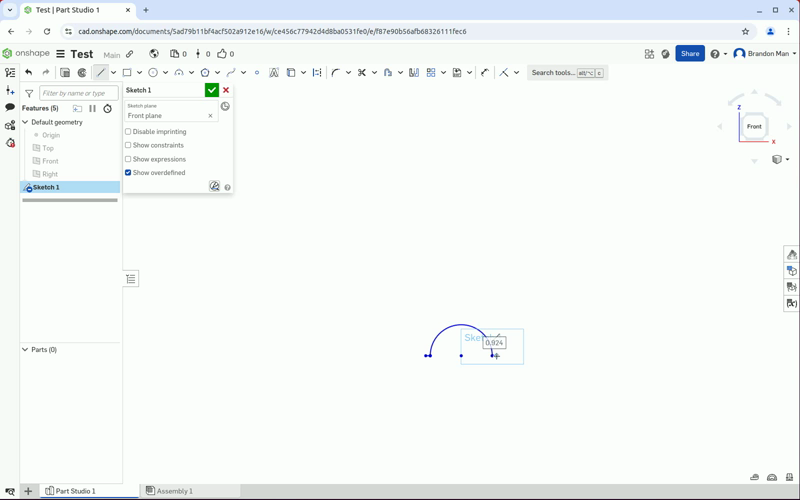
key_up(shift)
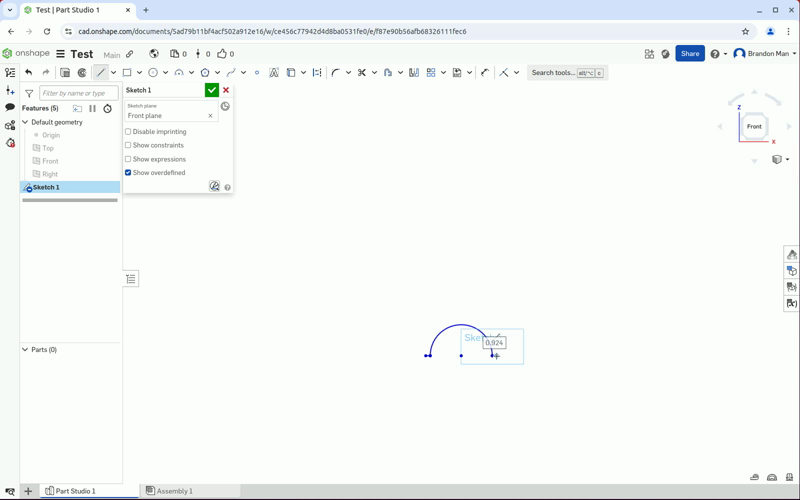
key(esc)
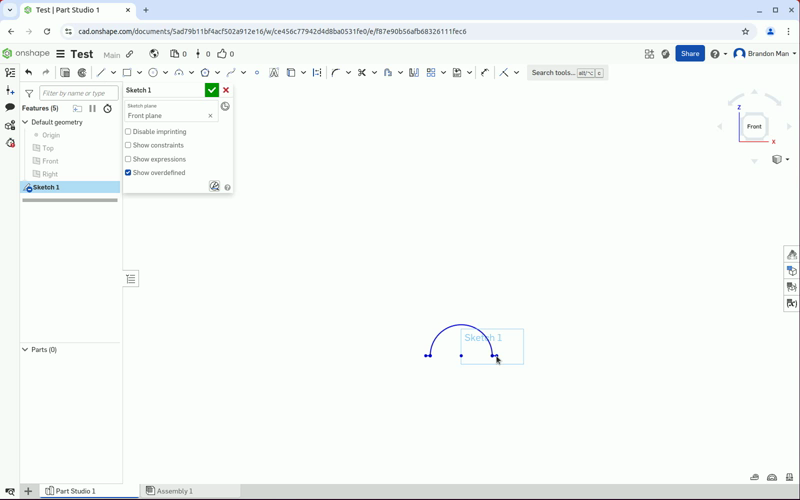
key(a)
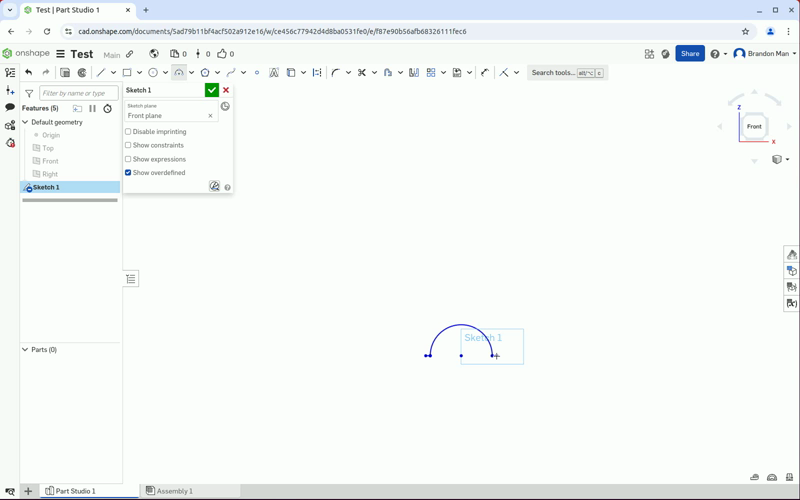
mouse_move(496, 355)
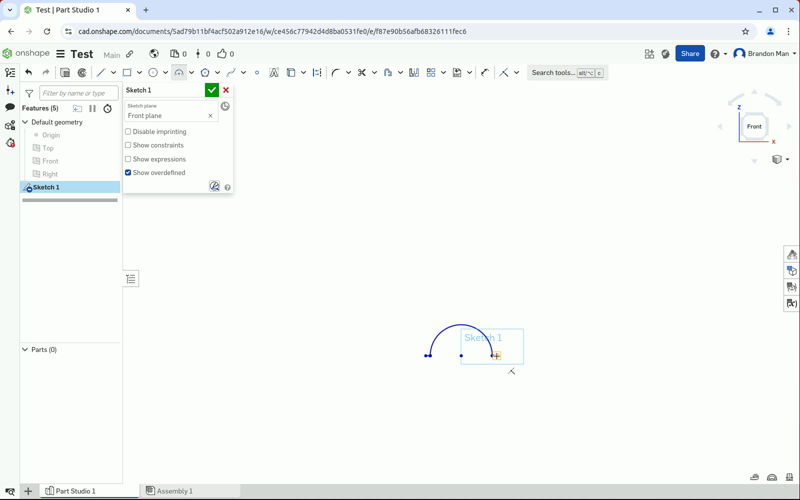
scroll(6)
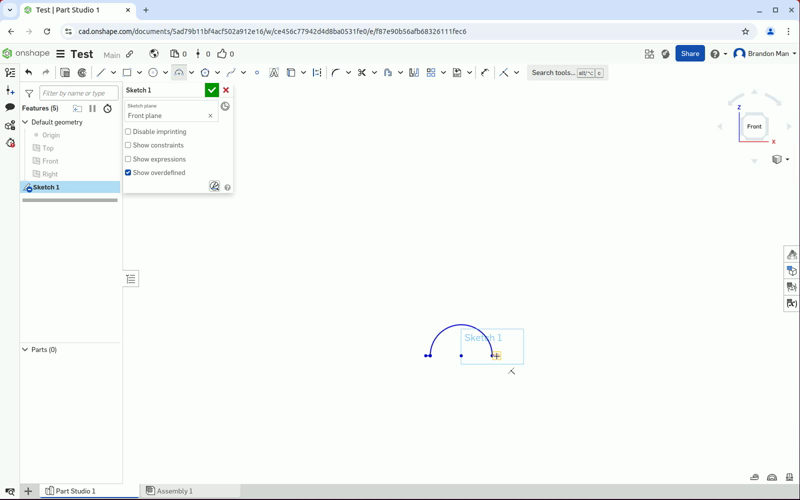
scroll(6)
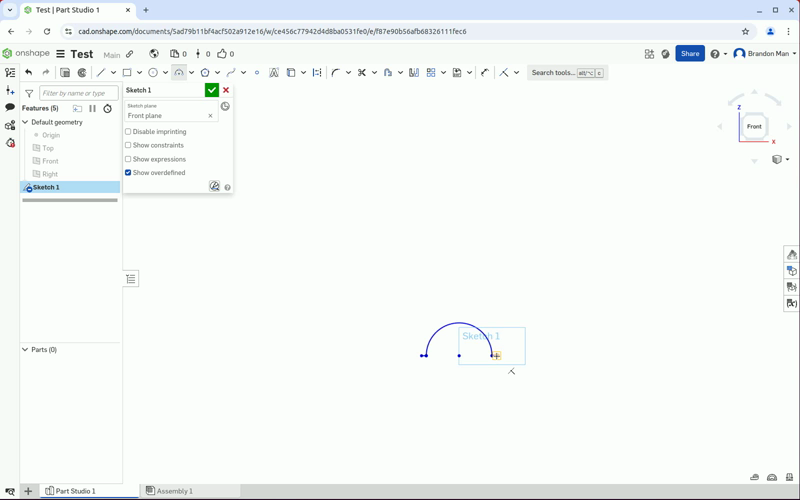
scroll(6)
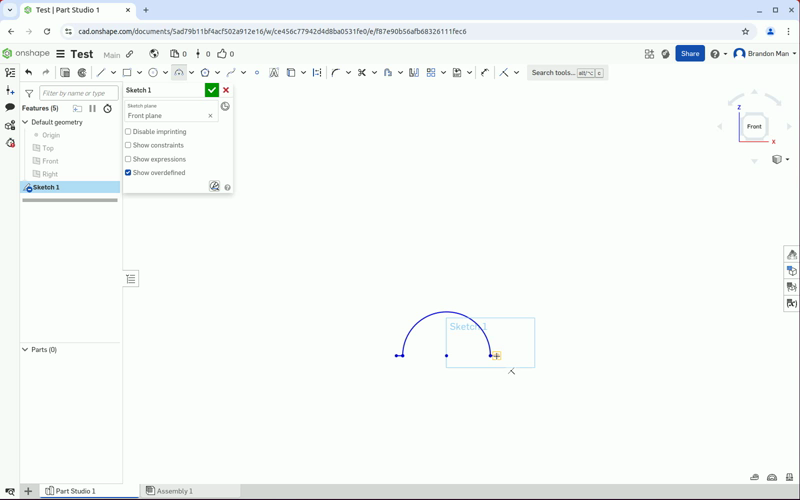
scroll(6)
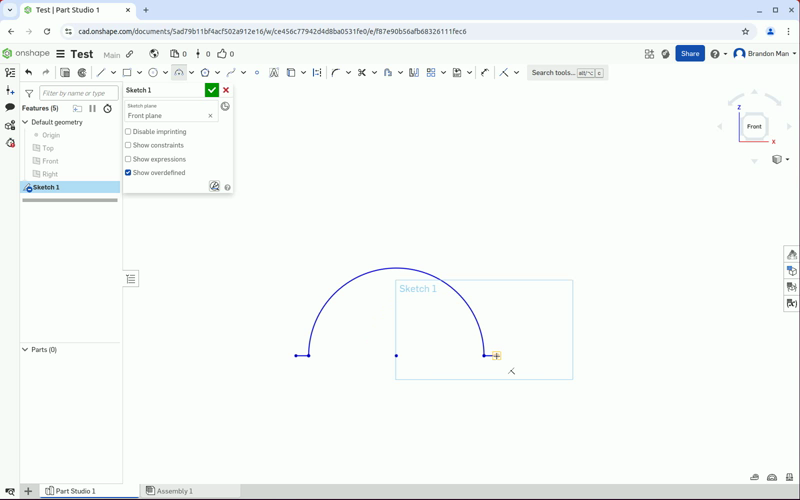
scroll(6)
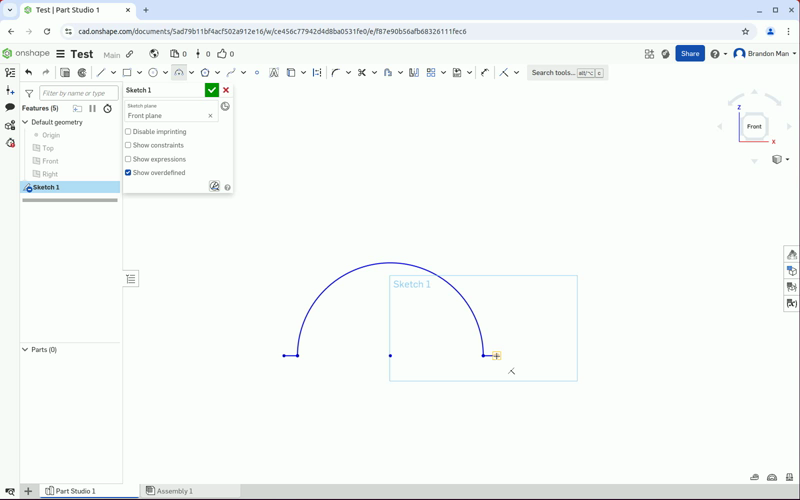
scroll(6)
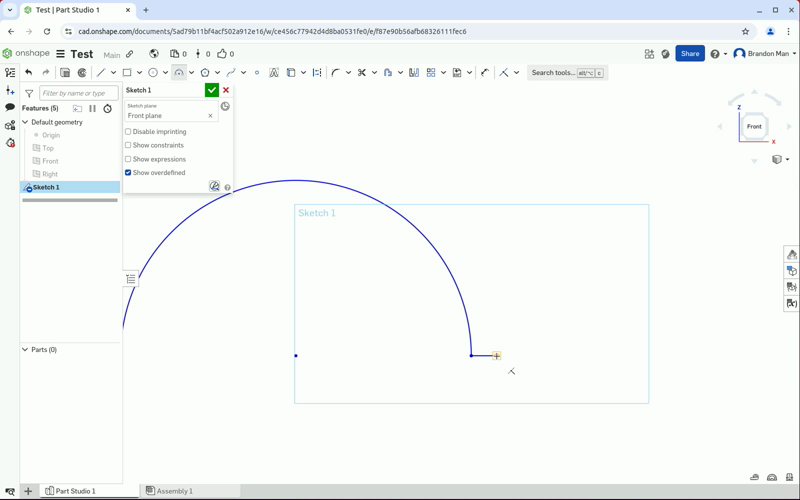
scroll(6)
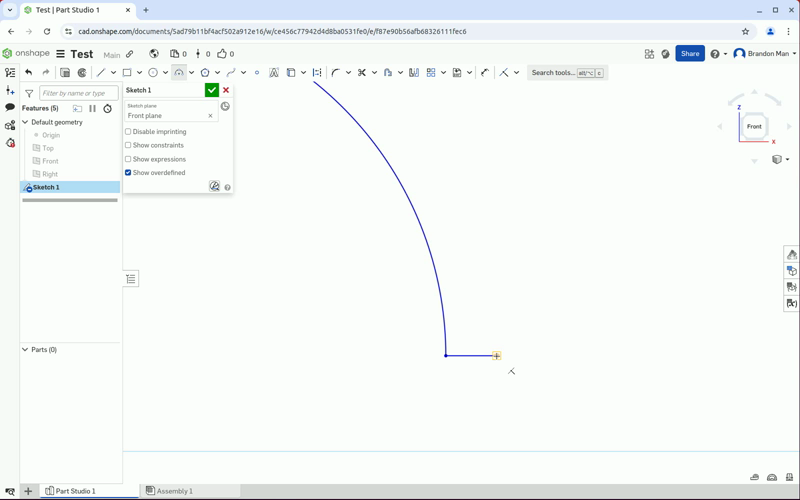
click(496, 355)
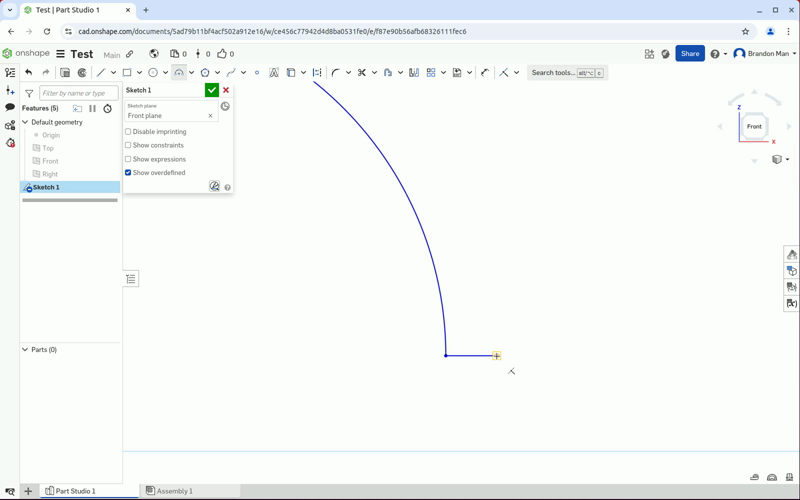
scroll(-6)
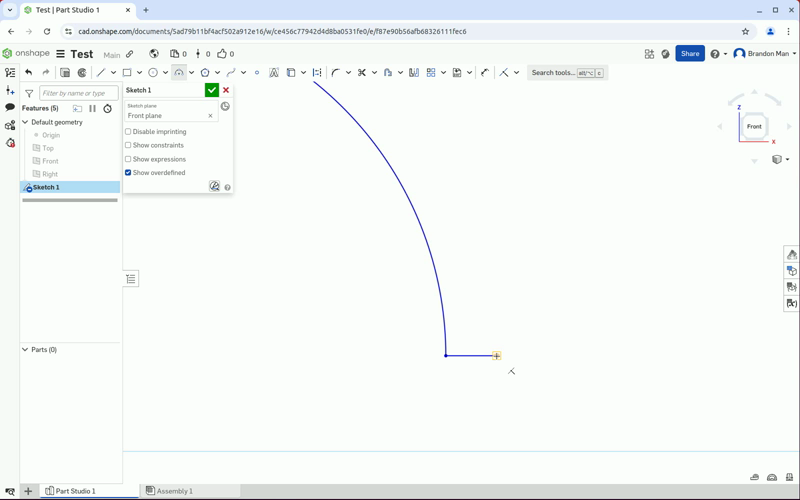
scroll(-6)
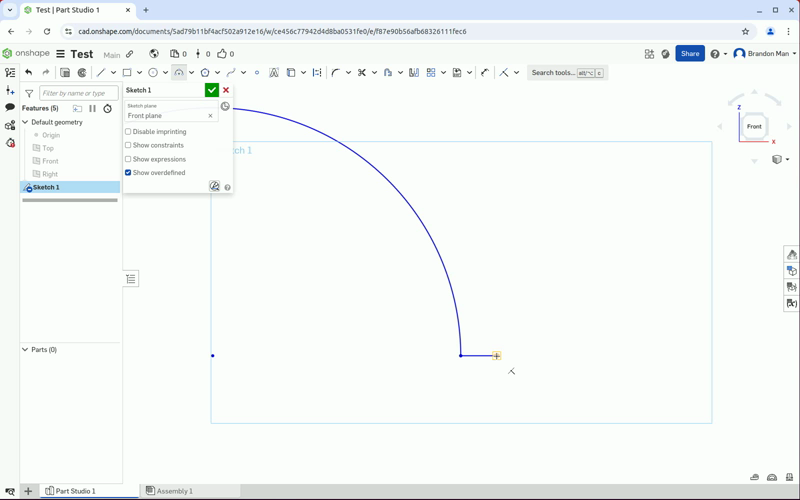
scroll(-6)
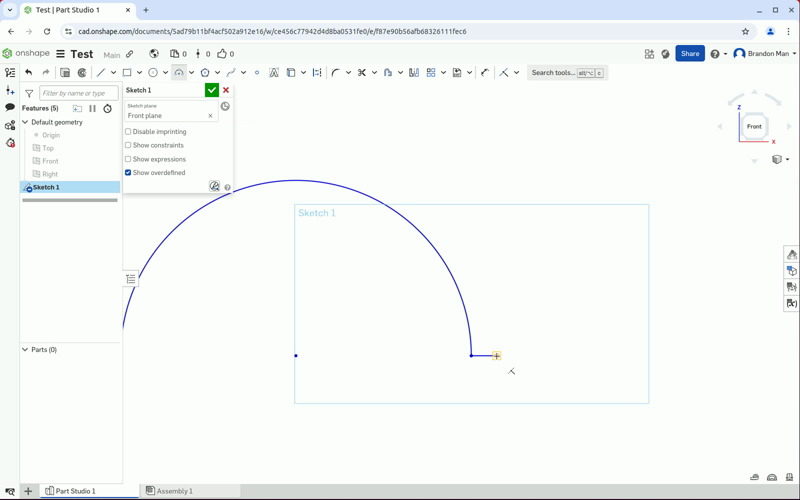
scroll(-6)
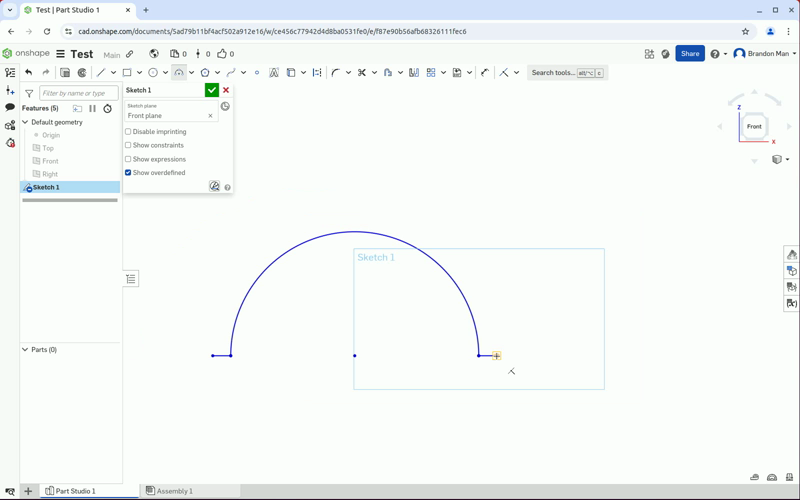
scroll(-6)
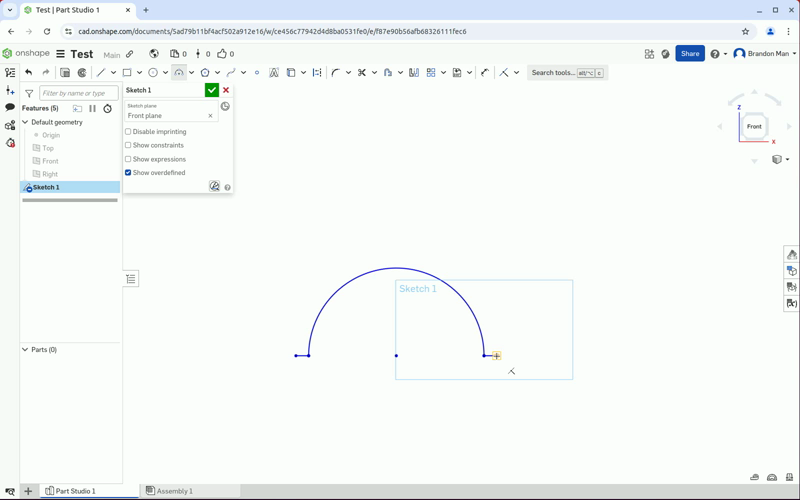
scroll(-6)
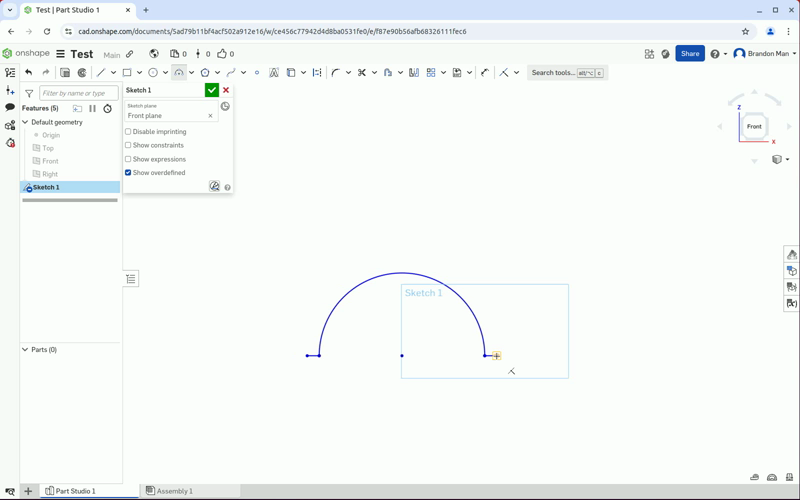
scroll(-6)
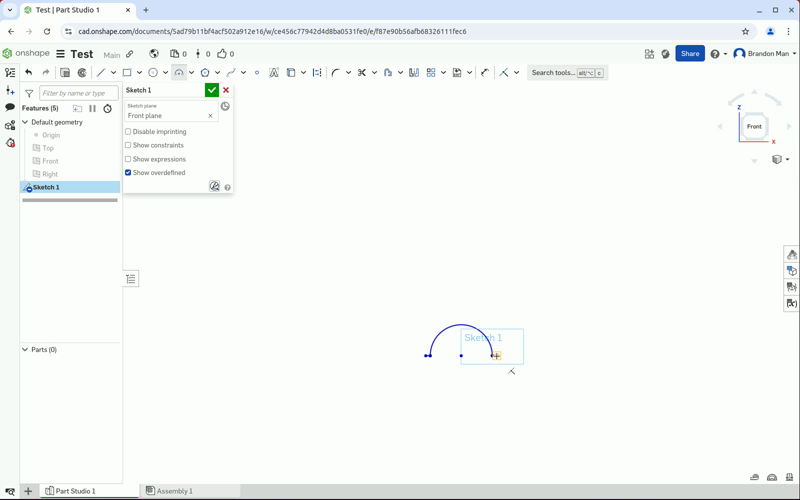
mouse_move(425, 355)
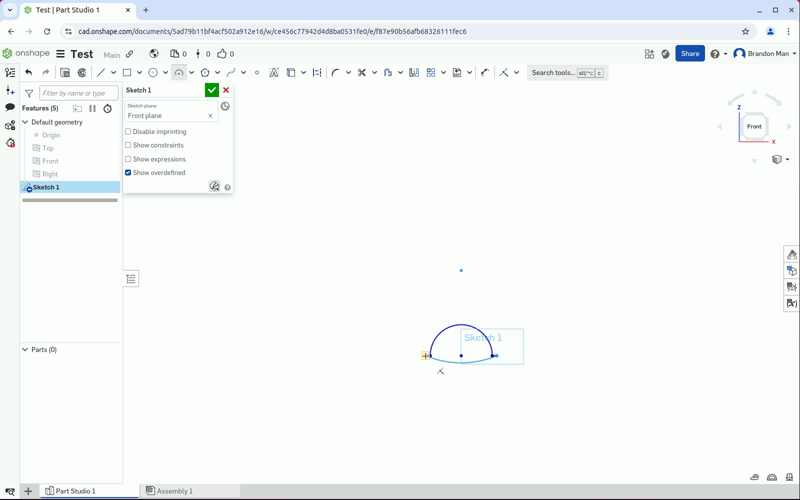
click(425, 355)
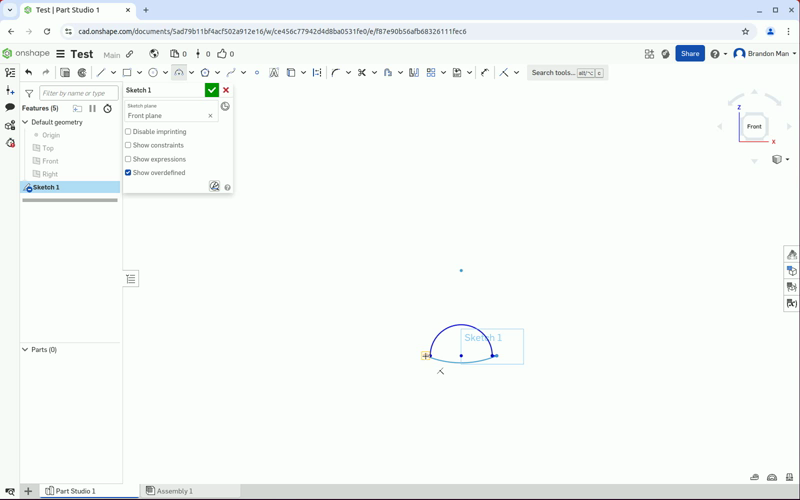
key_down(shift)
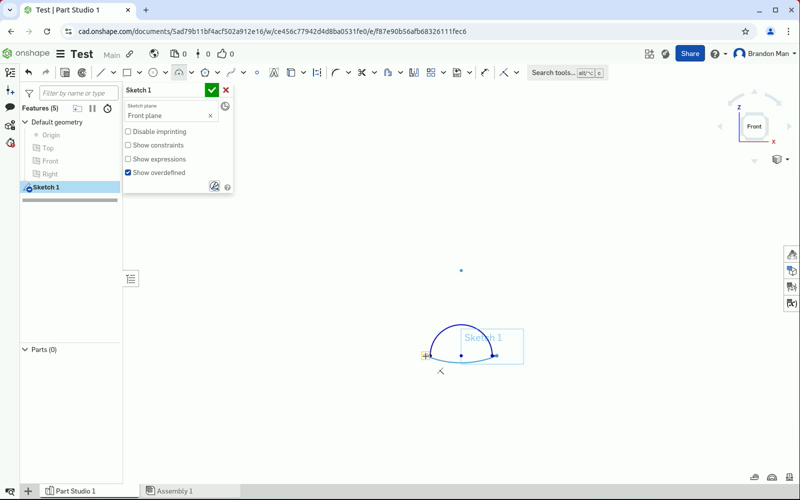
mouse_move(461, 320)
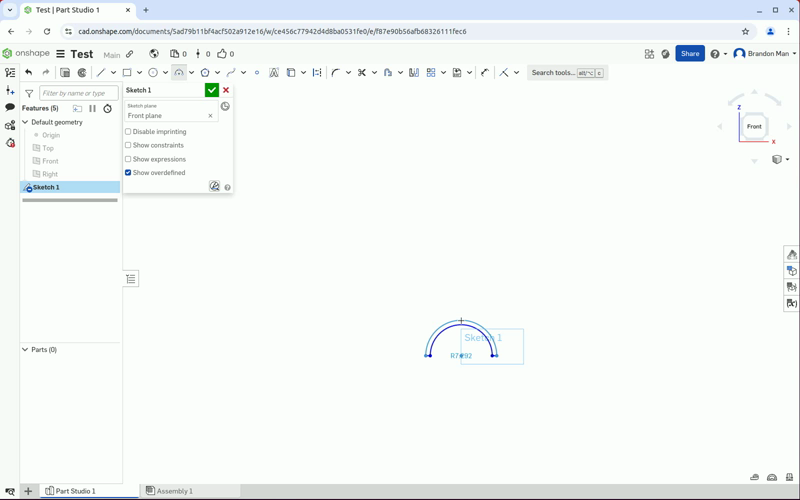
click(461, 320)
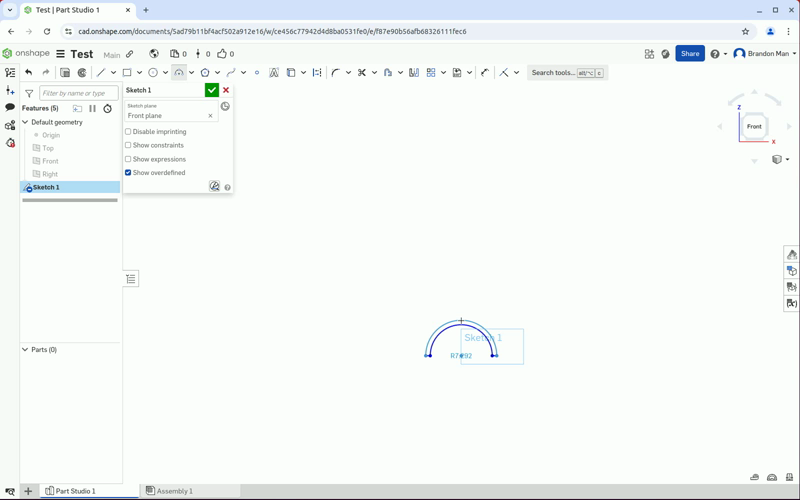
key_up(shift)
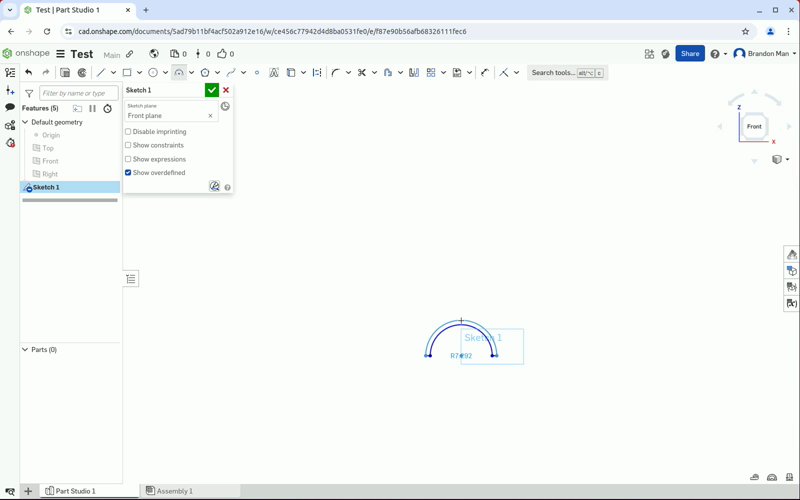
key(esc)
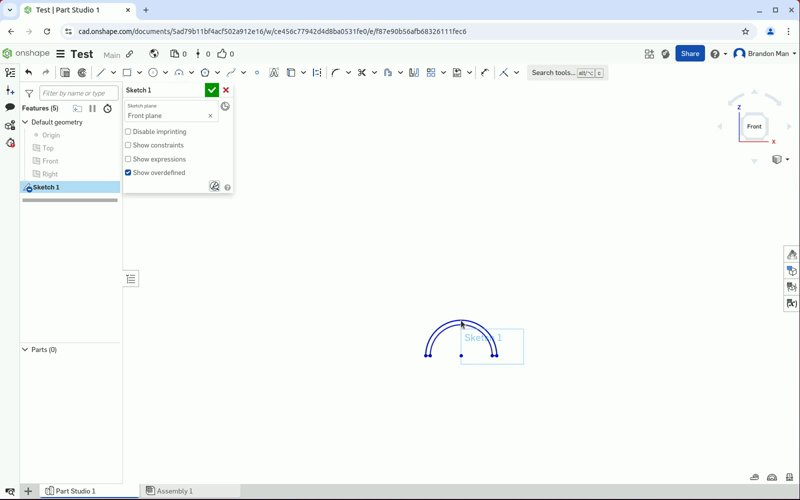
mouse_move(440, 333)
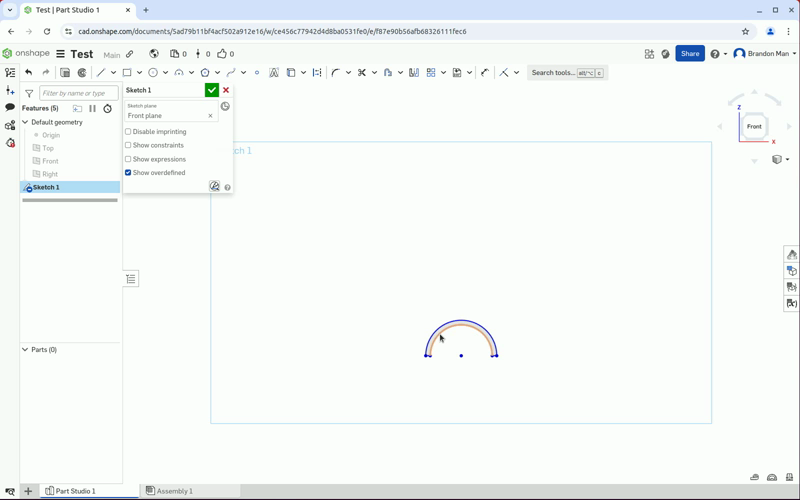
scroll(6)
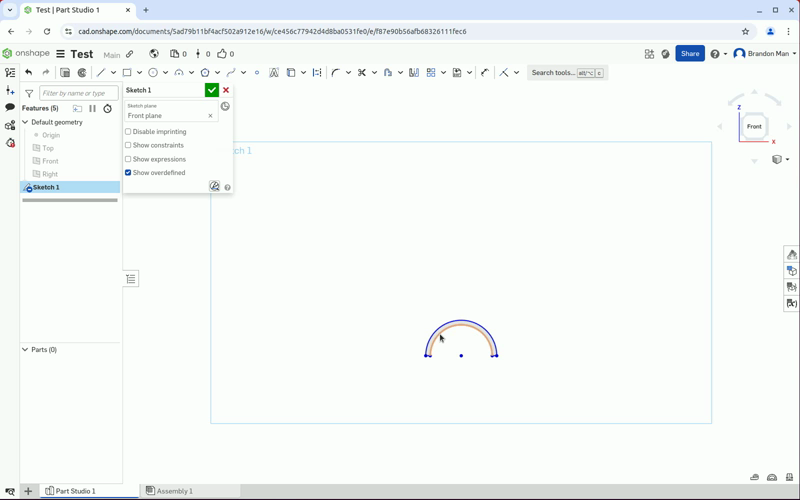
scroll(6)
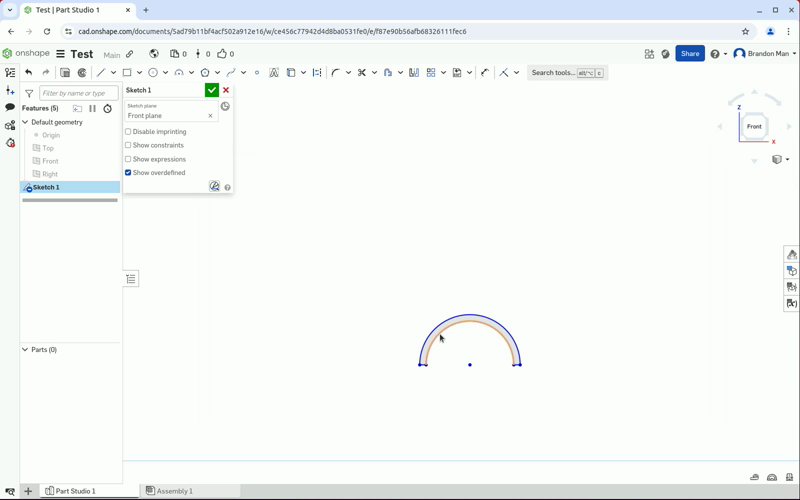
scroll(6)
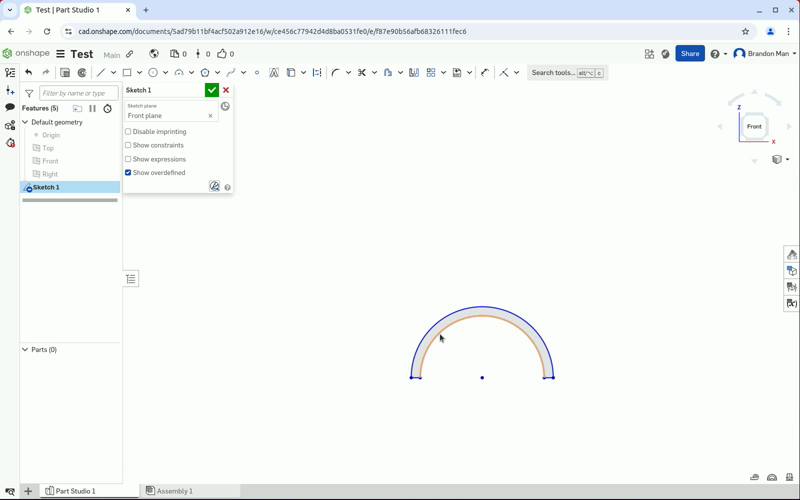
scroll(6)
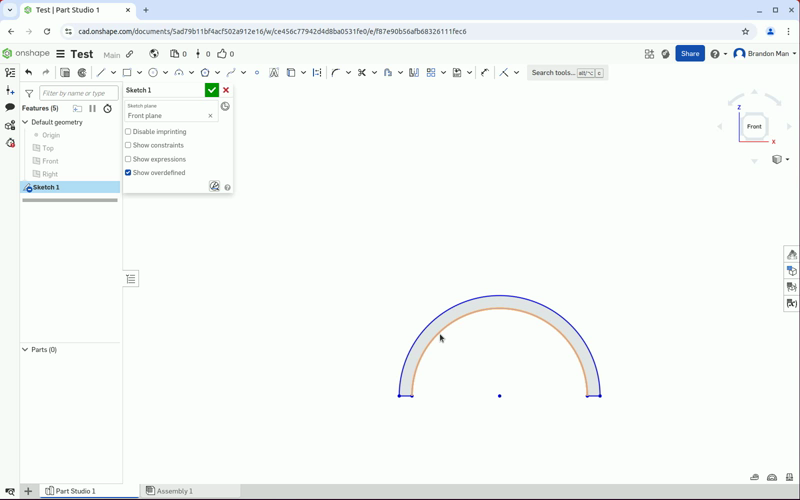
scroll(6)
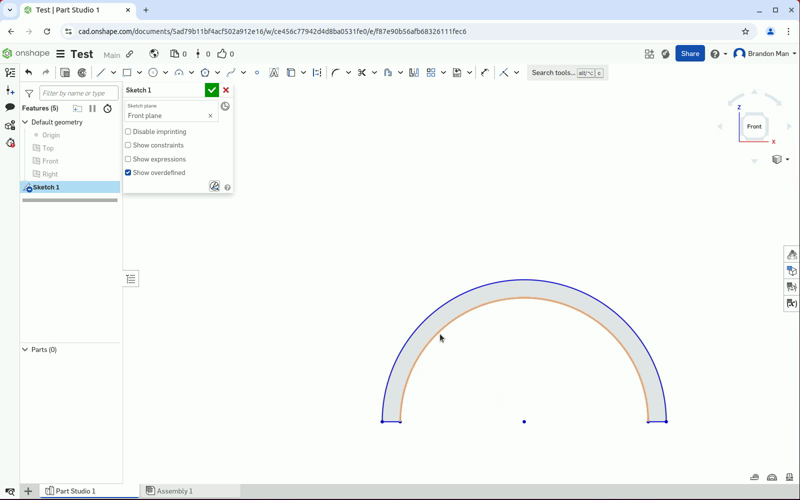
scroll(6)
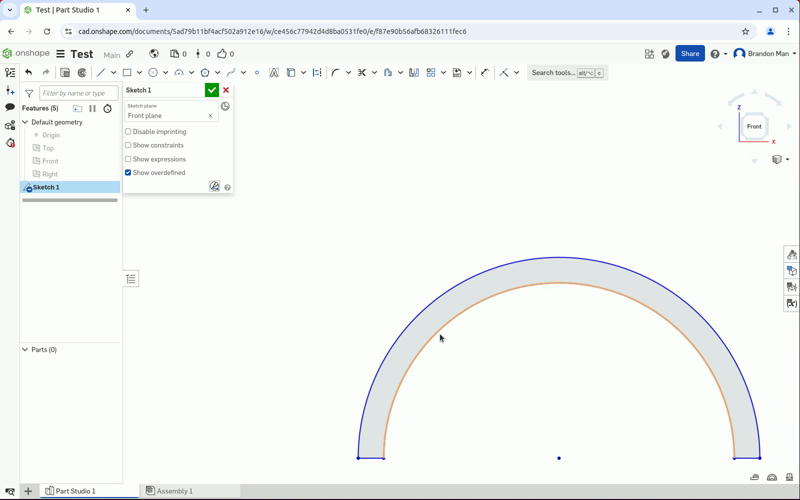
scroll(6)
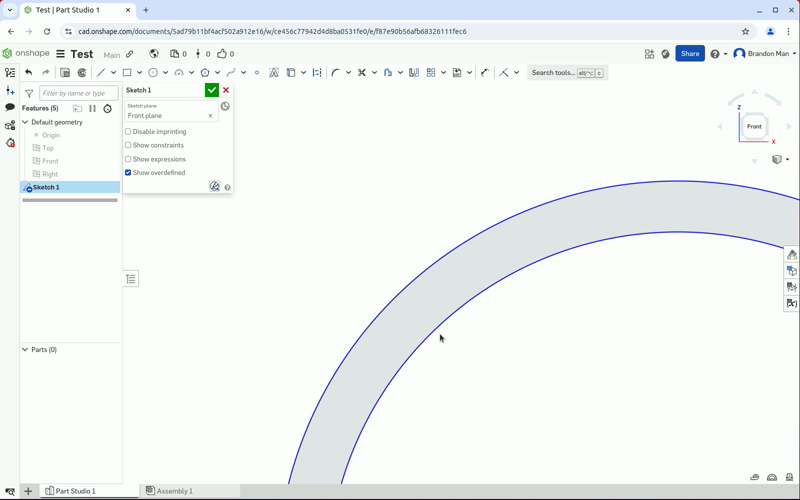
click(440, 333)
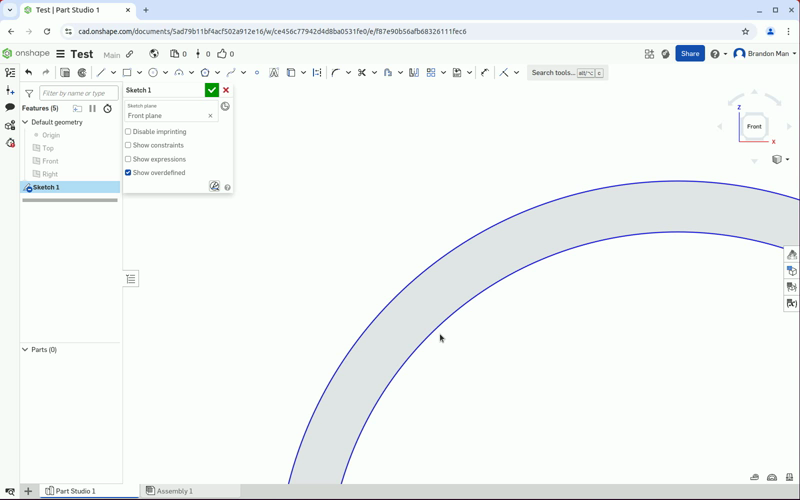
scroll(-6)
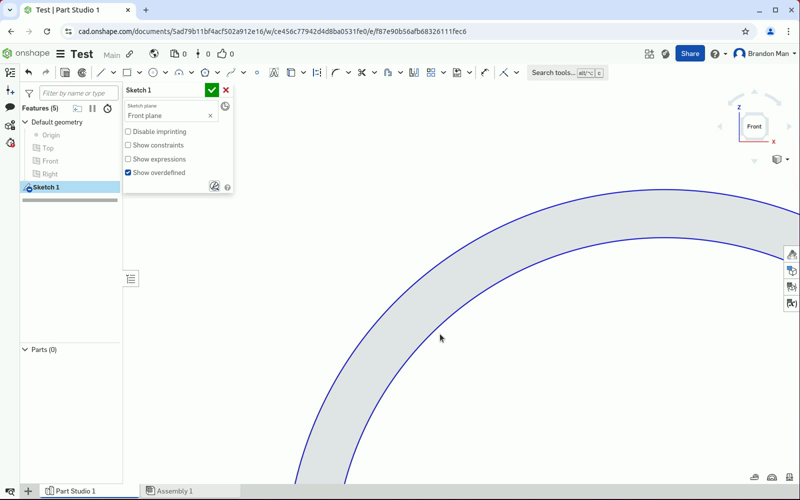
scroll(-6)
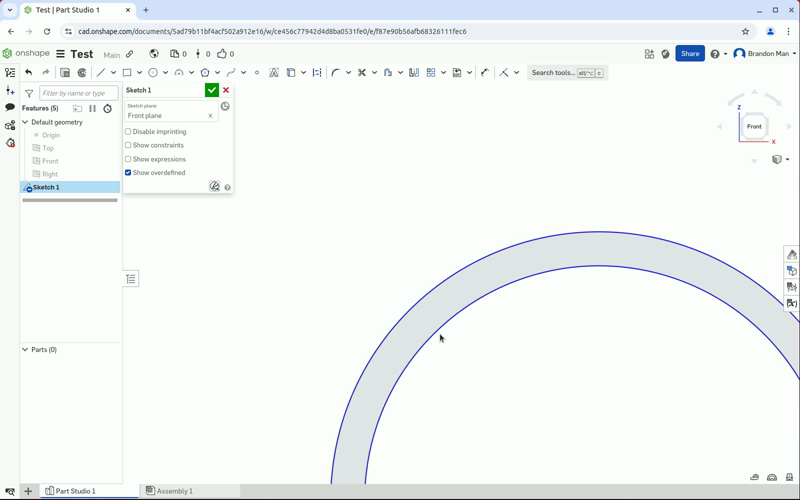
scroll(-6)
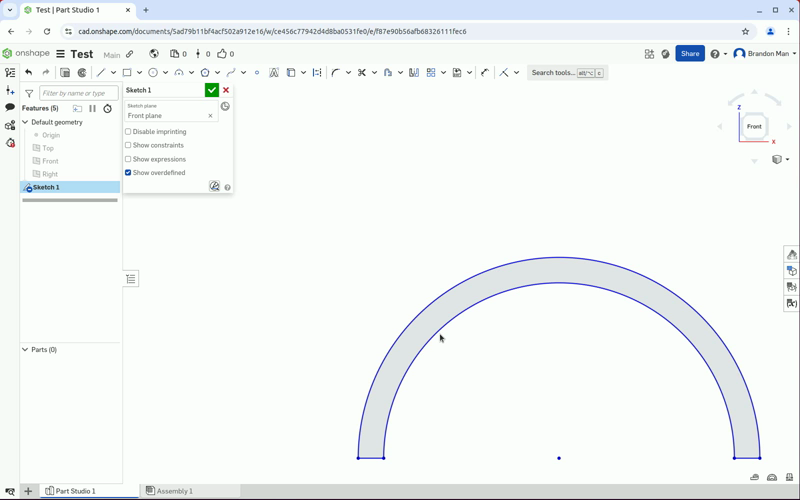
scroll(-6)
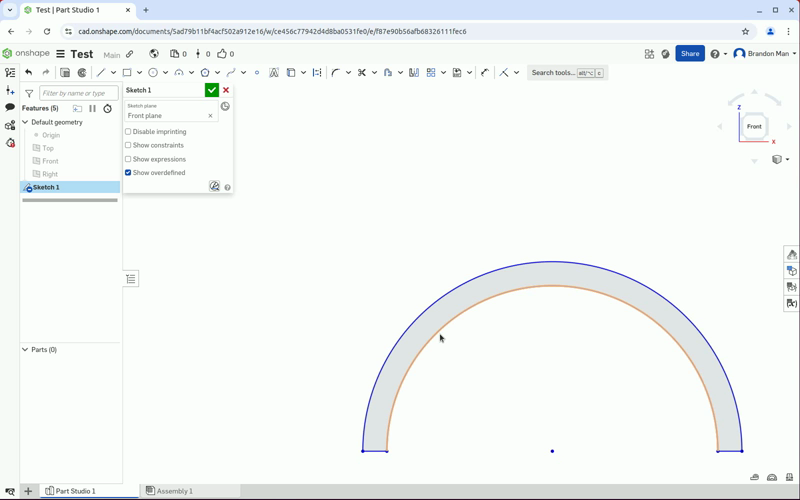
scroll(-6)
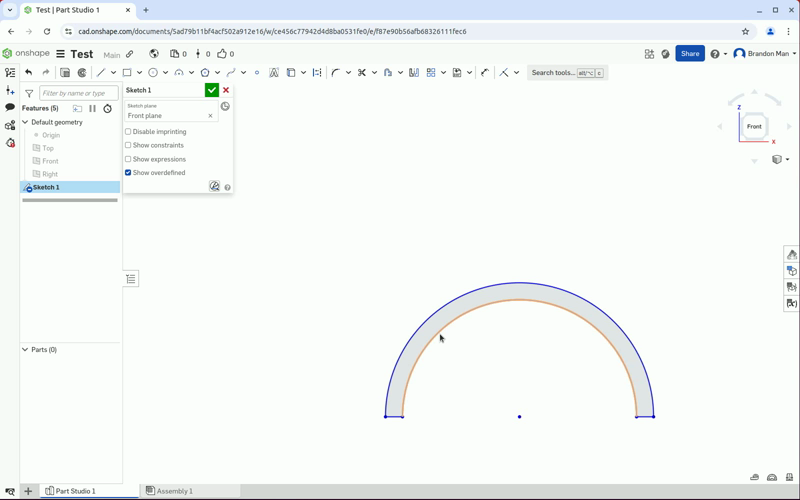
scroll(-6)
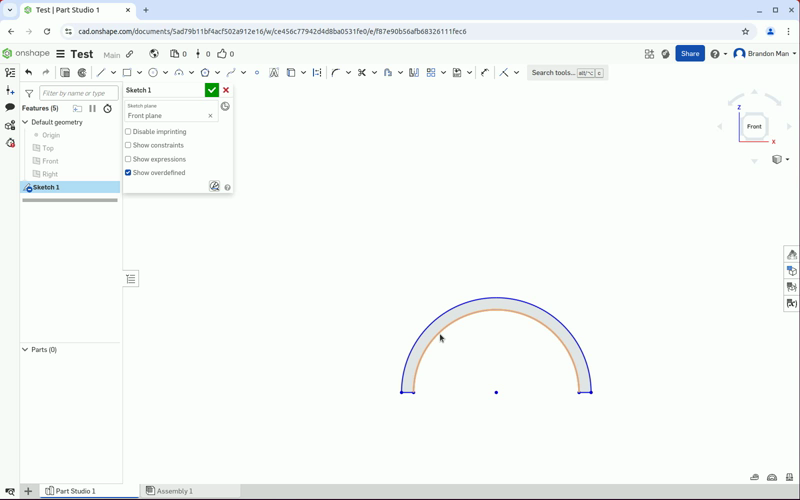
scroll(-6)
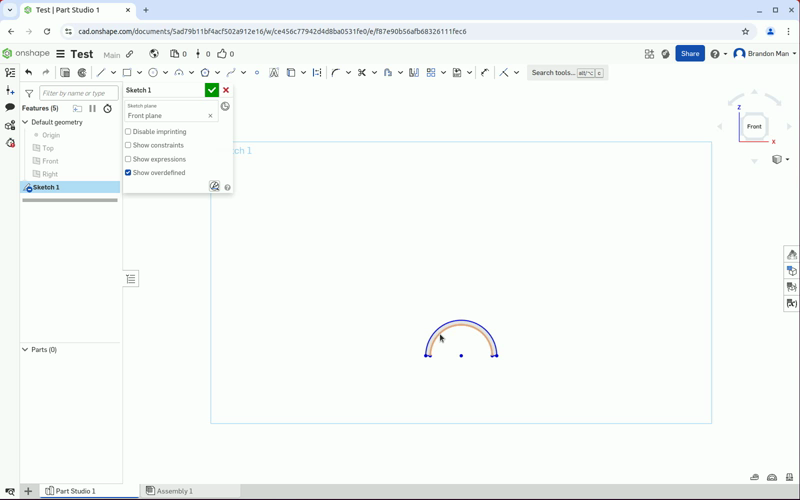
mouse_move(73, 352)
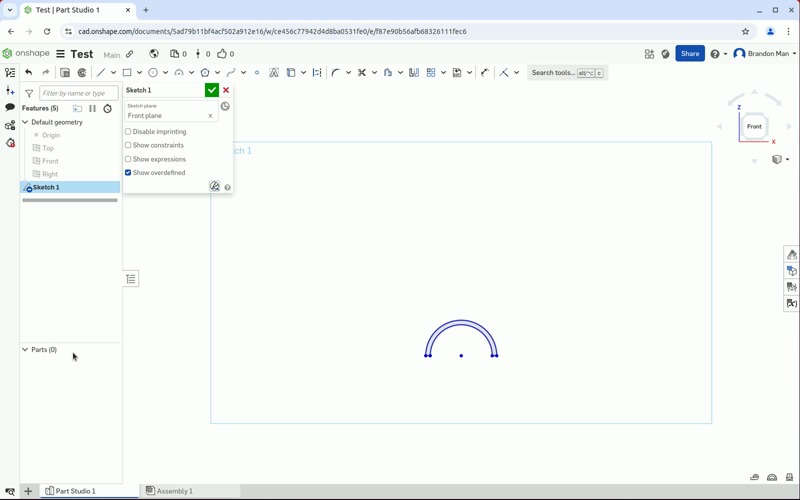
key(shift+y)
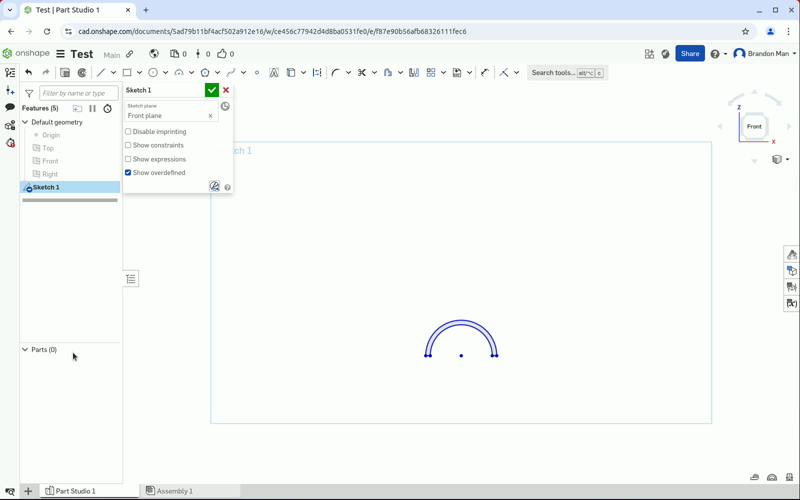
key(shift+e)
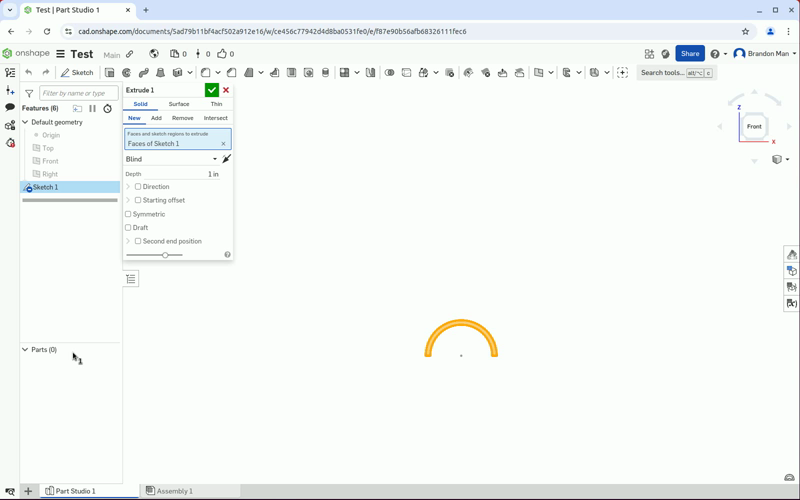
mouse_move(143, 106)
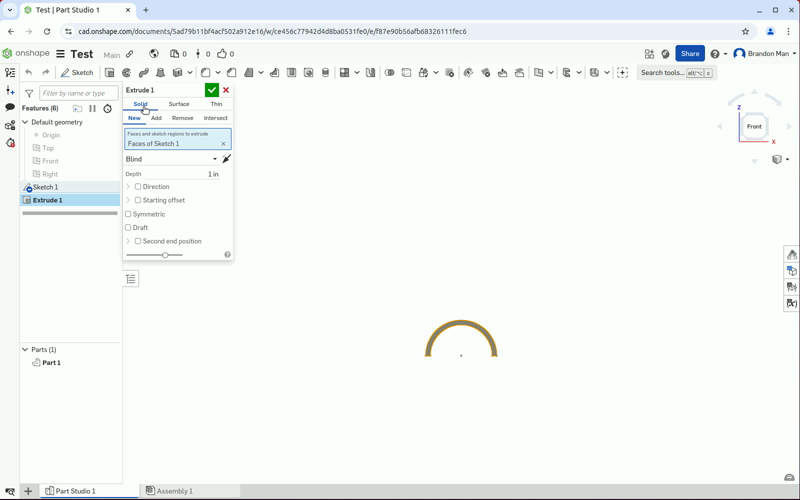
click(143, 106)
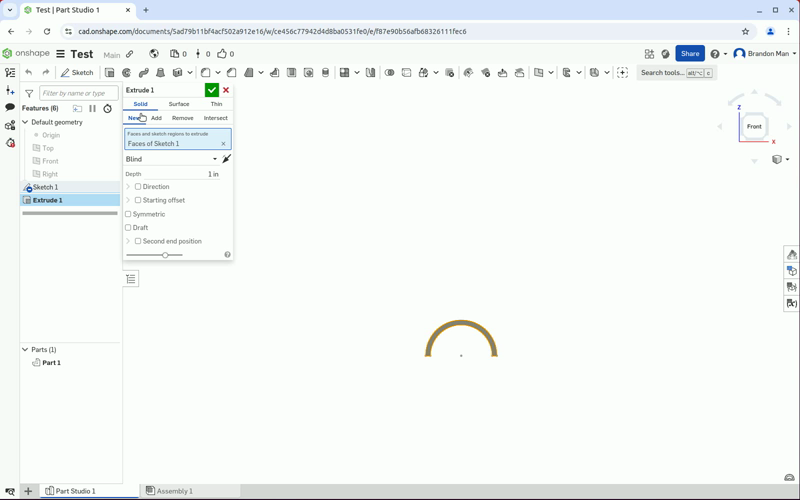
mouse_move(137, 120)
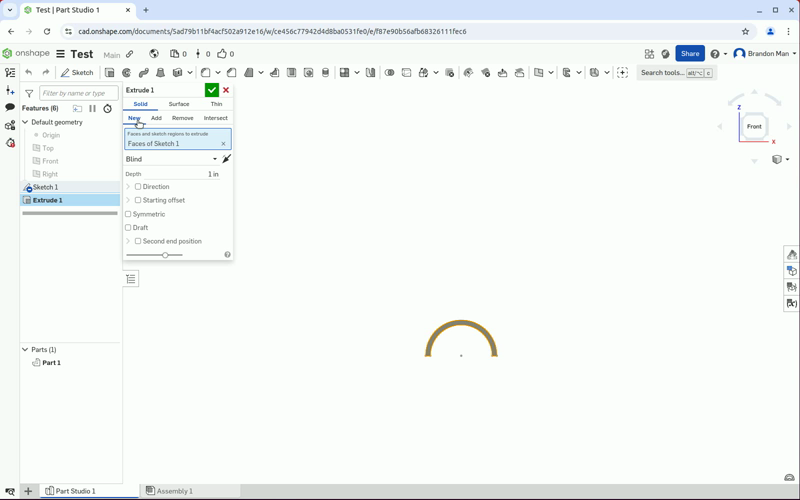
click(137, 120)
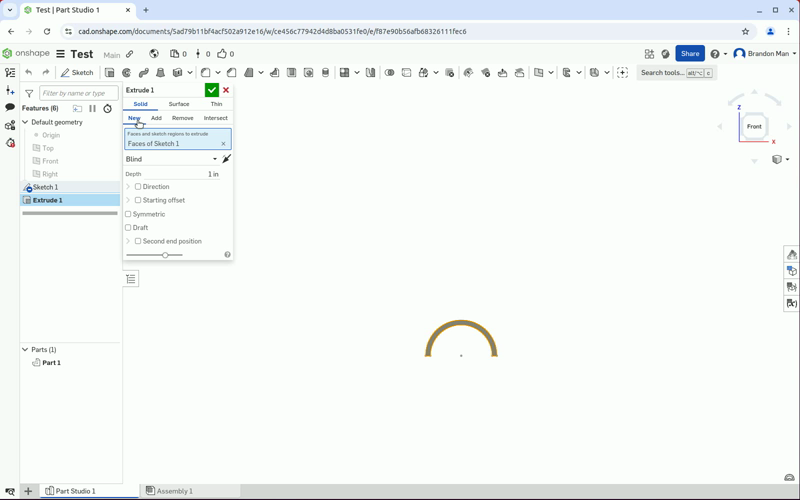
key(tab, 4)
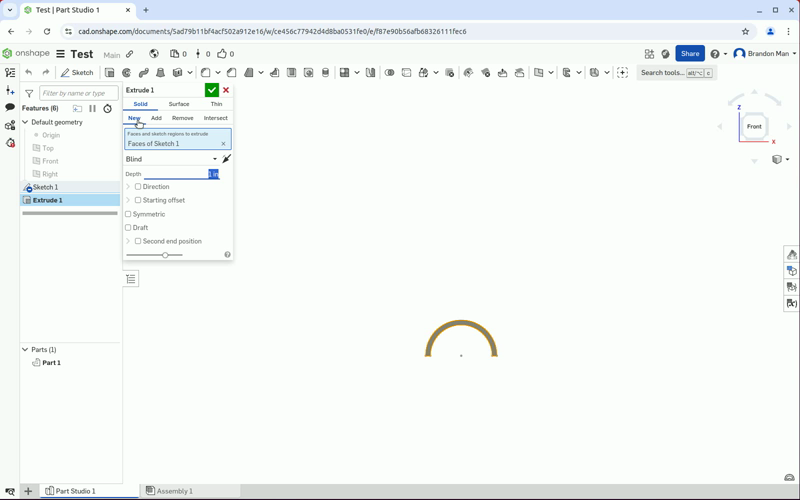
text(4.814)
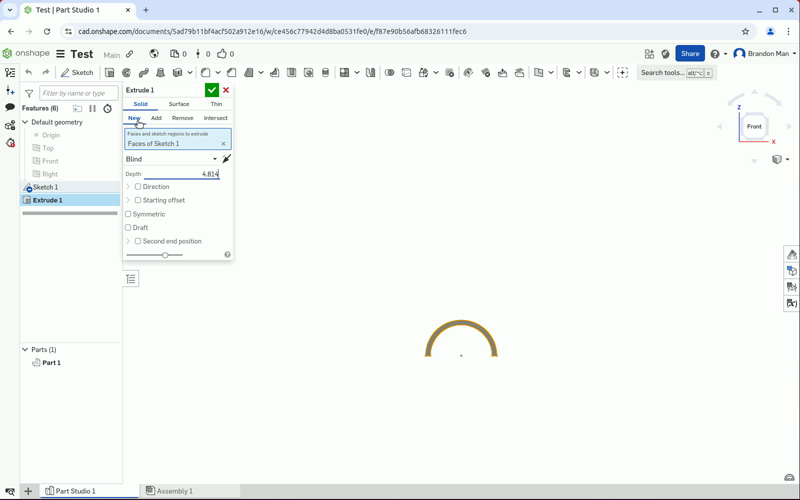
key(tab, 3)
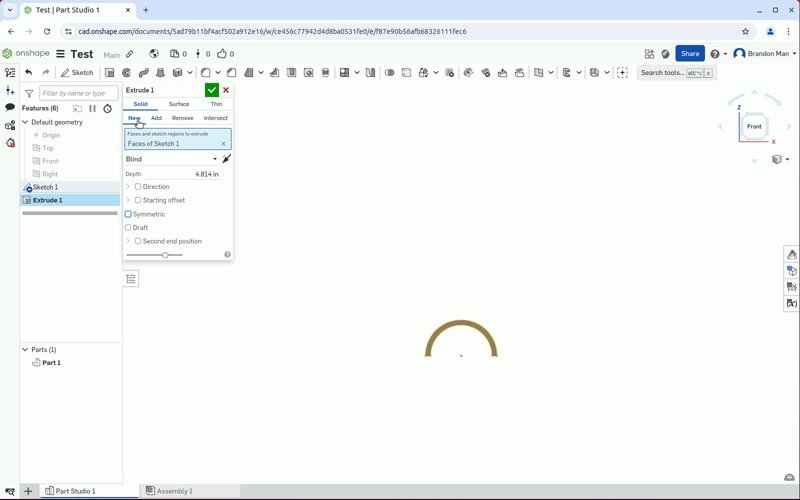
key(space)
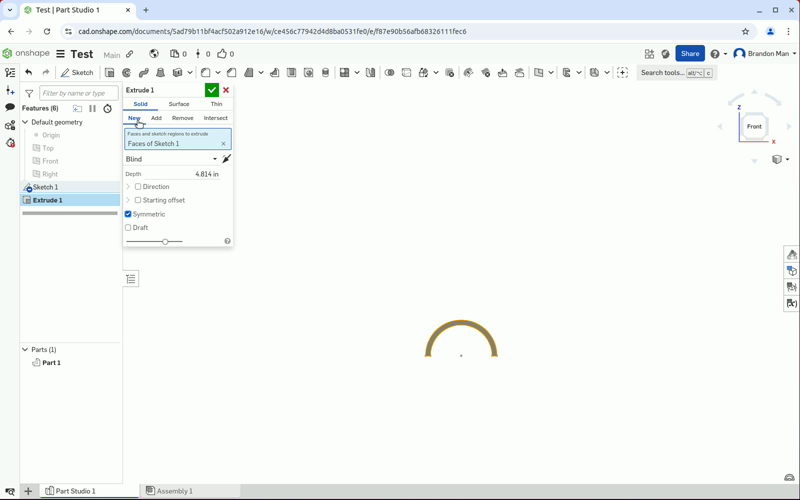
key(enter)
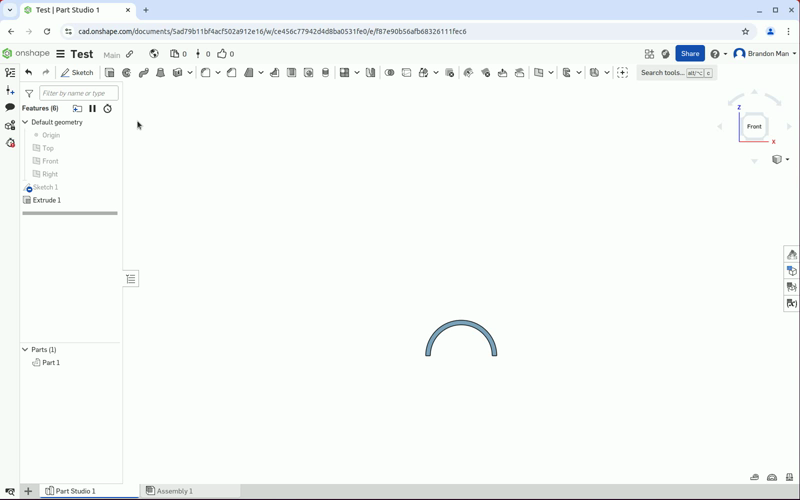
key(shift+h)
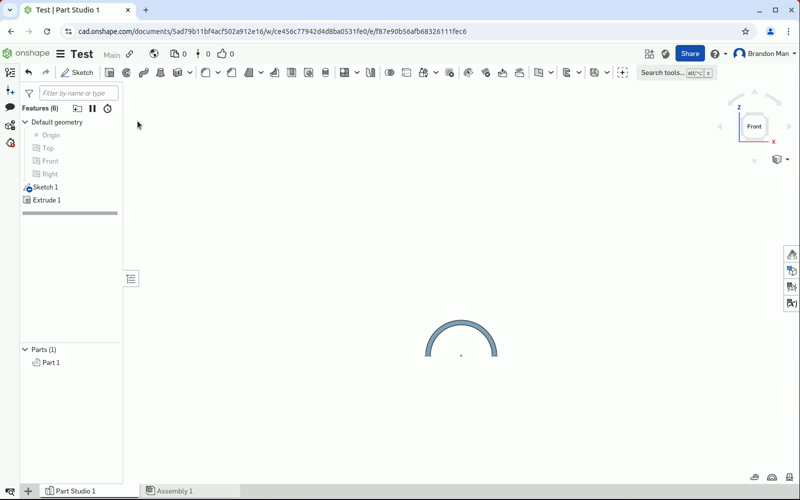
key(shift+h)
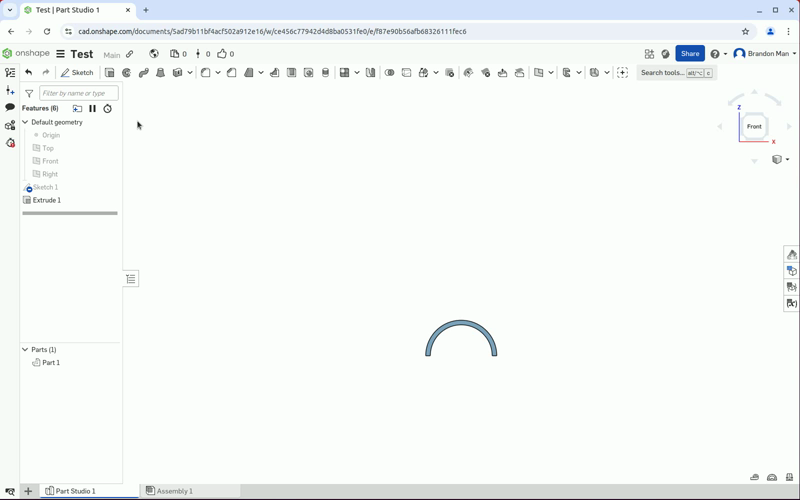
mouse_move(73, 189)
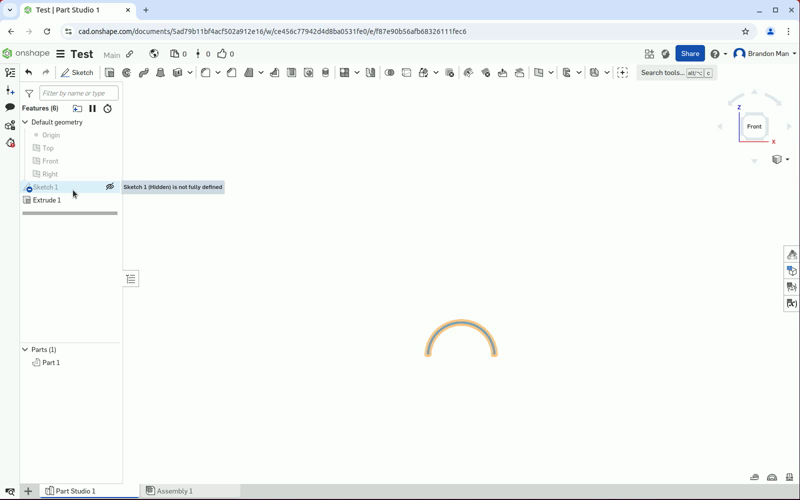
click(73, 189)
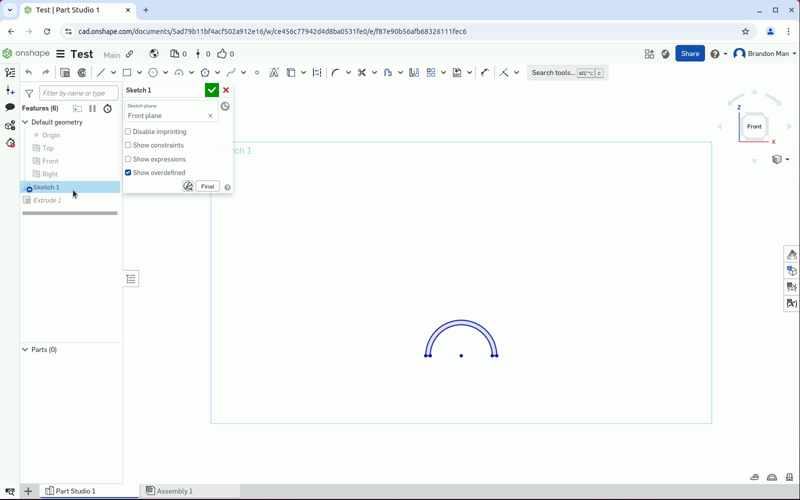
mouse_move(229, 92)
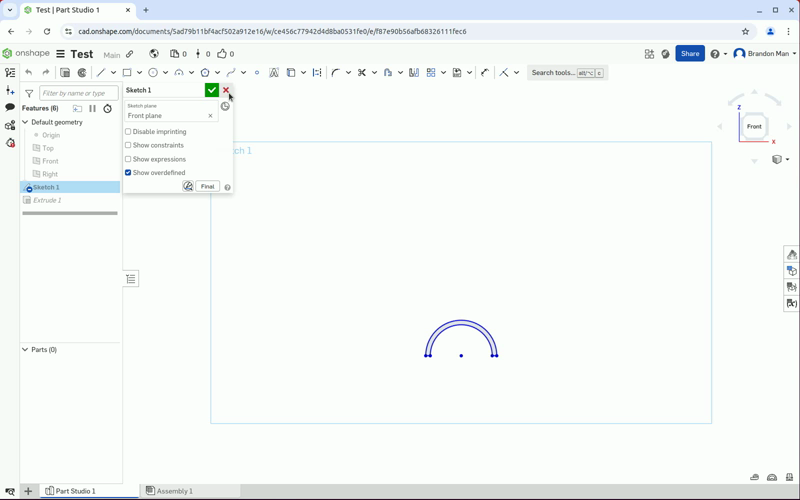
click(229, 92)
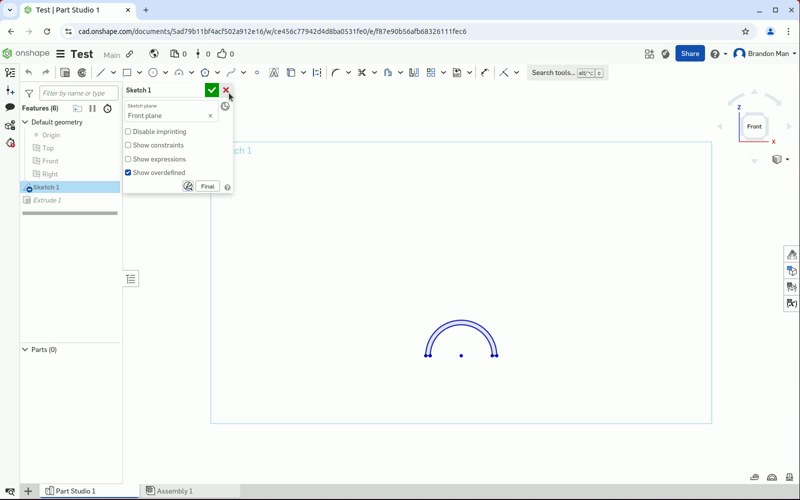
key(shift+s)
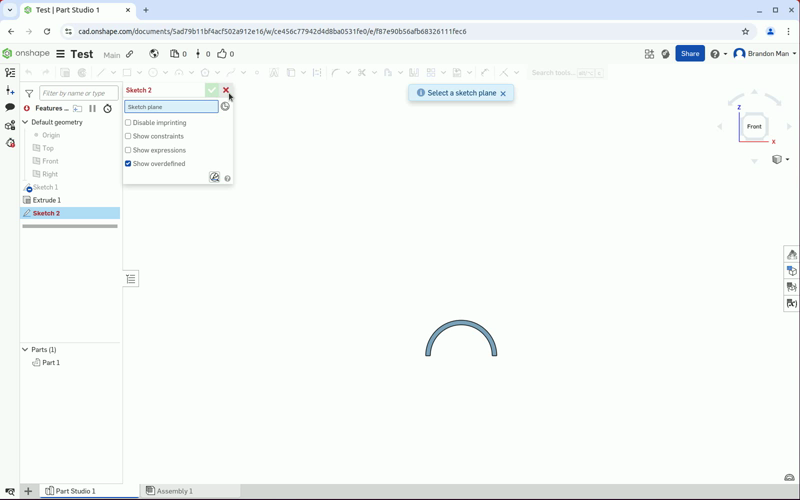
mouse_move(73, 163)
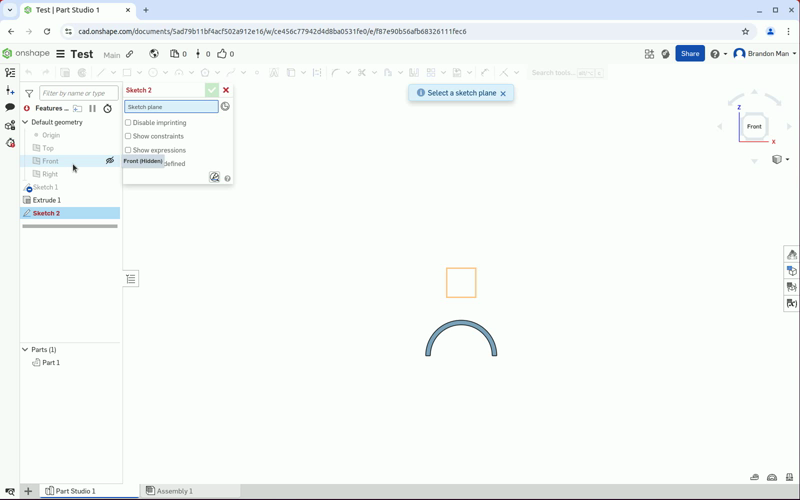
click(73, 163)
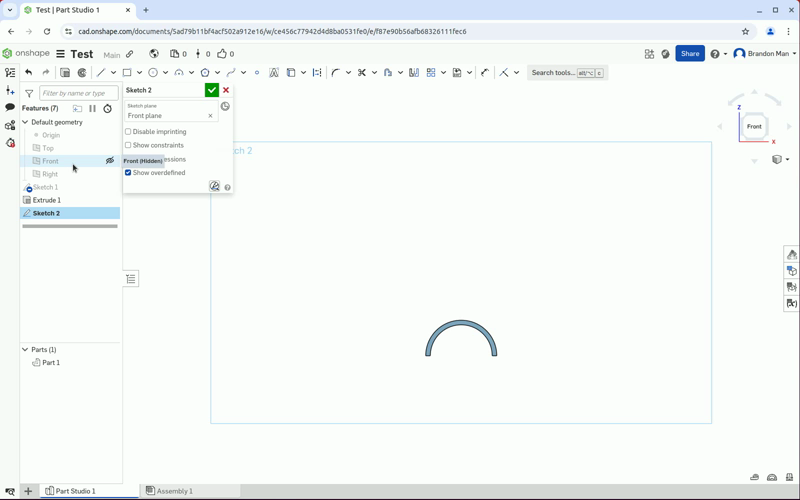
mouse_move(73, 352)
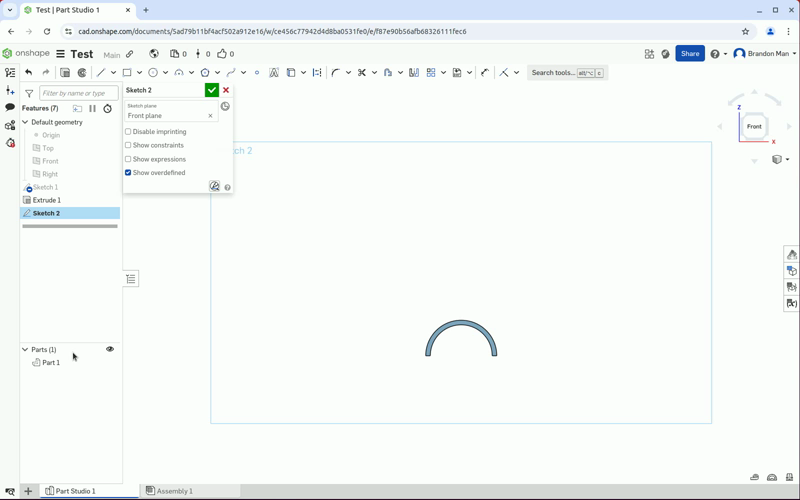
key(y)
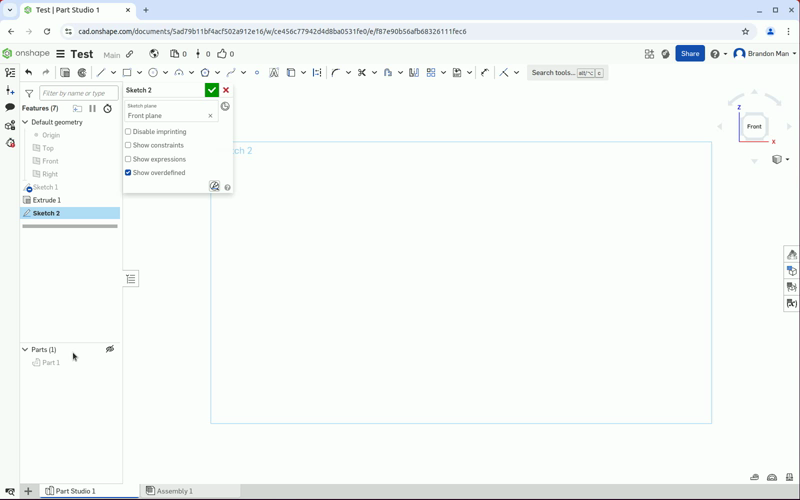
key(l)
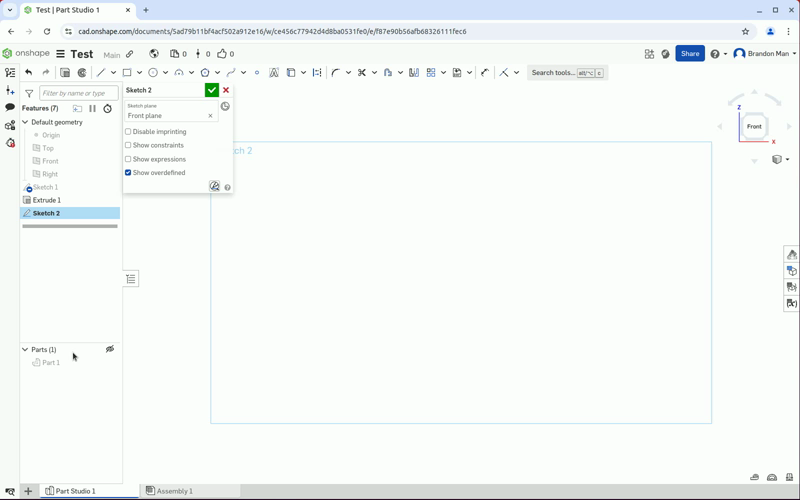
key_down(shift)
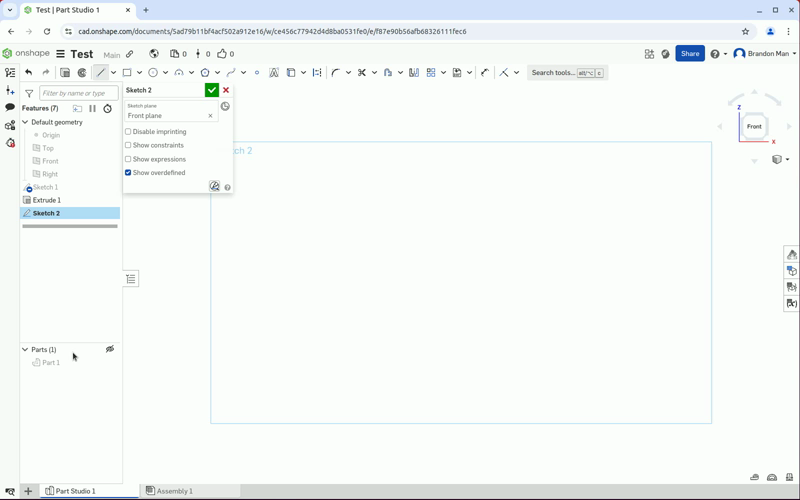
mouse_move(418, 355)
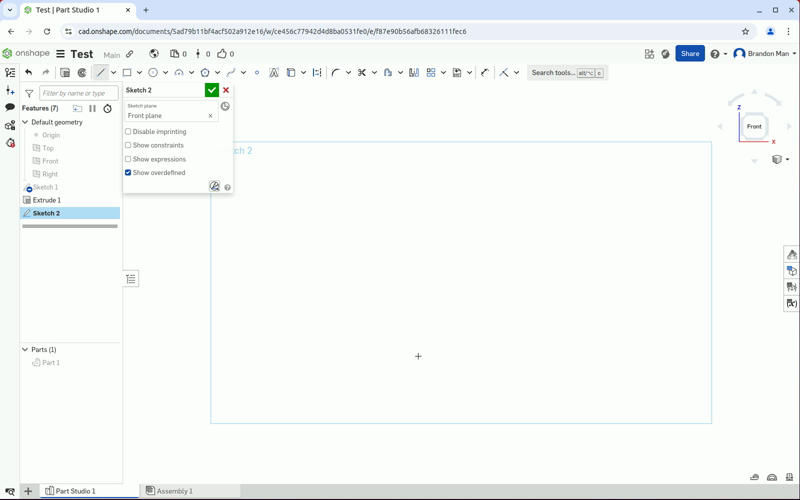
click(418, 355)
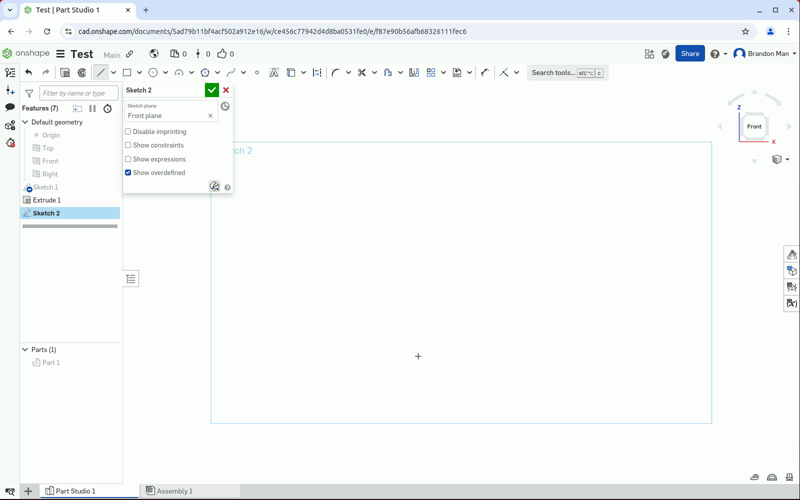
key_up(shift)
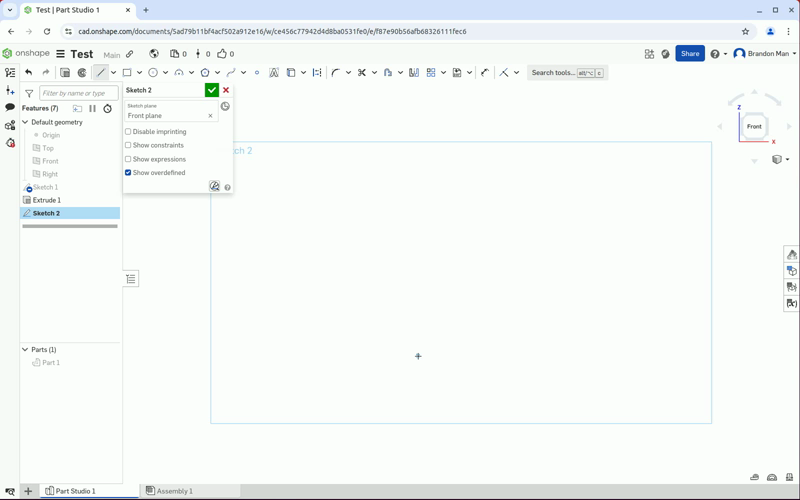
key_down(shift)
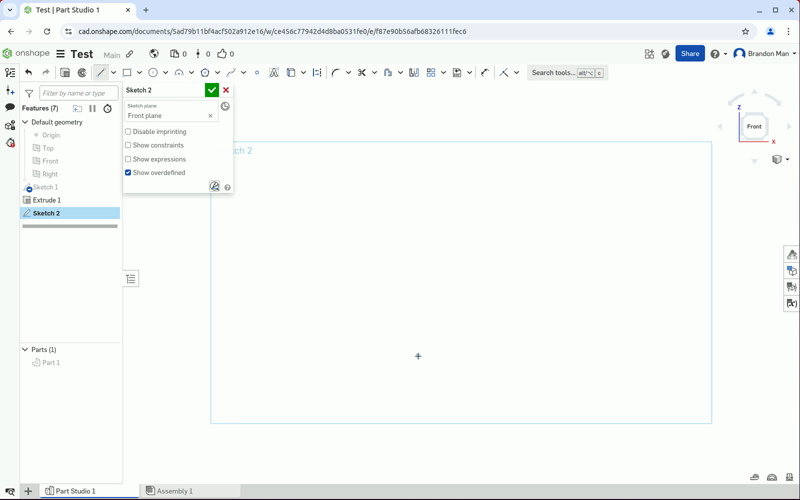
mouse_move(448, 355)
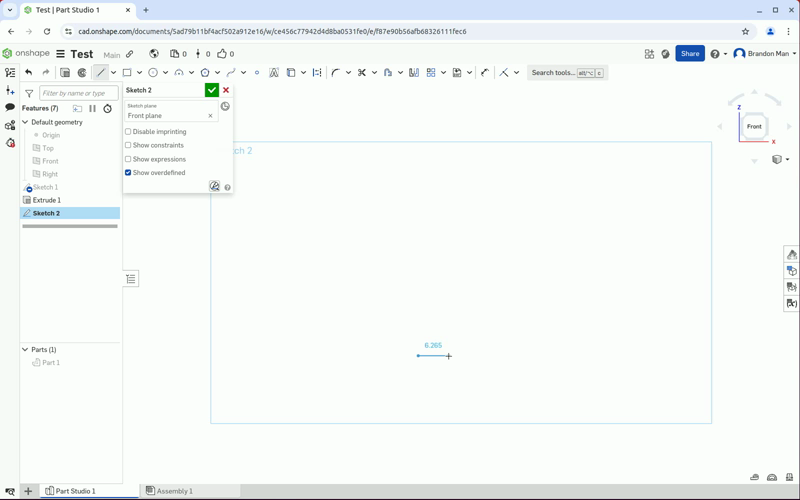
mouse_move(426, 355)
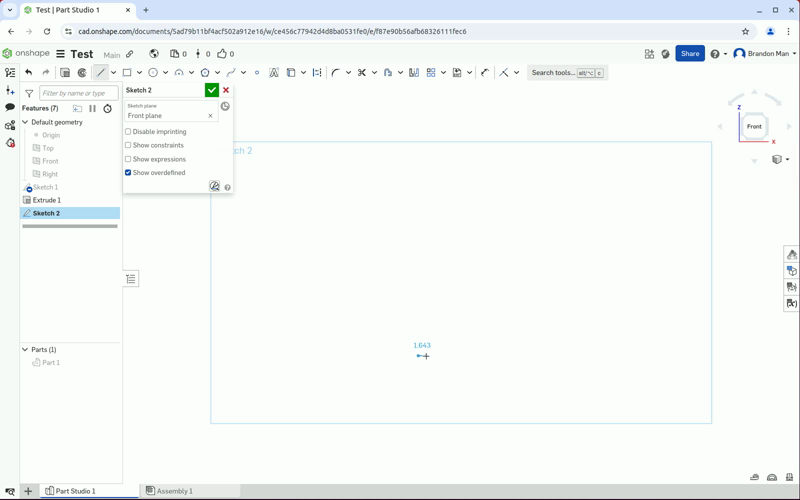
click(426, 355)
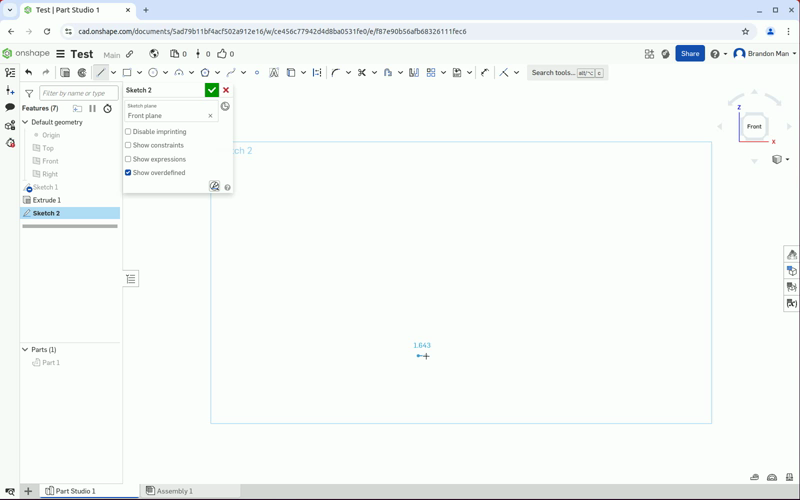
key_up(shift)
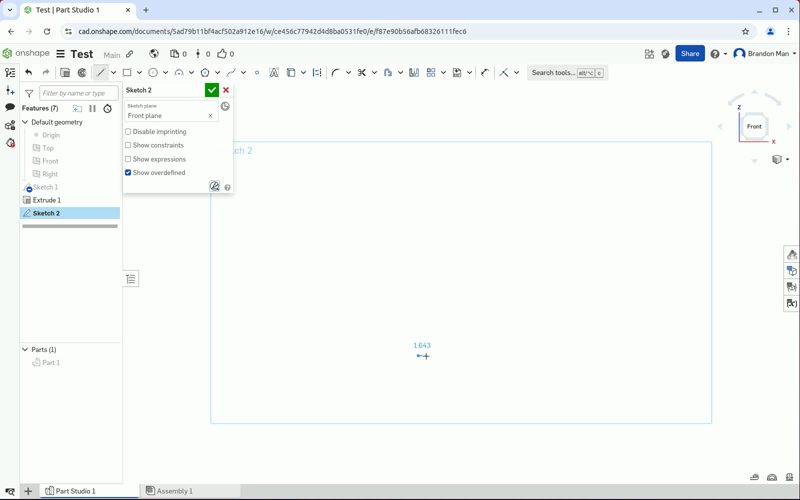
key(esc)
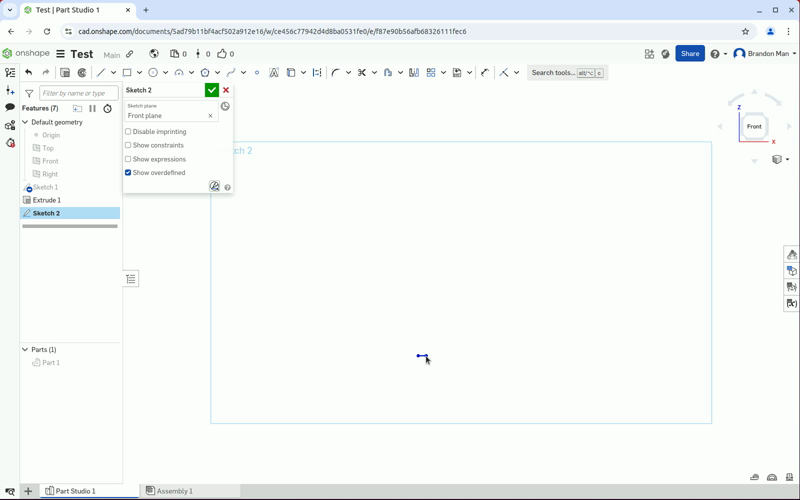
key(a)
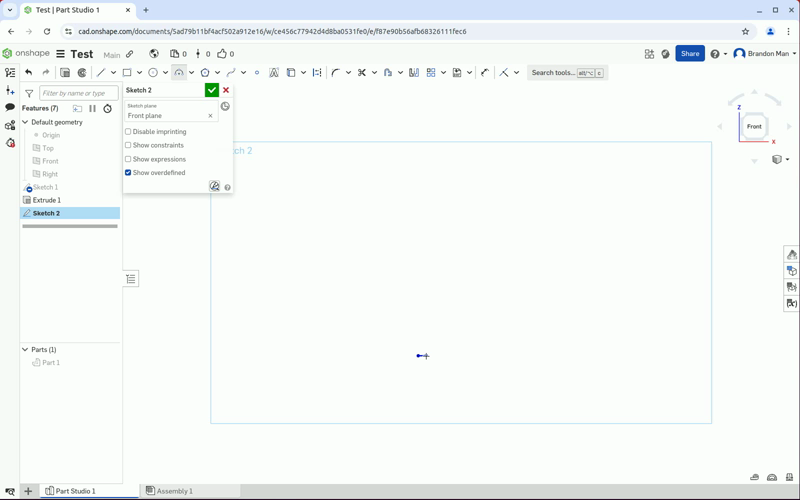
mouse_move(426, 355)
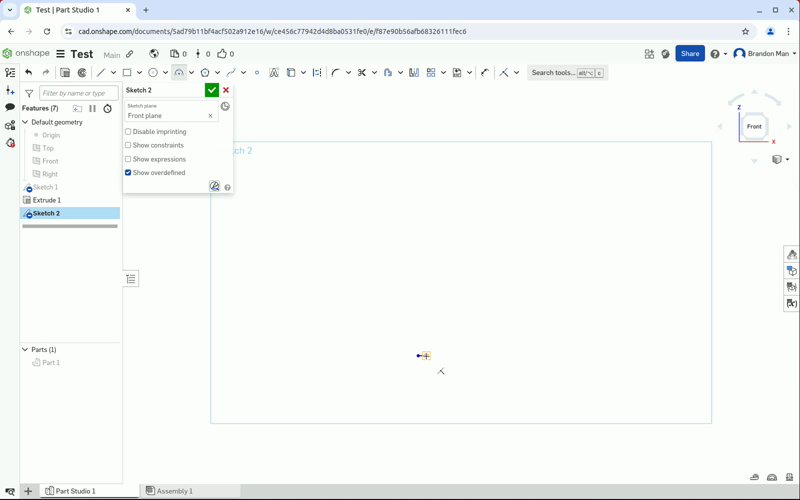
click(426, 355)
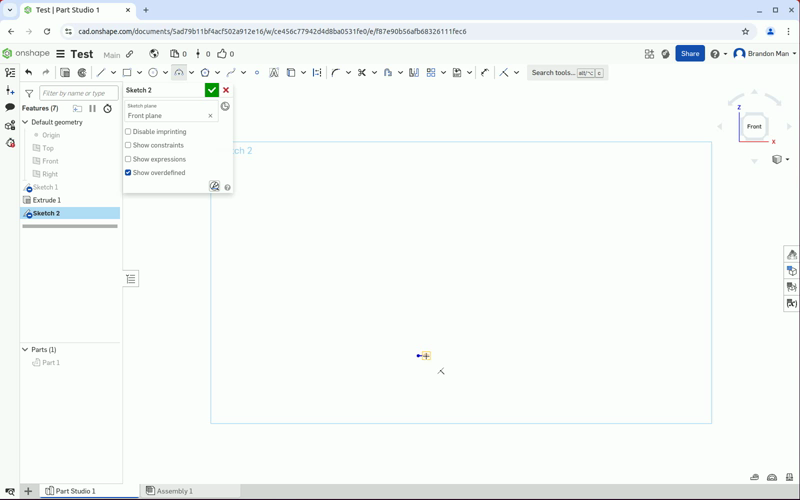
key_down(shift)
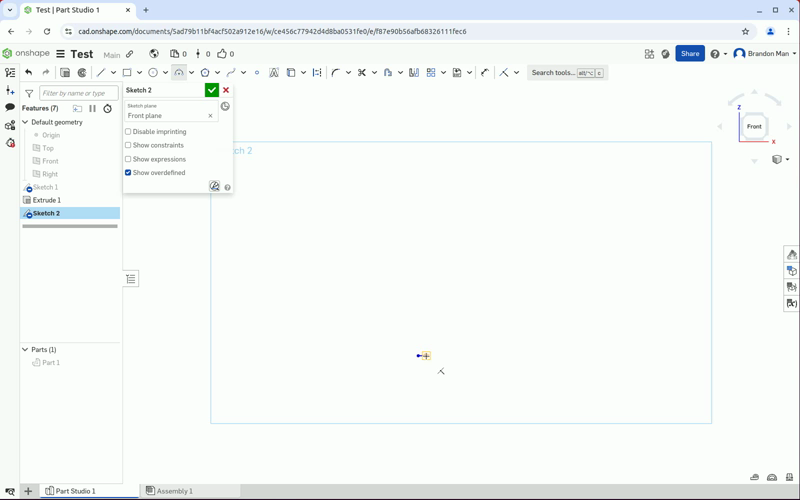
mouse_move(496, 355)
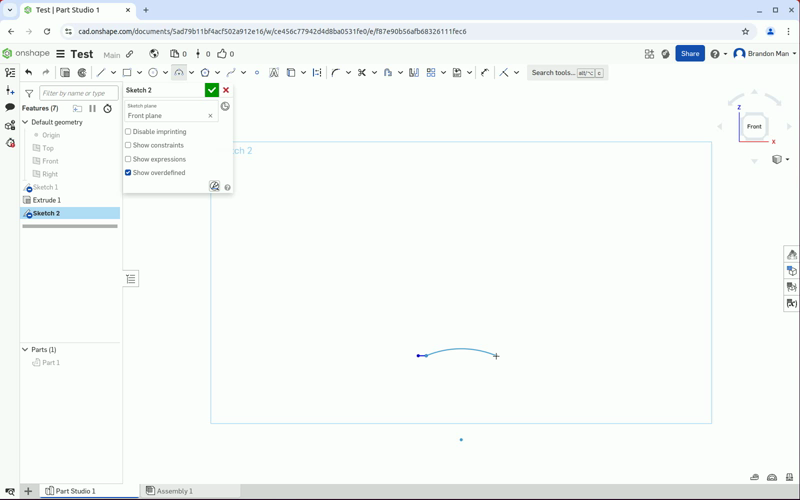
click(496, 355)
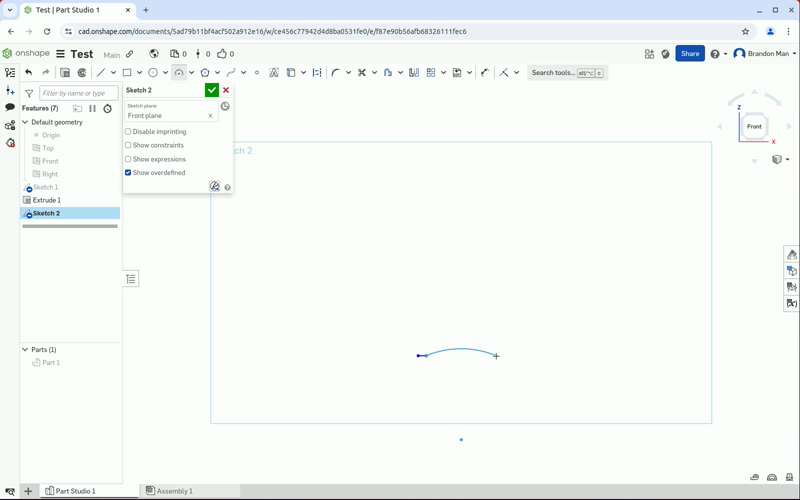
mouse_move(461, 320)
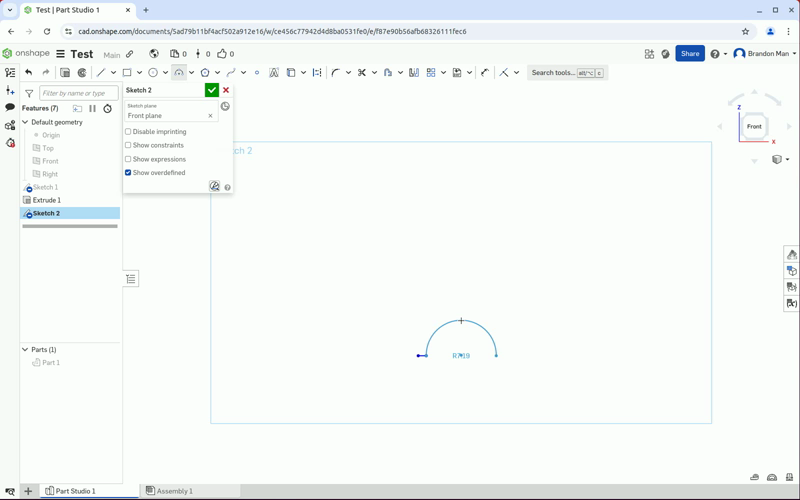
click(461, 320)
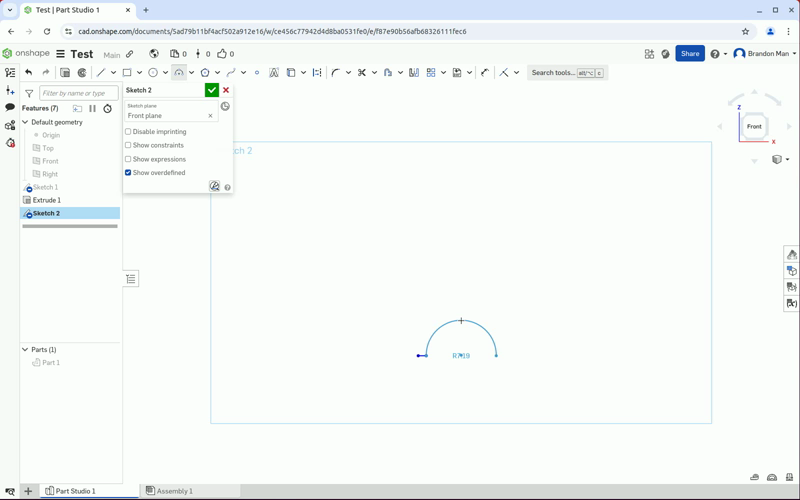
key_up(shift)
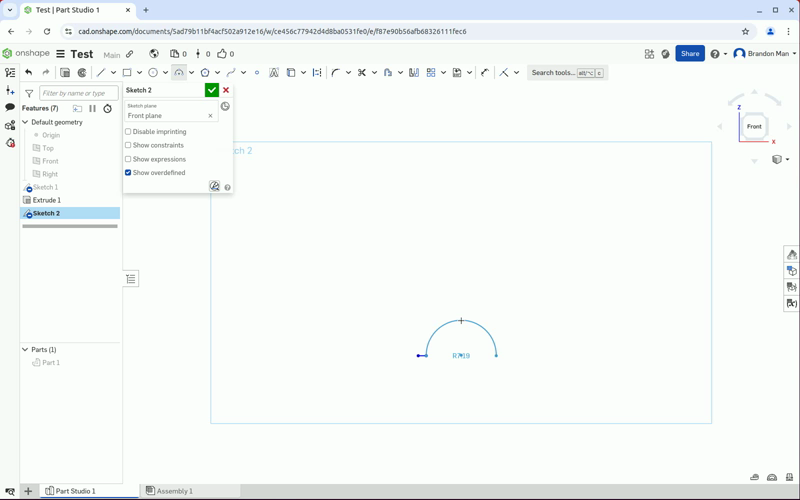
key(esc)
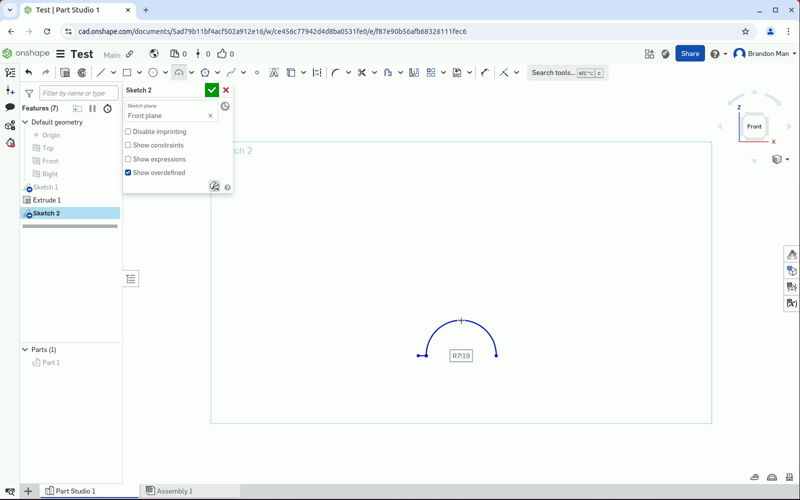
key(l)
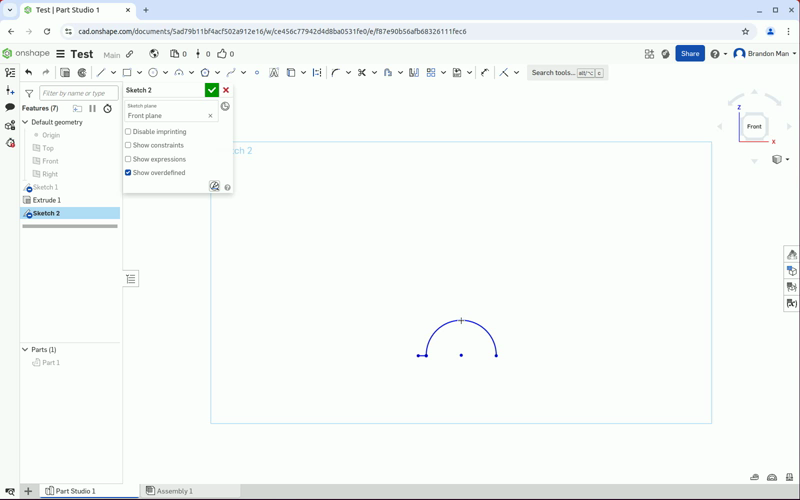
mouse_move(496, 355)
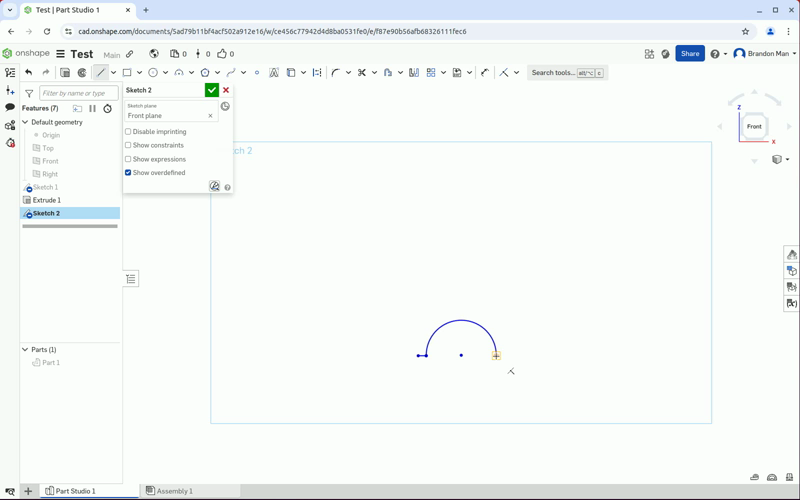
click(496, 355)
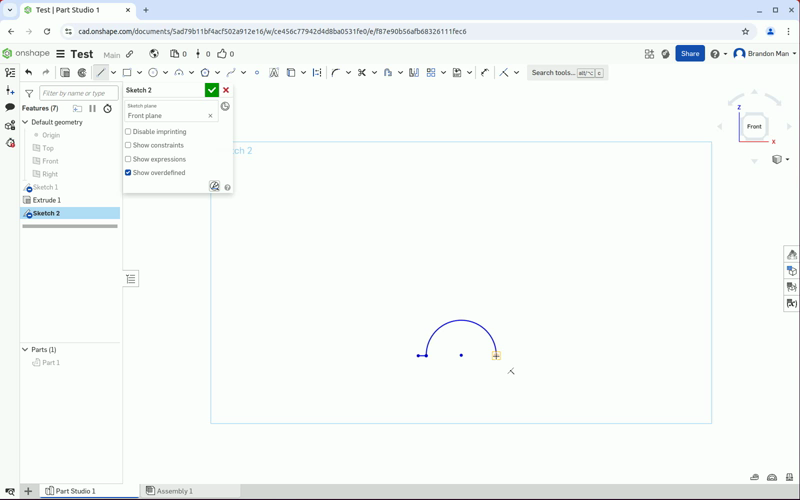
key_down(shift)
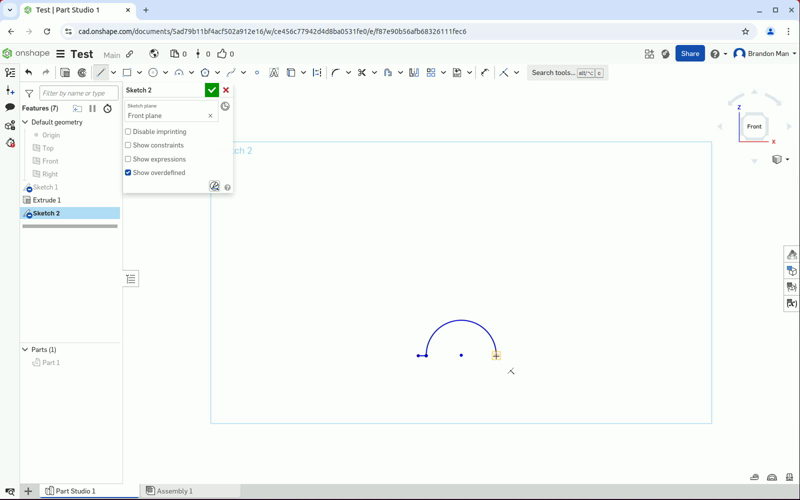
mouse_move(526, 355)
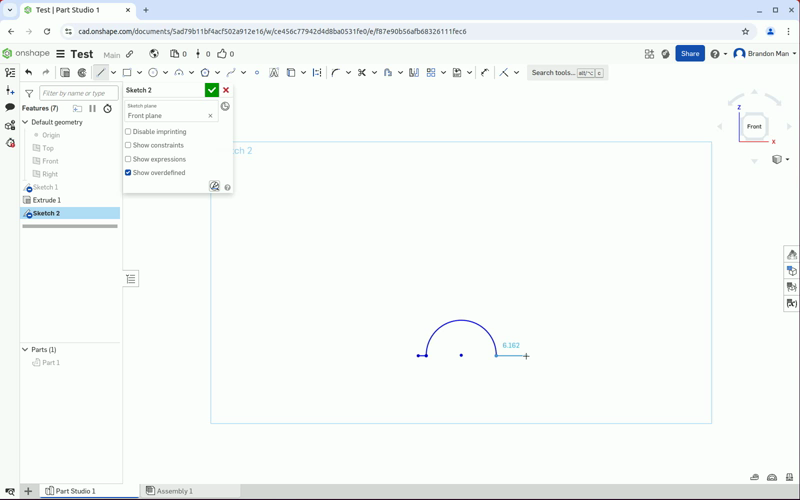
mouse_move(503, 355)
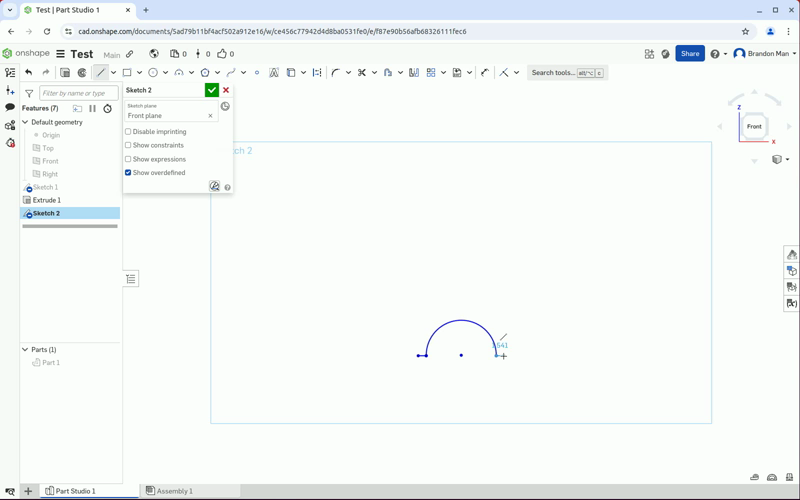
click(503, 355)
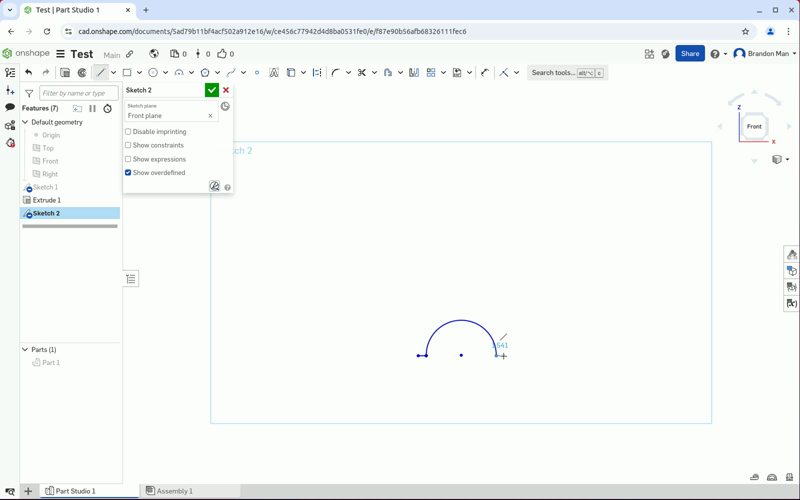
key_up(shift)
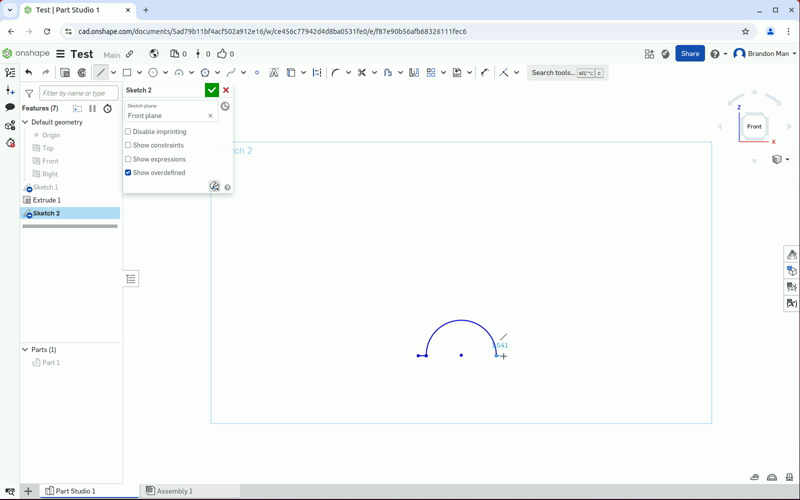
key_down(shift)
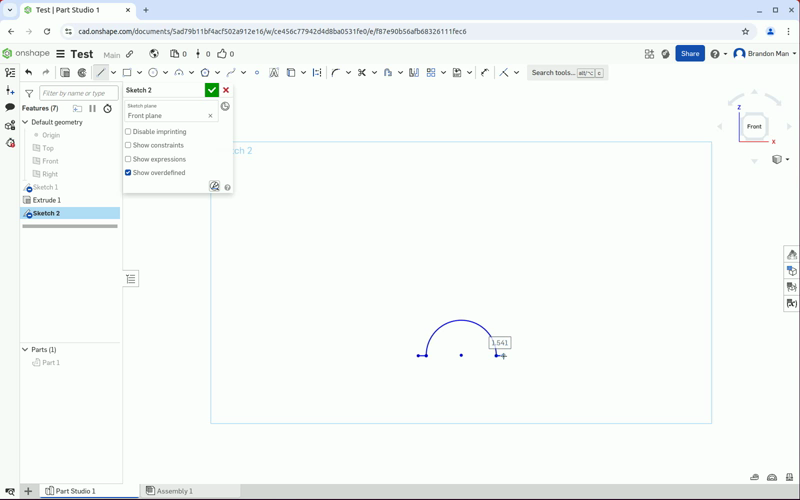
mouse_move(533, 355)
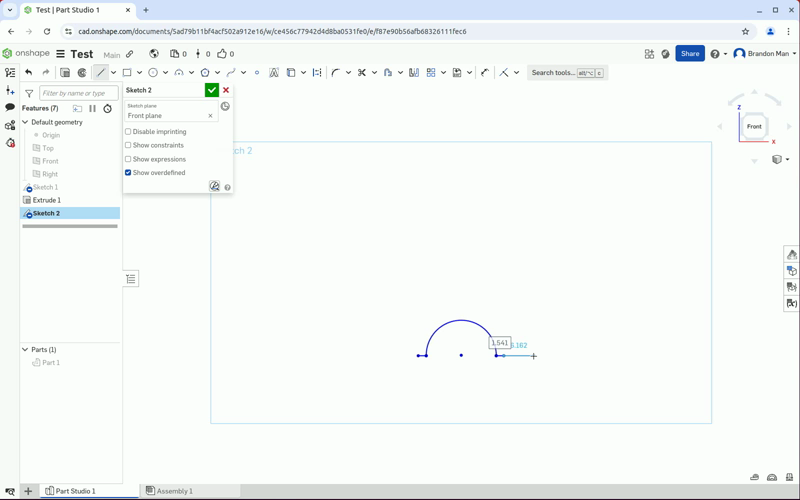
mouse_move(503, 335)
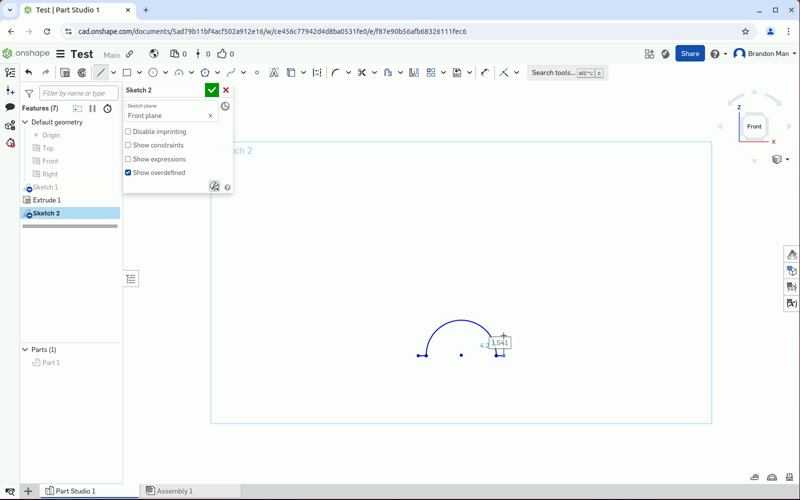
click(503, 335)
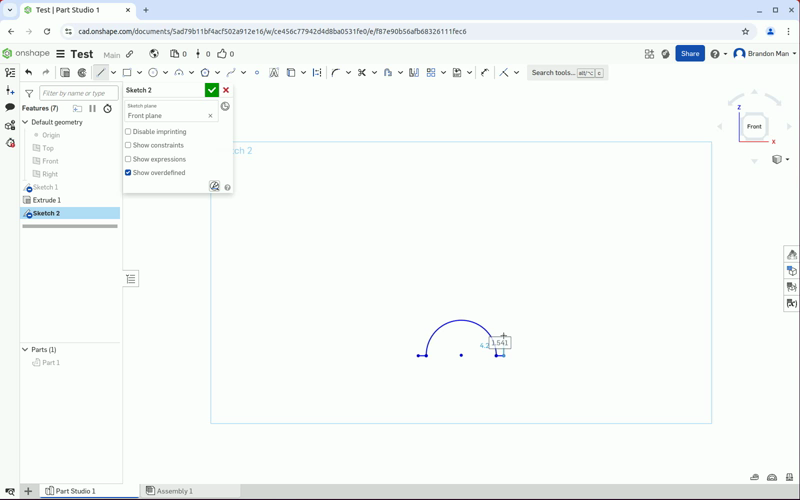
key_up(shift)
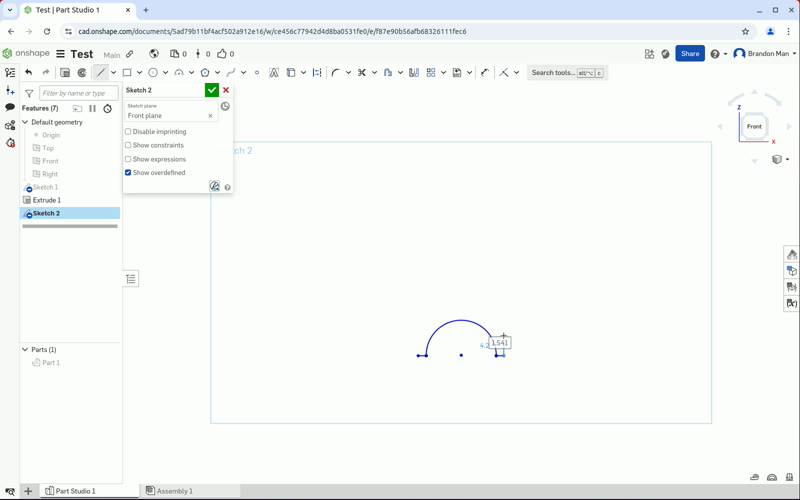
key_down(shift)
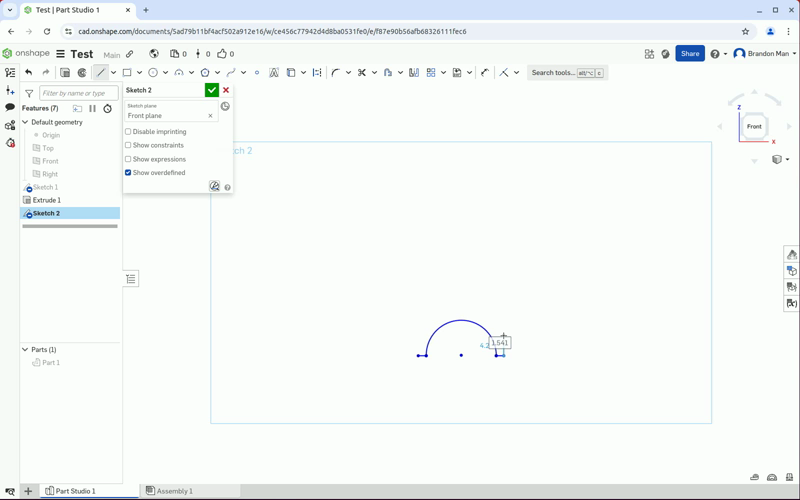
mouse_move(533, 335)
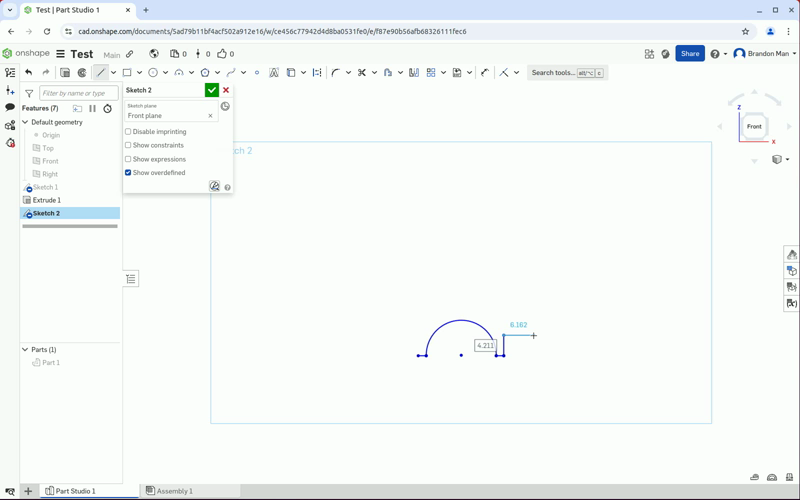
mouse_move(481, 318)
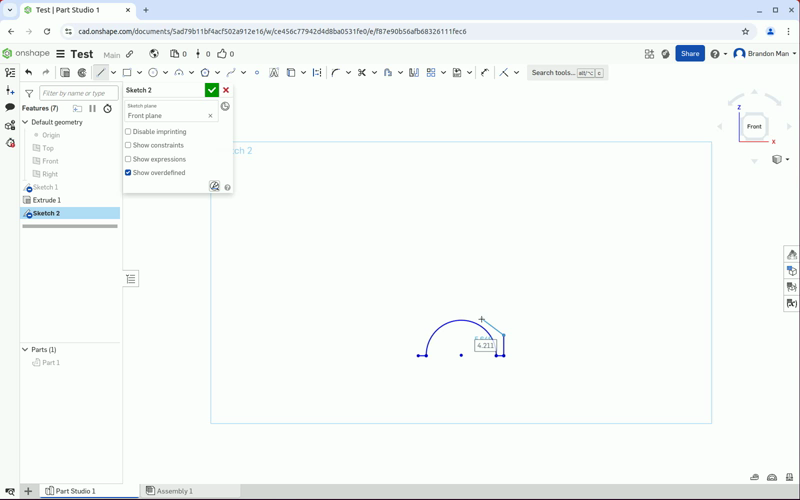
click(481, 318)
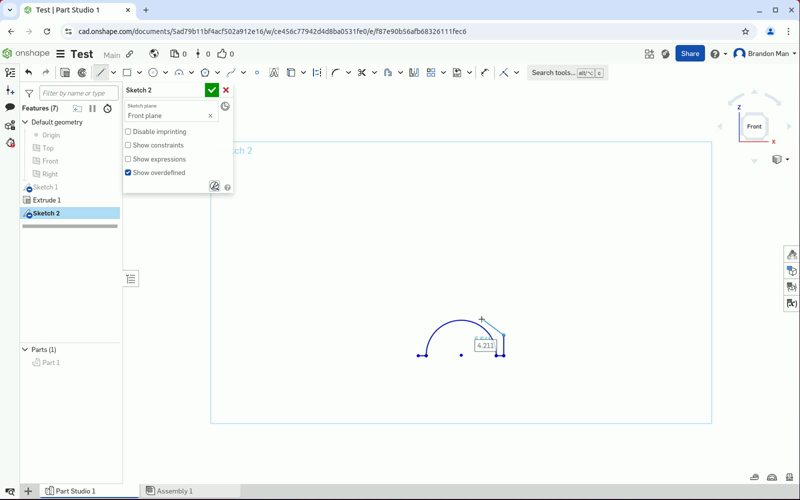
key_up(shift)
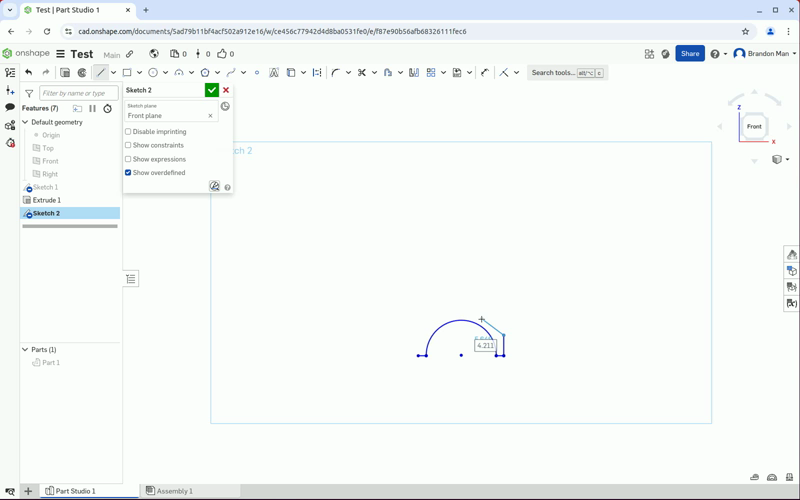
key_down(shift)
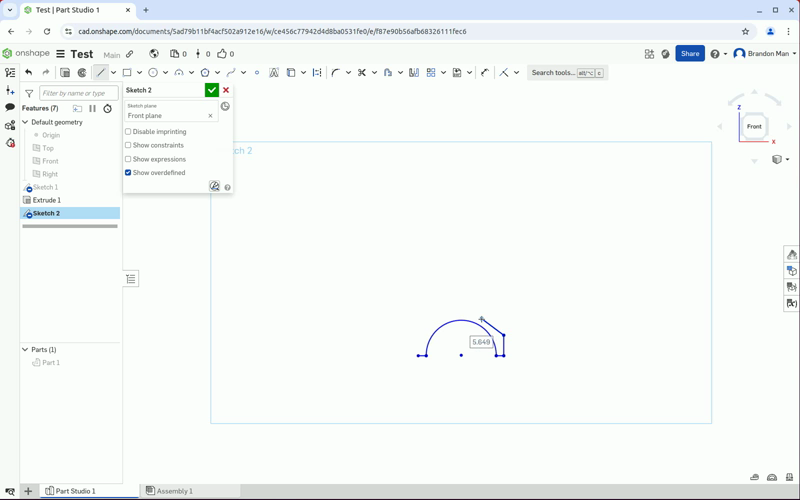
mouse_move(475, 216)
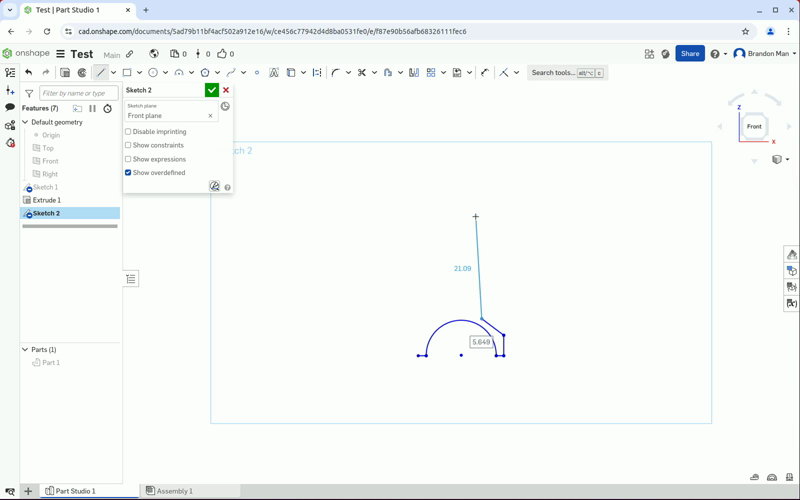
click(475, 216)
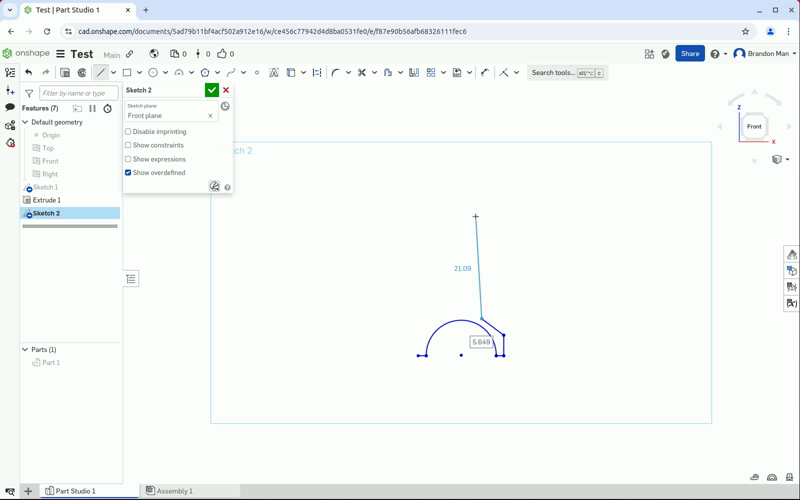
key_up(shift)
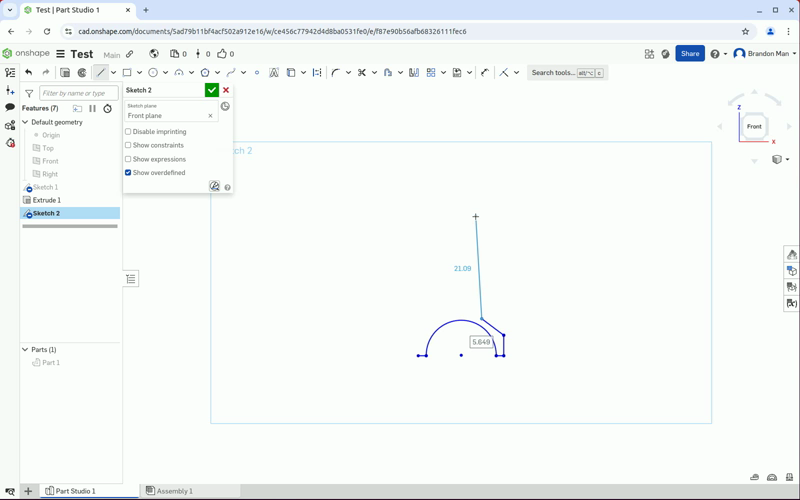
key(esc)
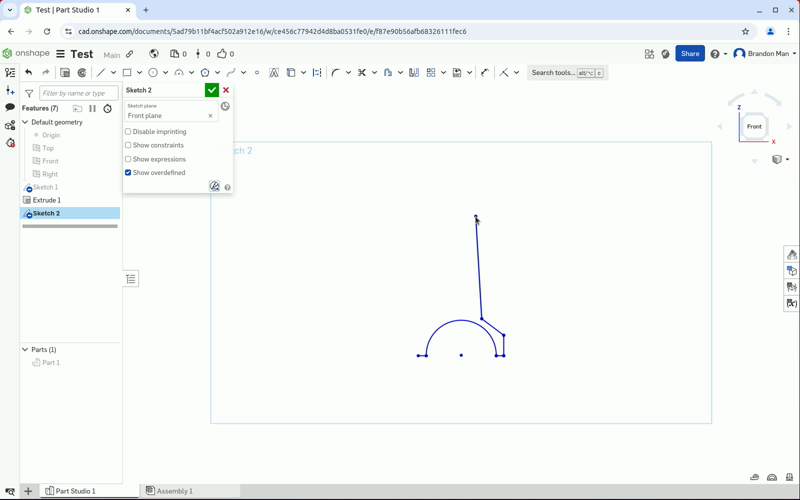
key(a)
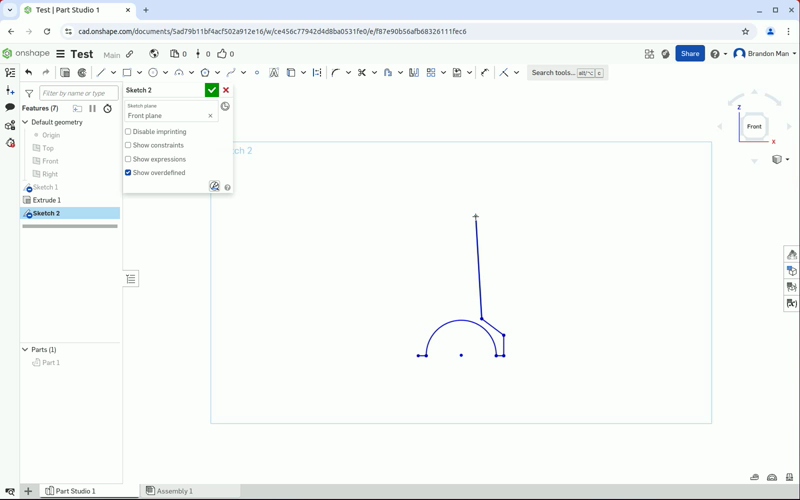
mouse_move(475, 216)
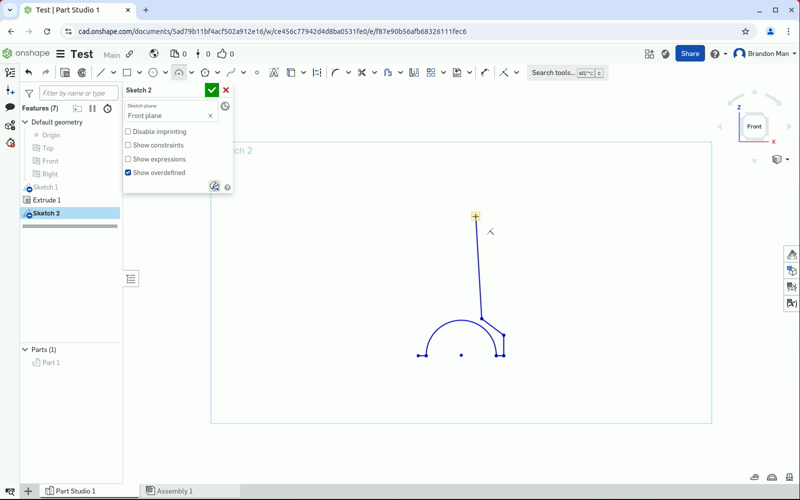
click(475, 216)
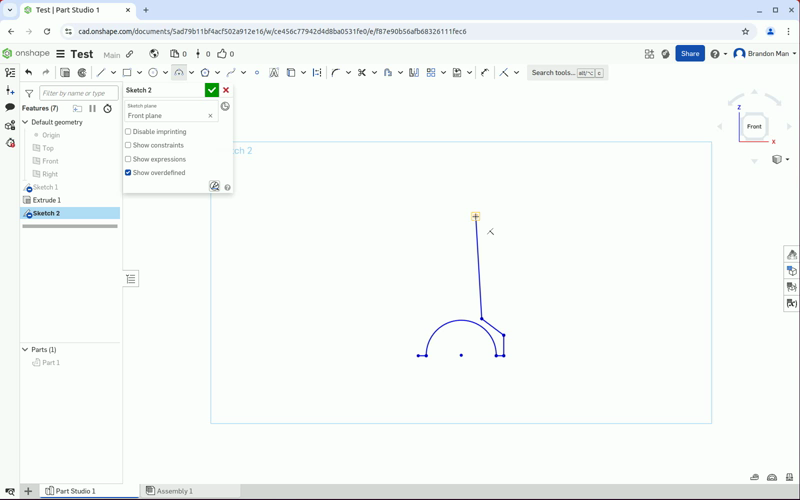
key_down(shift)
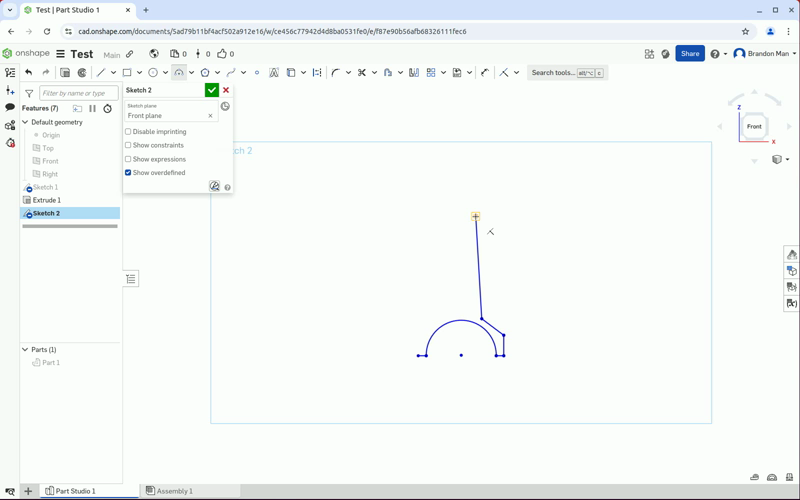
mouse_move(446, 216)
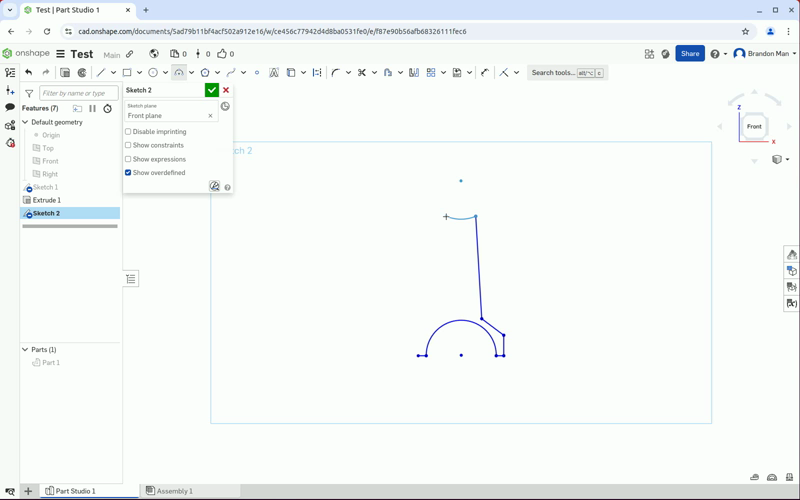
click(446, 216)
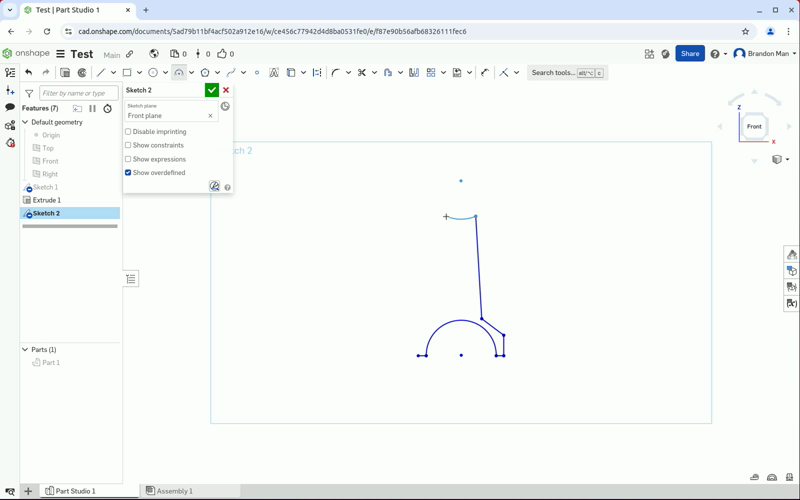
mouse_move(461, 223)
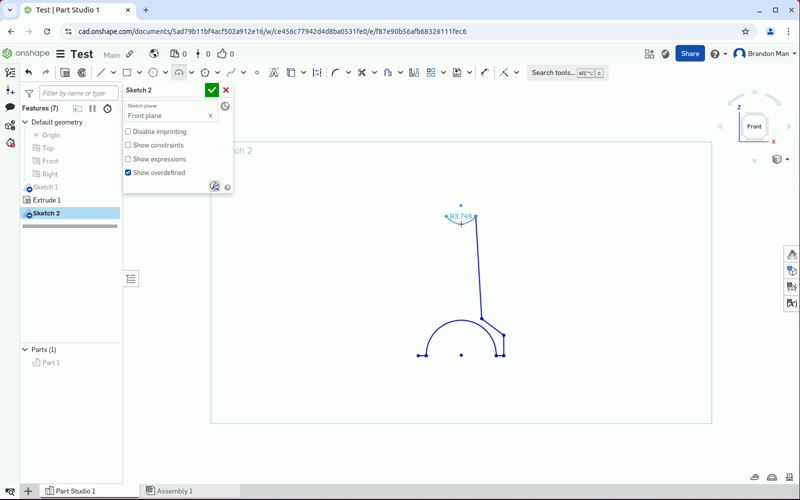
click(461, 223)
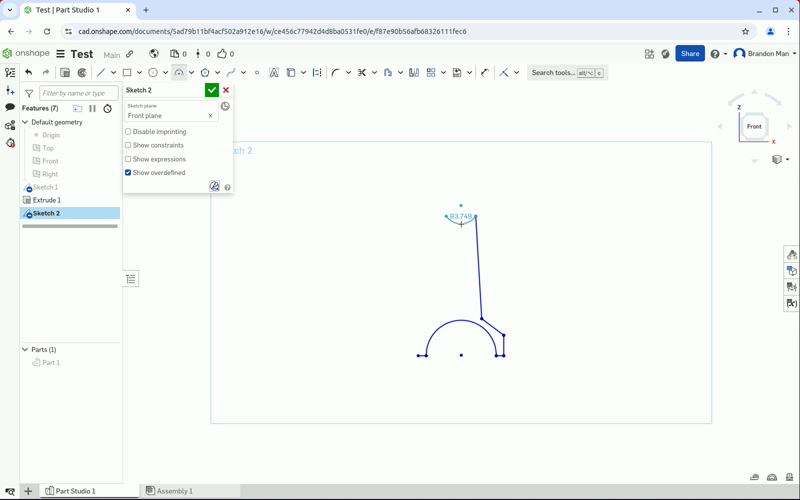
key_up(shift)
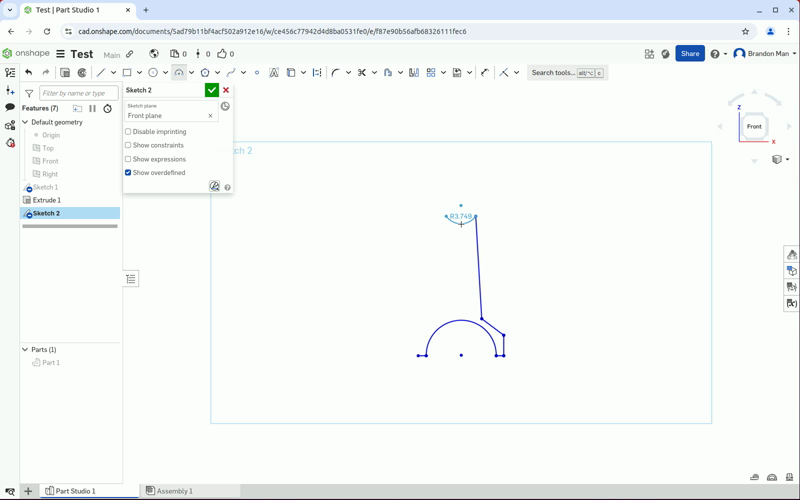
key(esc)
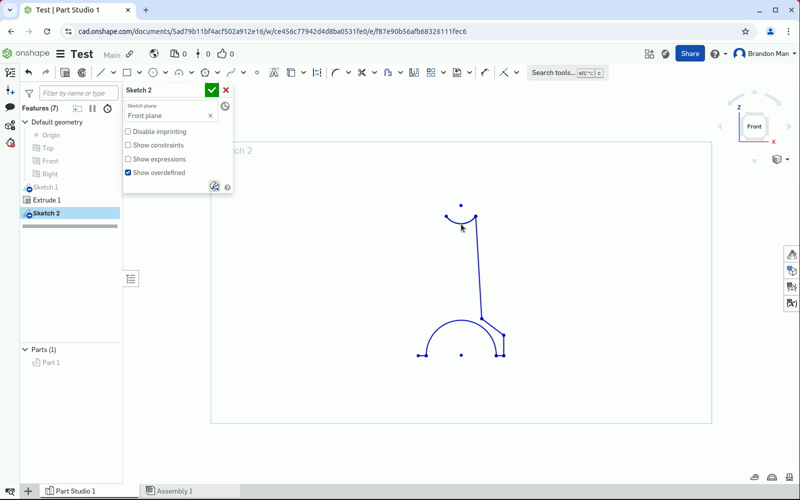
key(l)
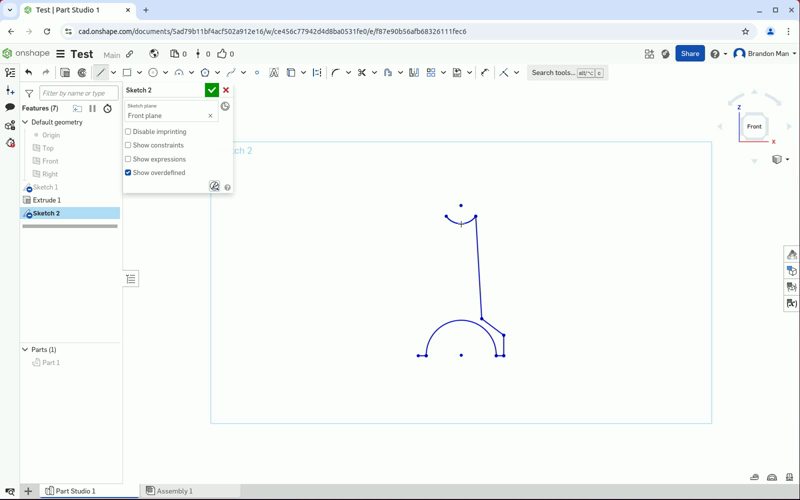
mouse_move(446, 216)
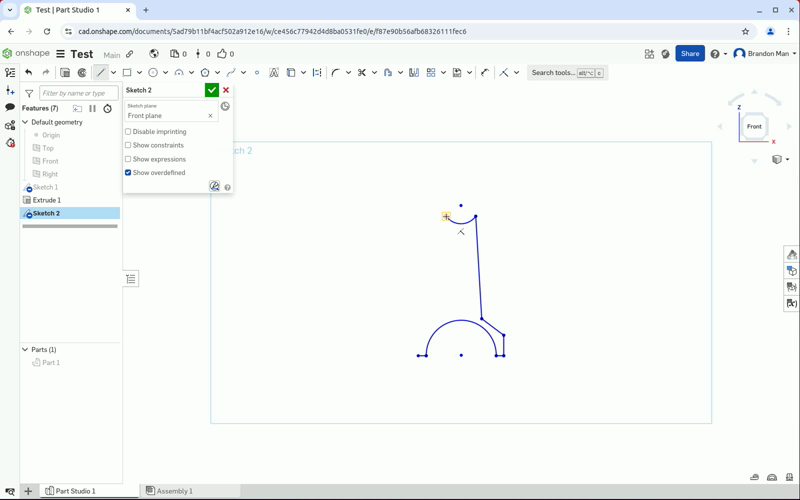
click(446, 216)
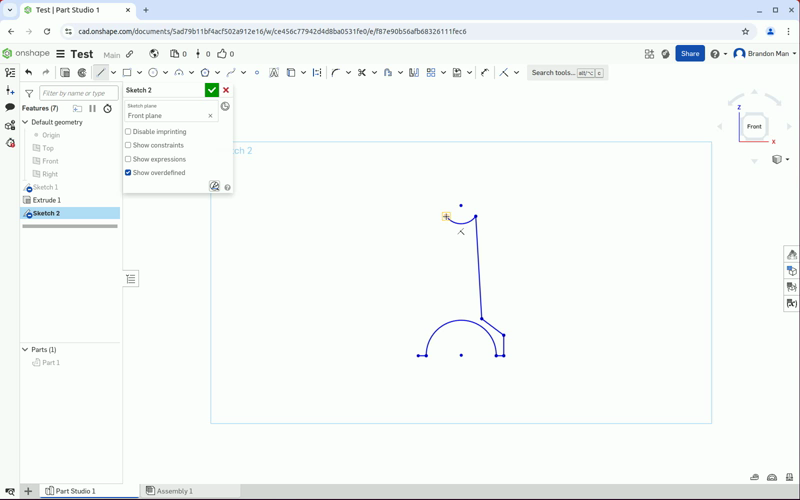
key_down(shift)
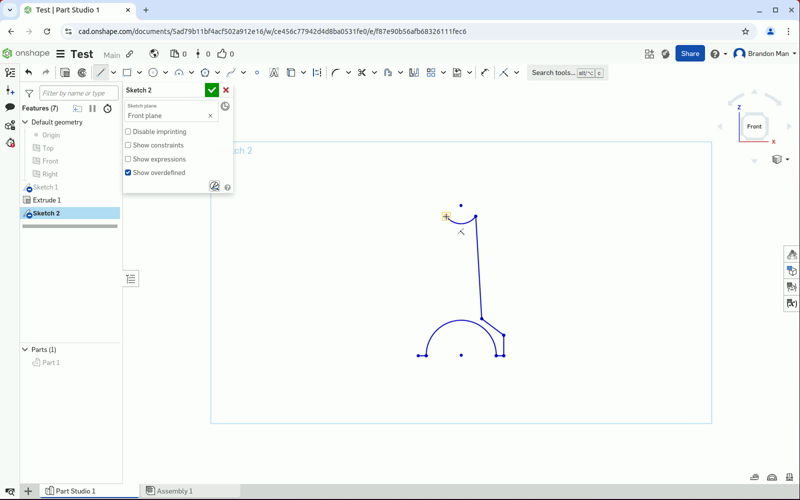
mouse_move(442, 318)
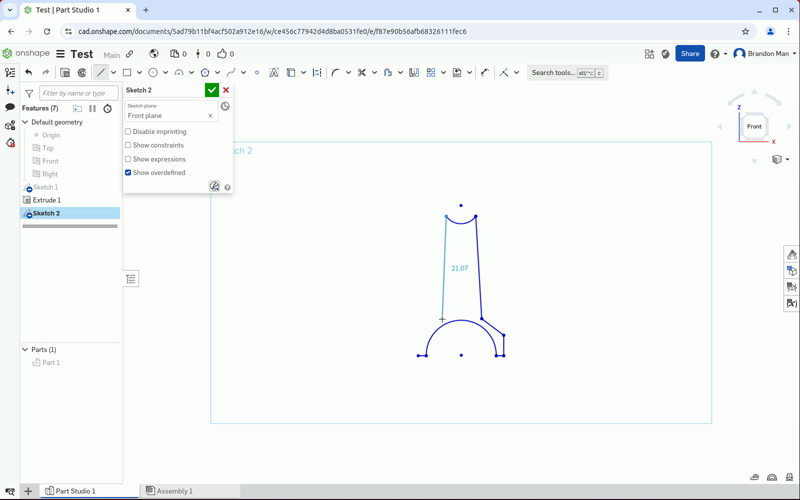
click(442, 318)
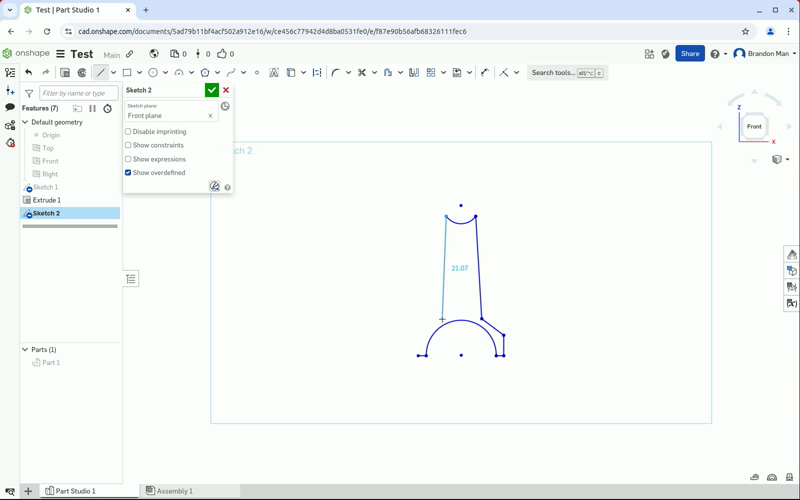
key_up(shift)
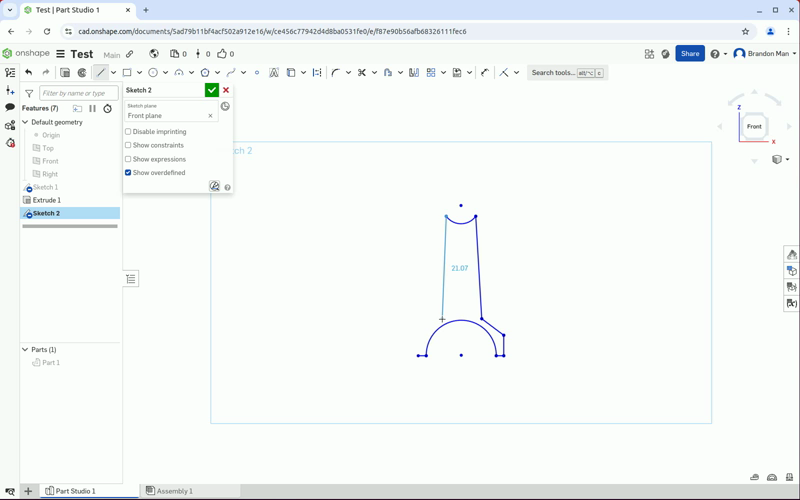
key_down(shift)
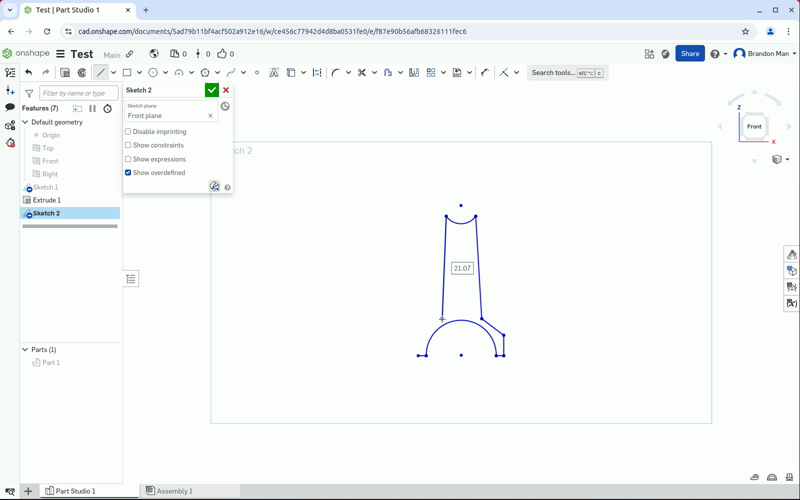
mouse_move(472, 318)
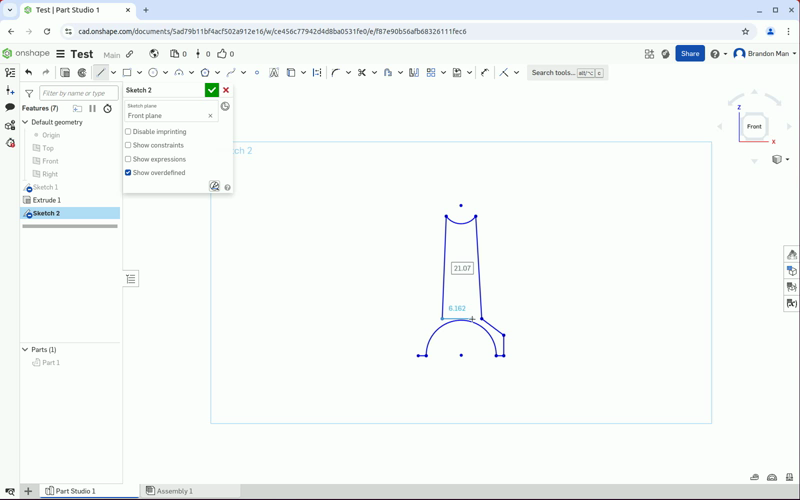
mouse_move(418, 335)
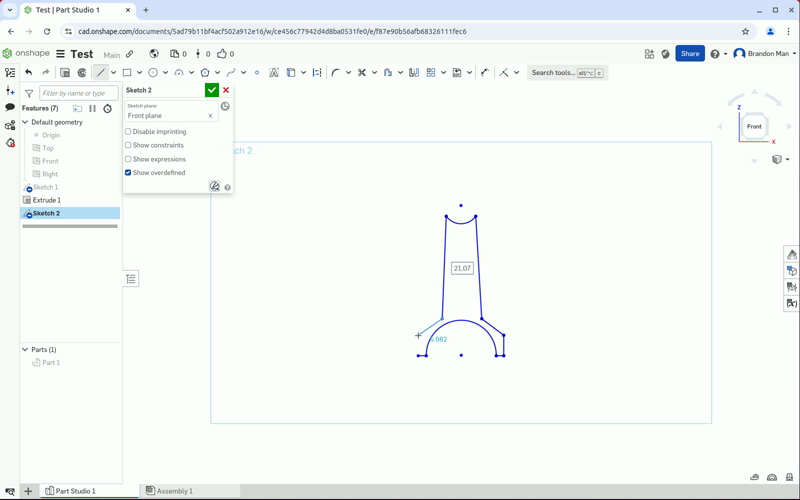
click(418, 335)
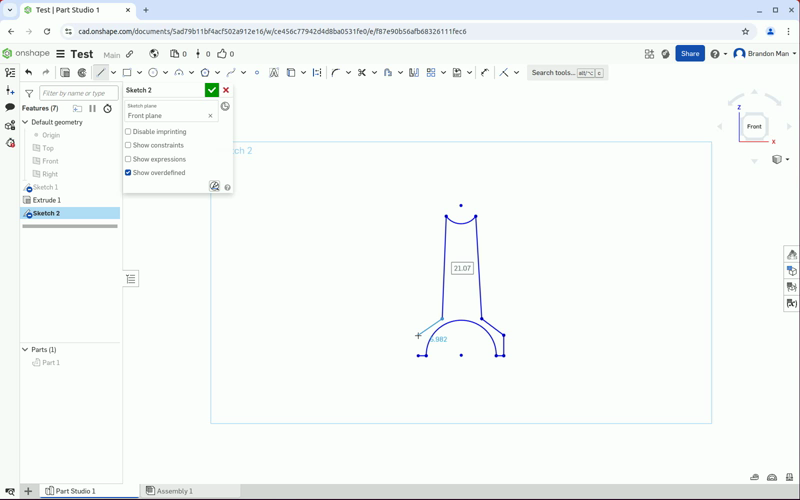
key_up(shift)
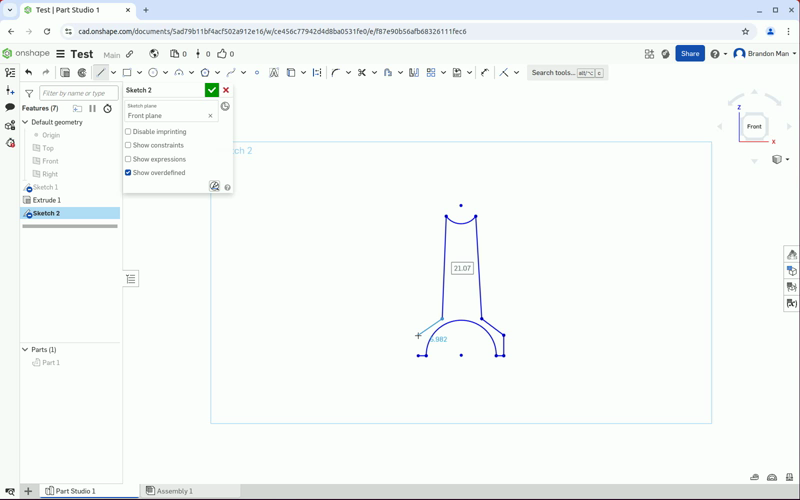
mouse_move(448, 335)
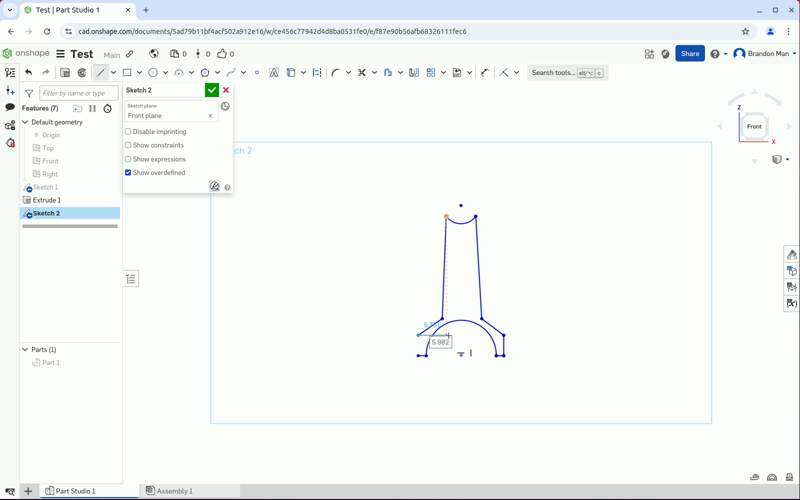
key_down(shift)
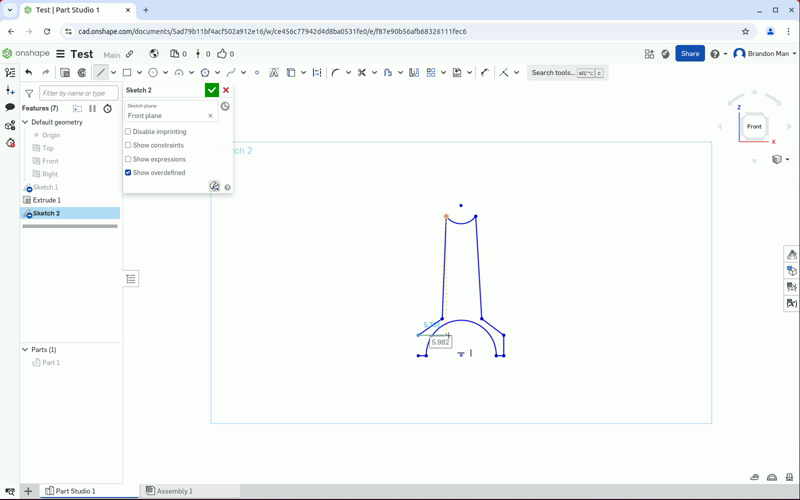
mouse_move(418, 355)
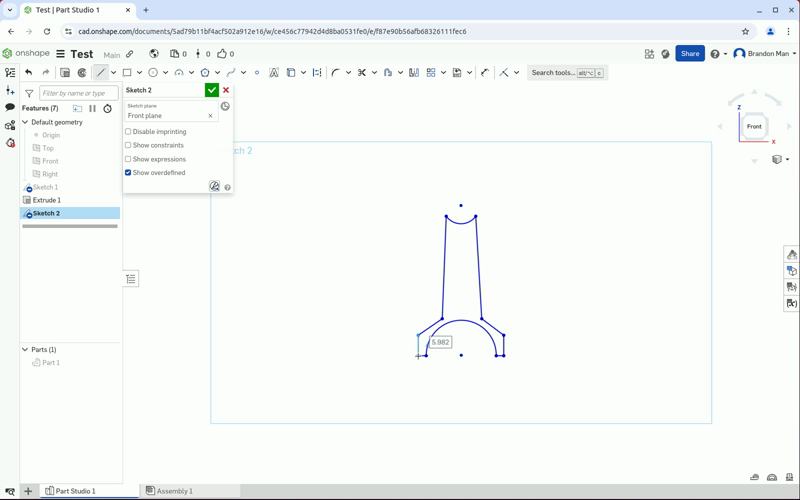
key_up(shift)
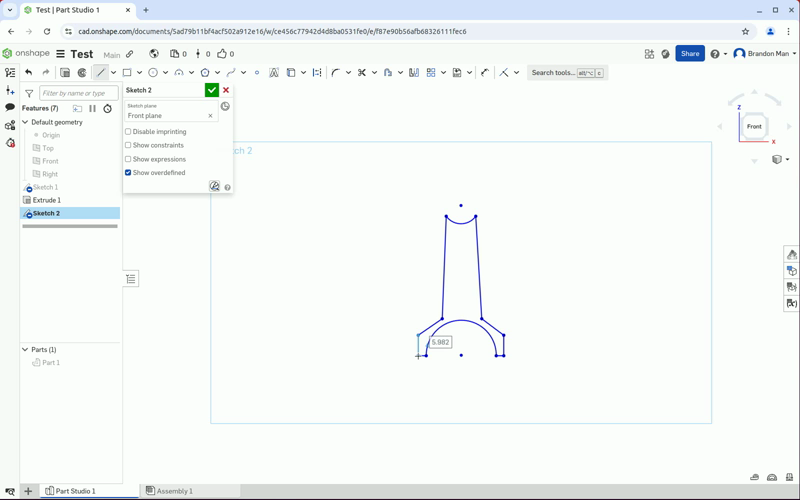
click(418, 355)
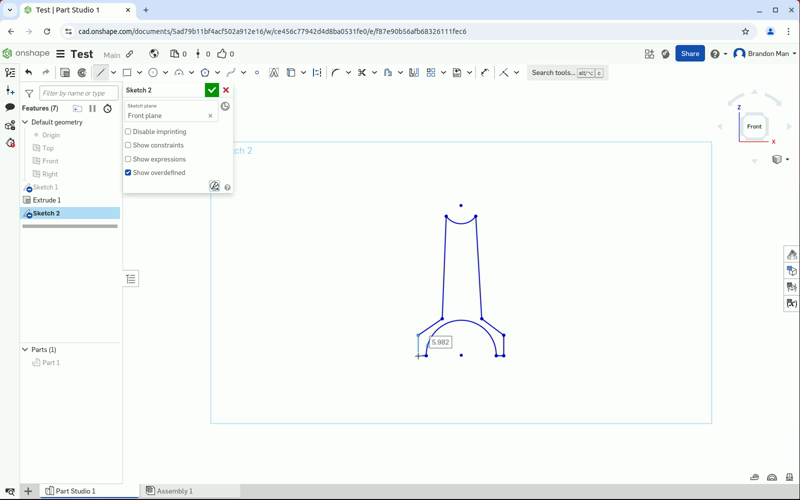
key(esc)
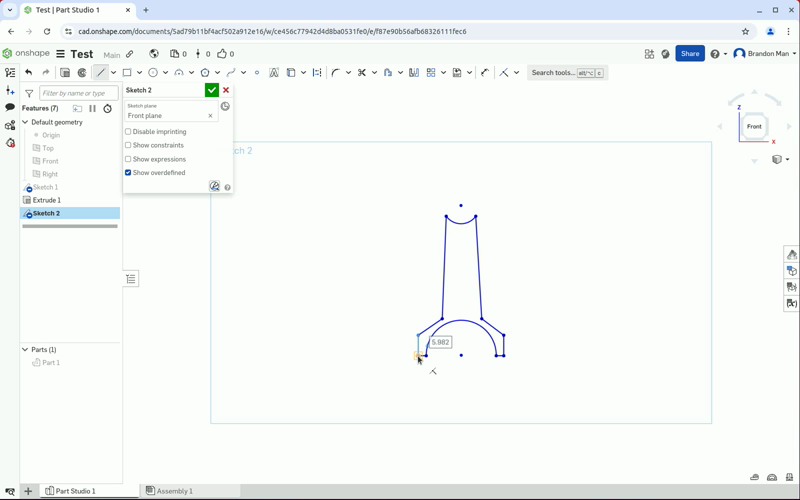
mouse_move(441, 328)
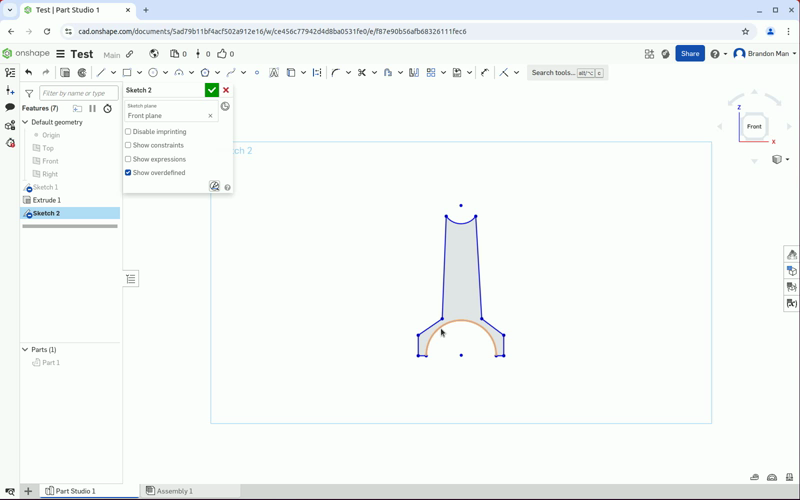
scroll(6)
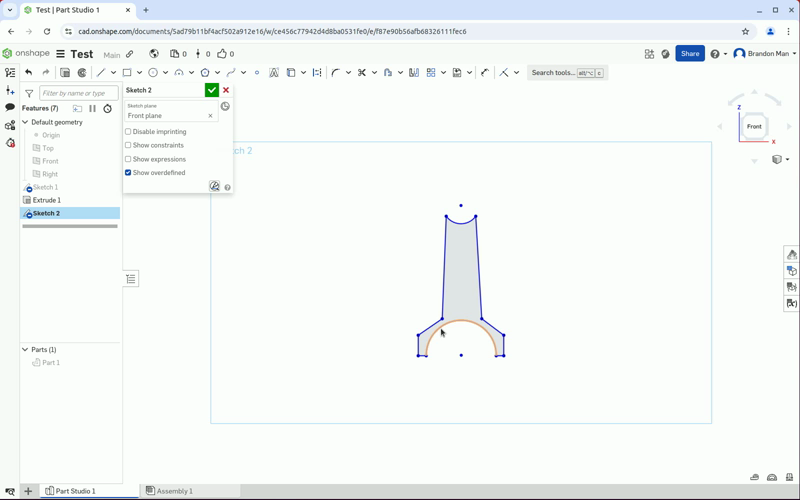
scroll(6)
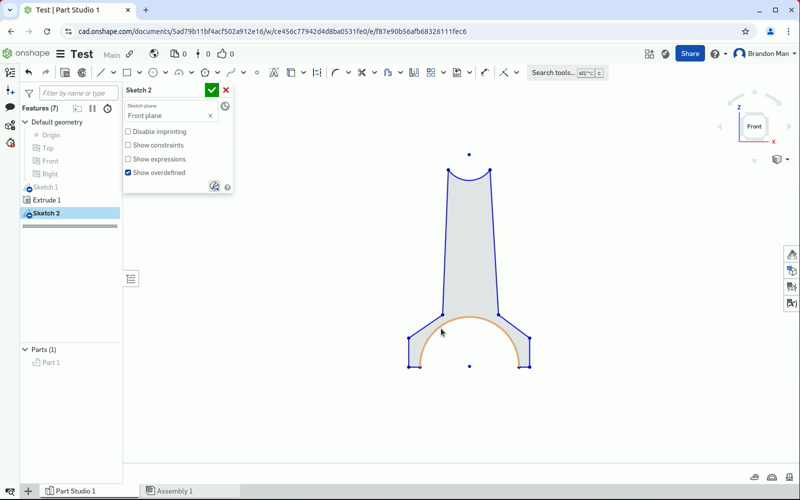
scroll(6)
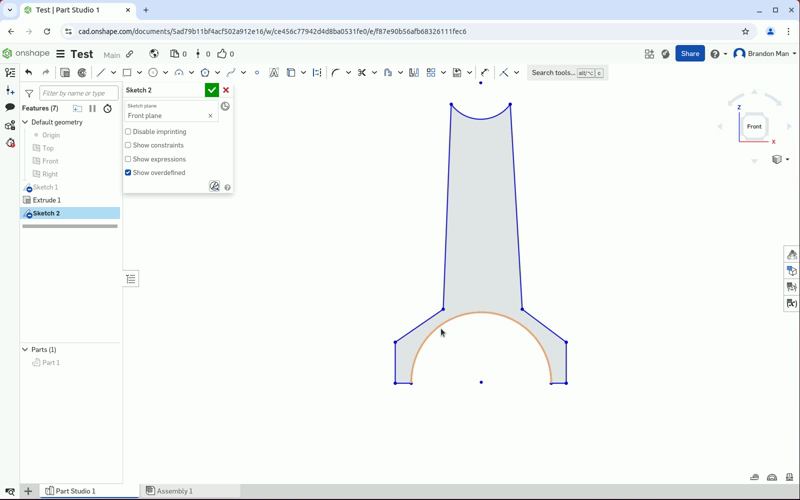
scroll(6)
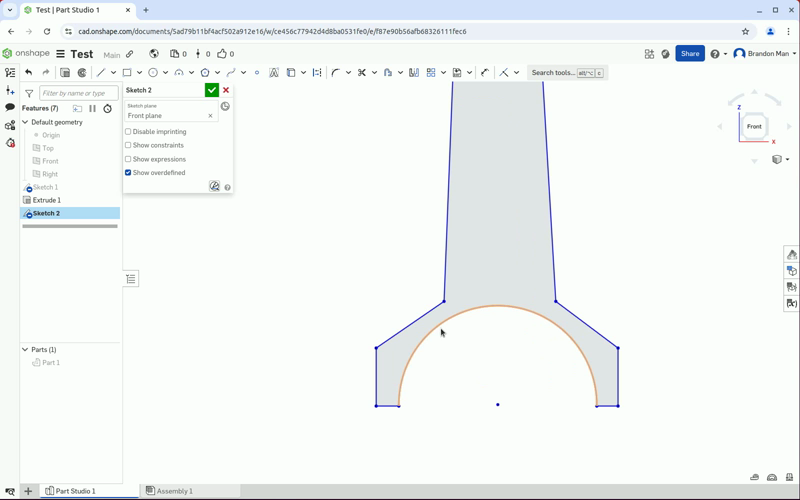
scroll(6)
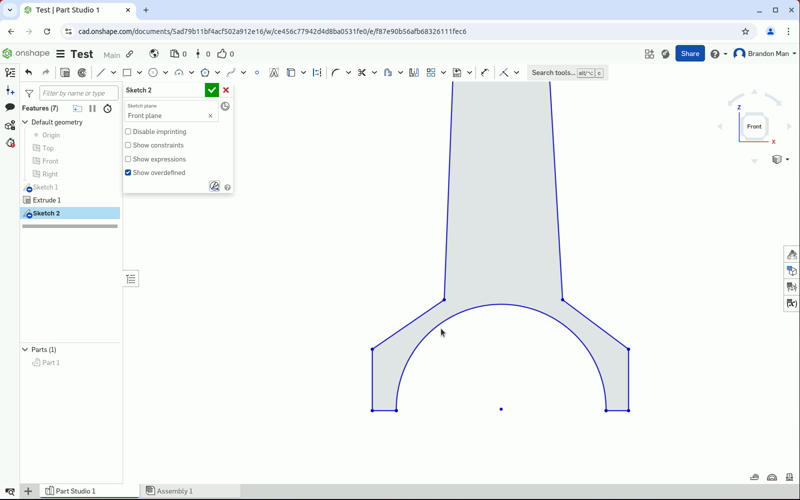
scroll(6)
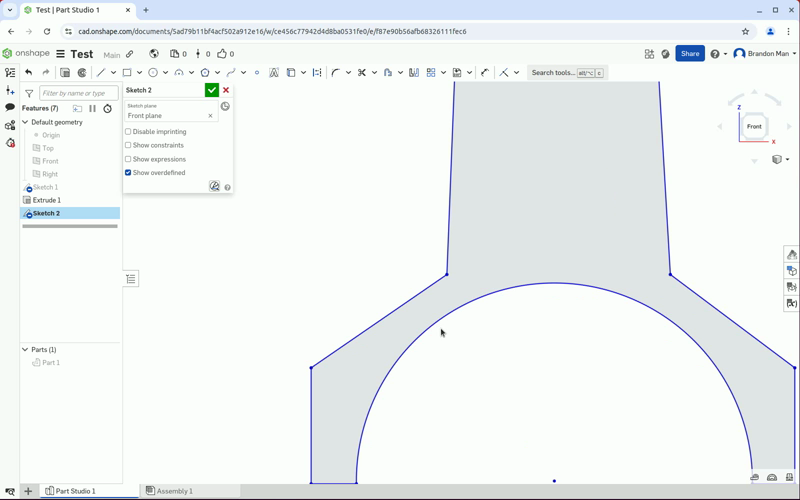
scroll(6)
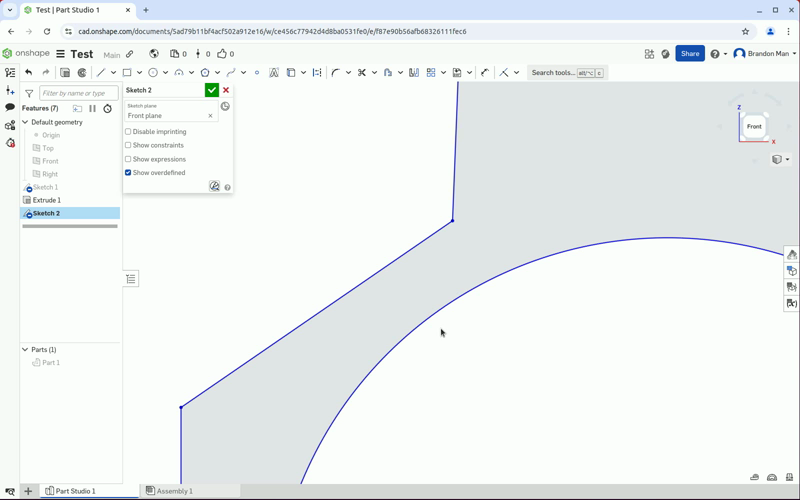
click(441, 328)
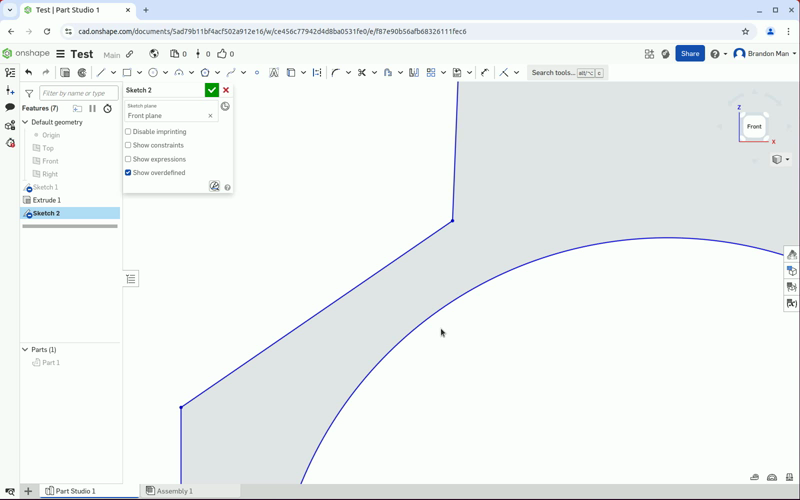
scroll(-6)
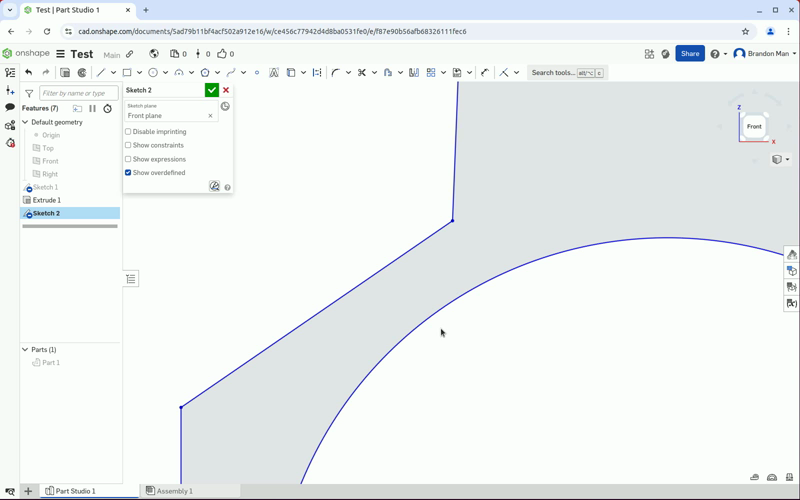
scroll(-6)
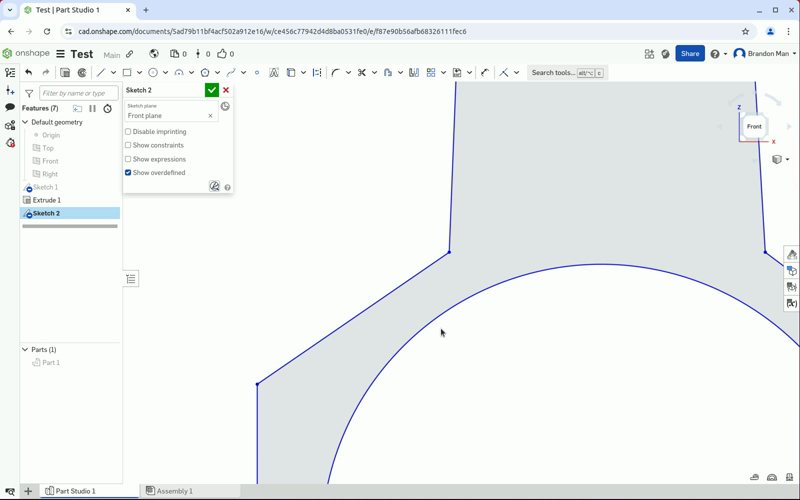
scroll(-6)
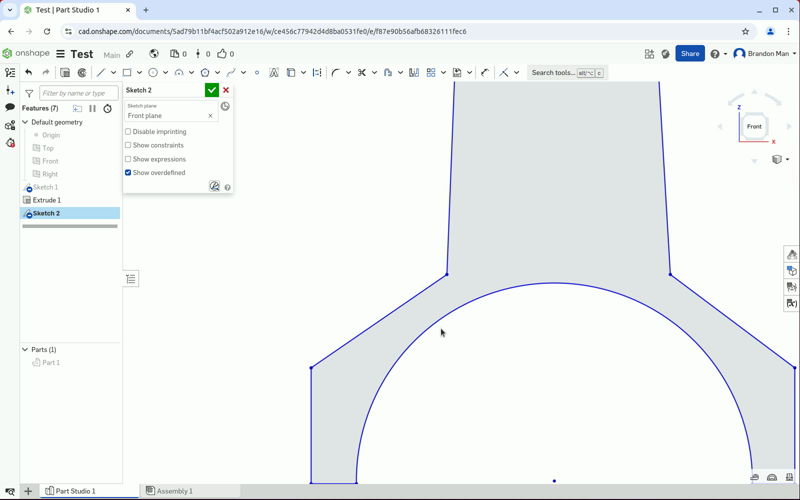
scroll(-6)
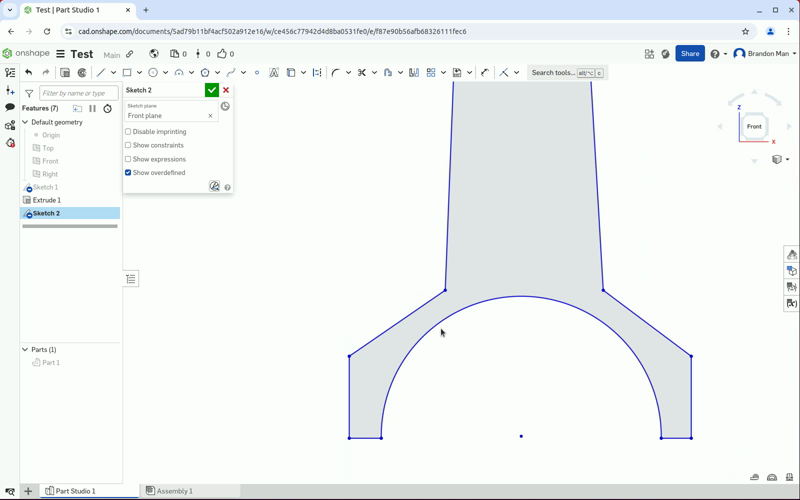
scroll(-6)
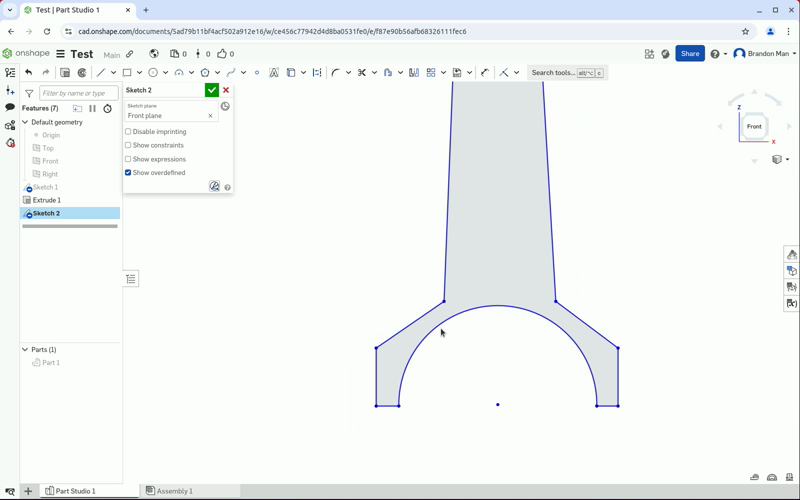
scroll(-6)
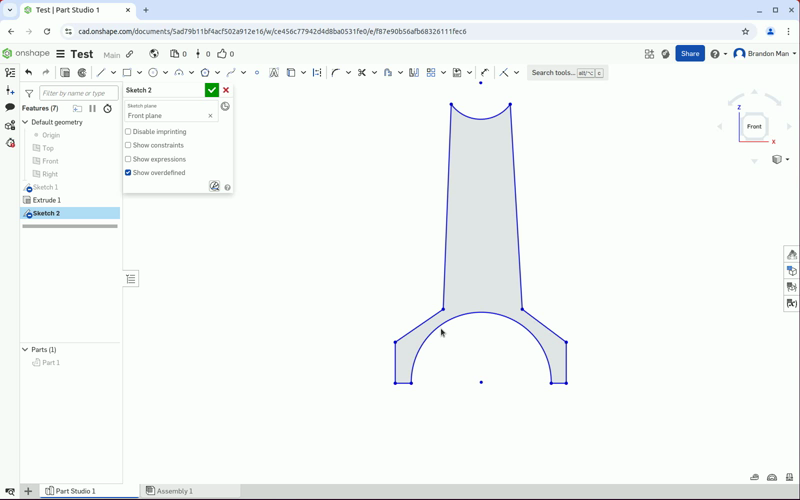
scroll(-6)
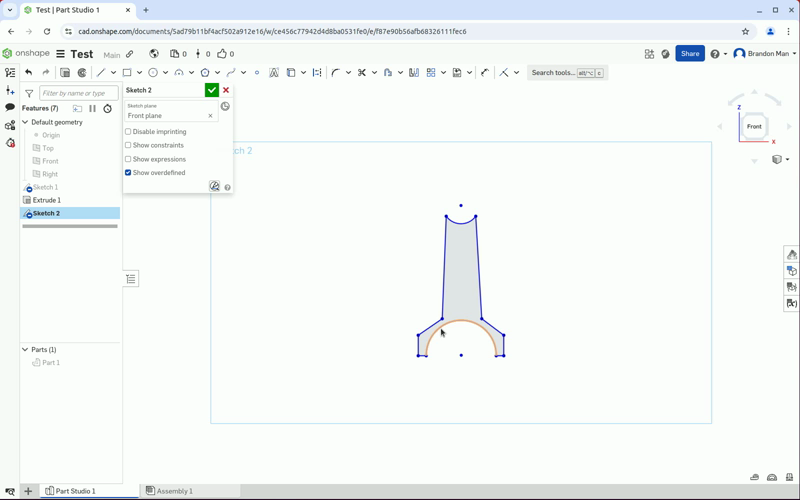
mouse_move(73, 352)
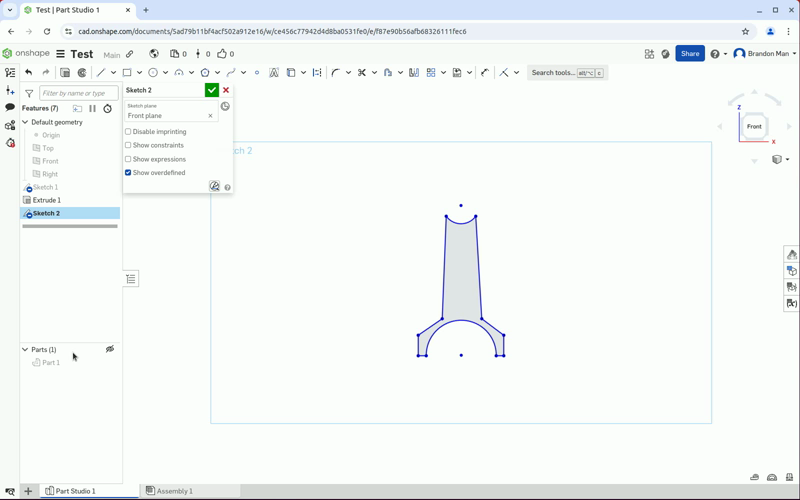
key(shift+y)
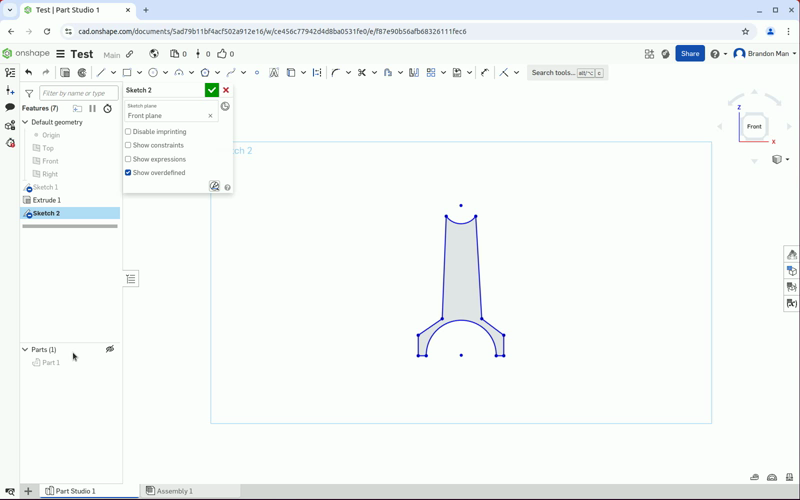
key(shift+e)
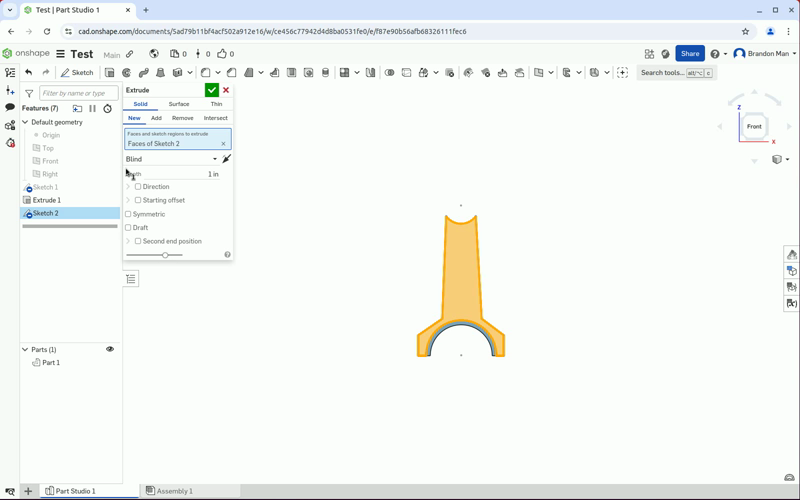
mouse_move(143, 106)
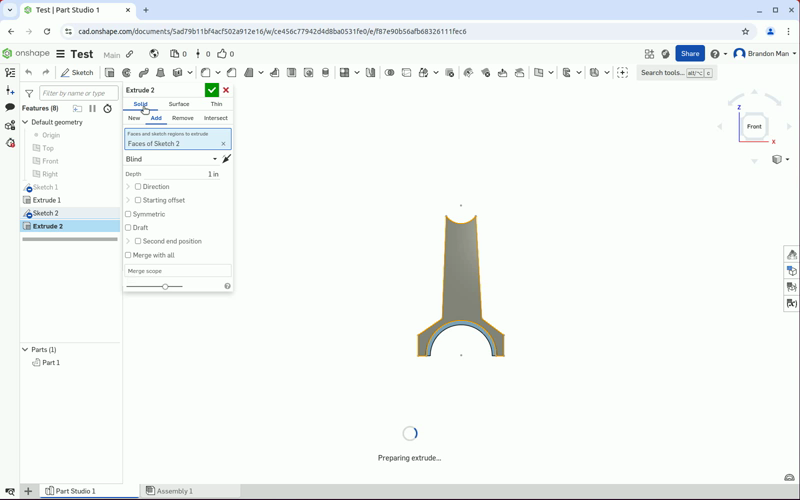
click(143, 106)
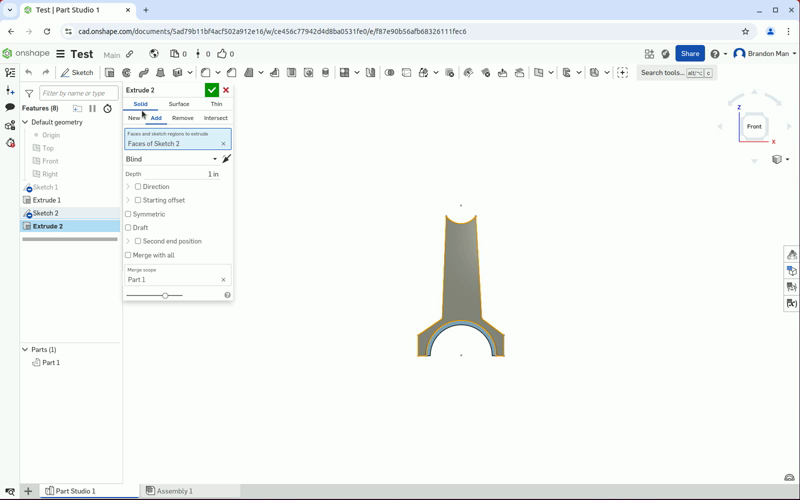
mouse_move(137, 120)
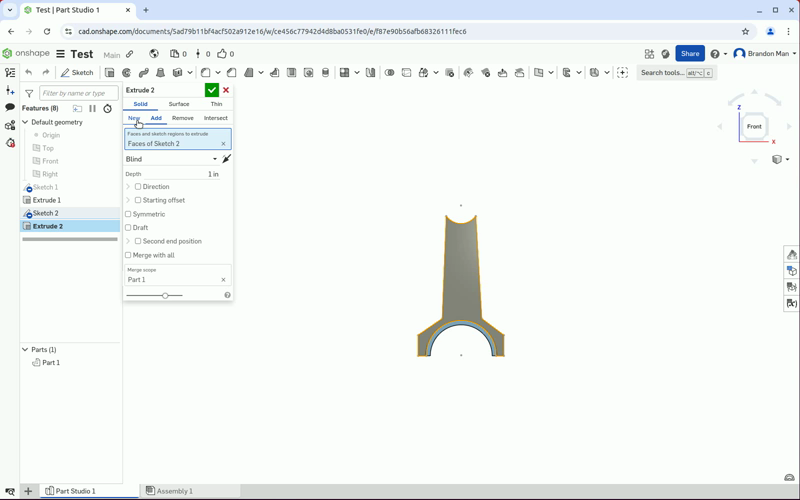
click(137, 120)
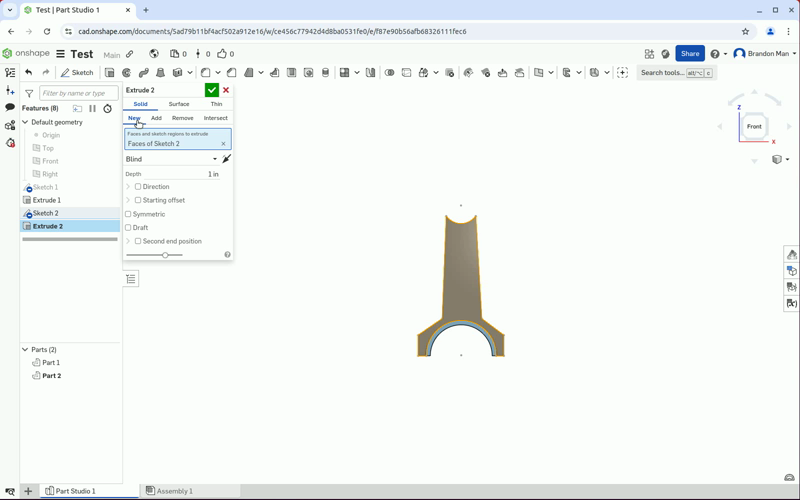
key(tab, 4)
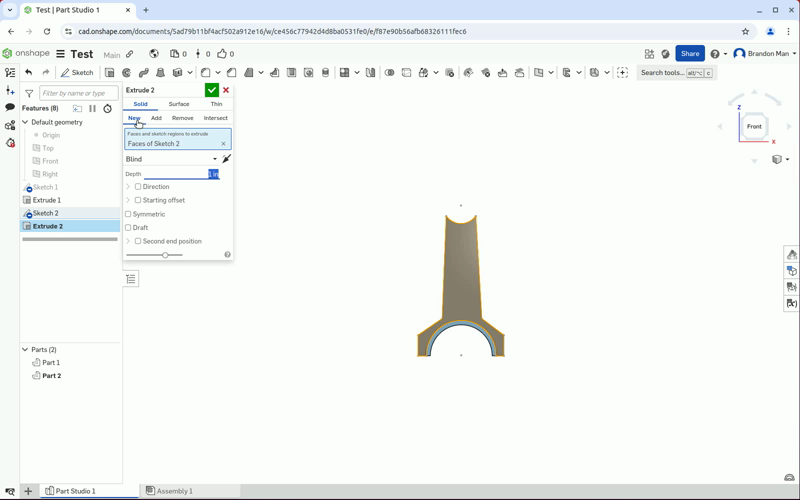
text(4.332)
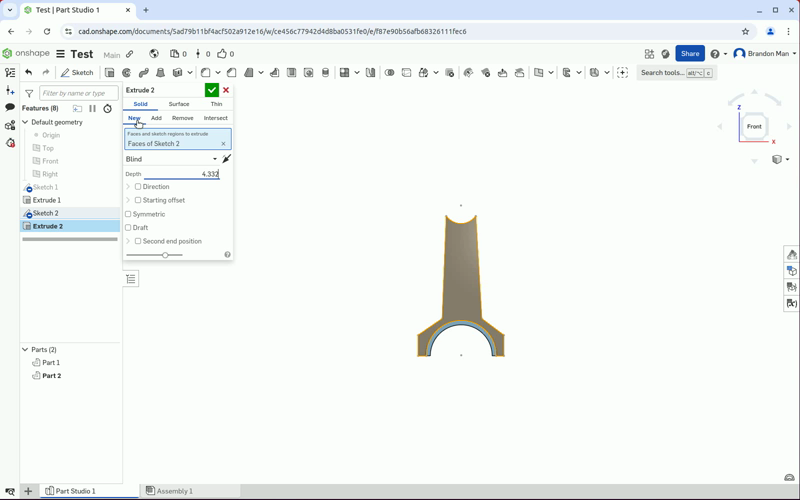
key(tab, 3)
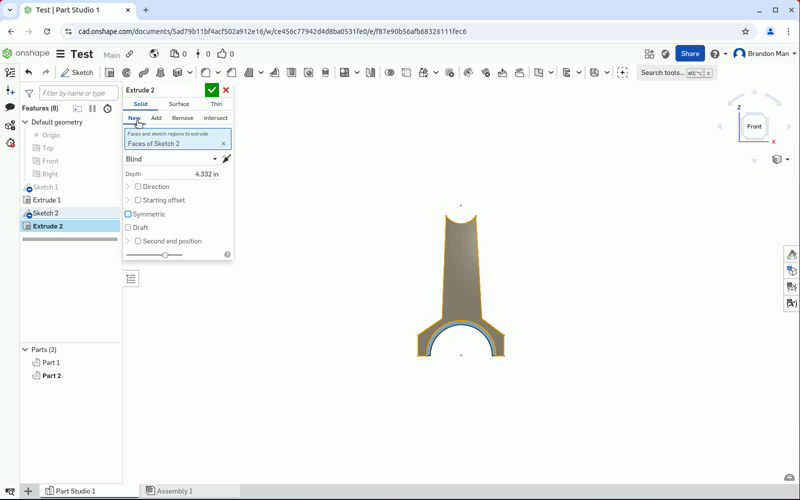
key(space)
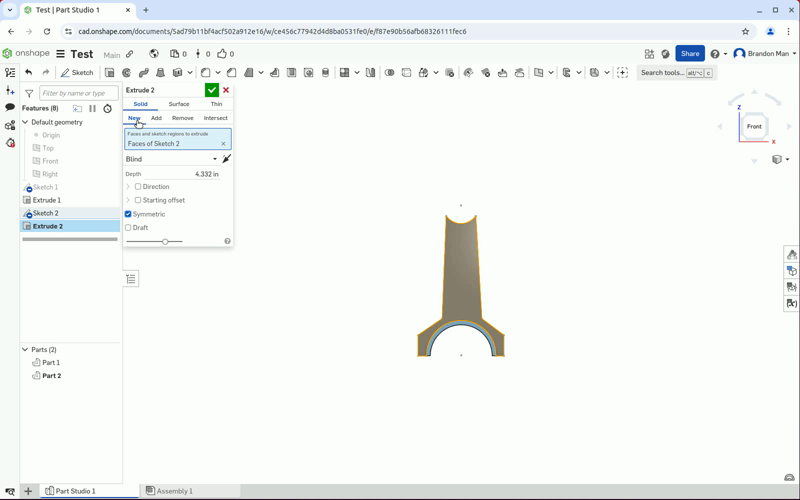
key(enter)
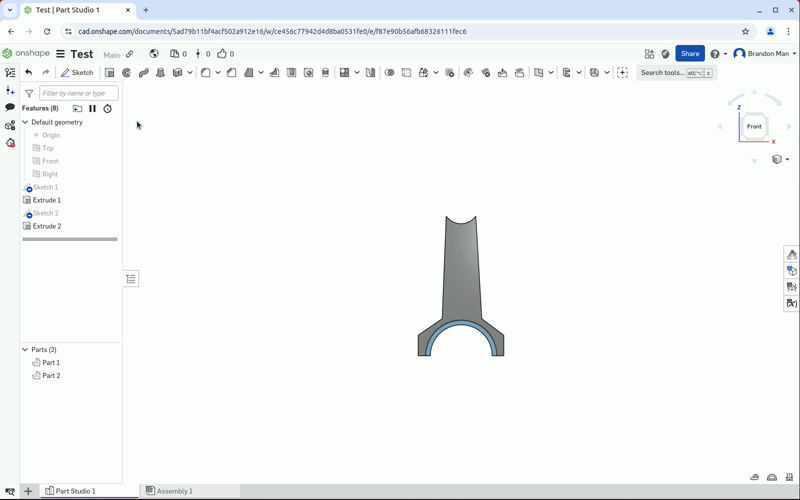
key(shift+h)
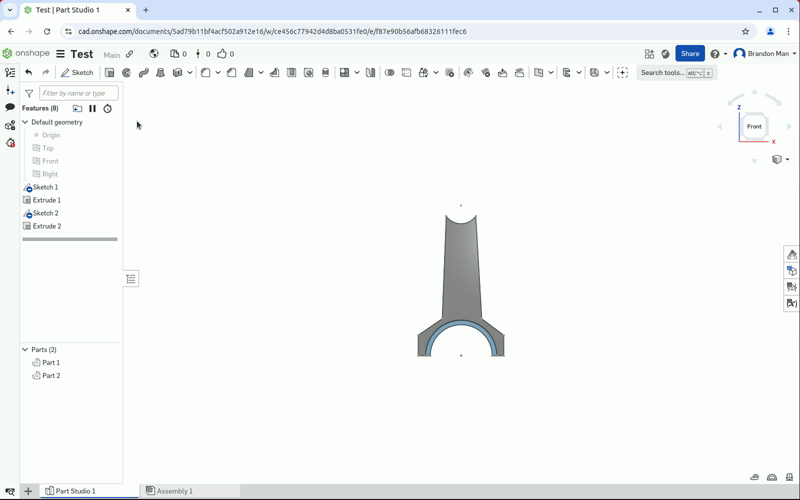
key(shift+h)
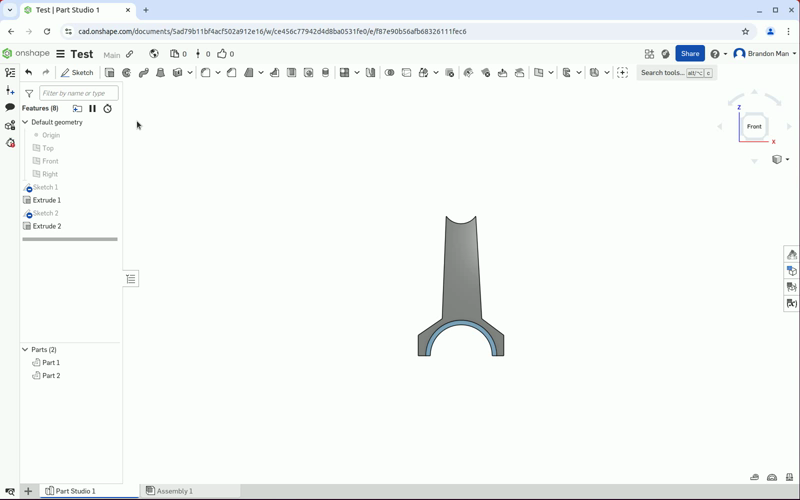
mouse_move(73, 189)
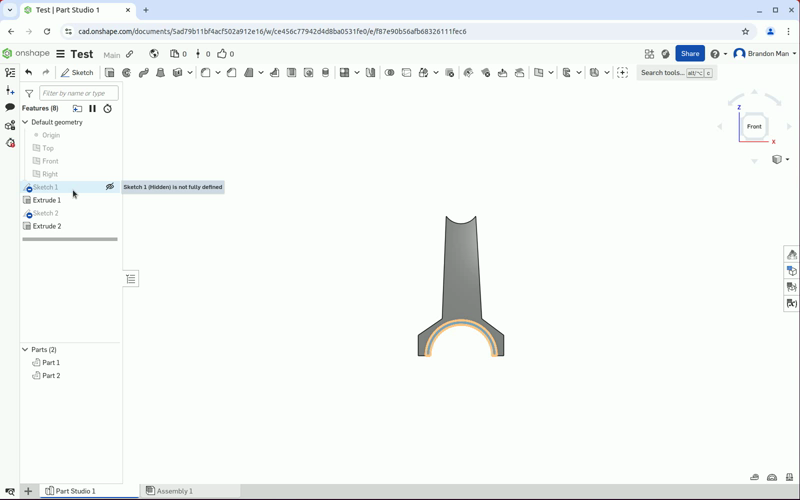
click(73, 189)
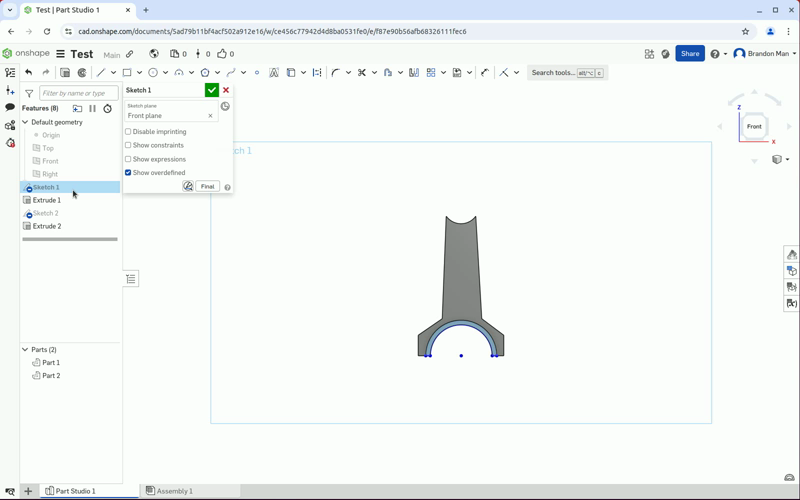
mouse_move(229, 92)
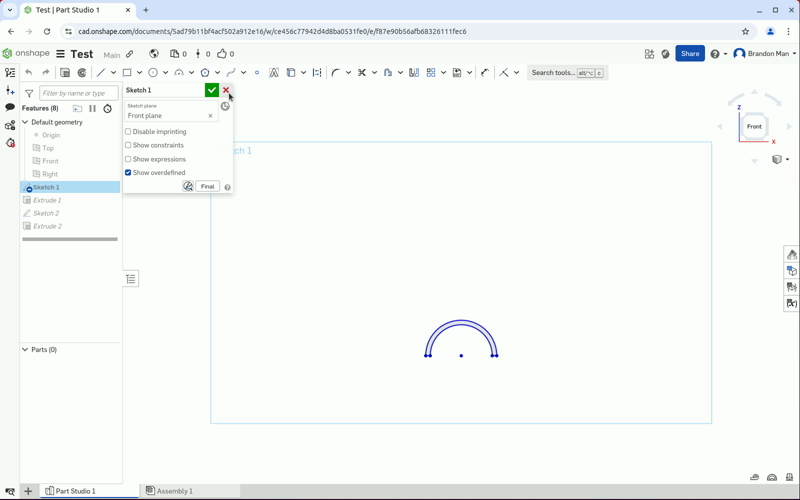
click(229, 92)
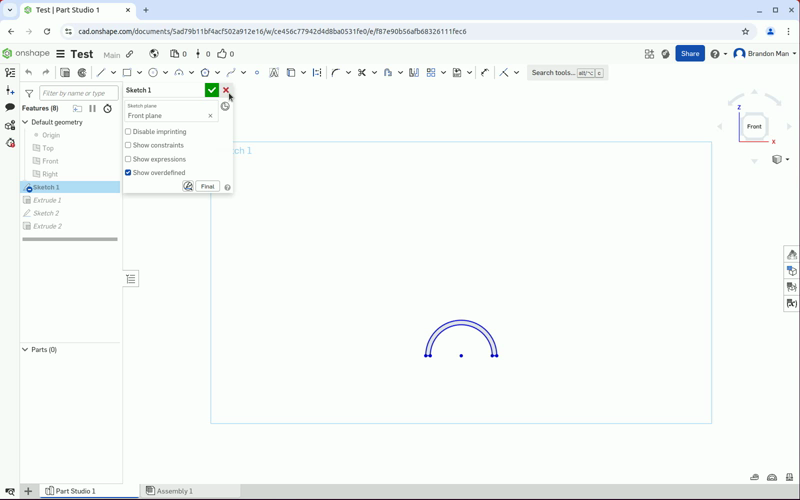
key(shift+s)
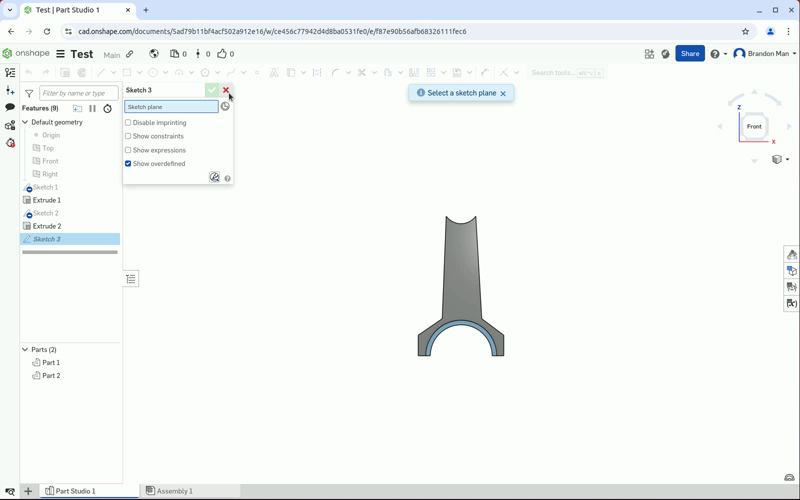
mouse_move(73, 163)
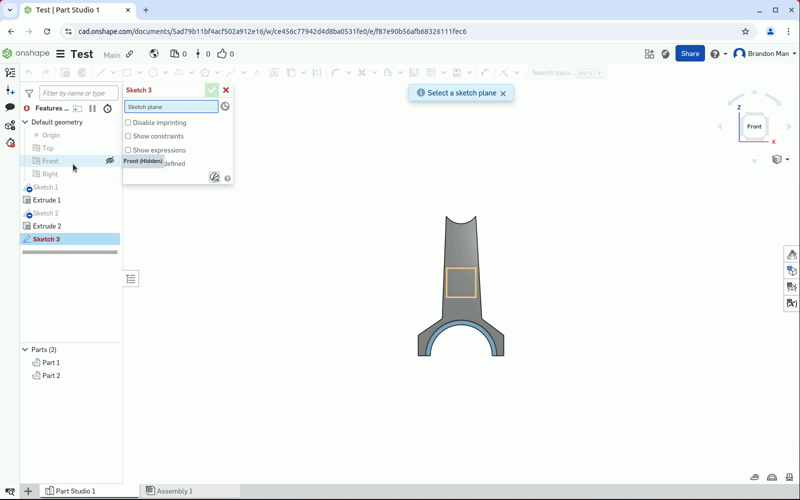
click(73, 163)
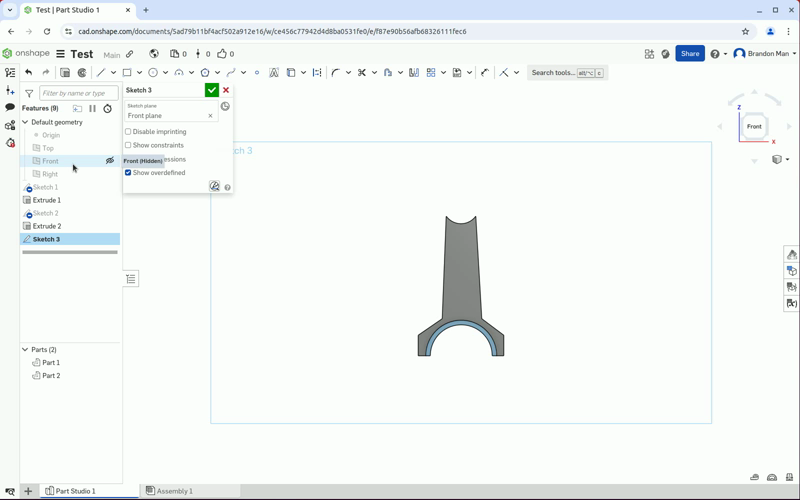
mouse_move(73, 352)
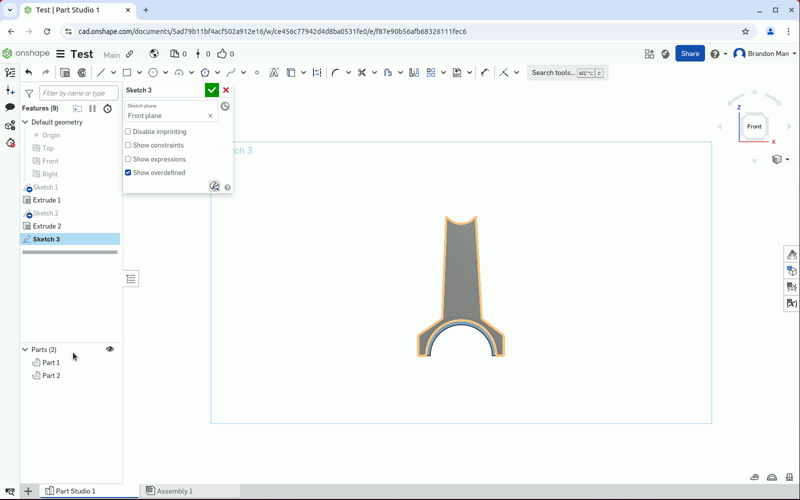
key(y)
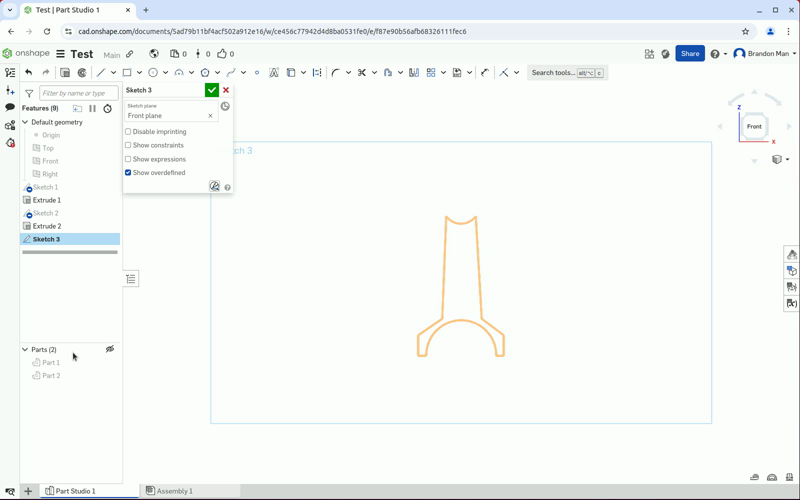
key(a)
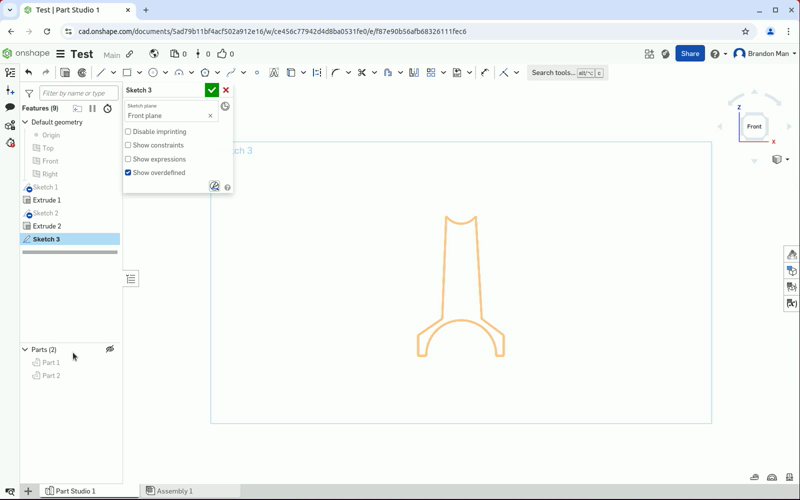
key_down(shift)
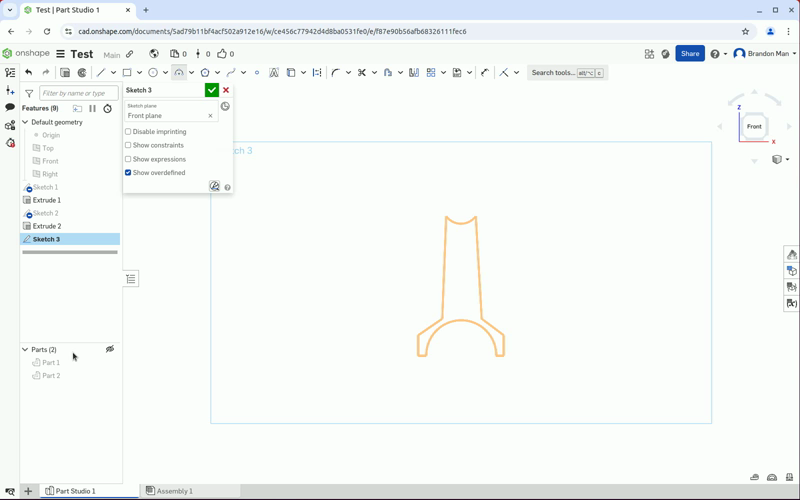
mouse_move(425, 355)
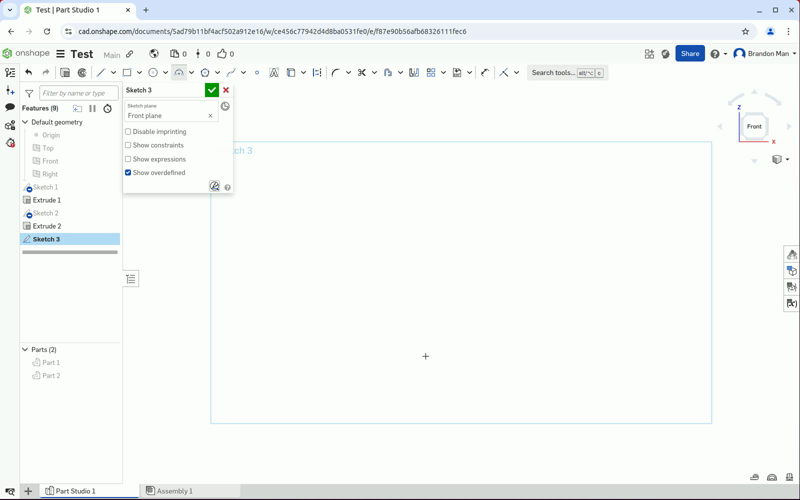
click(425, 355)
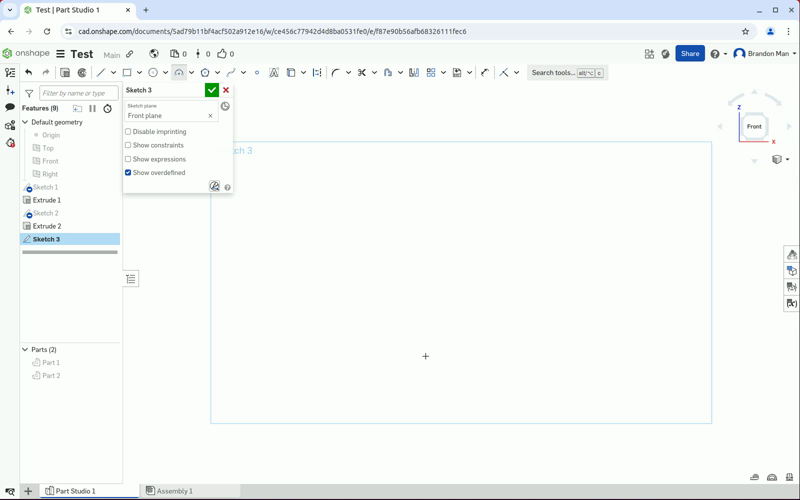
key_up(shift)
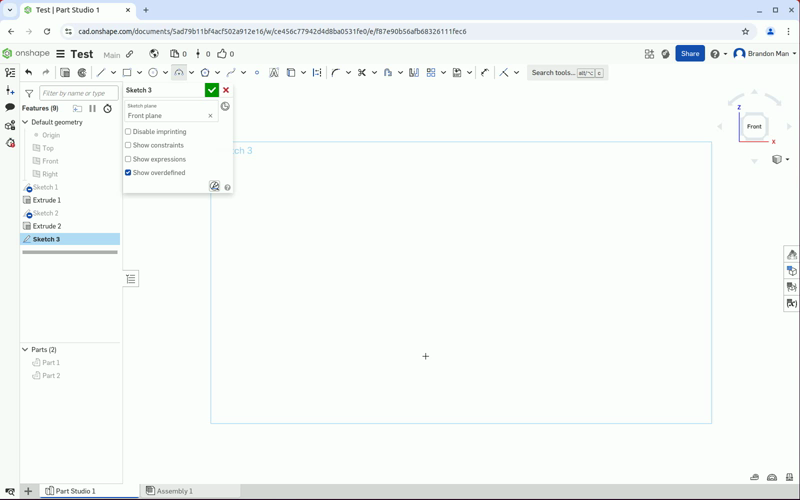
key_down(shift)
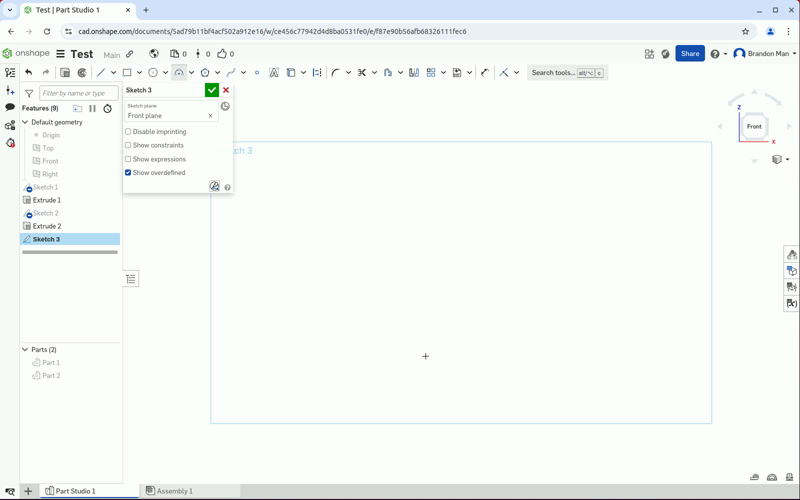
mouse_move(496, 355)
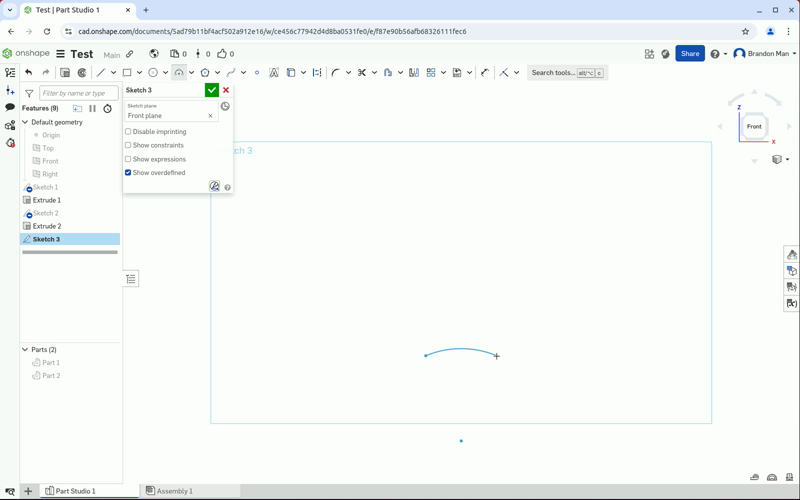
click(496, 355)
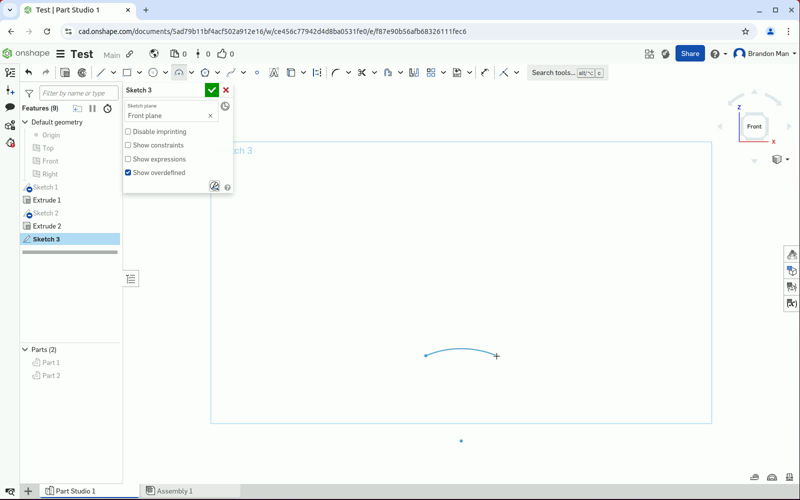
mouse_move(461, 390)
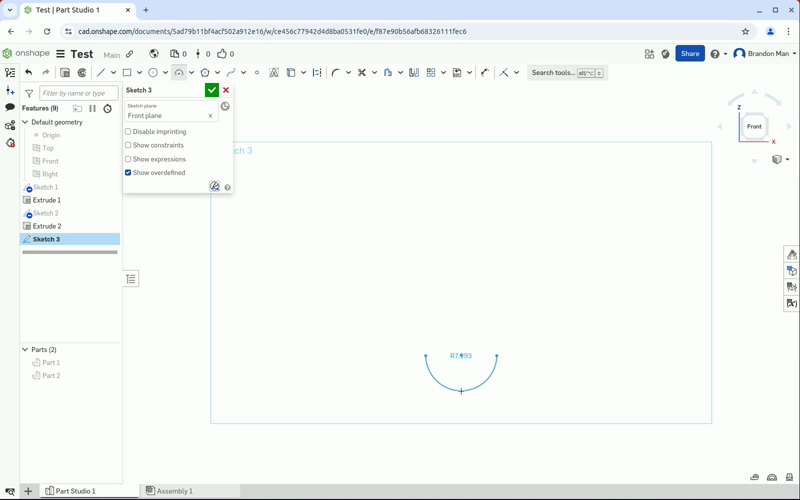
click(461, 390)
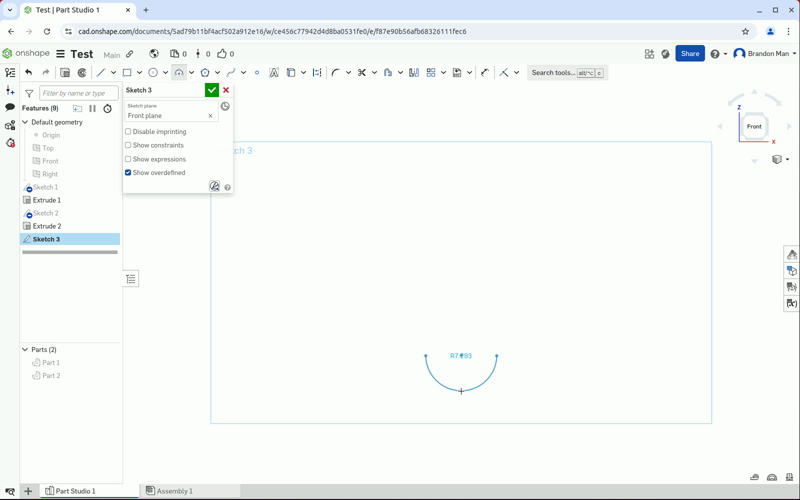
key_up(shift)
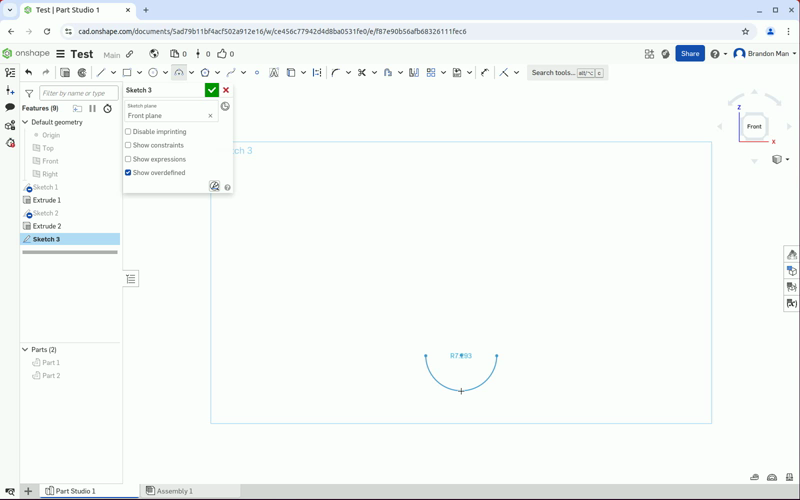
key(esc)
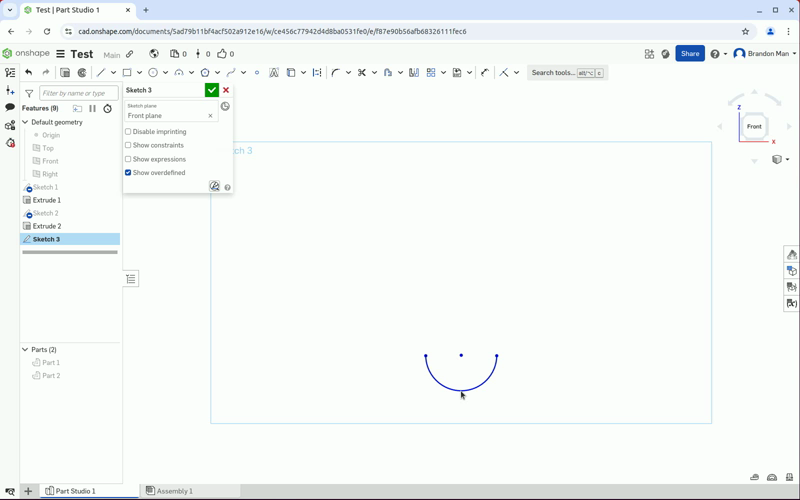
key(l)
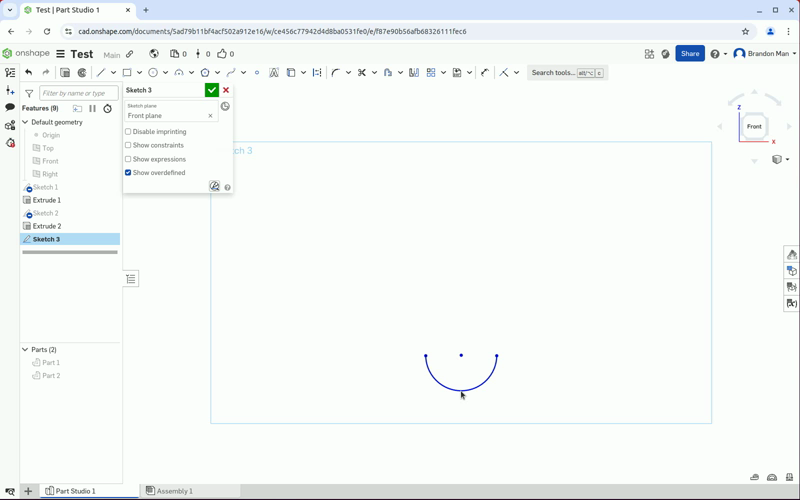
mouse_move(496, 355)
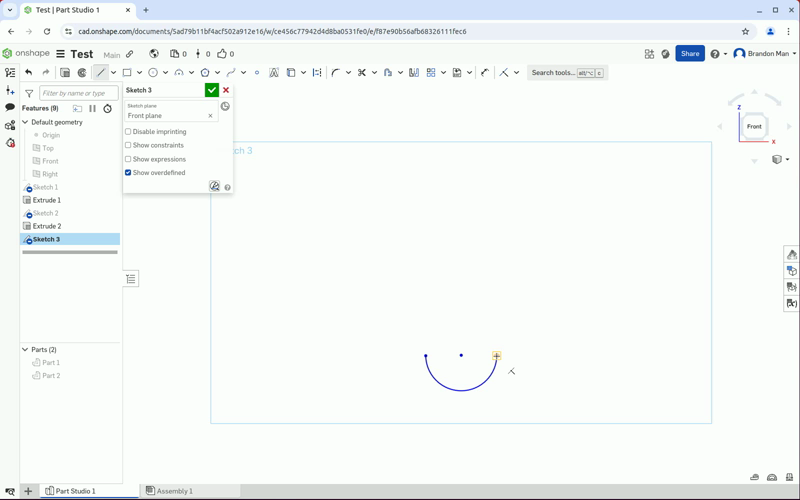
click(496, 355)
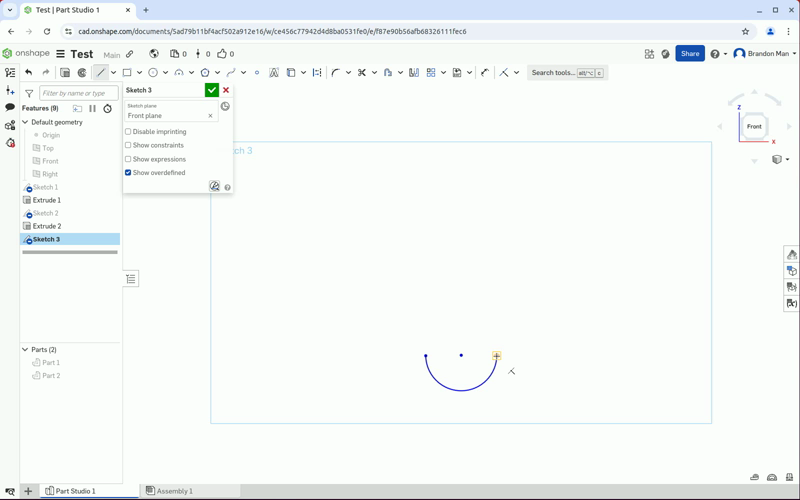
key_down(shift)
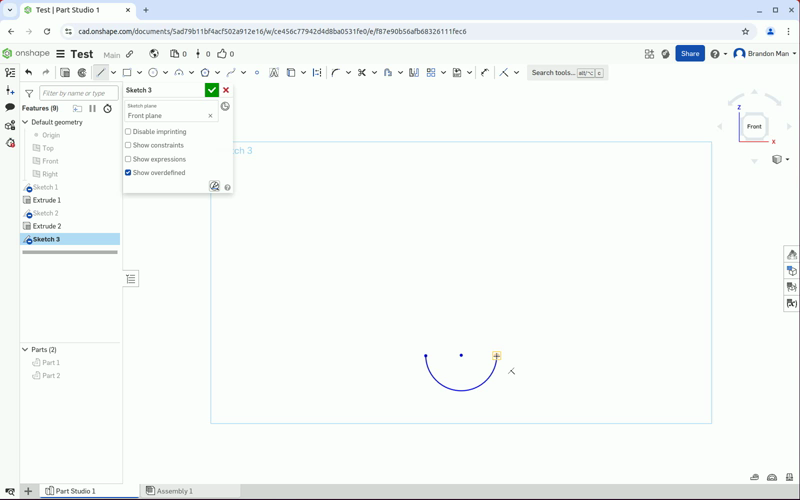
mouse_move(526, 355)
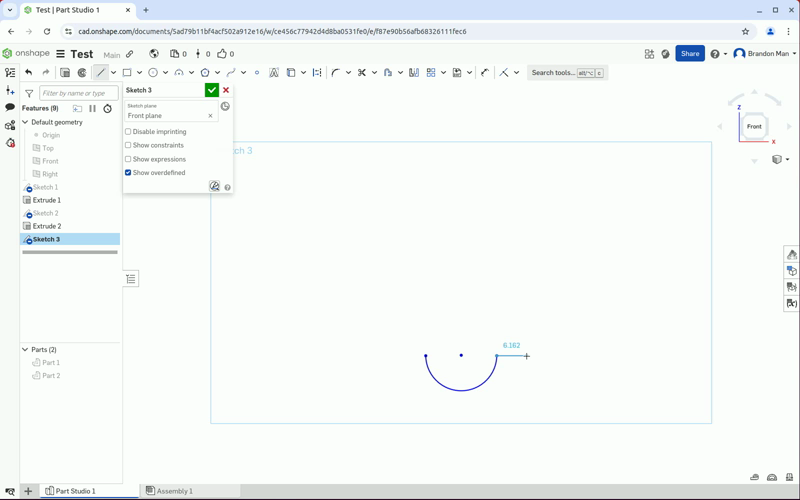
mouse_move(492, 355)
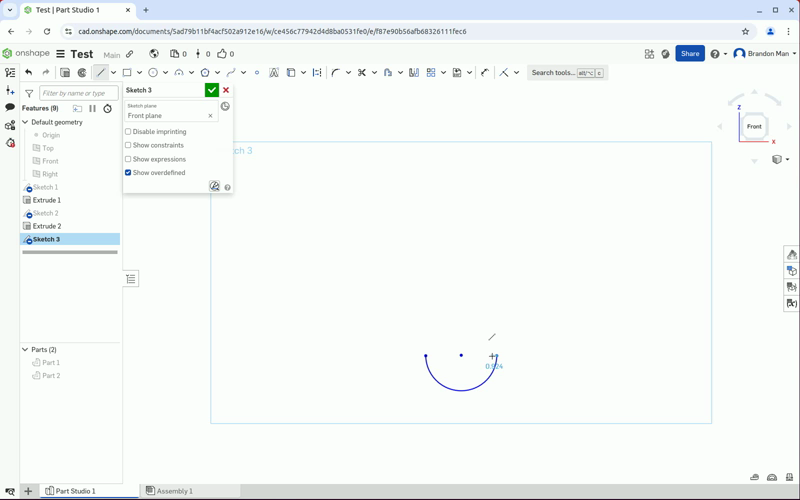
scroll(6)
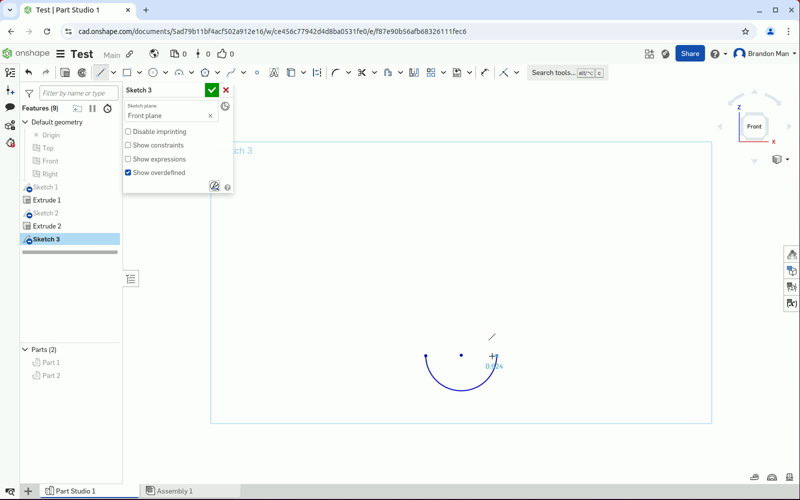
scroll(6)
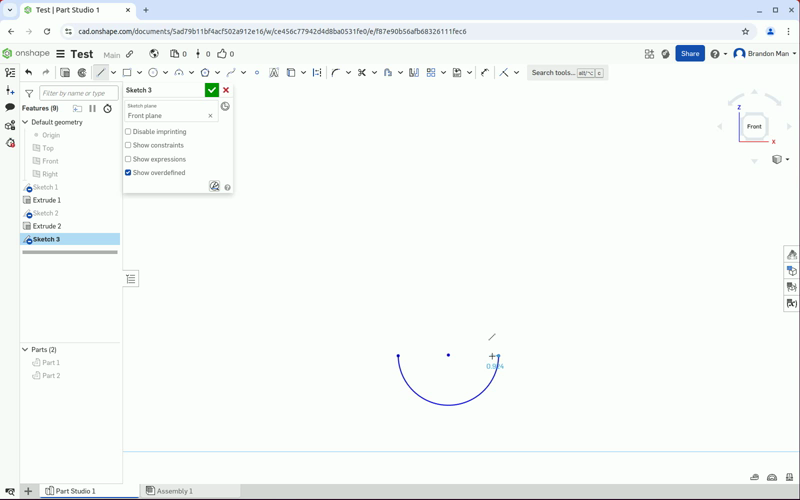
scroll(6)
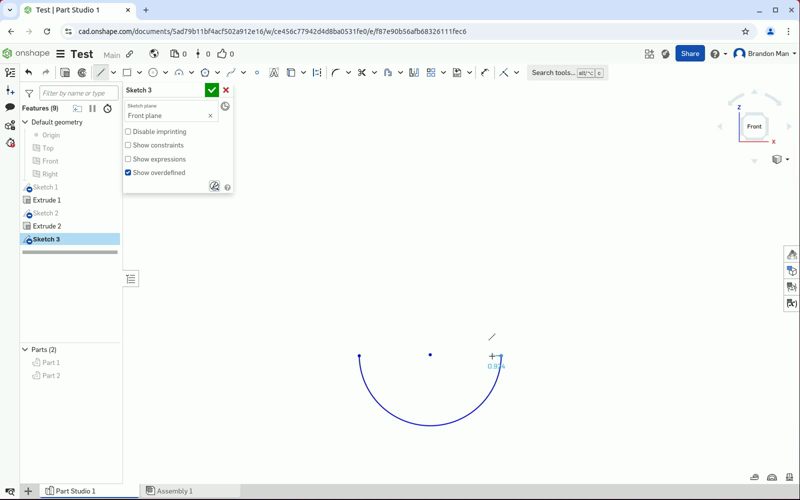
scroll(6)
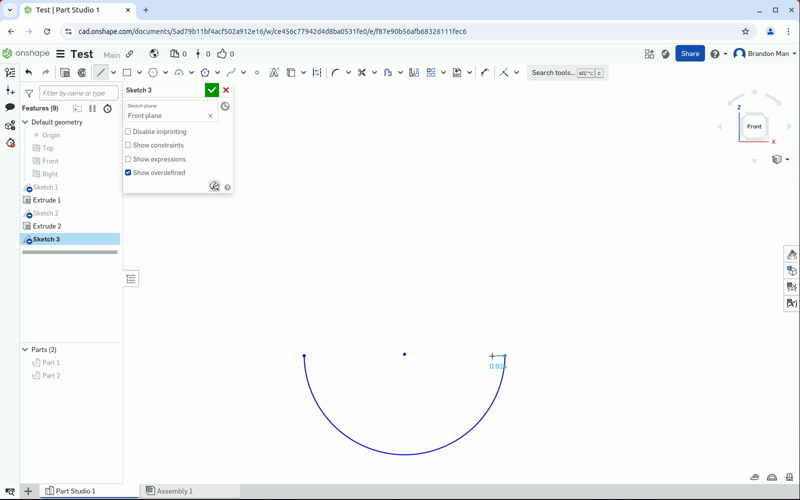
scroll(6)
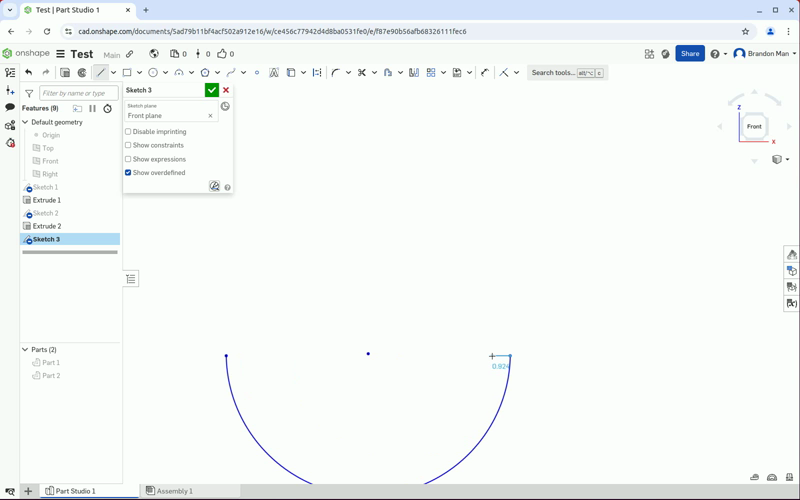
scroll(6)
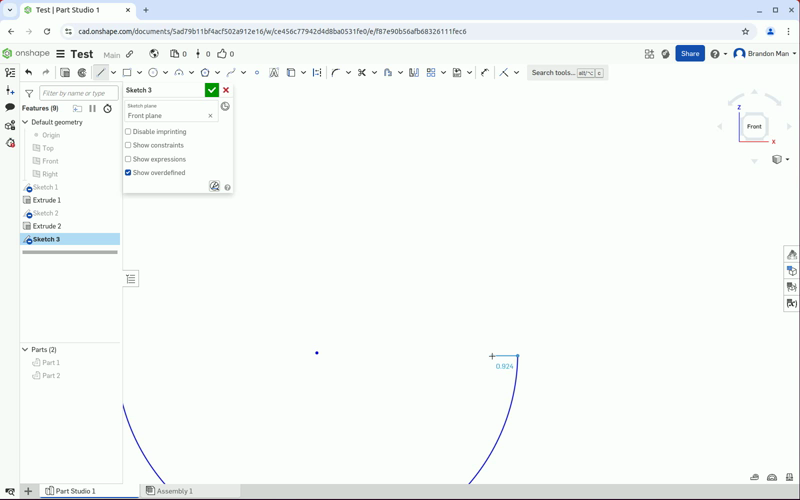
scroll(6)
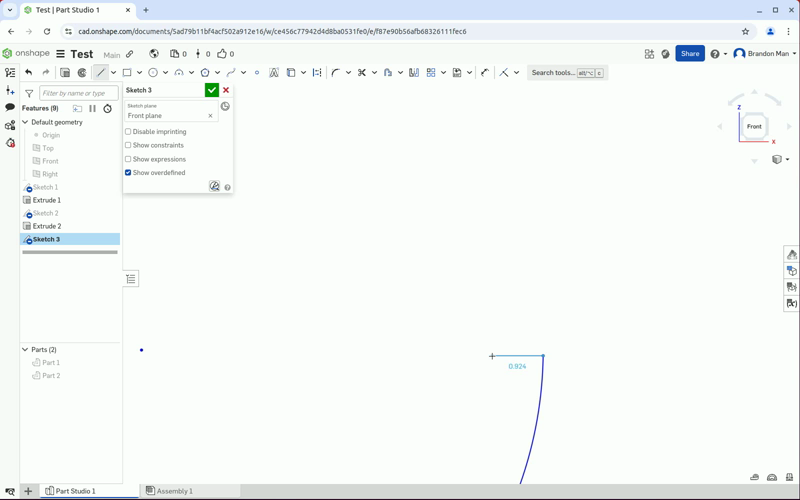
click(492, 355)
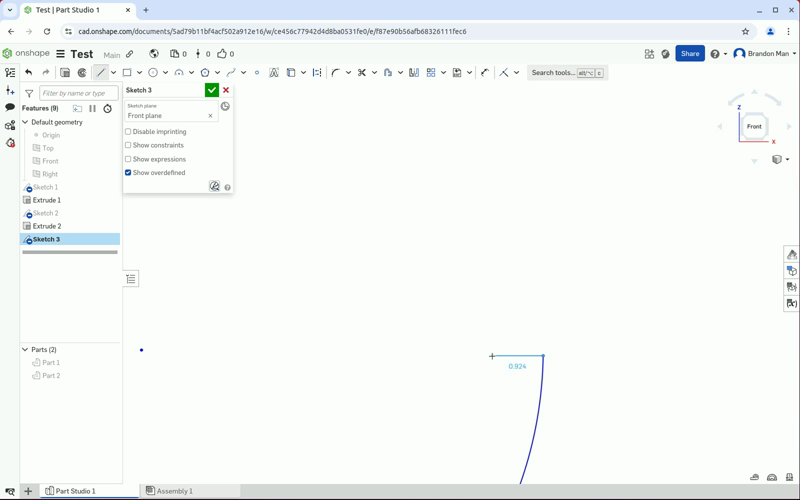
scroll(-6)
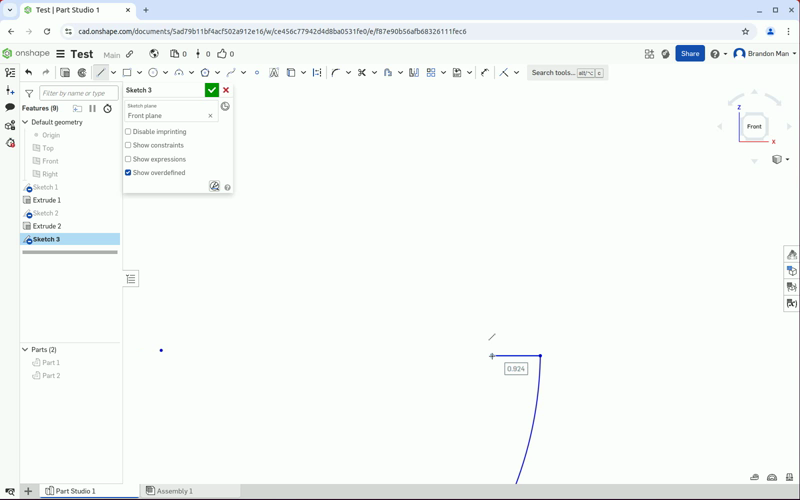
scroll(-6)
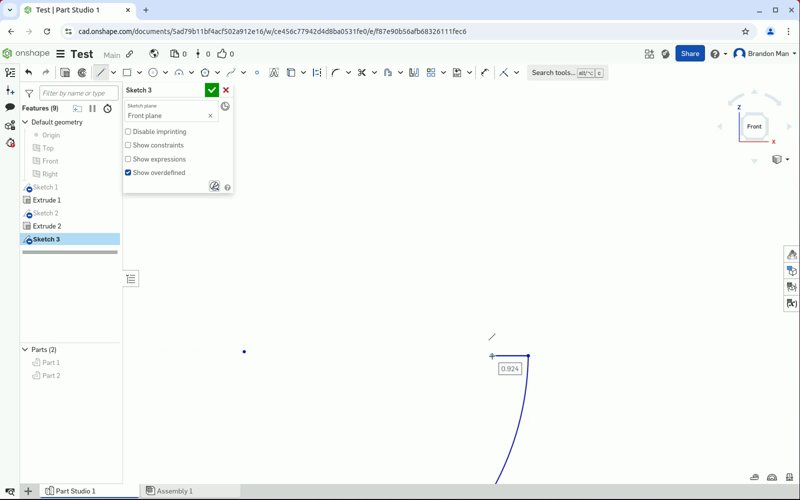
scroll(-6)
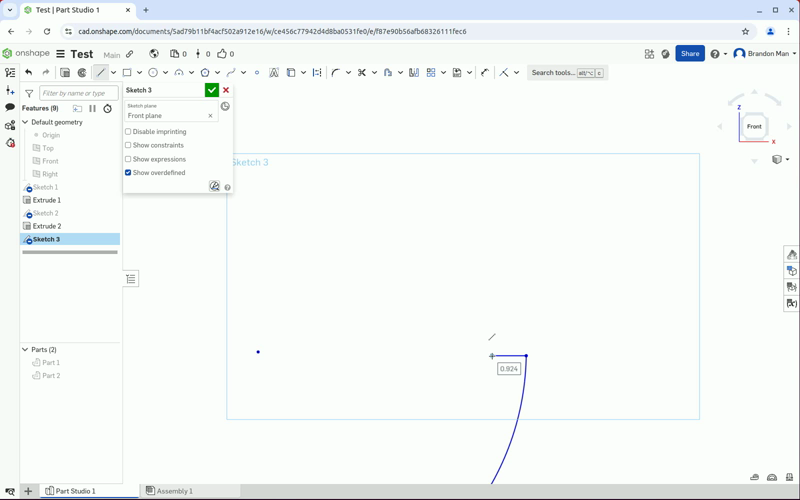
scroll(-6)
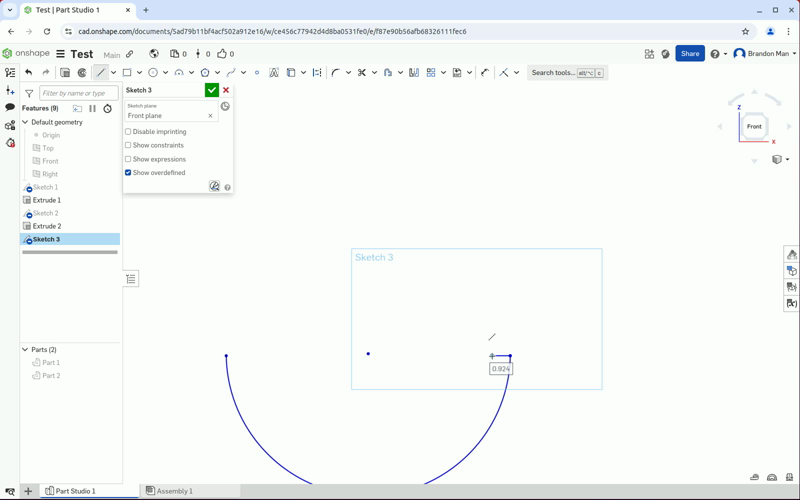
scroll(-6)
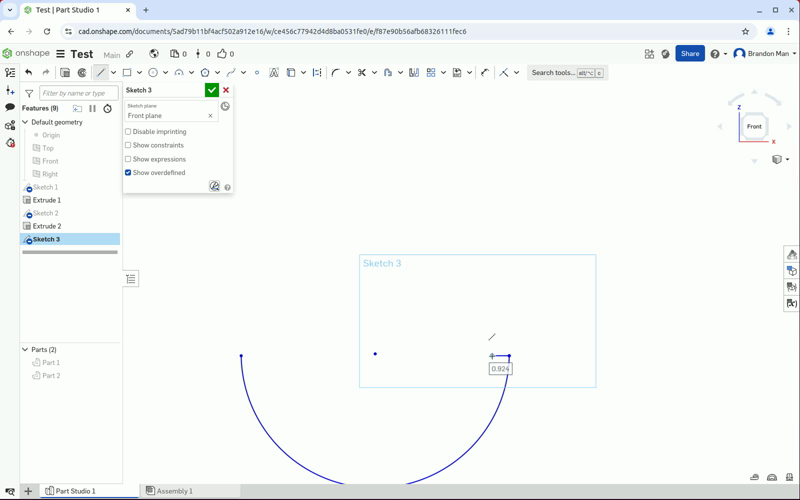
scroll(-6)
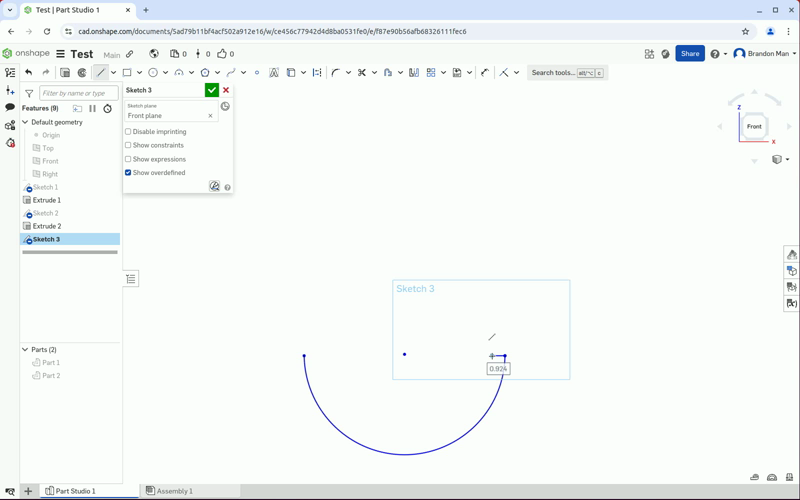
scroll(-6)
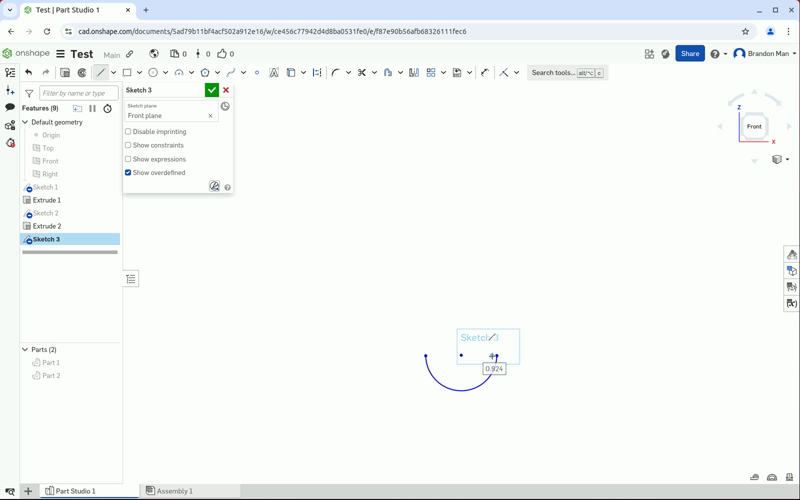
key_up(shift)
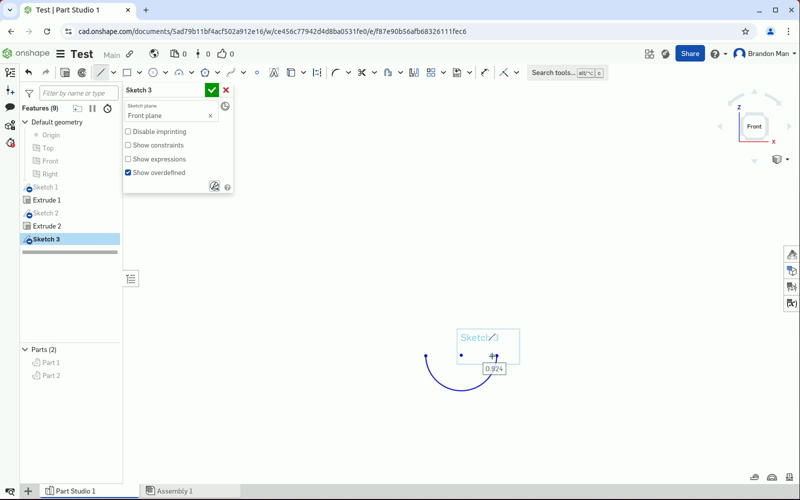
key(esc)
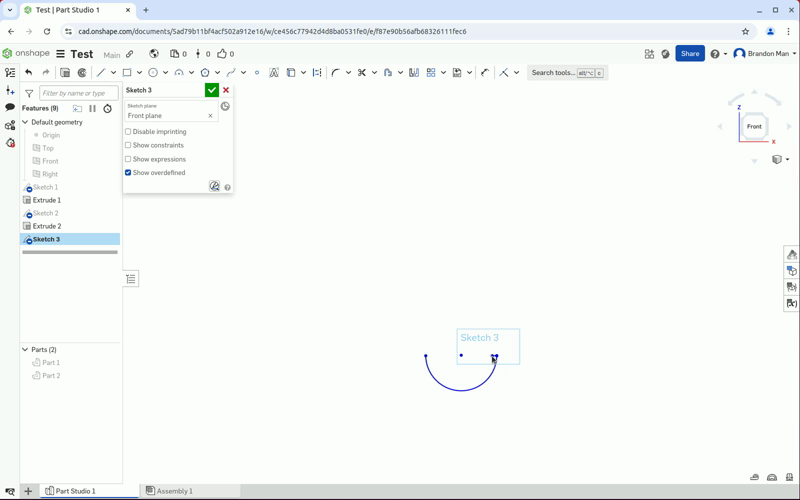
key(a)
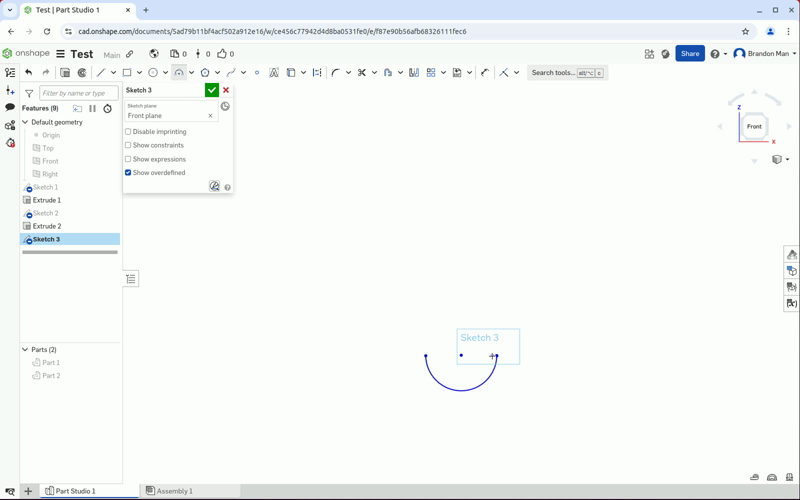
mouse_move(492, 355)
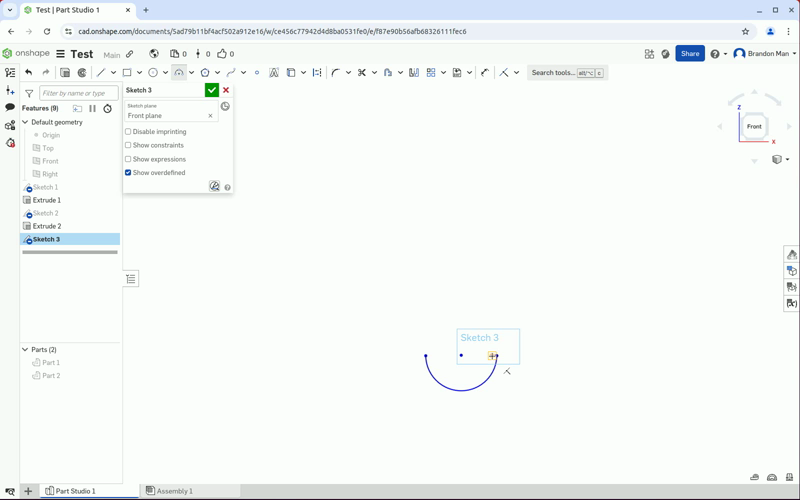
scroll(6)
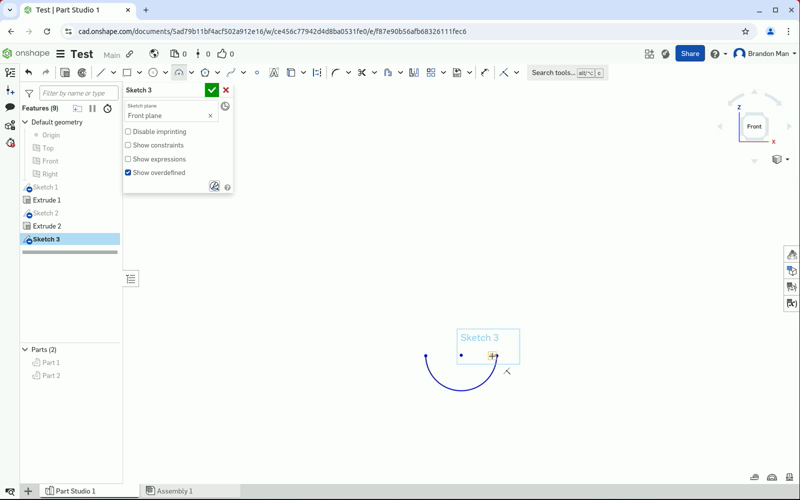
scroll(6)
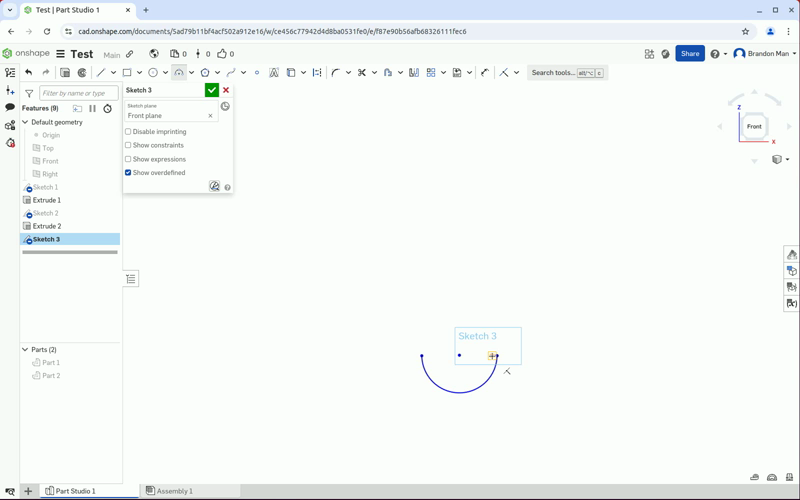
scroll(6)
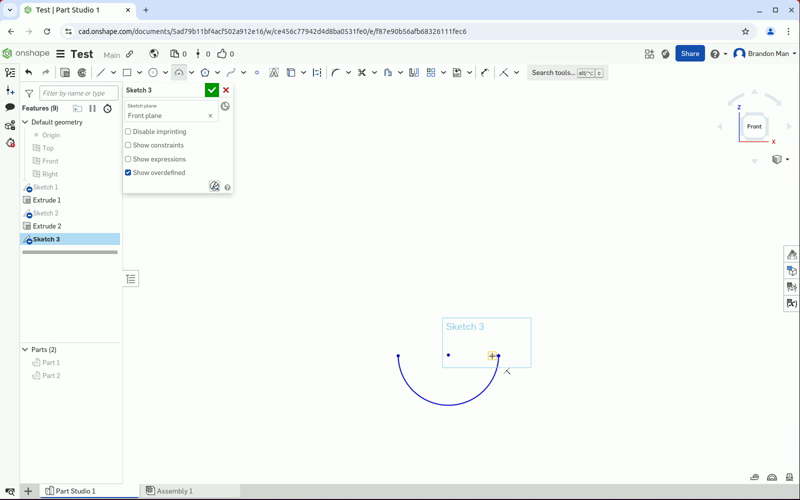
scroll(6)
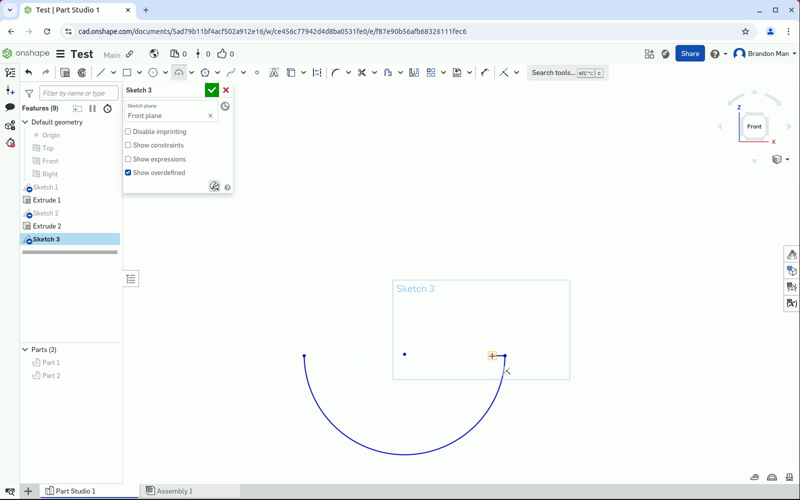
scroll(6)
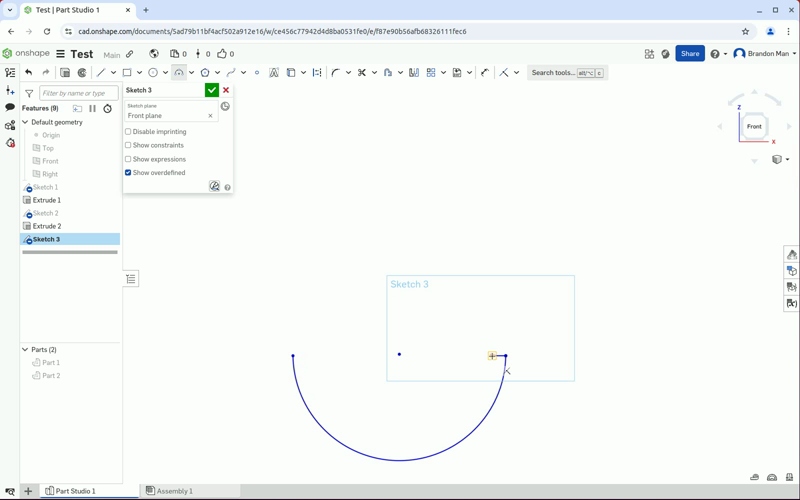
scroll(6)
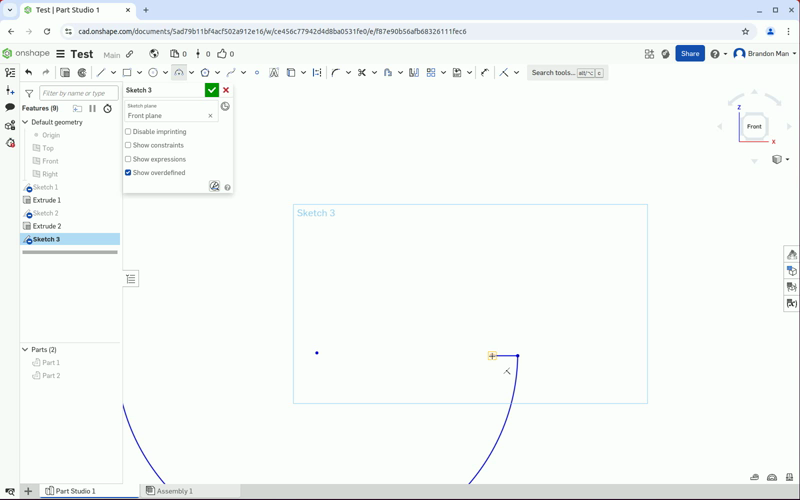
scroll(6)
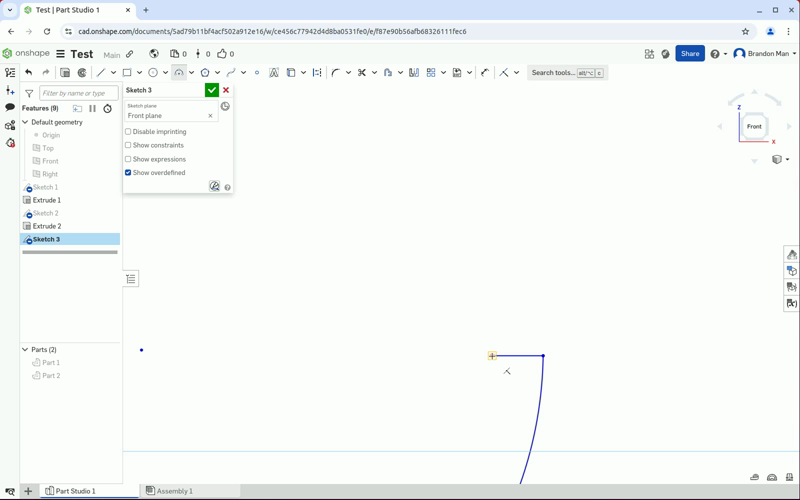
click(492, 355)
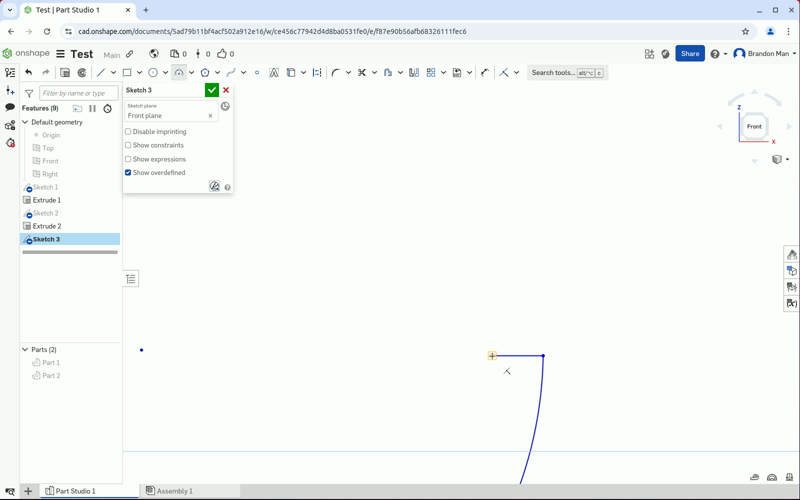
scroll(-6)
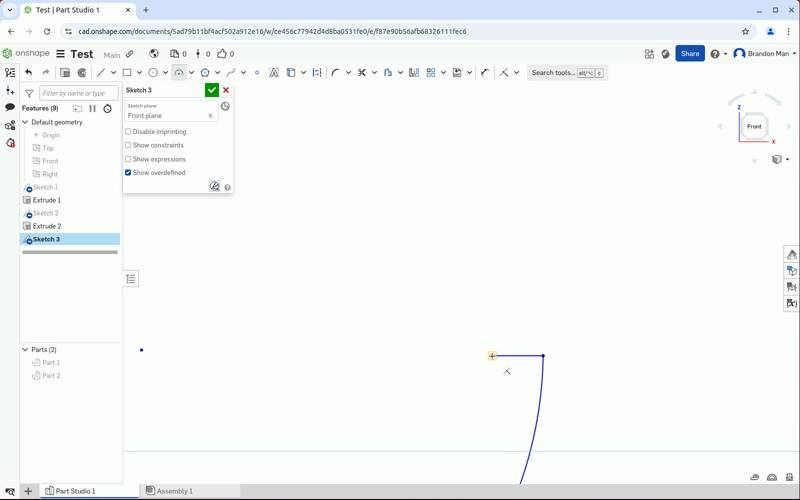
scroll(-6)
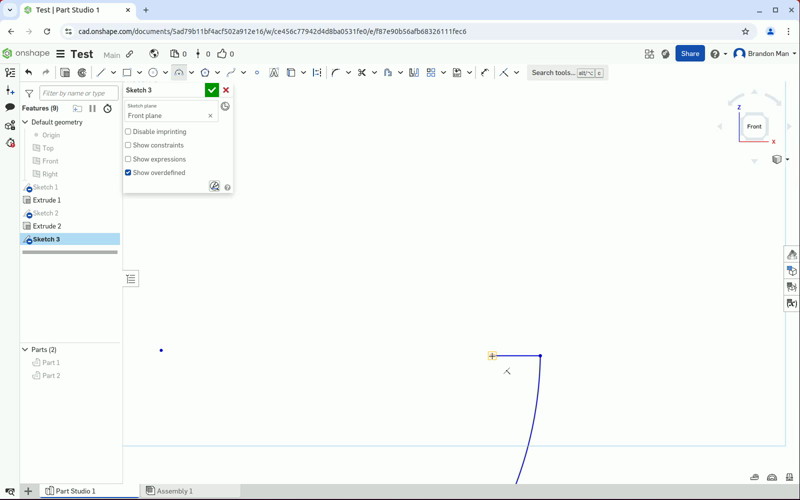
scroll(-6)
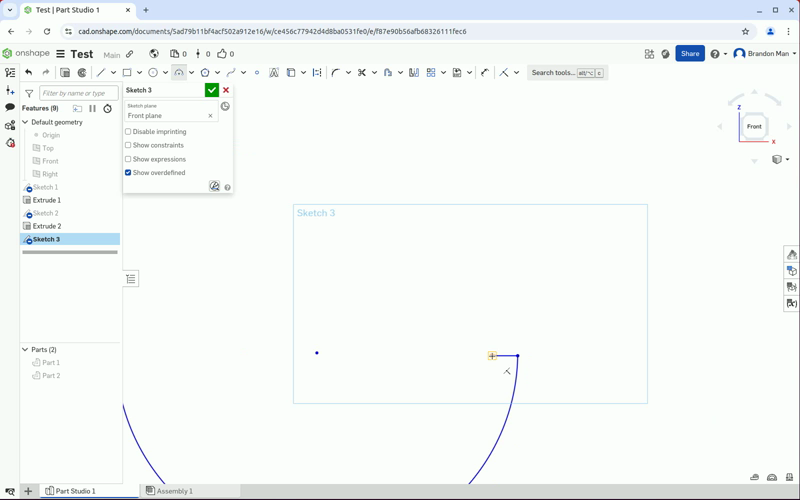
scroll(-6)
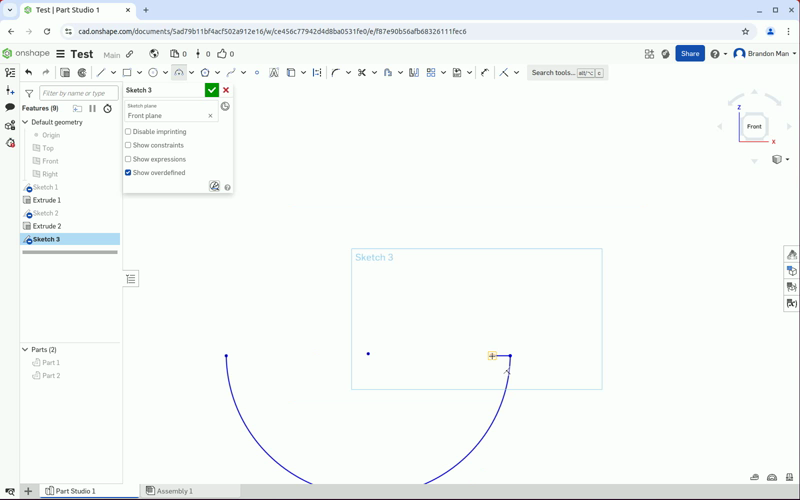
scroll(-6)
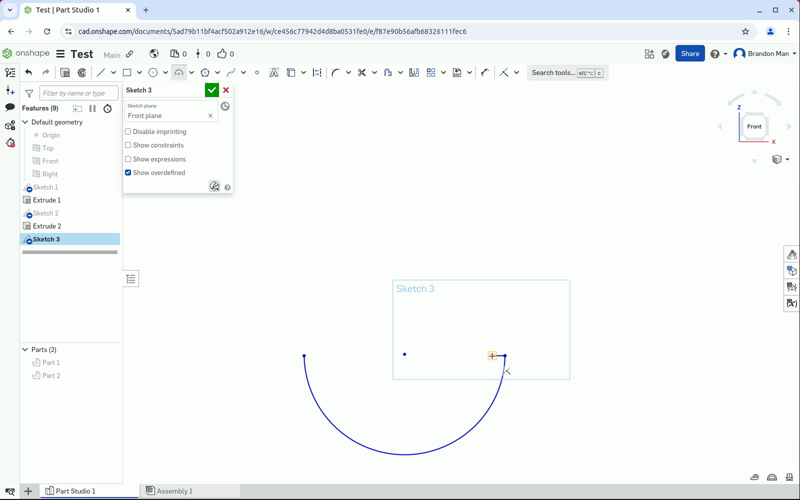
scroll(-6)
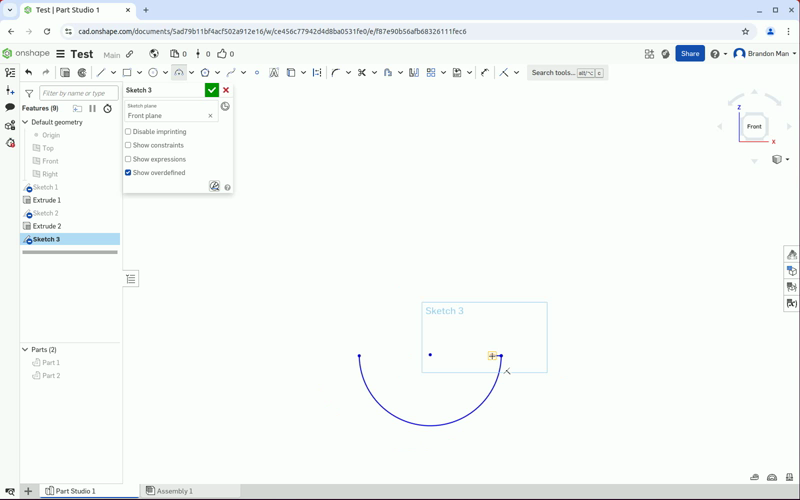
scroll(-6)
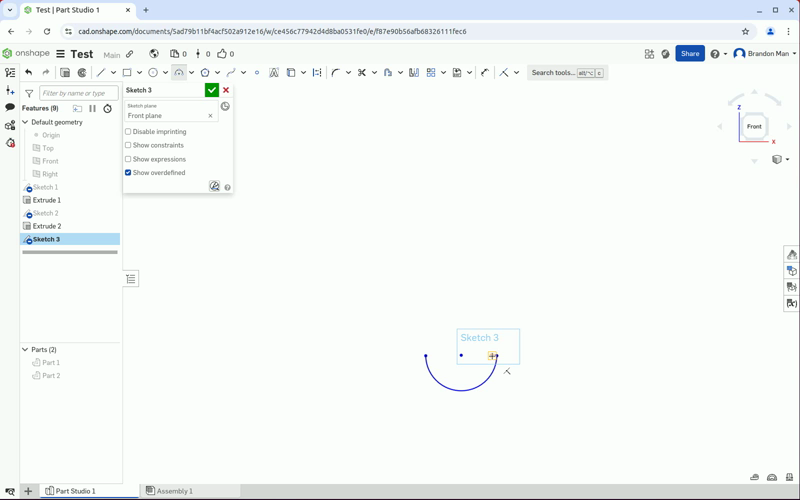
key_down(shift)
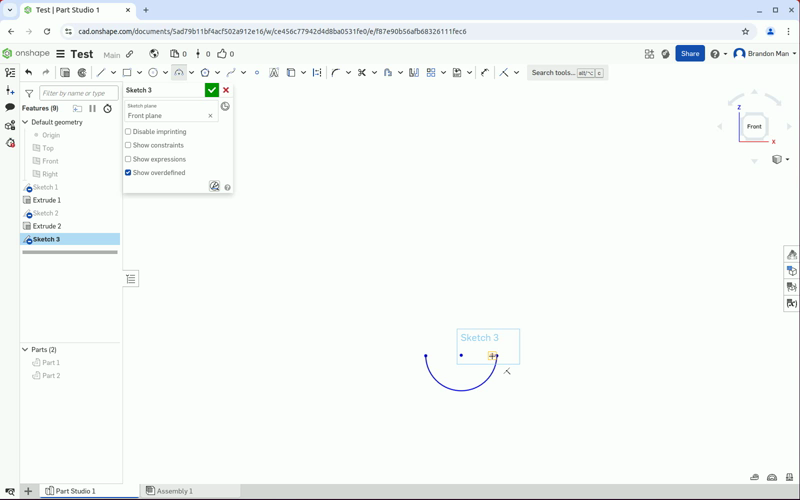
mouse_move(430, 355)
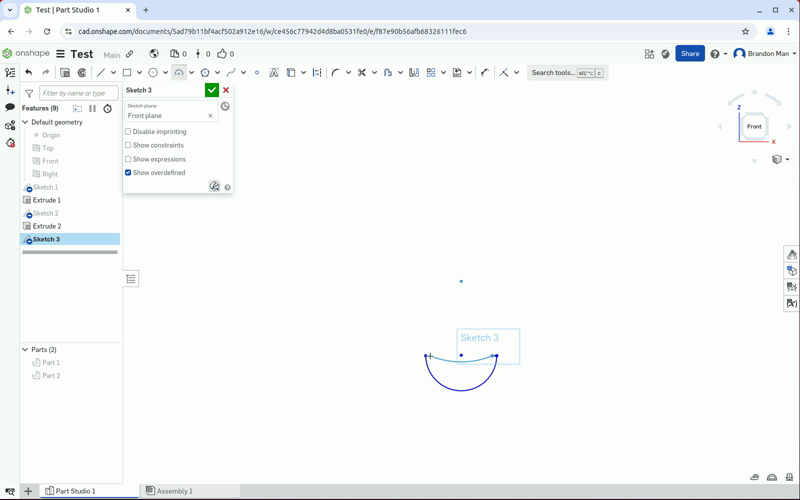
click(430, 355)
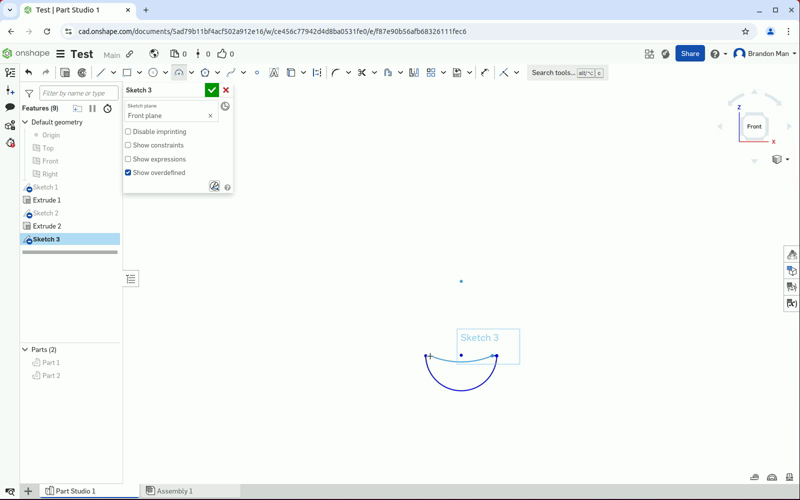
mouse_move(461, 386)
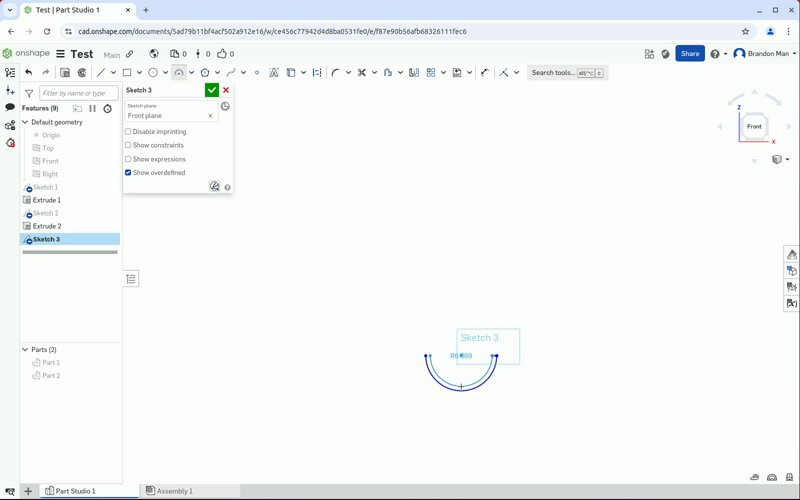
click(461, 386)
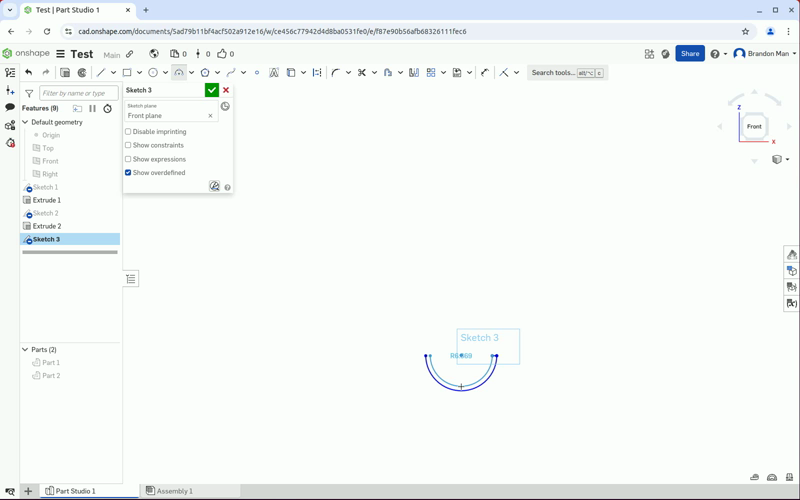
key_up(shift)
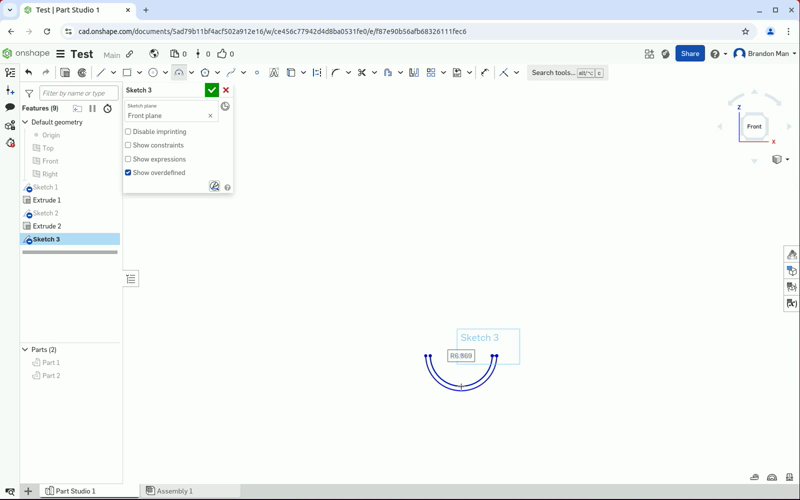
key(esc)
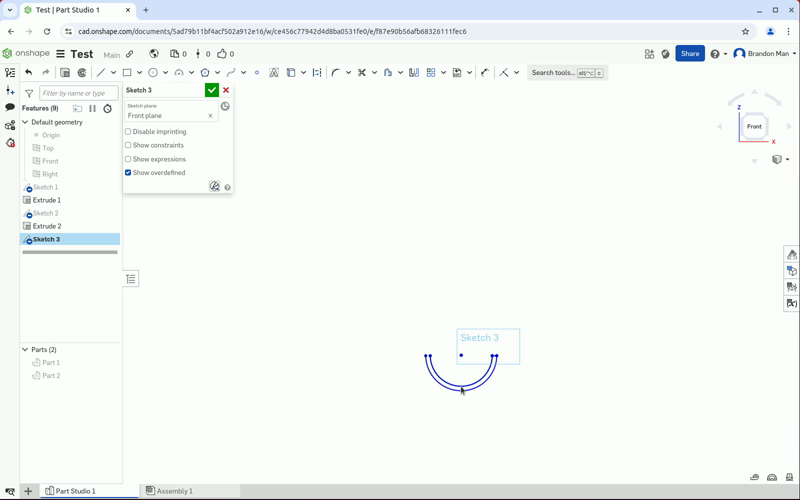
key(l)
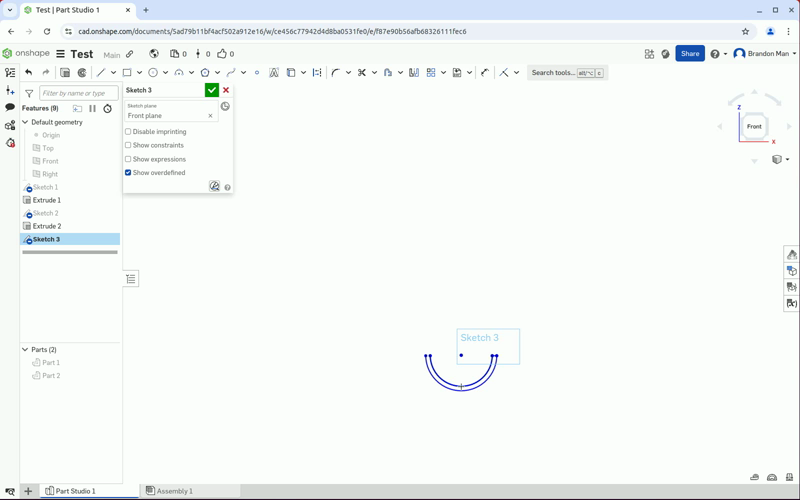
mouse_move(430, 355)
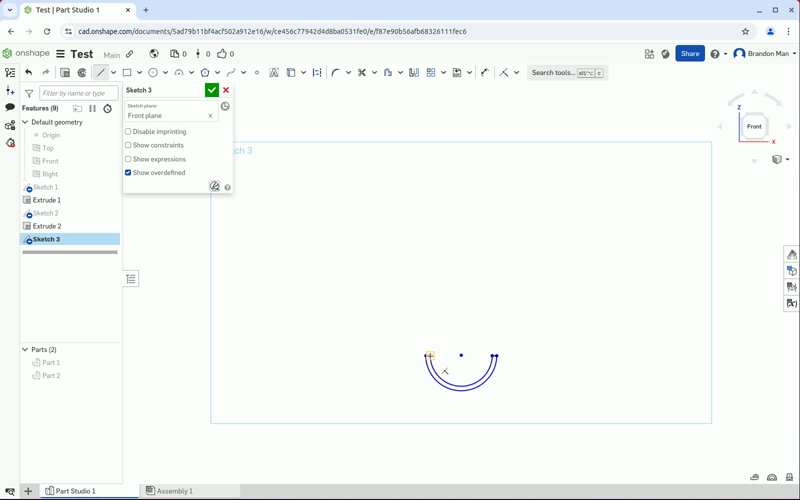
click(430, 355)
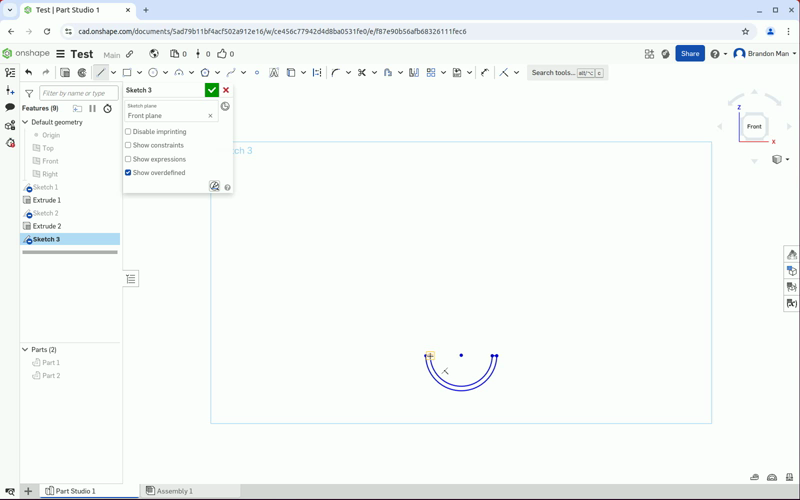
mouse_move(460, 355)
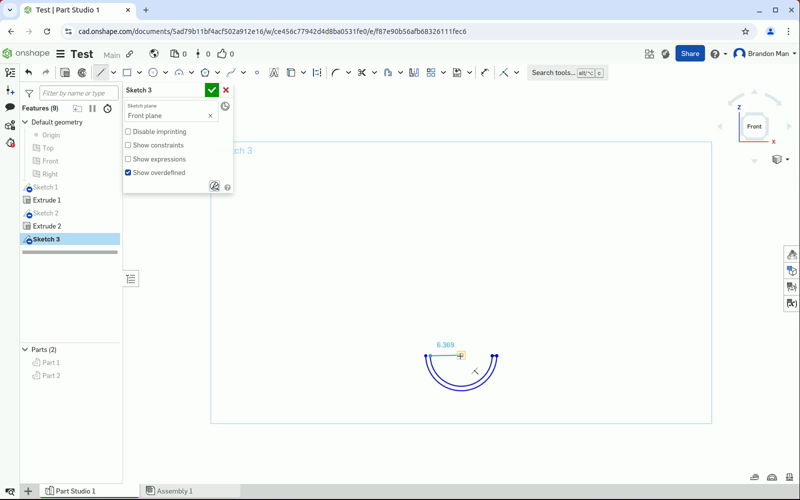
key_down(shift)
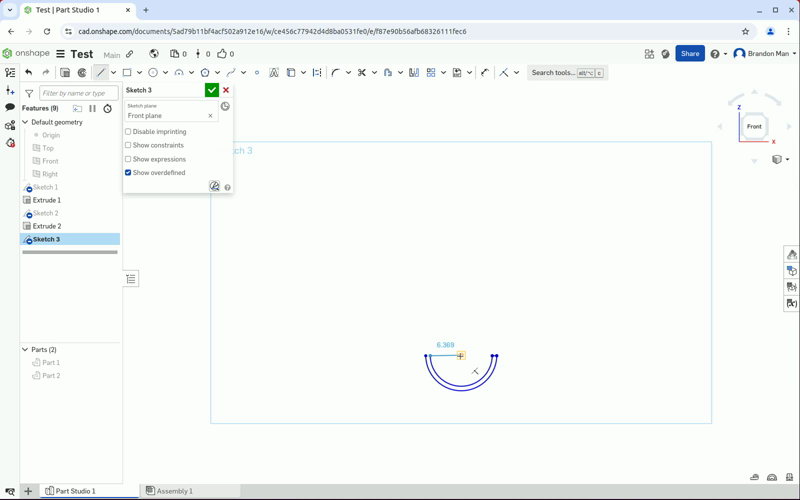
mouse_move(425, 355)
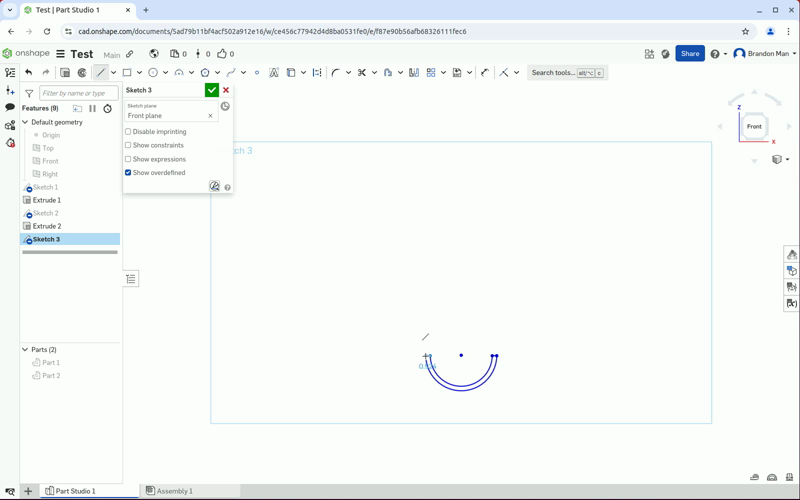
scroll(6)
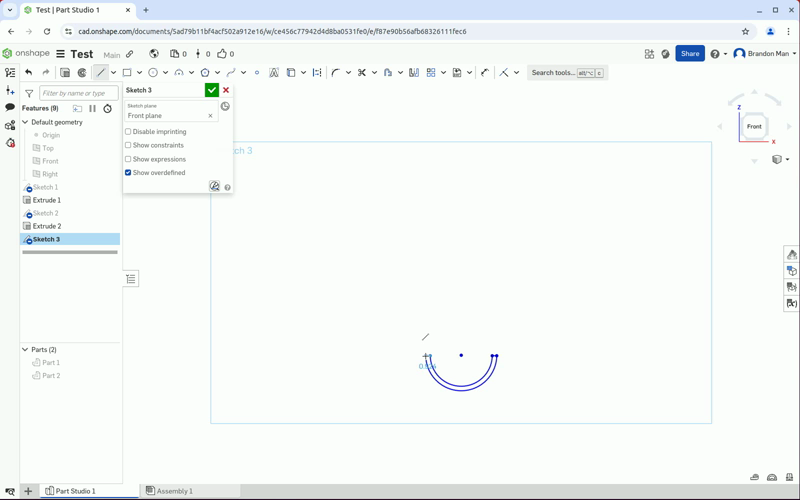
scroll(6)
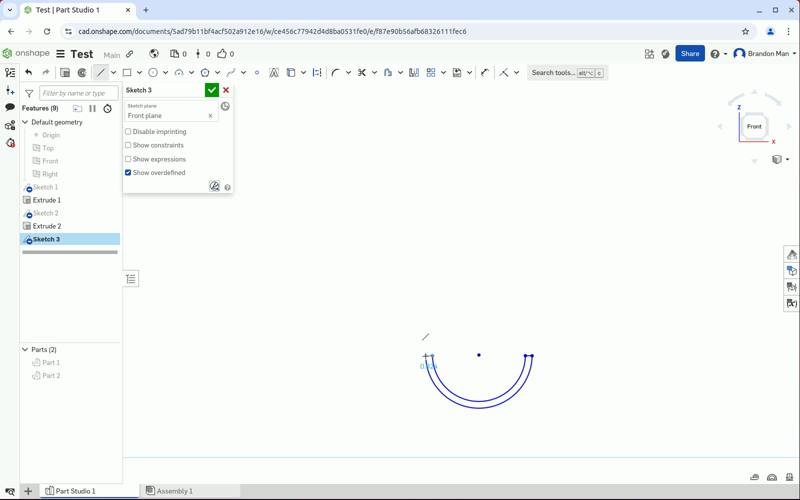
scroll(6)
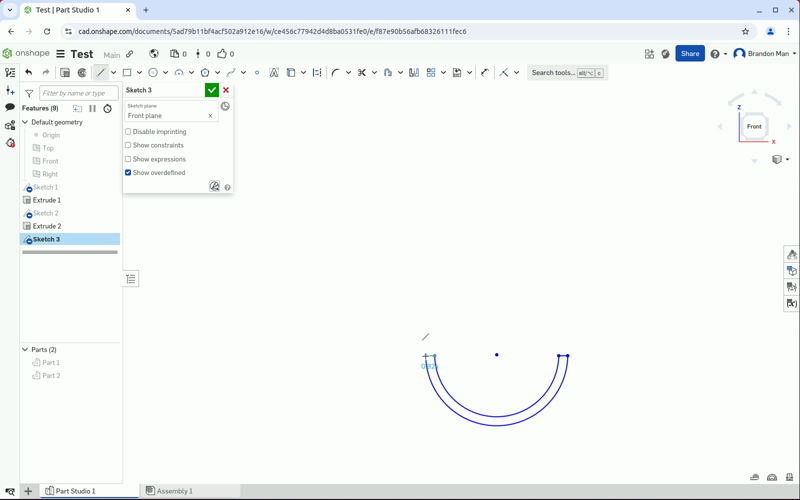
scroll(6)
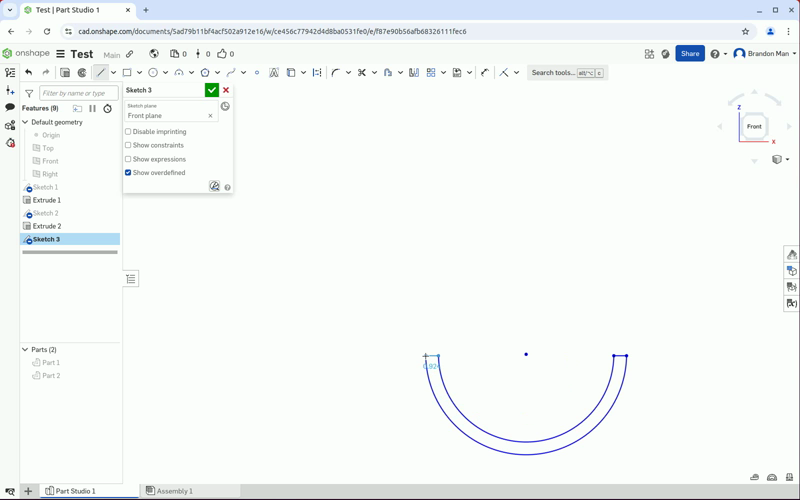
scroll(6)
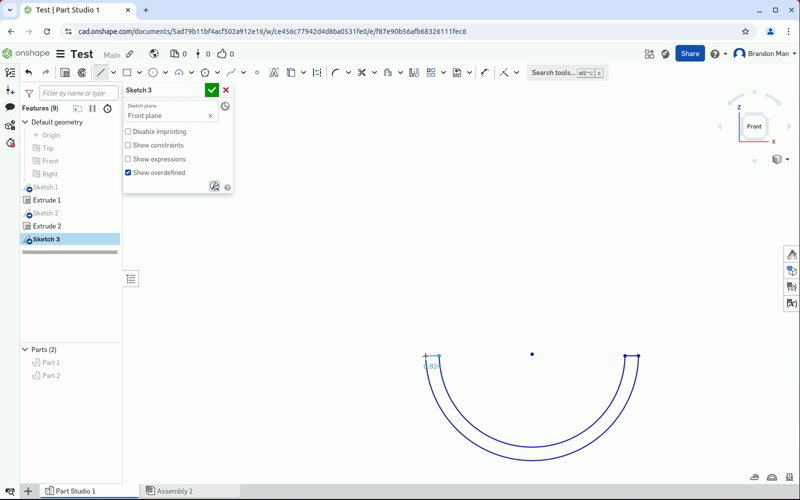
scroll(6)
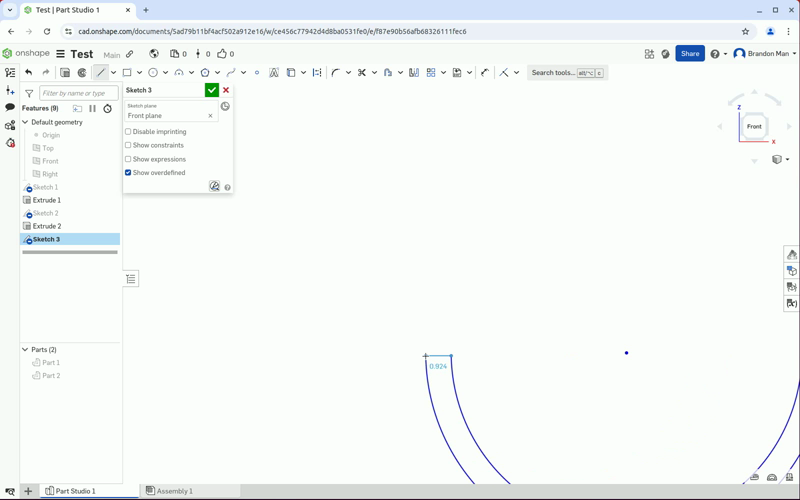
scroll(6)
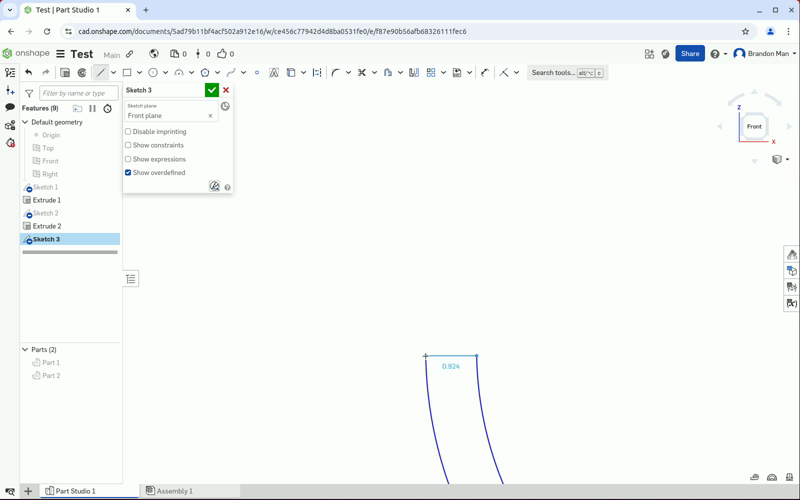
key_up(shift)
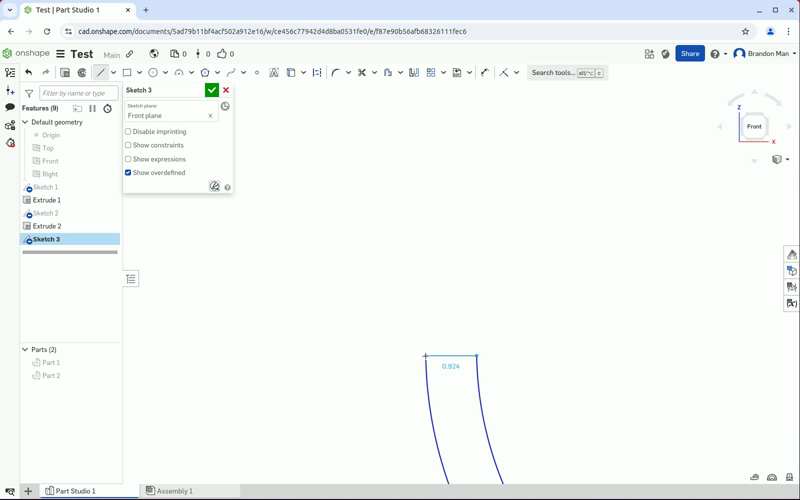
click(425, 355)
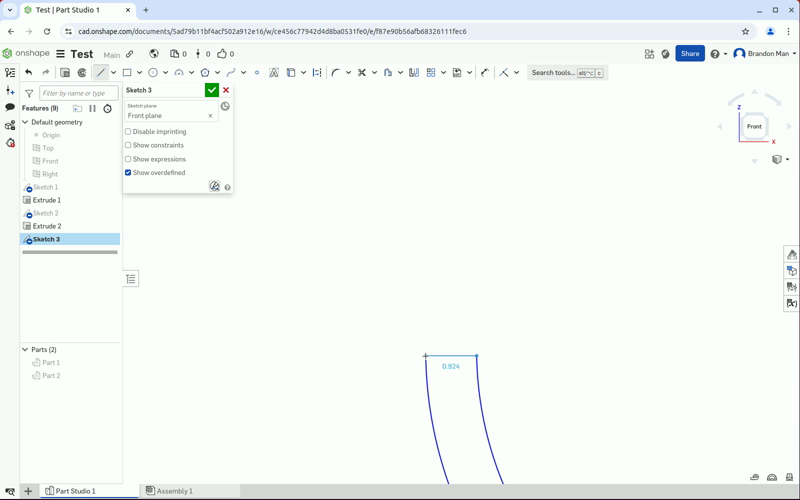
scroll(-6)
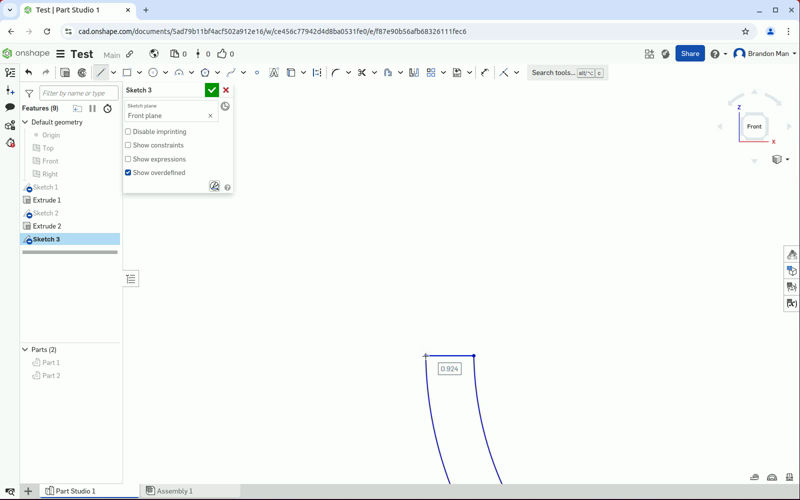
scroll(-6)
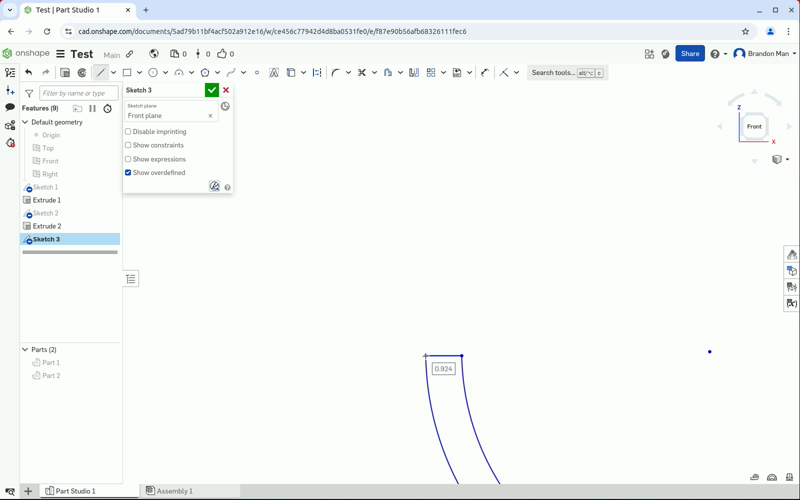
scroll(-6)
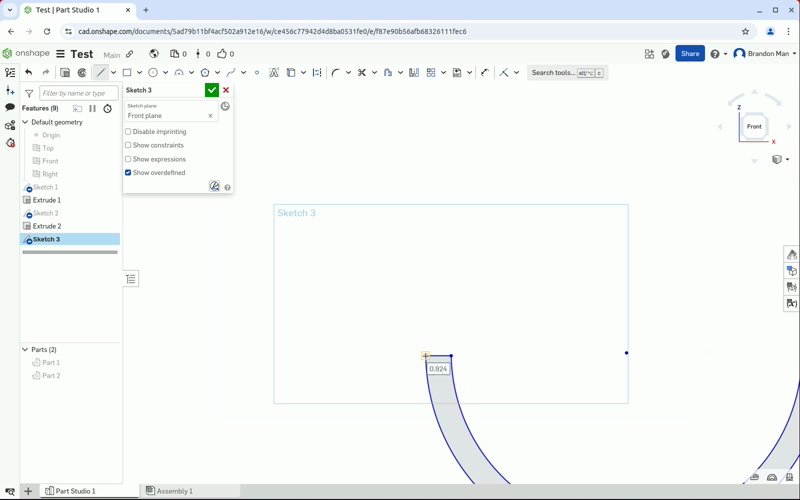
scroll(-6)
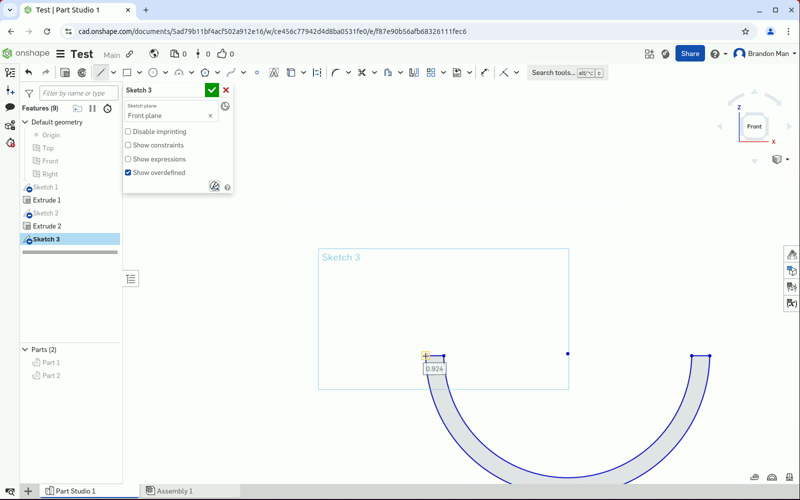
scroll(-6)
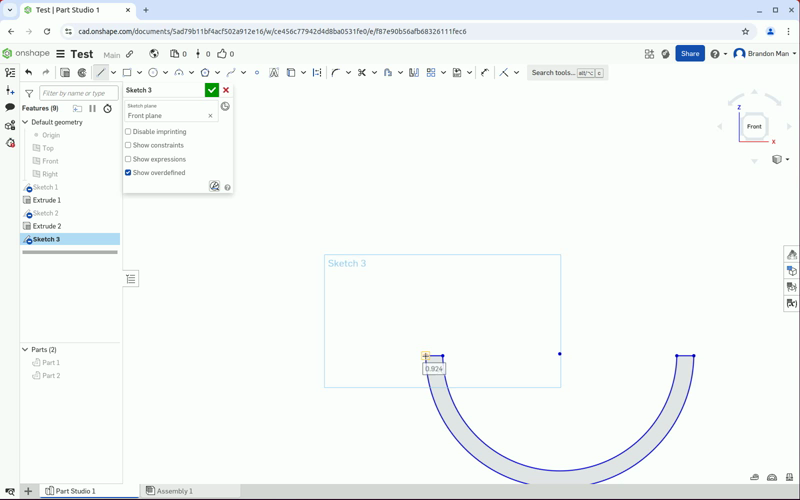
scroll(-6)
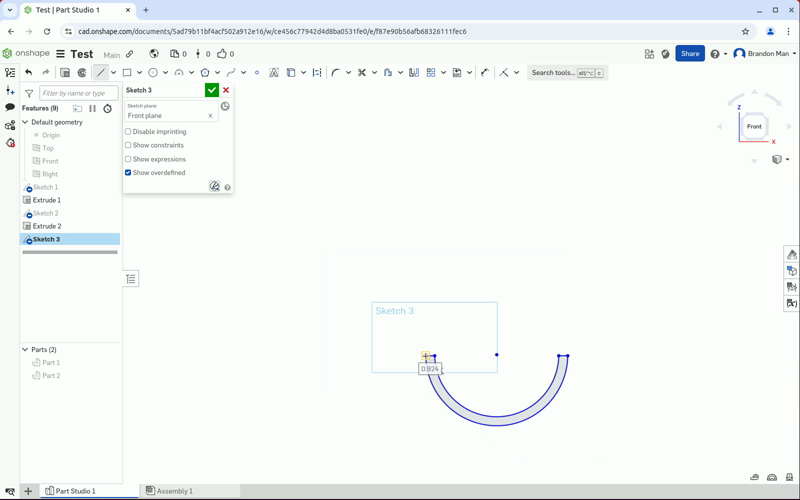
scroll(-6)
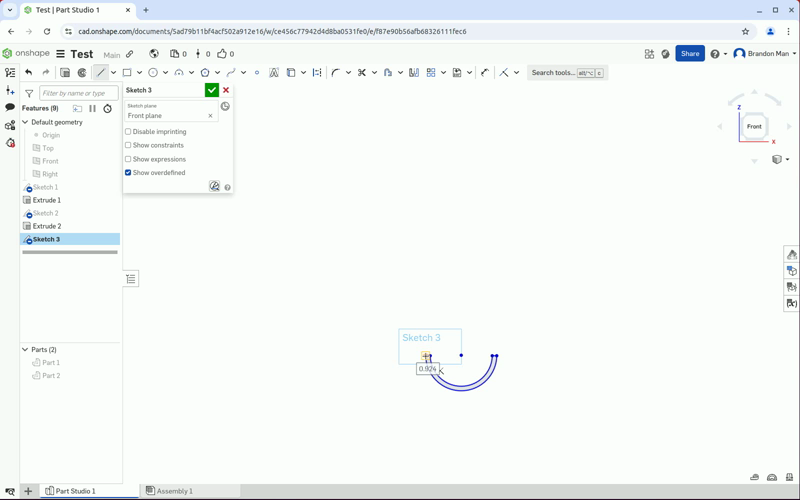
key(esc)
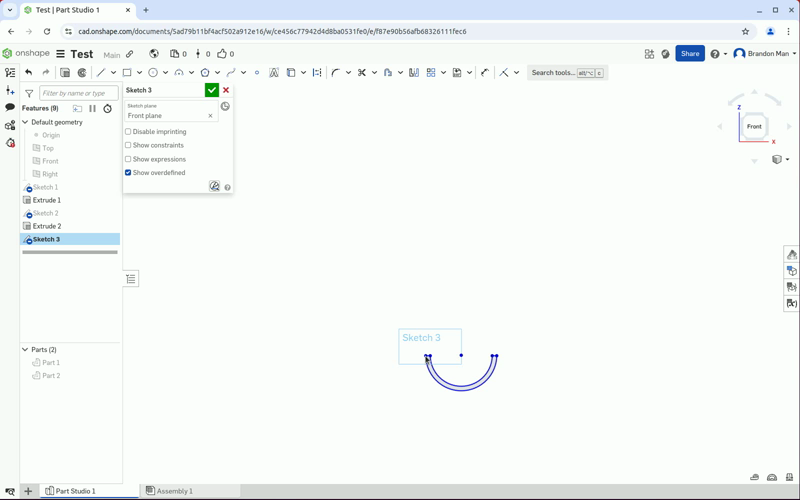
mouse_move(429, 361)
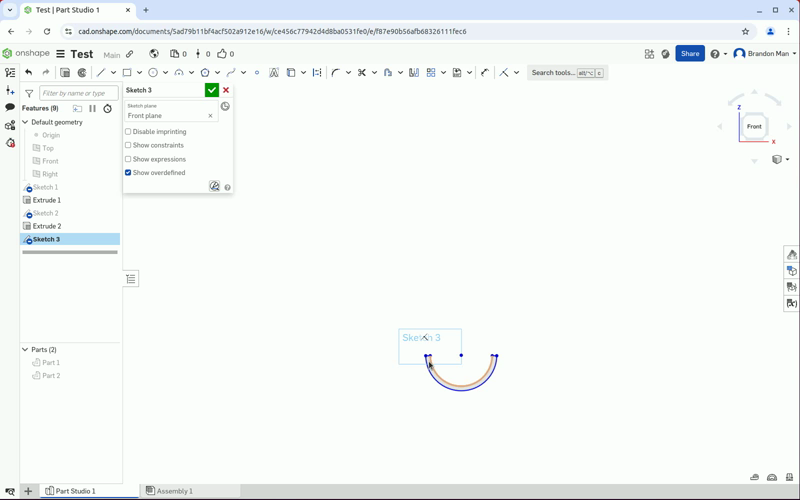
scroll(6)
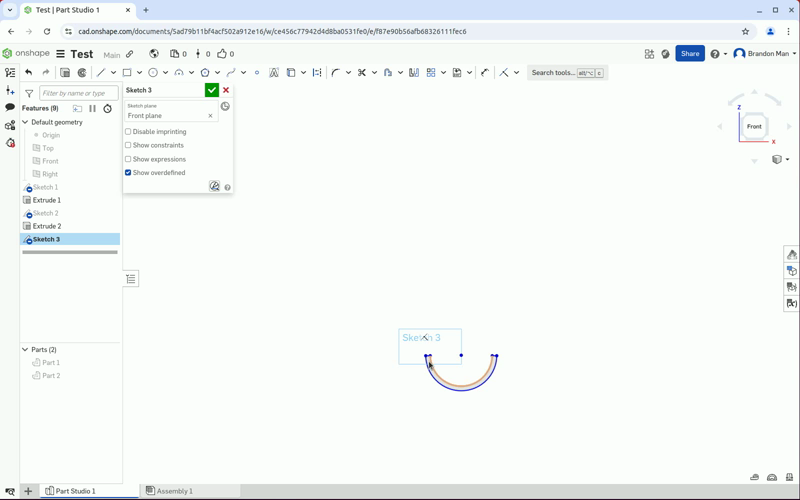
scroll(6)
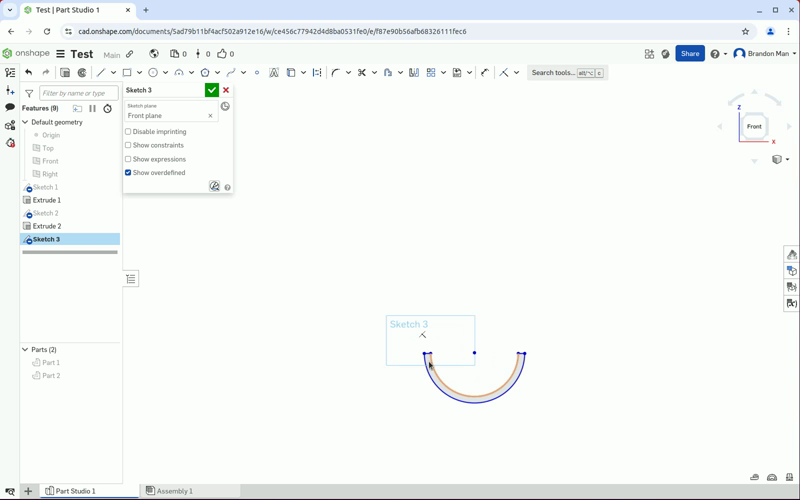
scroll(6)
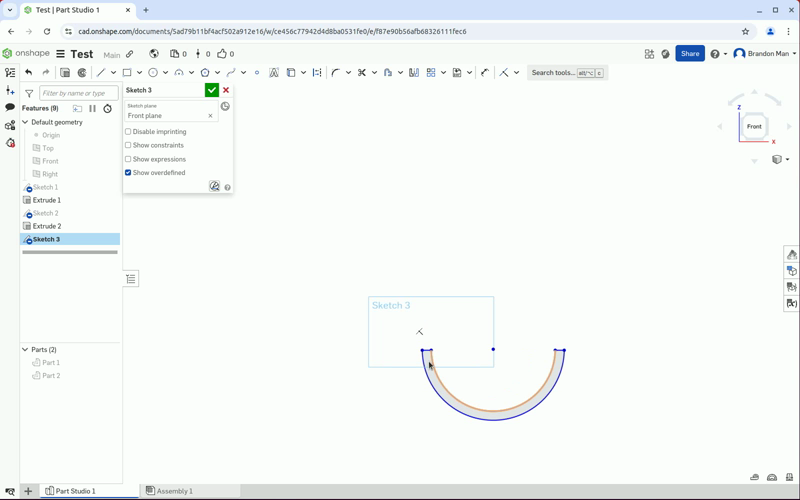
scroll(6)
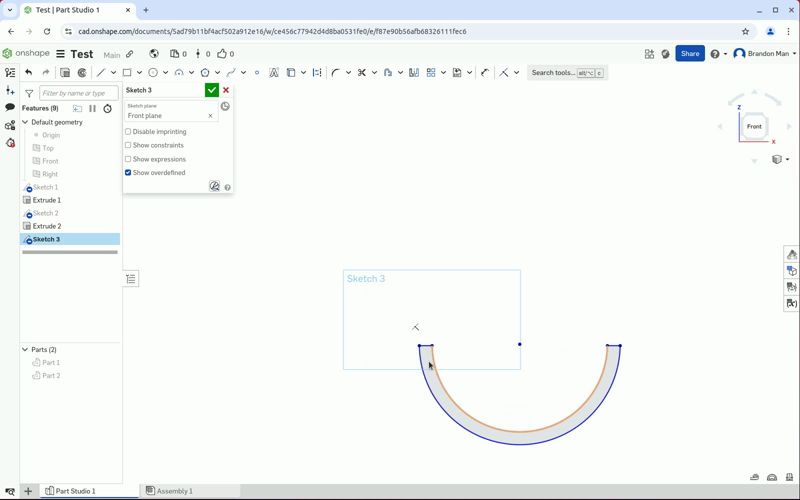
scroll(6)
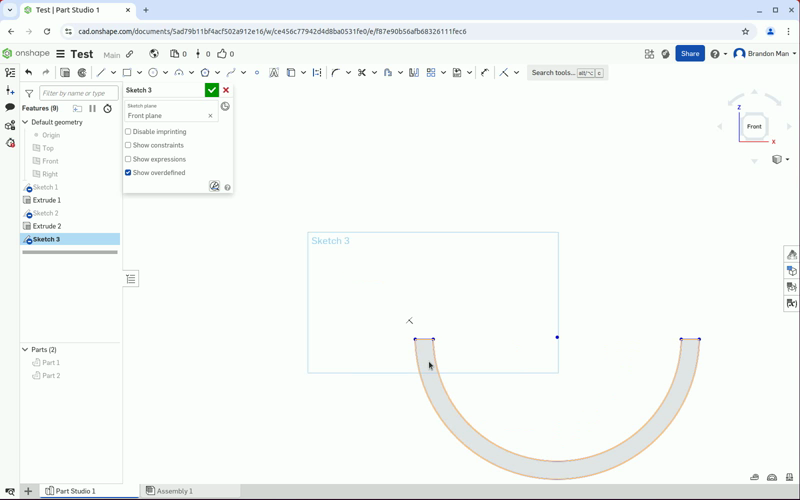
scroll(6)
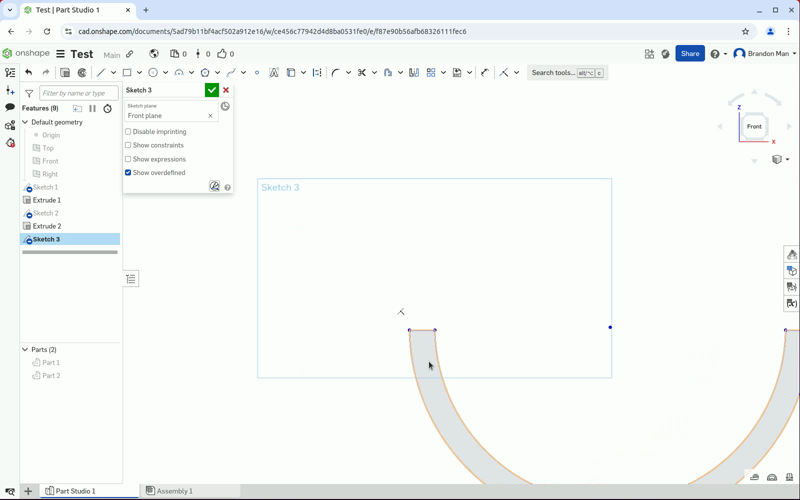
scroll(6)
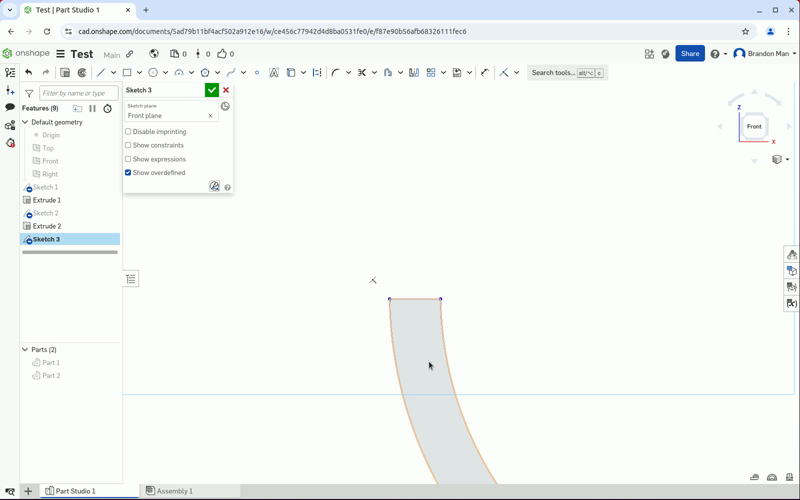
click(429, 361)
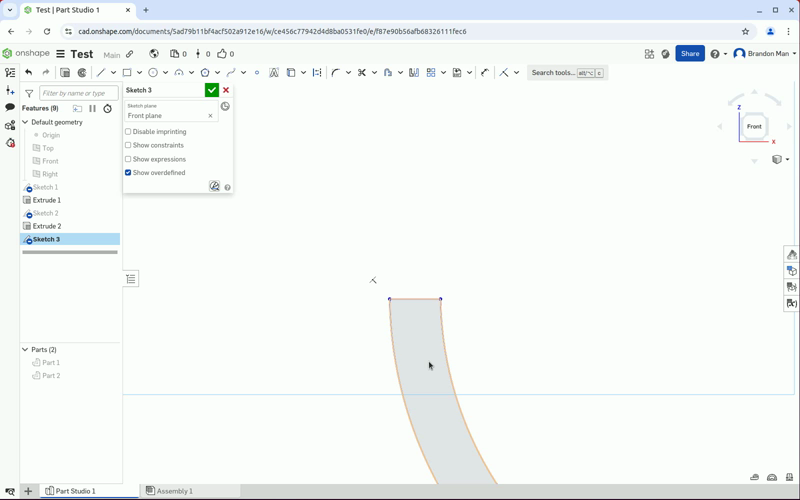
scroll(-6)
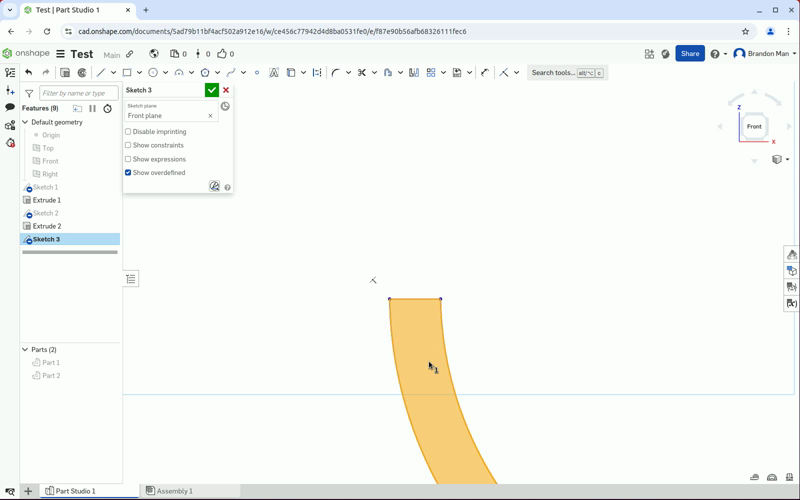
scroll(-6)
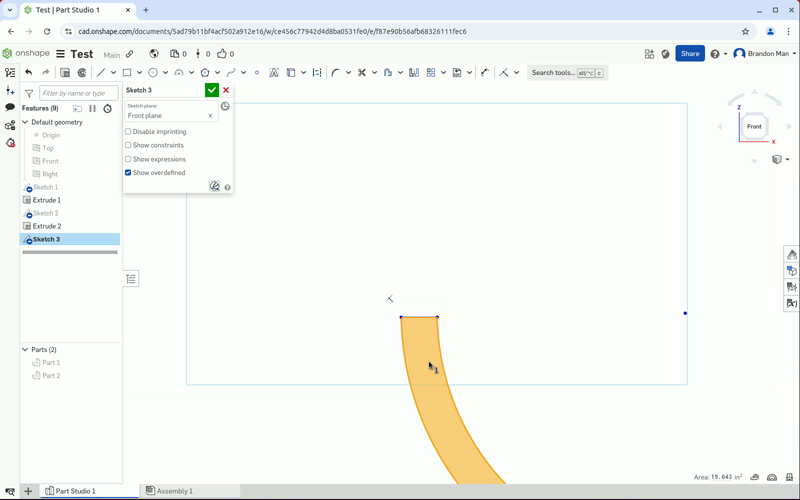
scroll(-6)
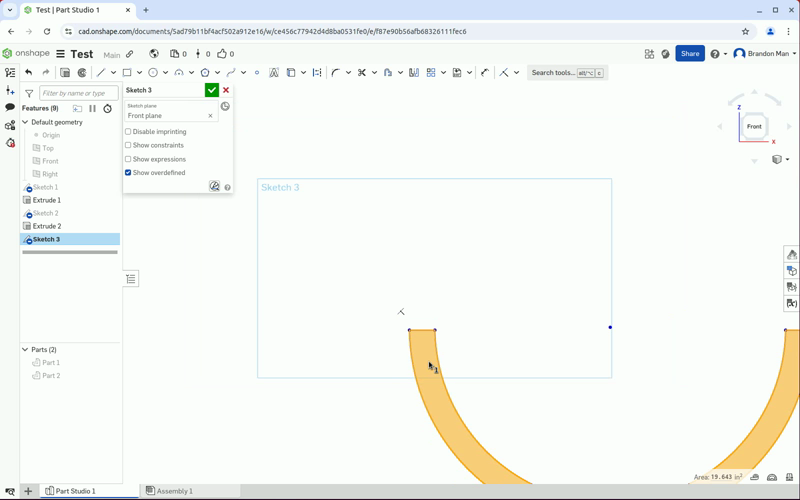
scroll(-6)
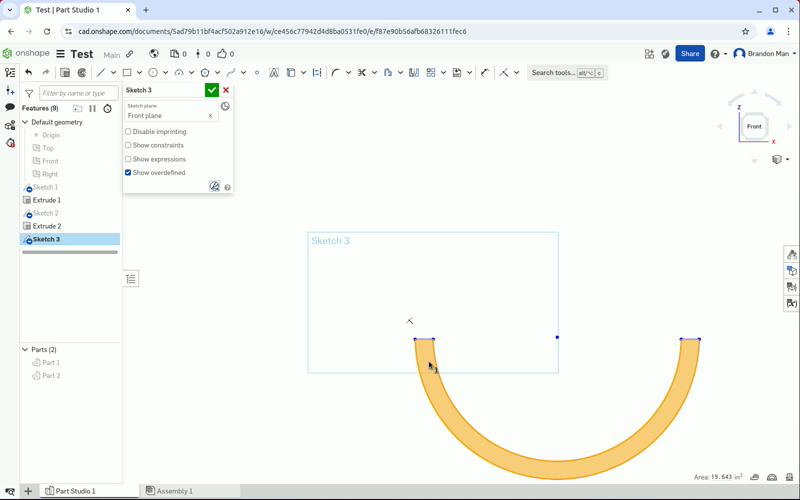
scroll(-6)
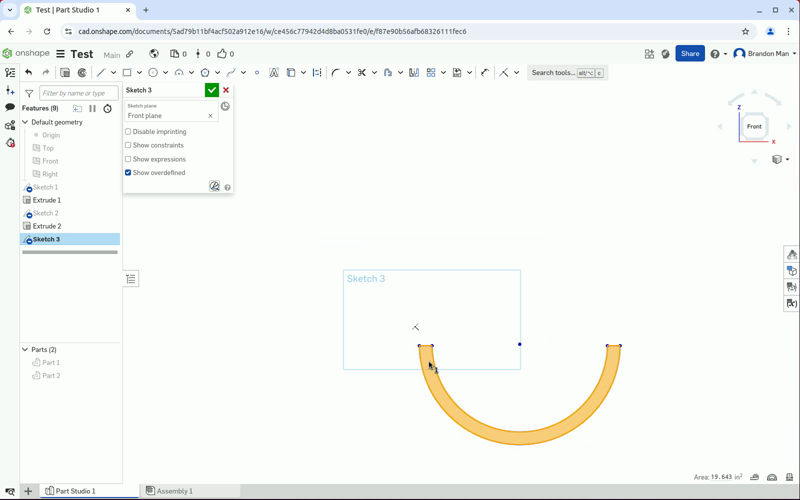
scroll(-6)
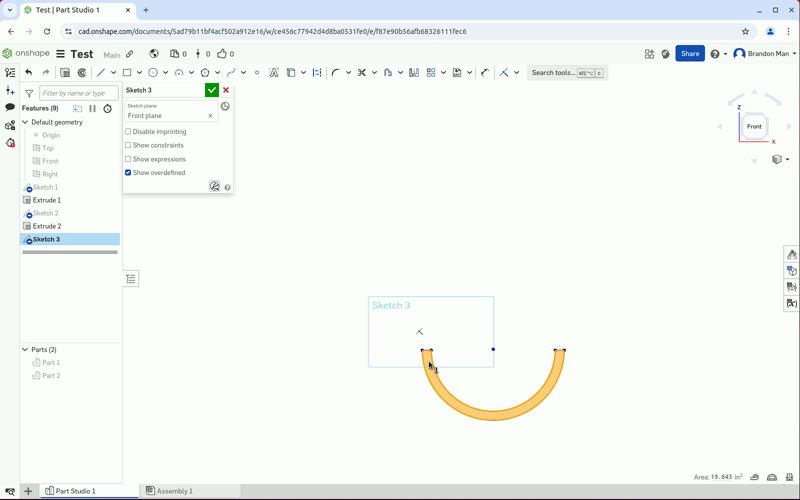
scroll(-6)
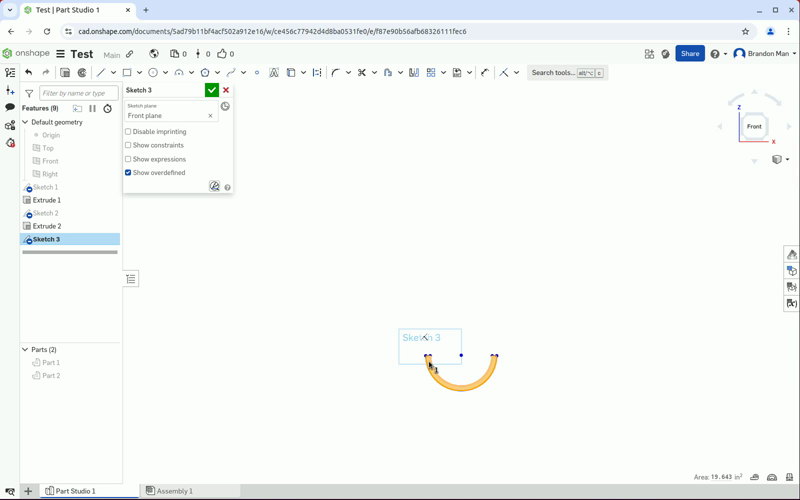
mouse_move(73, 352)
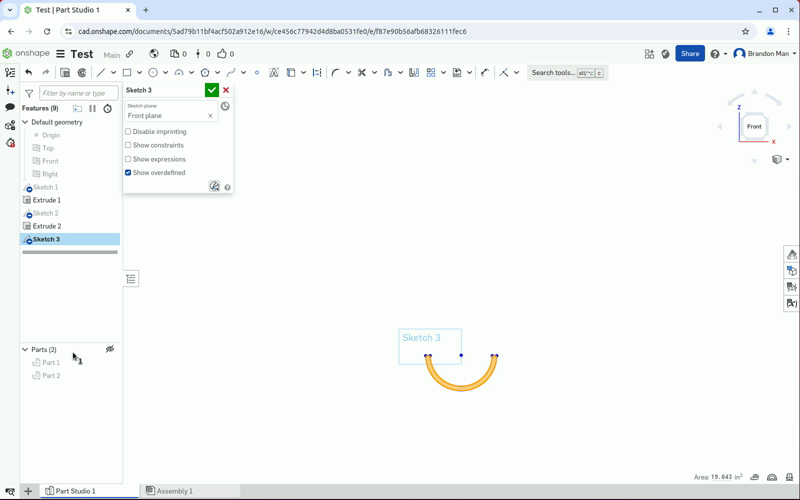
key(shift+y)
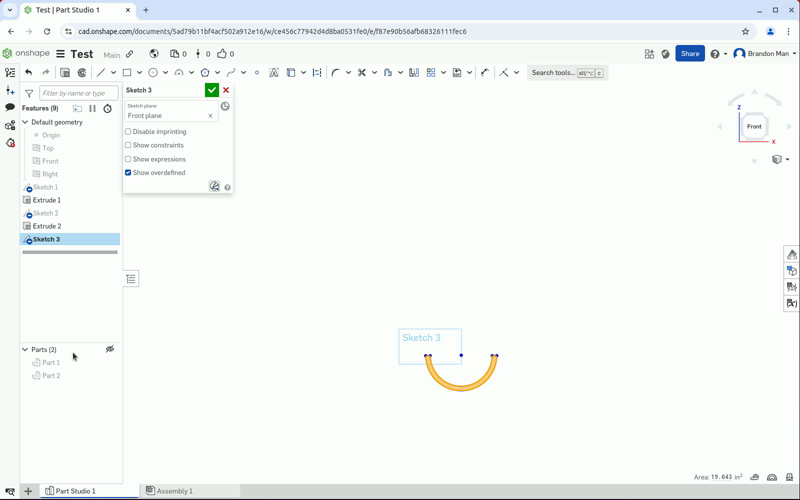
key(shift+e)
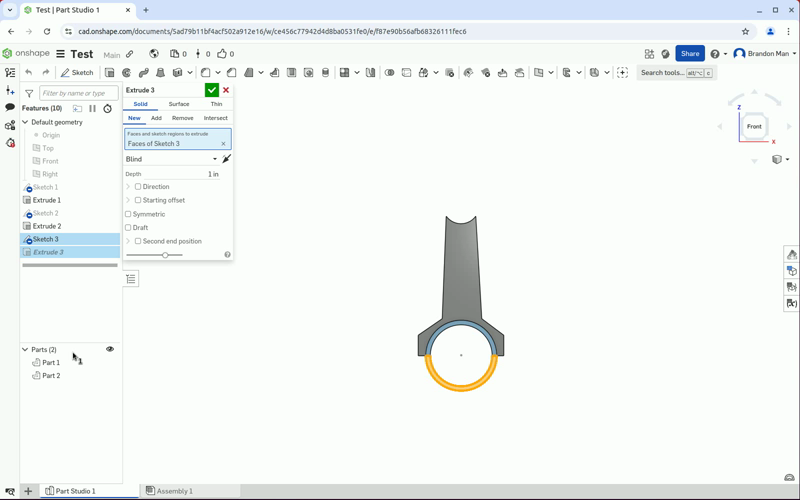
mouse_move(143, 106)
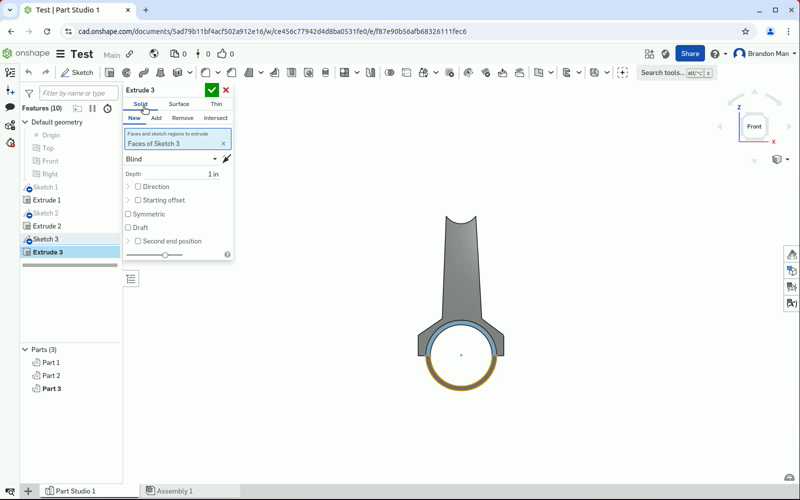
click(143, 106)
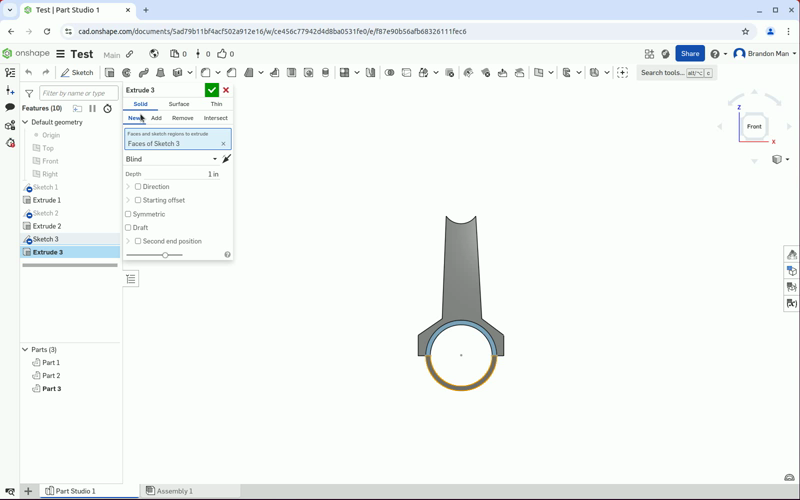
mouse_move(137, 120)
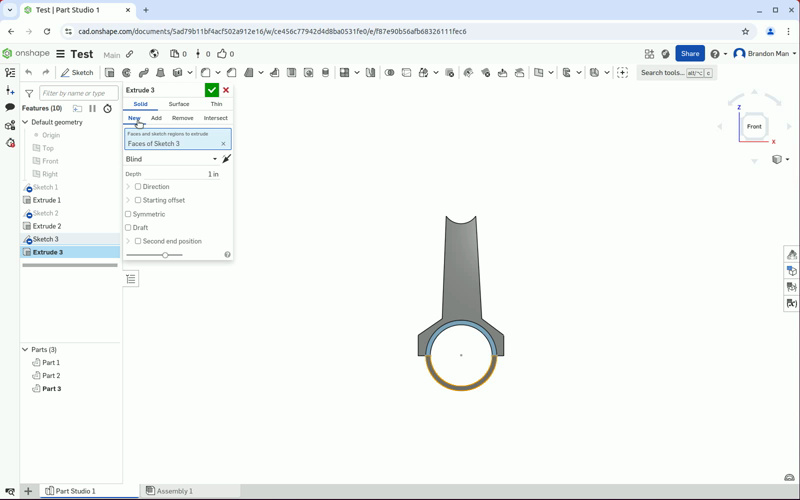
click(137, 120)
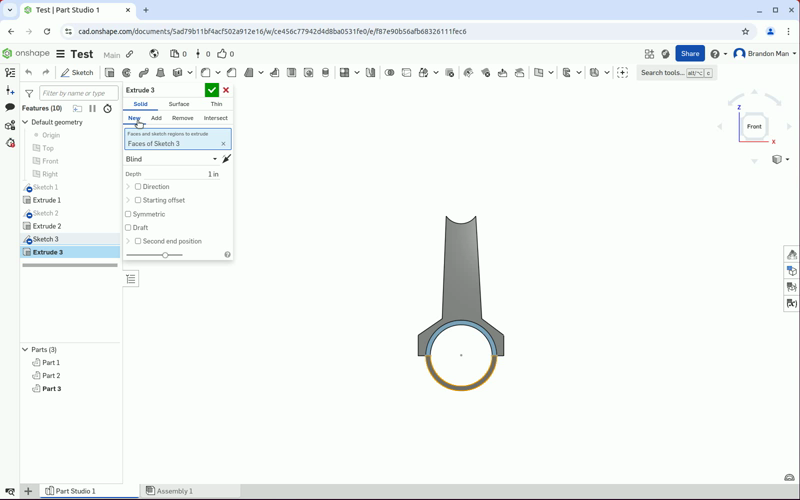
key(tab, 4)
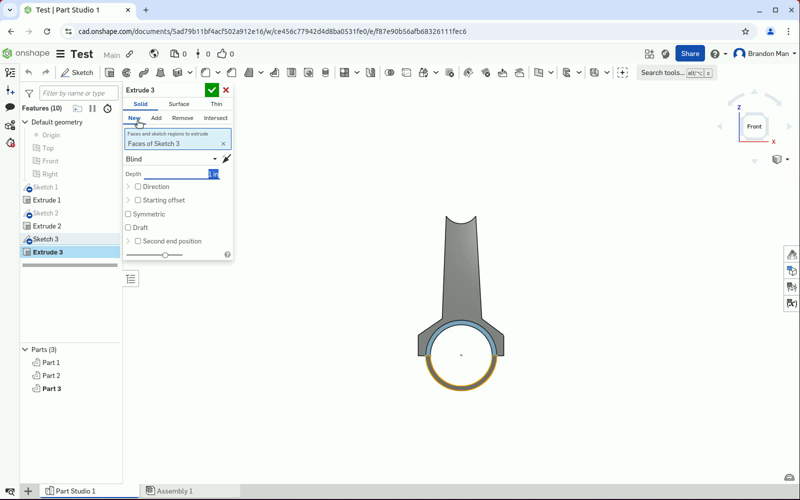
text(4.814)
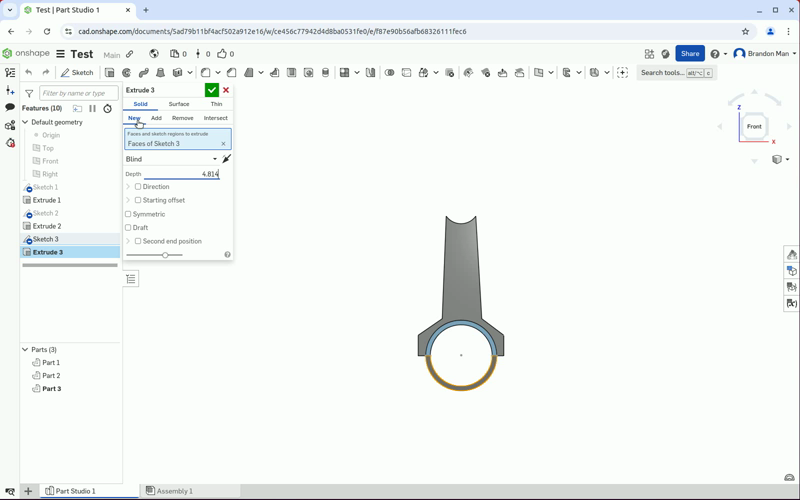
key(tab, 3)
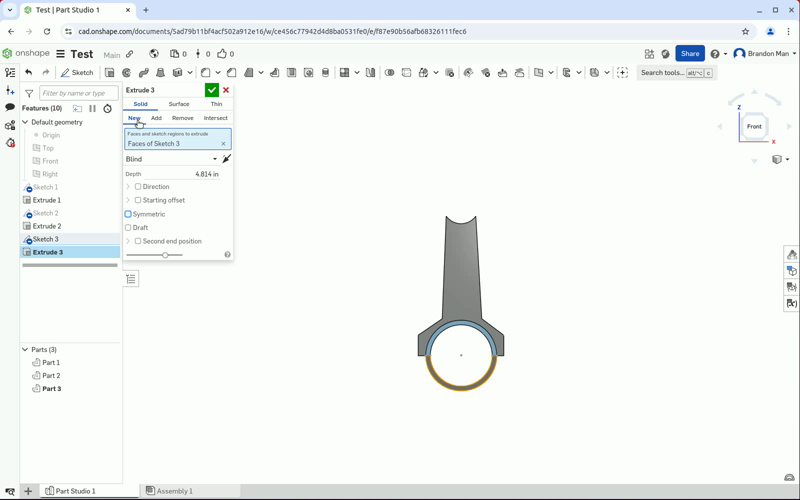
key(space)
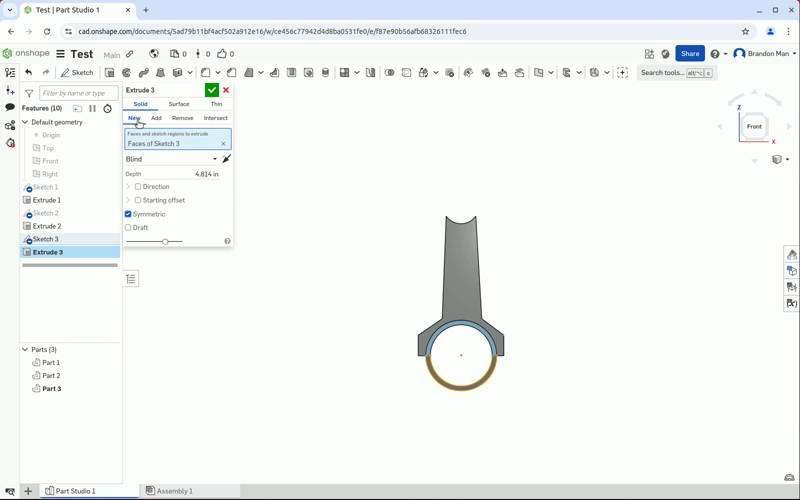
key(enter)
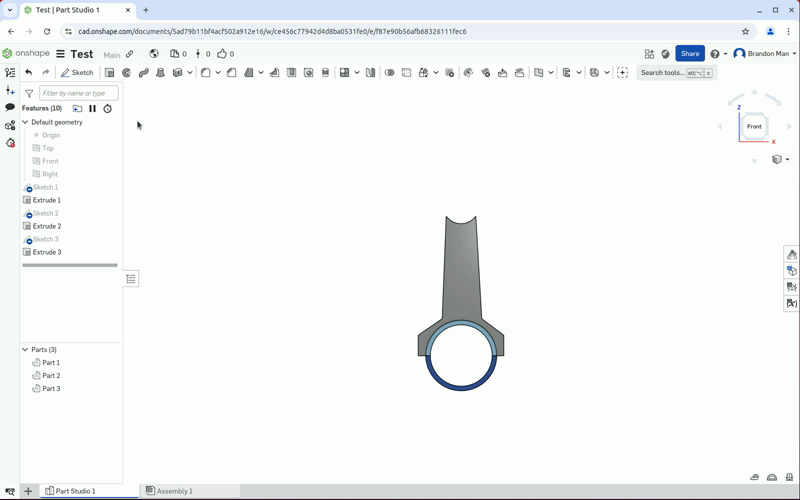
key(shift+h)
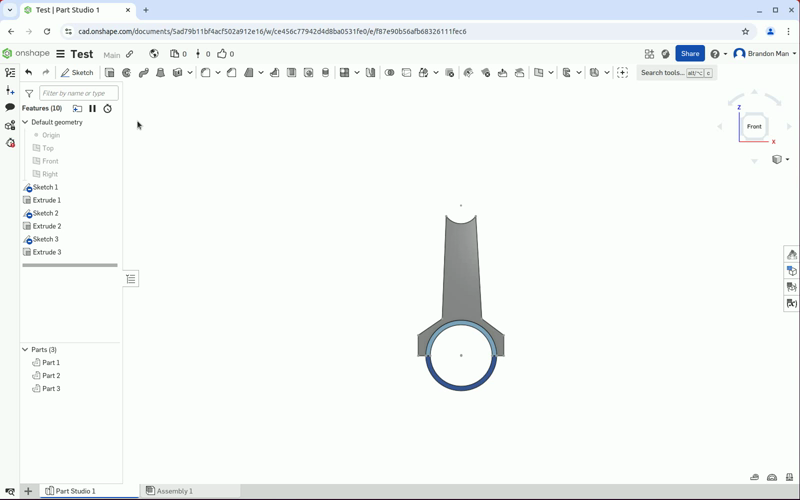
key(shift+h)
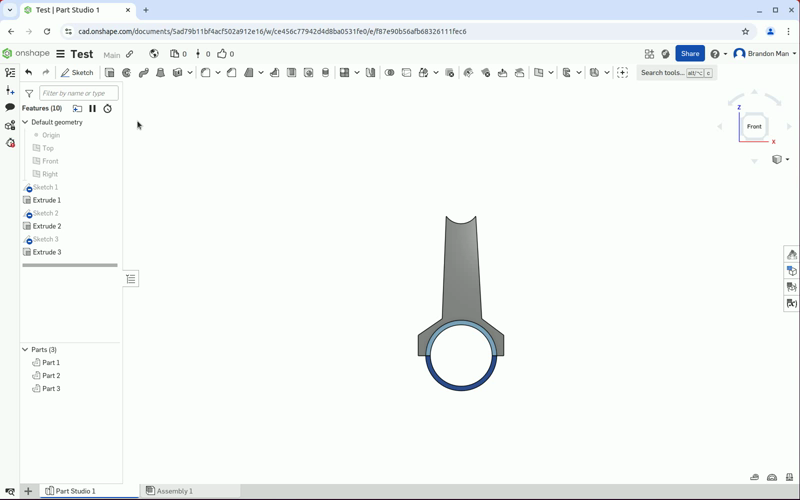
mouse_move(73, 189)
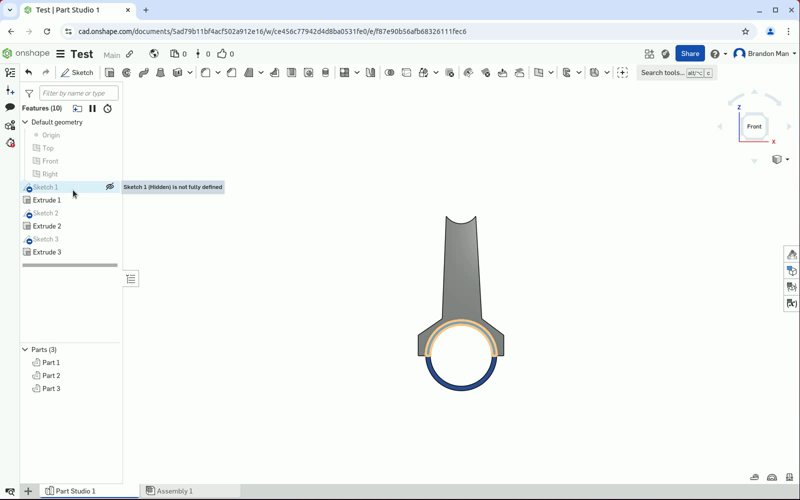
click(73, 189)
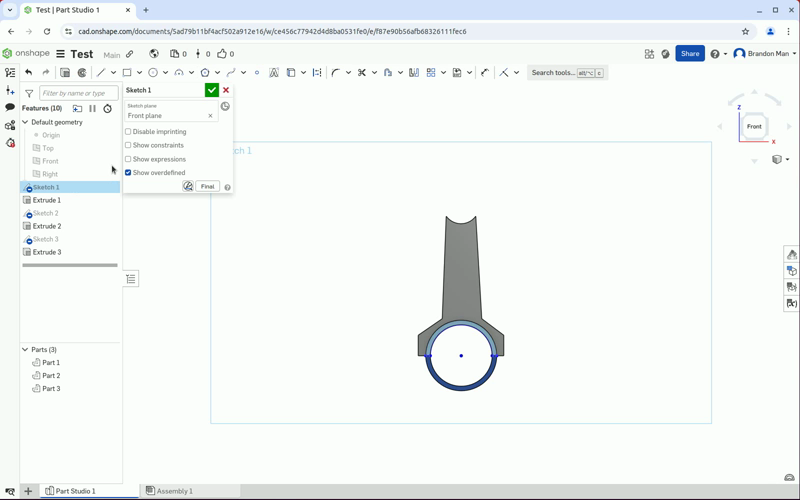
mouse_move(229, 92)
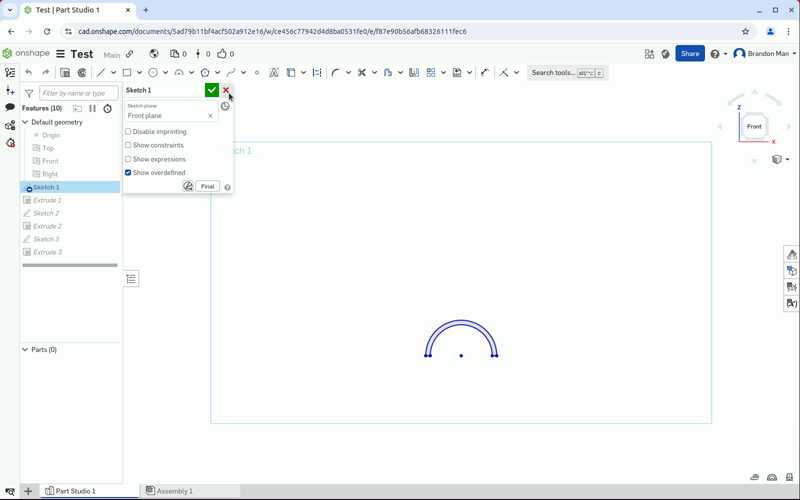
click(229, 92)
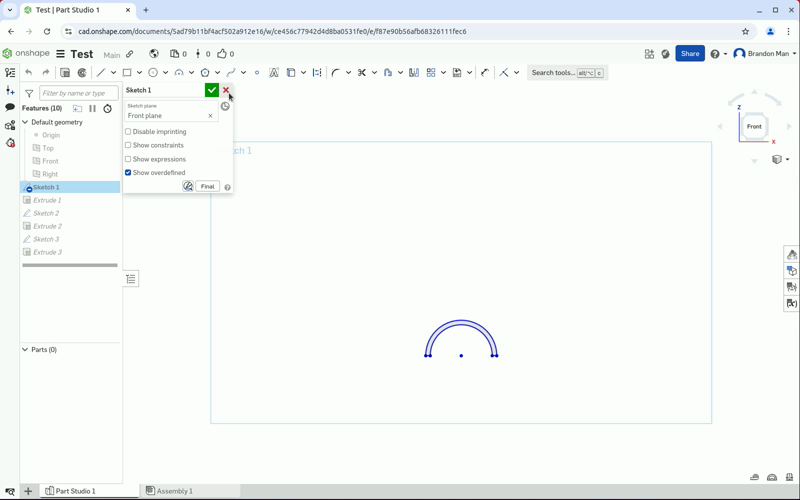
key(shift+s)
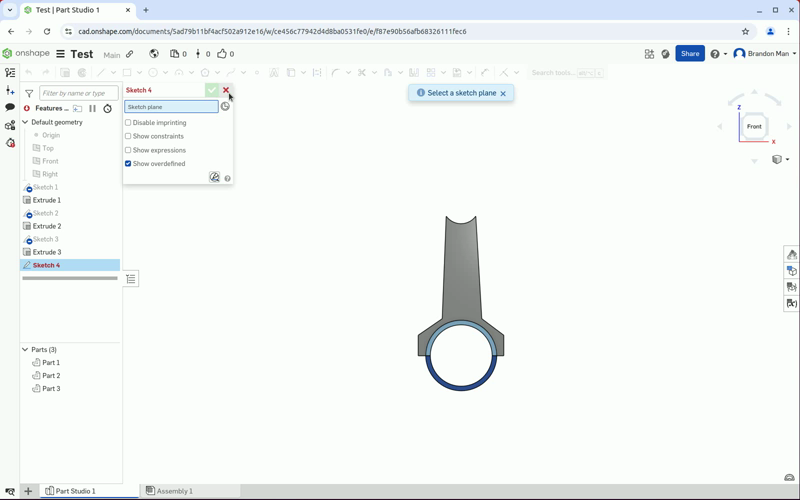
mouse_move(73, 163)
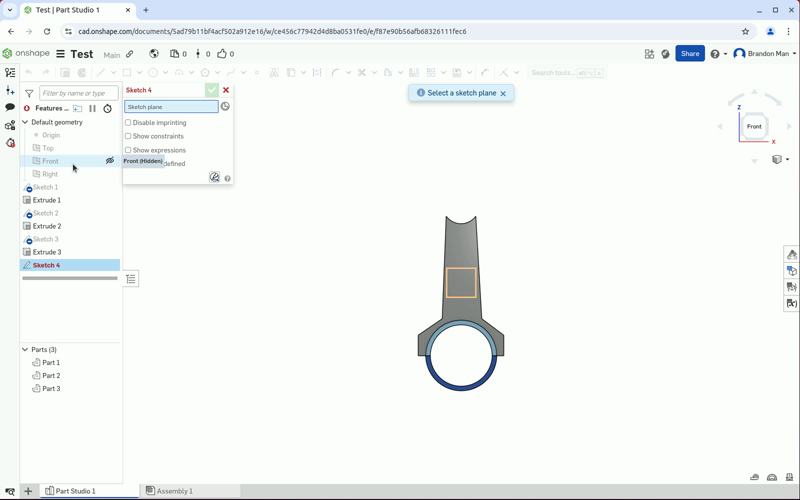
click(73, 163)
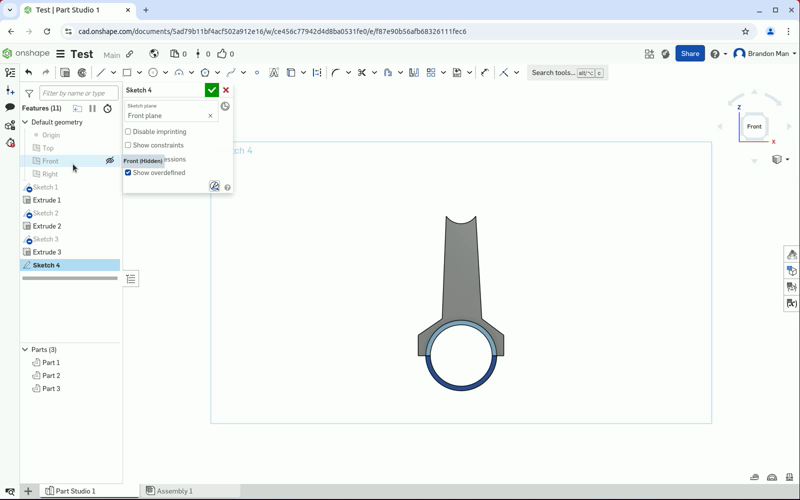
mouse_move(73, 352)
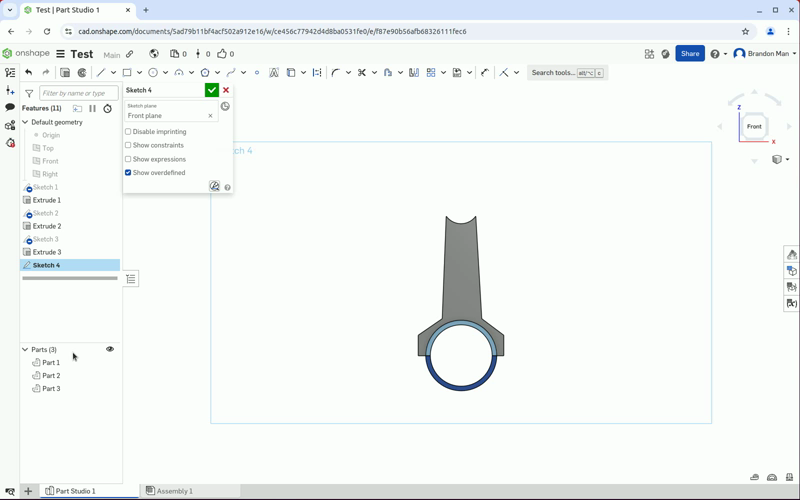
key(y)
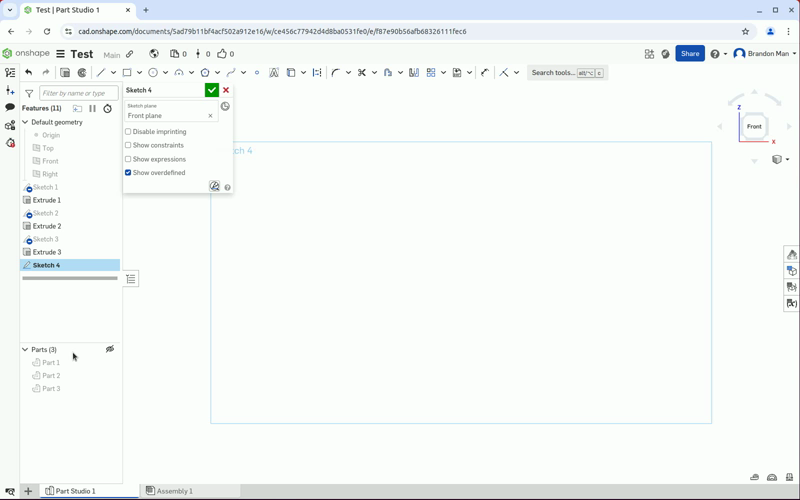
key(l)
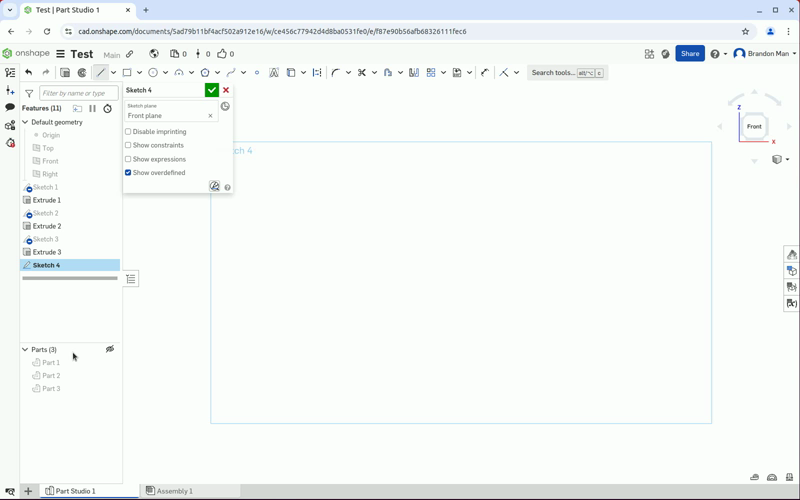
key_down(shift)
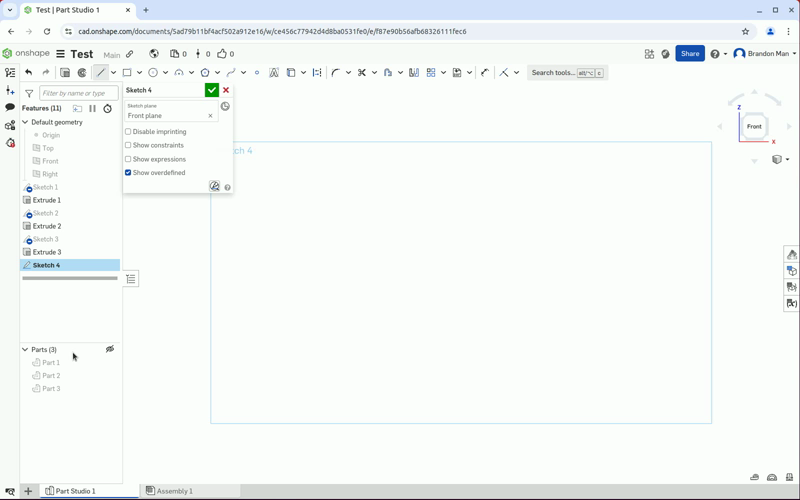
mouse_move(418, 373)
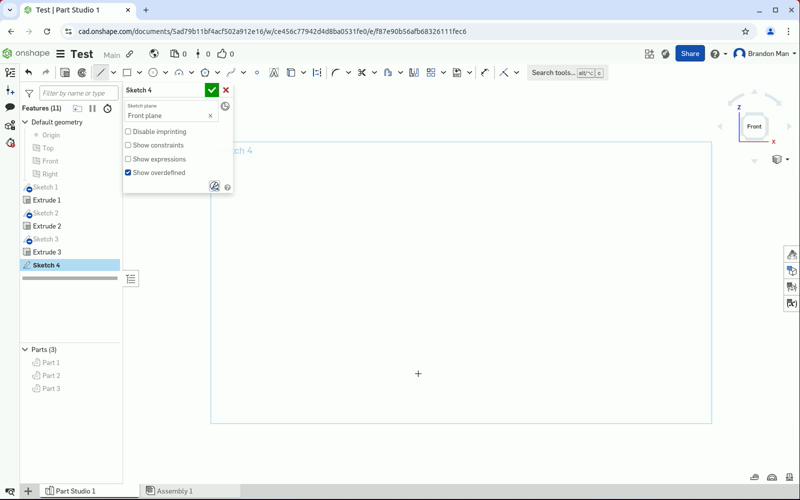
click(418, 373)
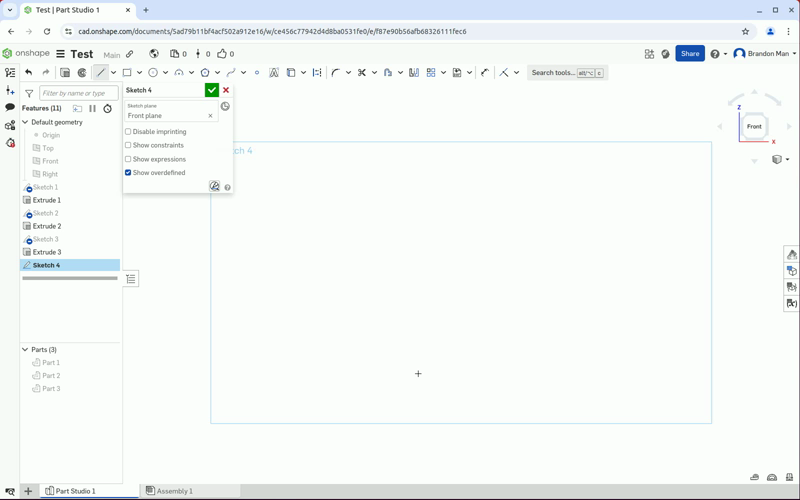
key_up(shift)
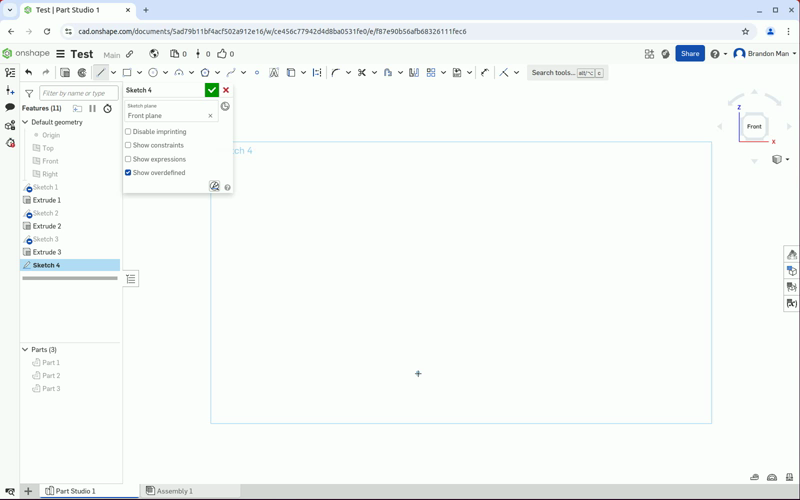
key_down(shift)
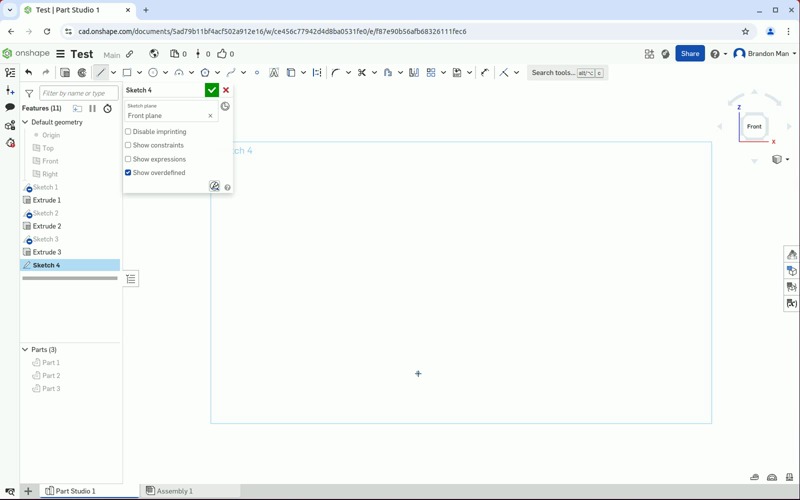
mouse_move(448, 373)
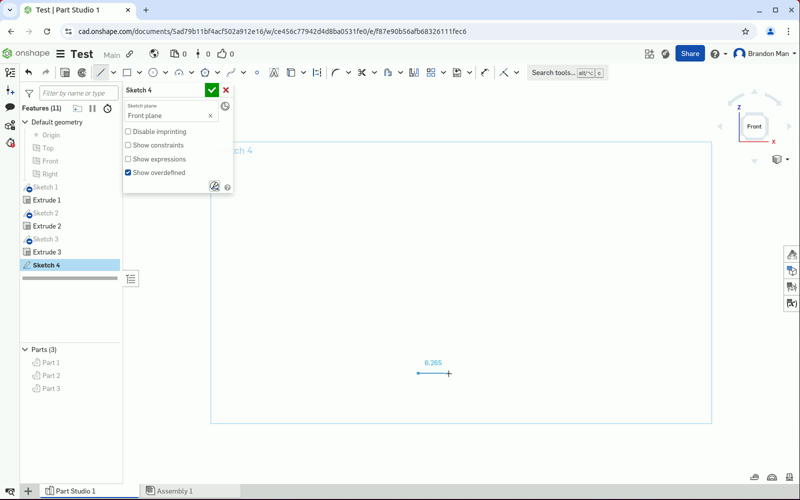
mouse_move(426, 373)
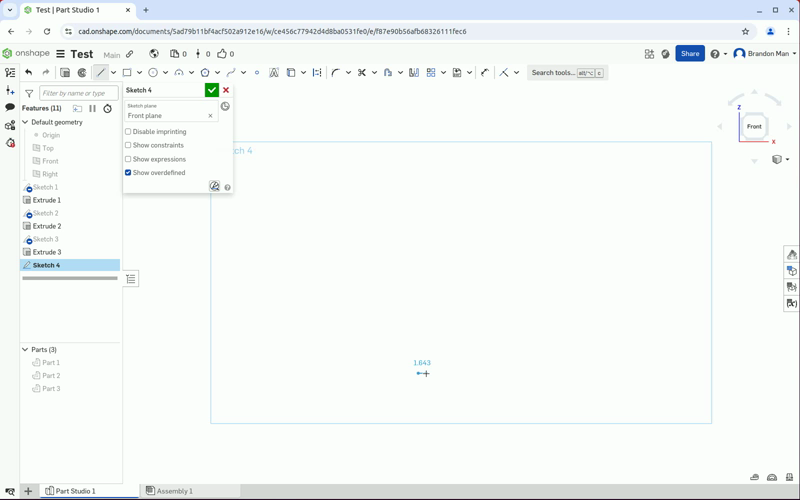
click(426, 373)
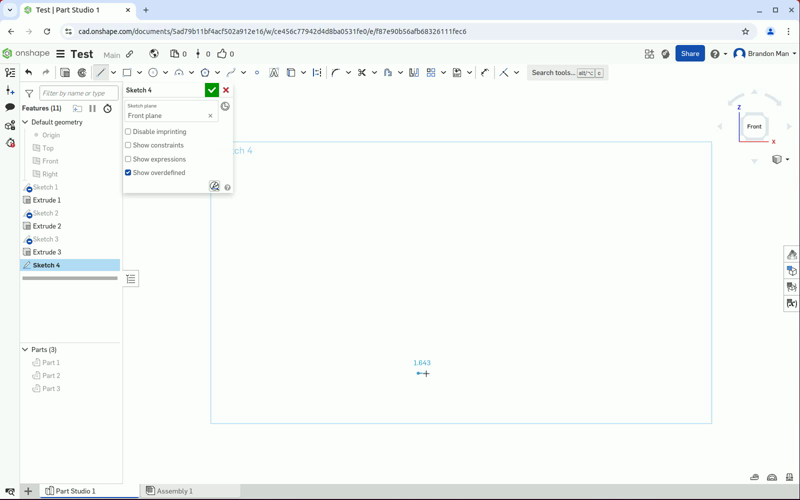
key_up(shift)
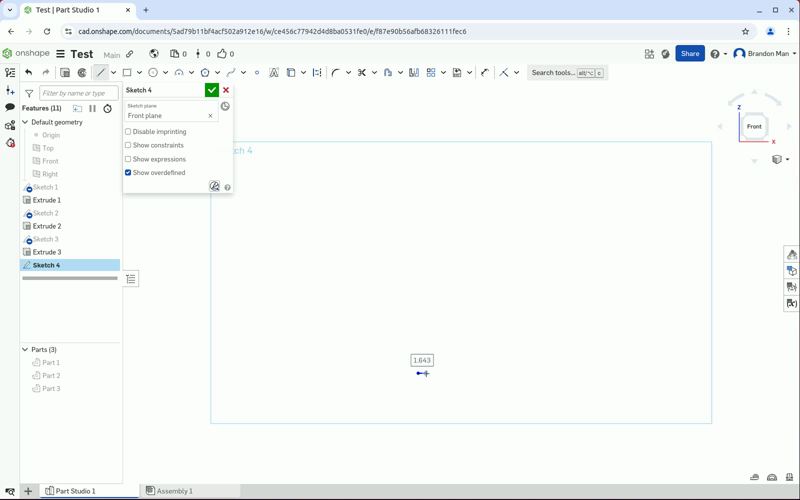
key(esc)
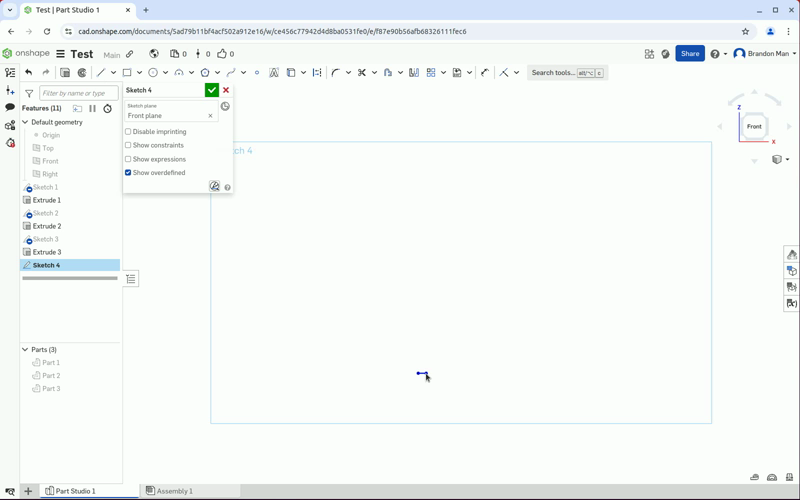
key(a)
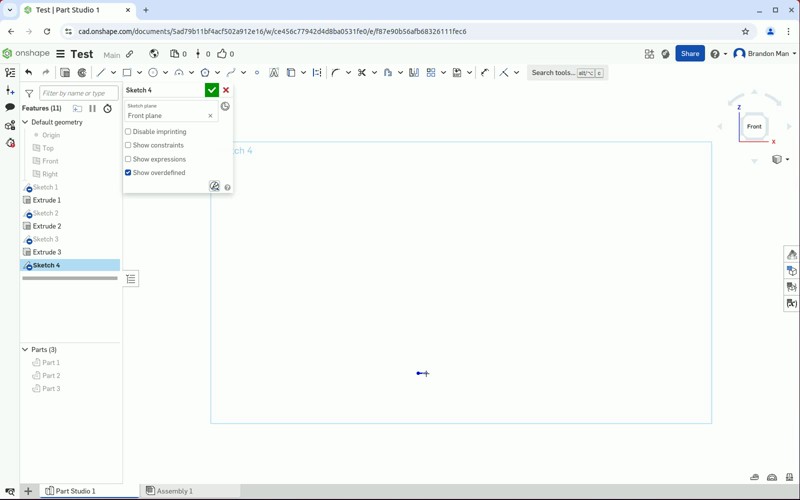
mouse_move(426, 373)
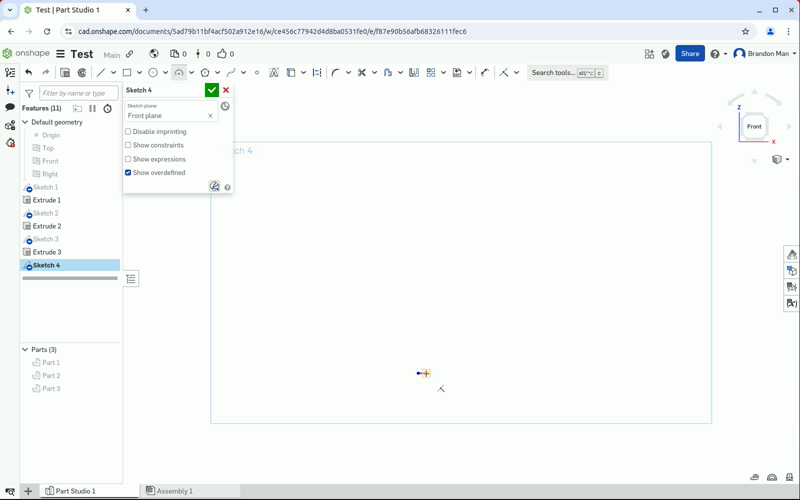
click(426, 373)
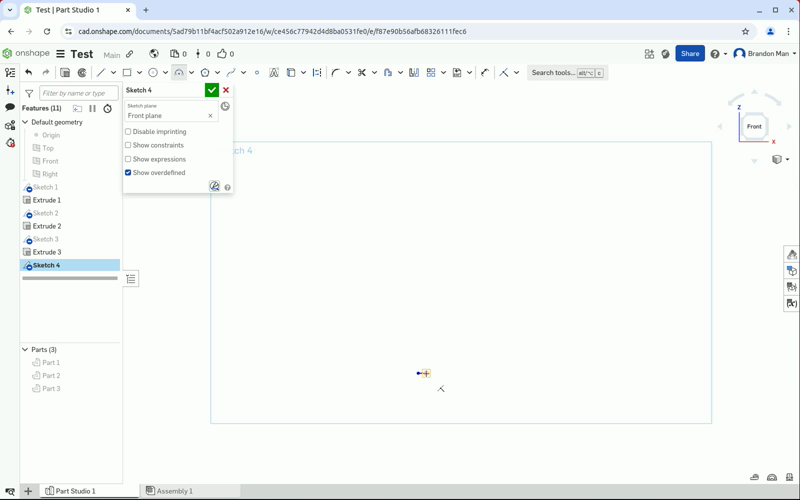
key_down(shift)
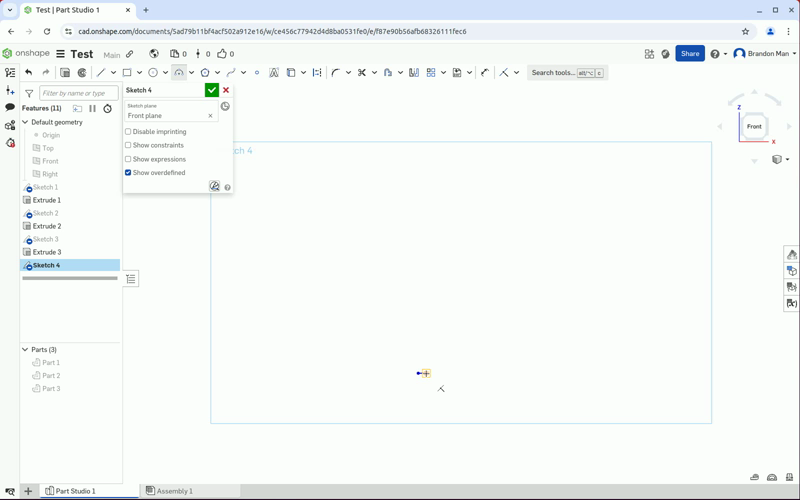
mouse_move(497, 373)
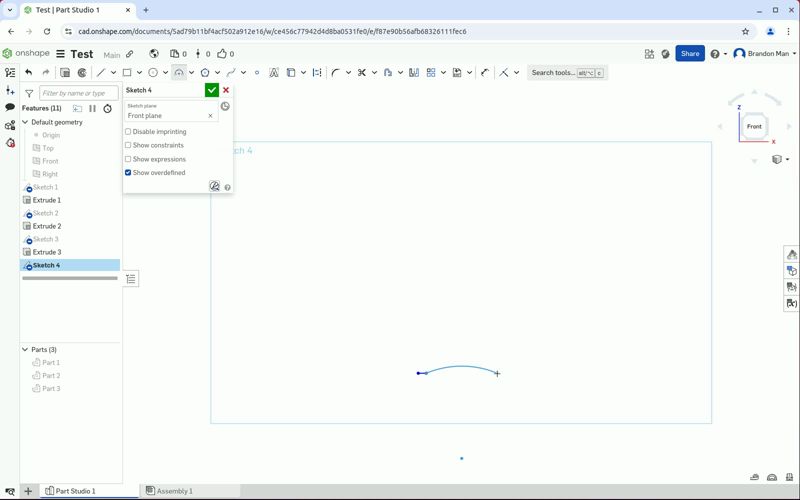
click(497, 373)
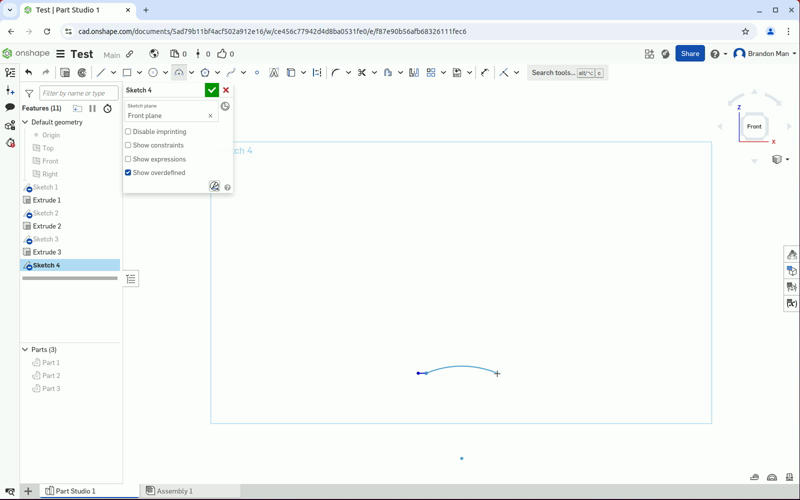
mouse_move(461, 395)
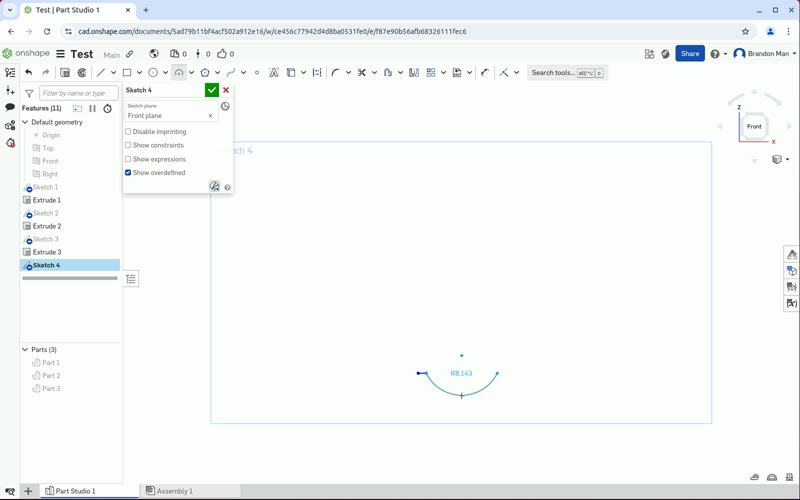
click(461, 395)
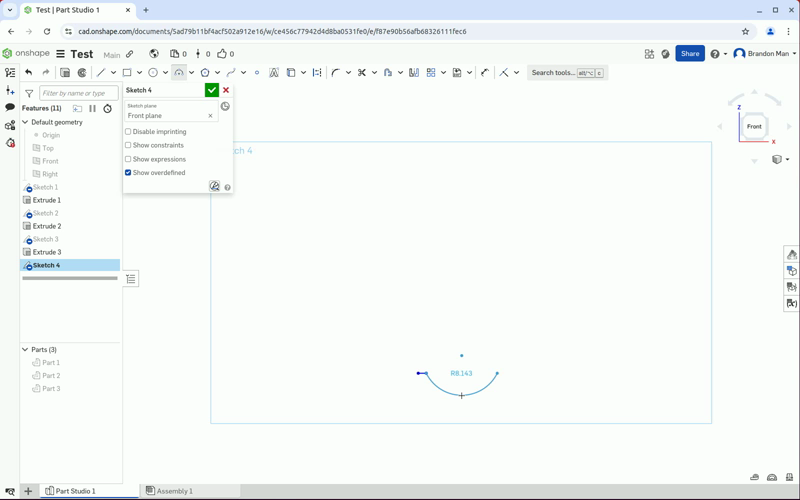
key_up(shift)
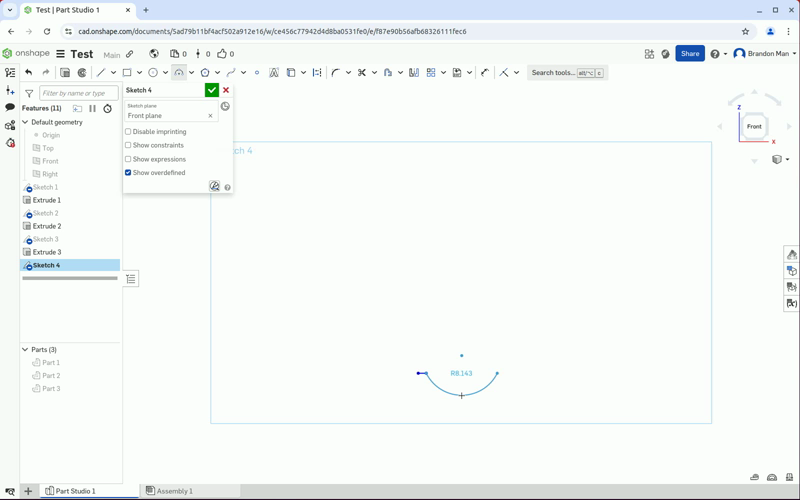
key(esc)
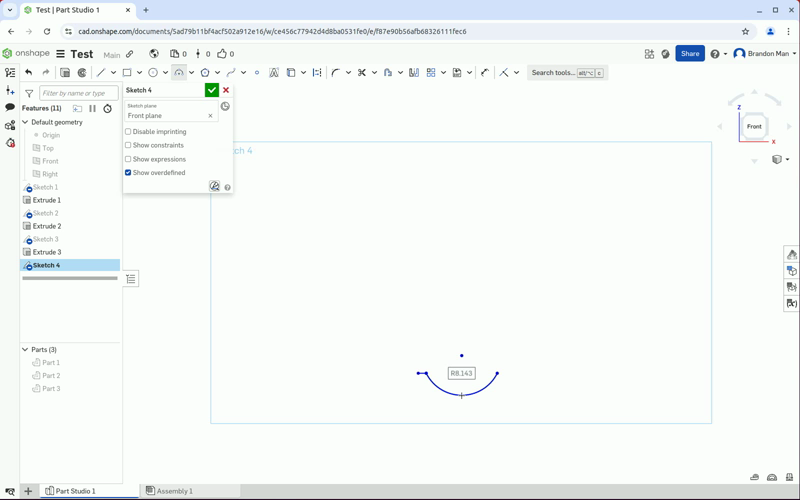
key(l)
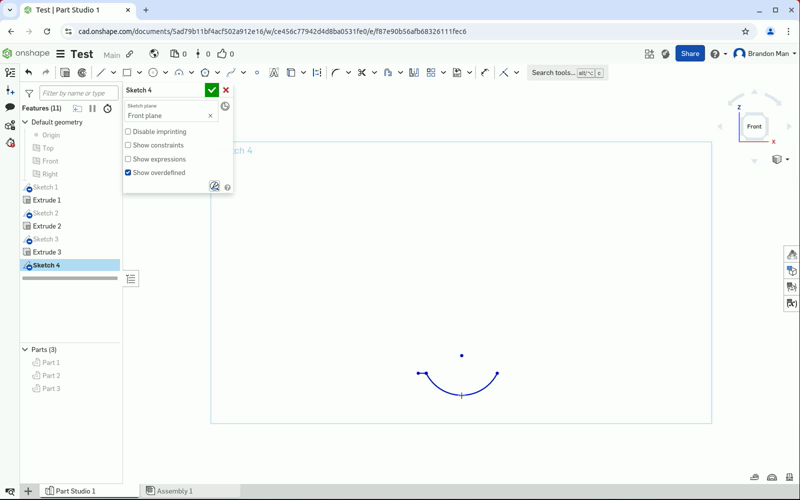
mouse_move(497, 373)
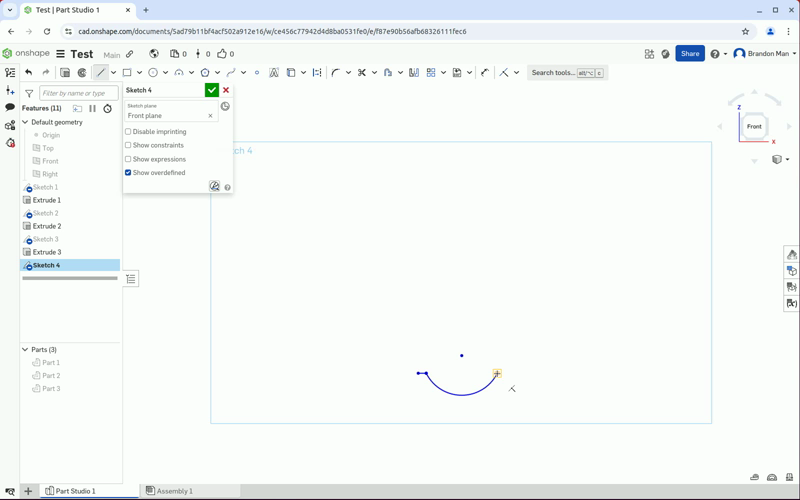
click(497, 373)
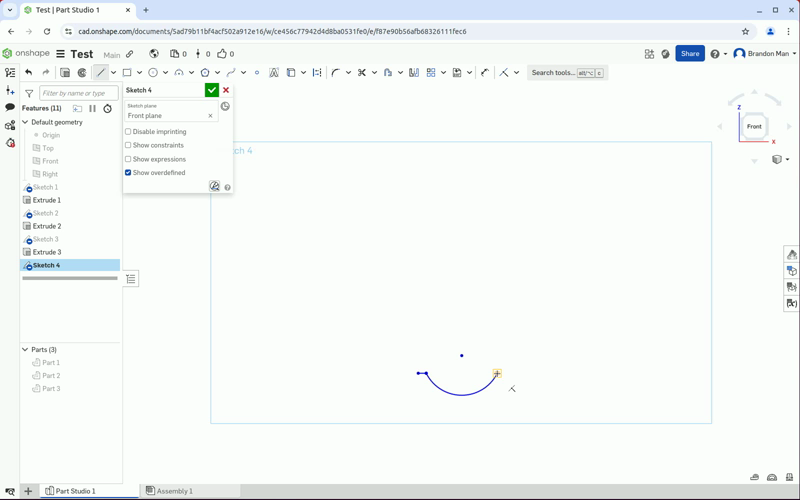
key_down(shift)
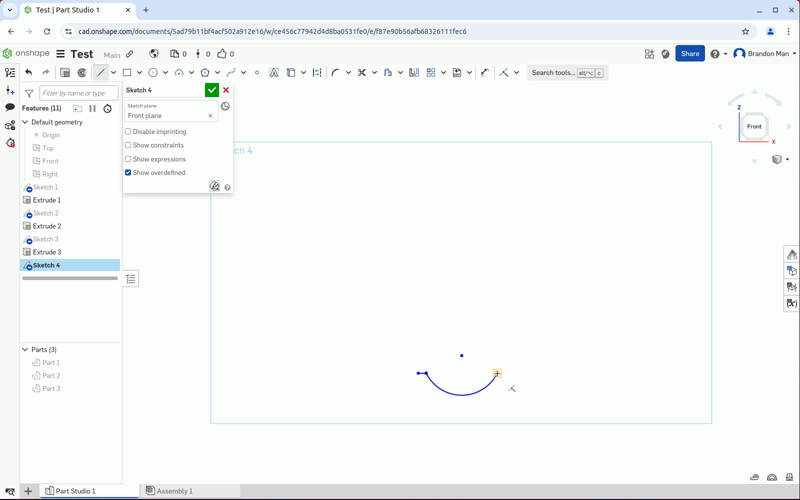
mouse_move(527, 373)
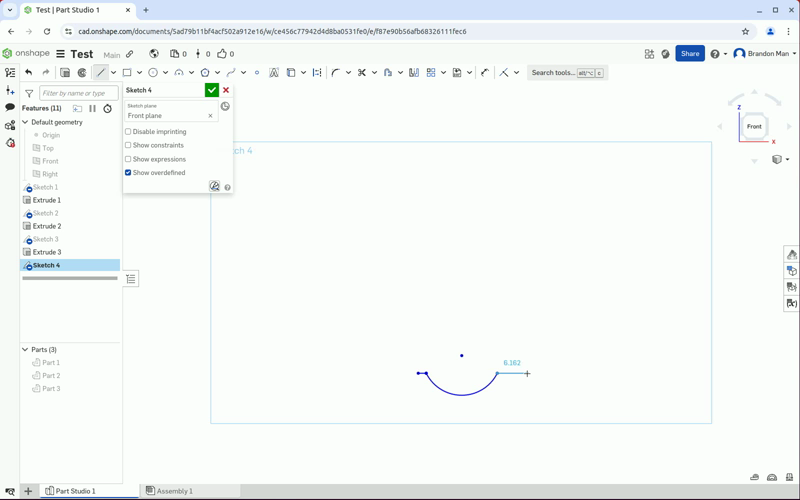
mouse_move(504, 373)
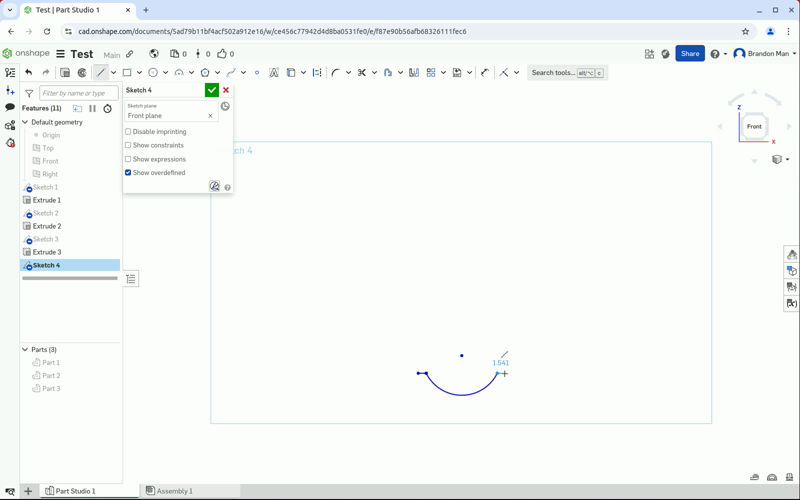
click(504, 373)
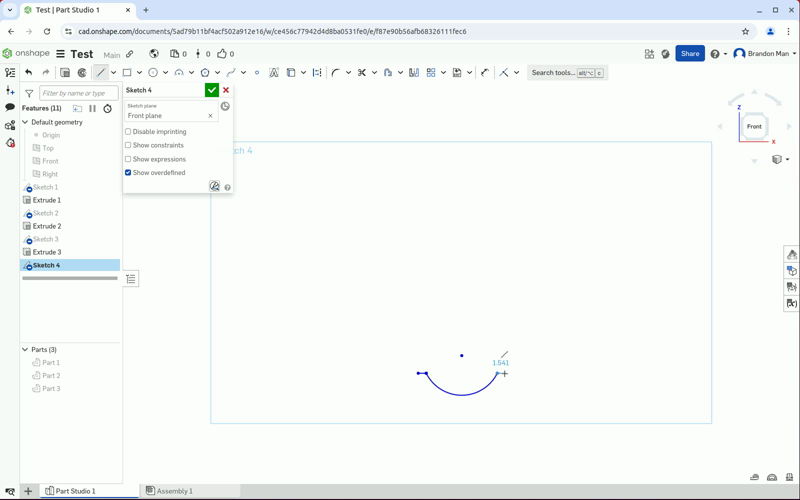
key_up(shift)
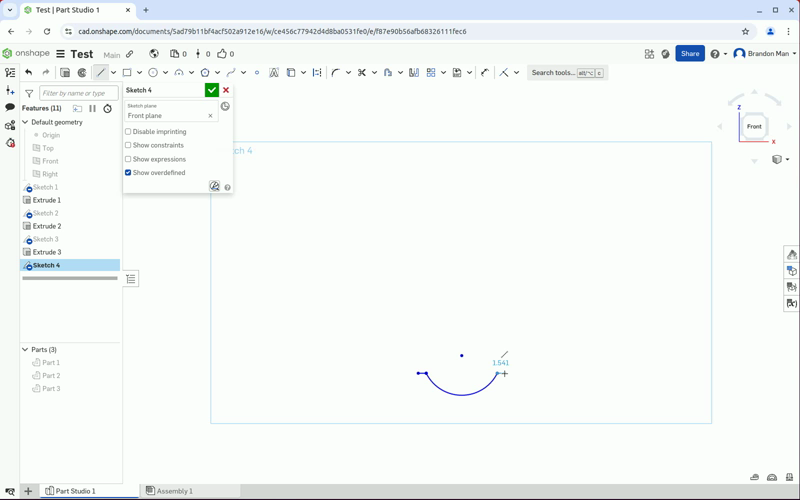
key_down(shift)
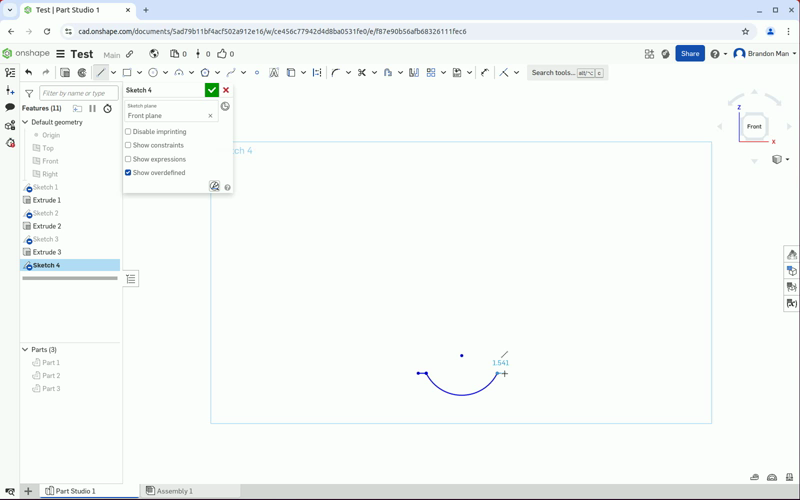
mouse_move(534, 373)
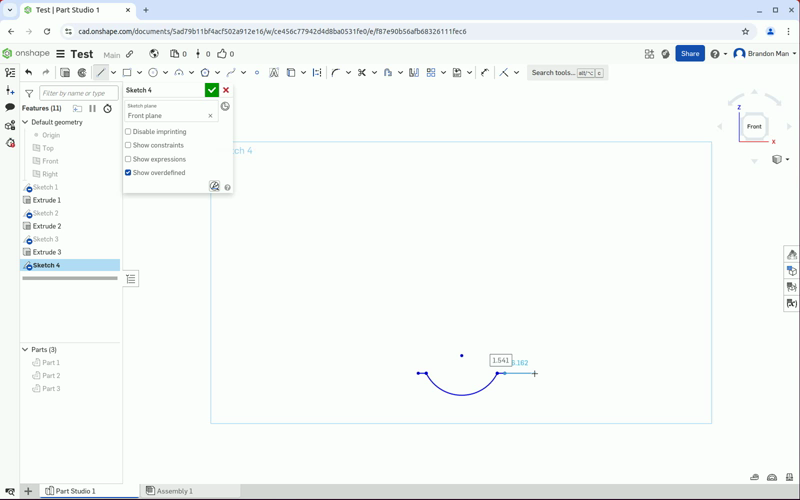
mouse_move(504, 355)
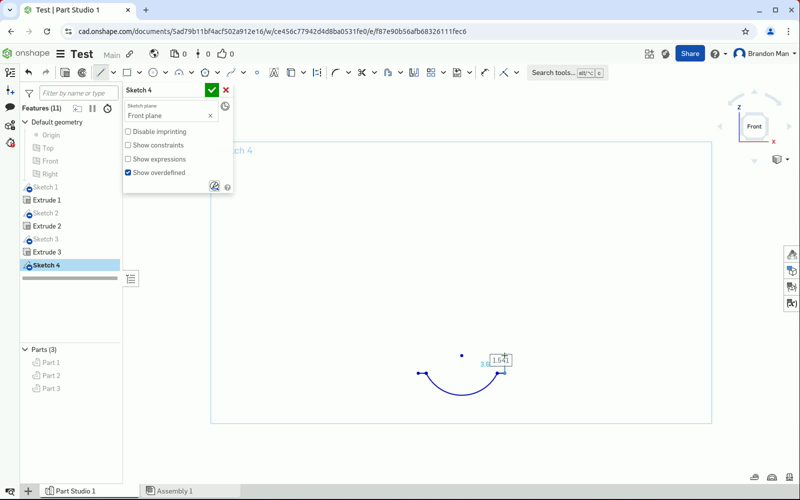
click(504, 355)
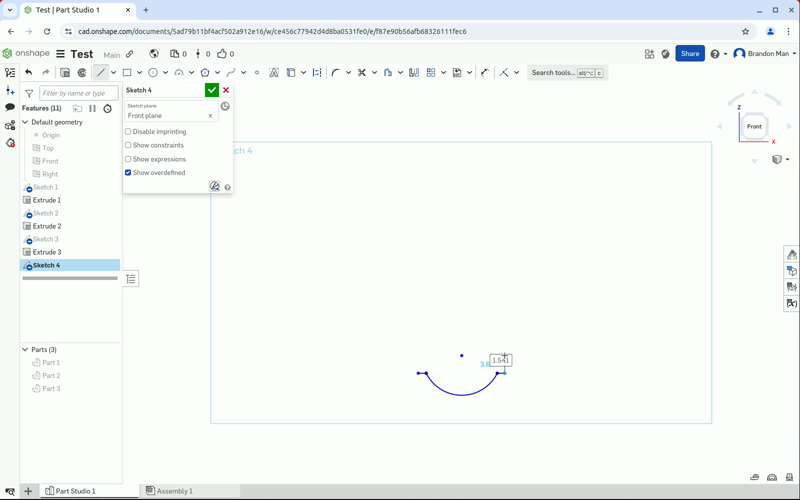
key_up(shift)
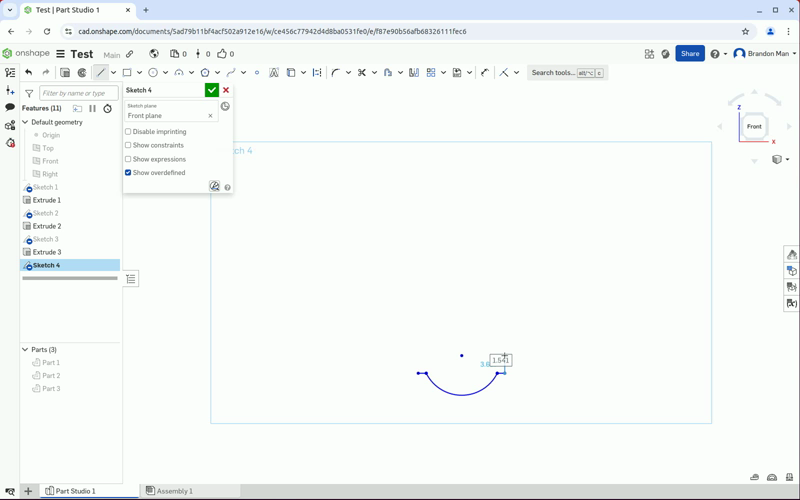
key_down(shift)
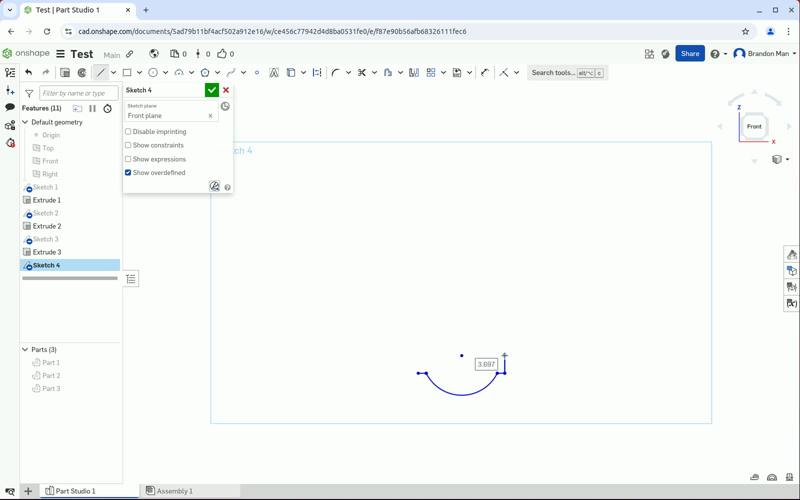
mouse_move(534, 355)
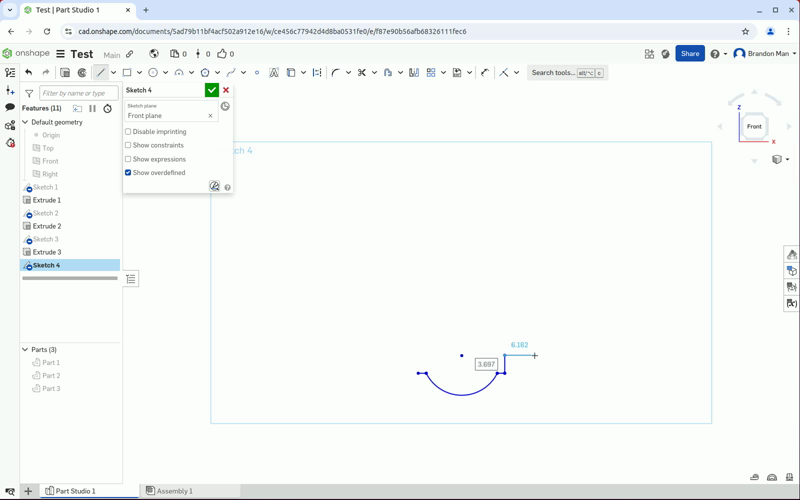
mouse_move(497, 355)
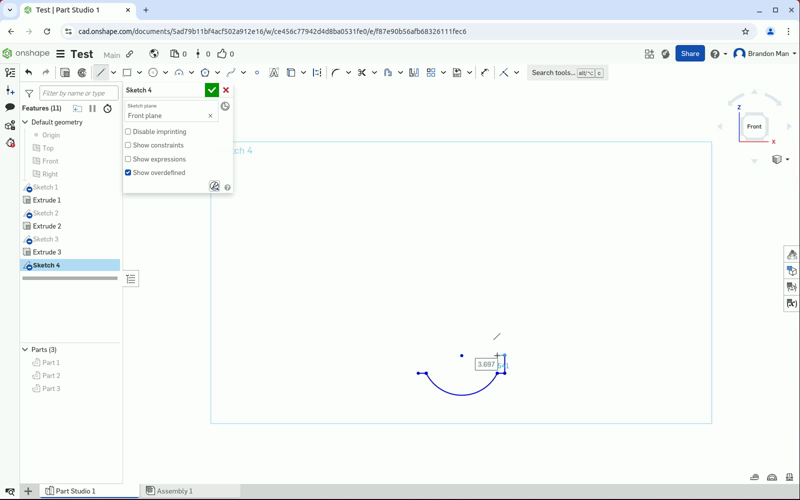
click(497, 355)
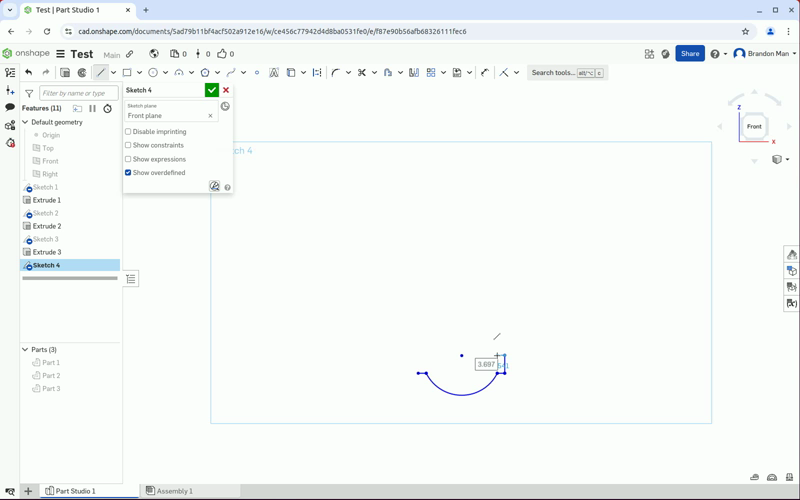
key_up(shift)
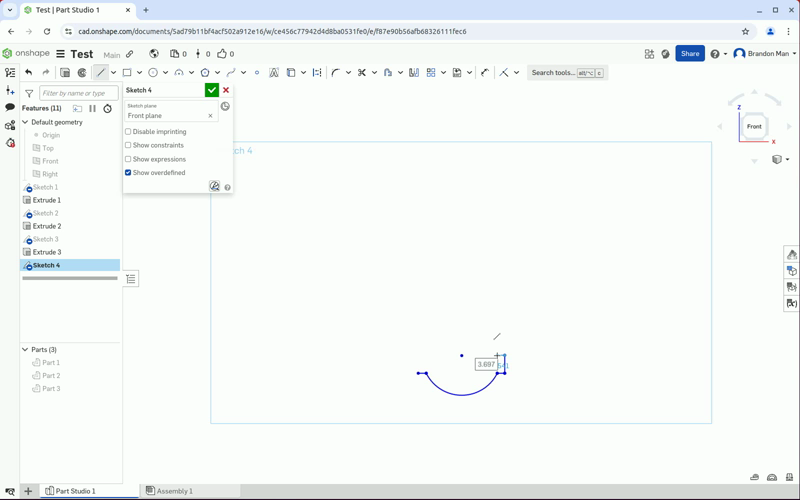
key(esc)
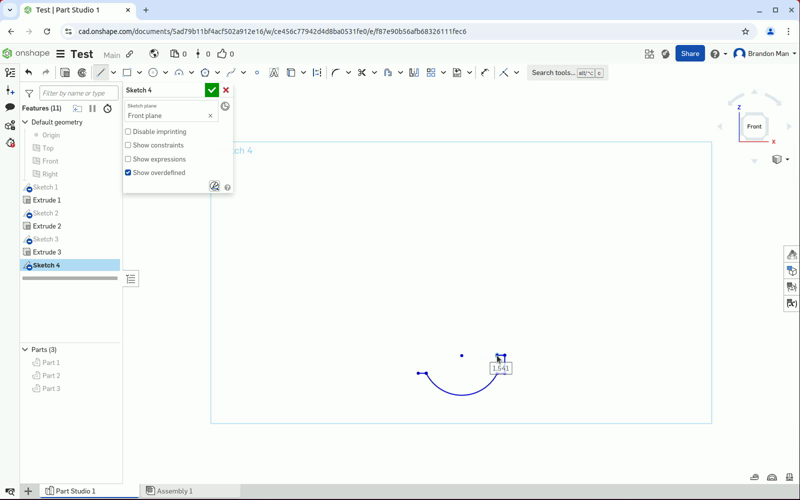
key(a)
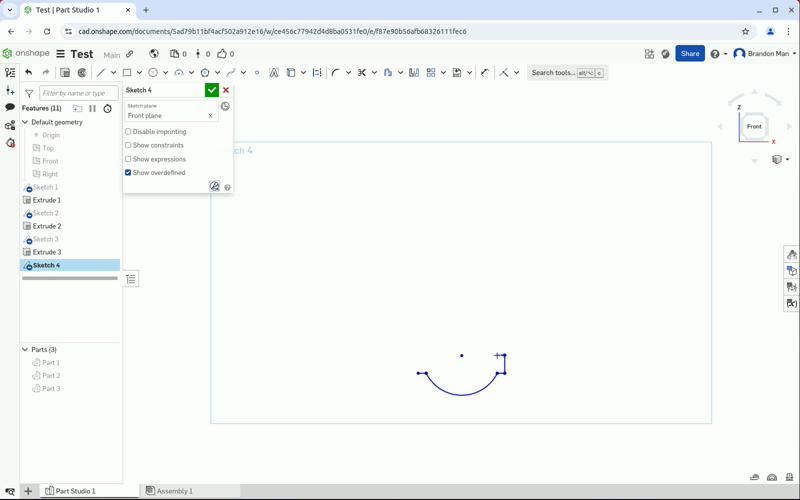
mouse_move(497, 355)
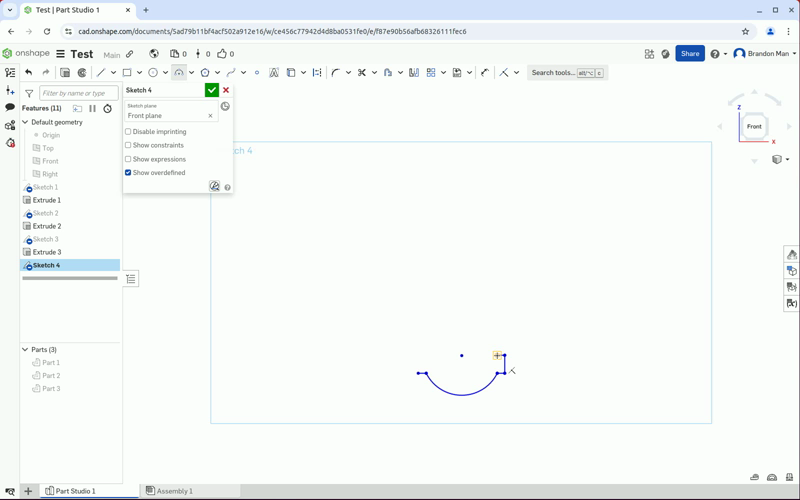
click(497, 355)
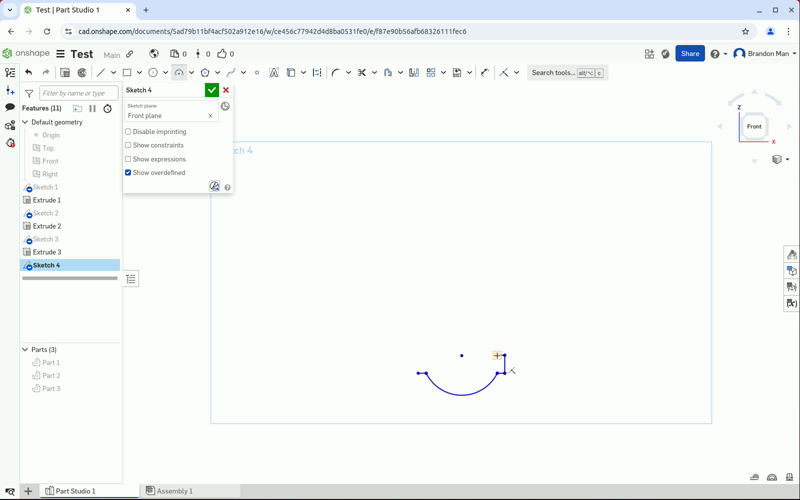
key_down(shift)
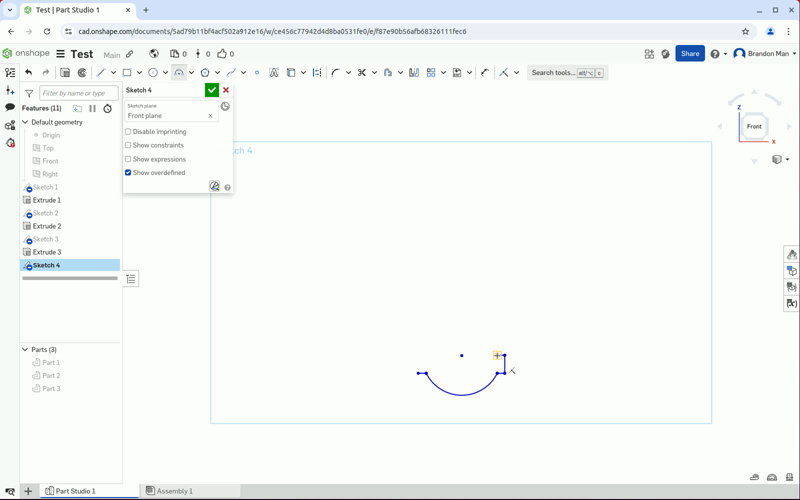
mouse_move(426, 355)
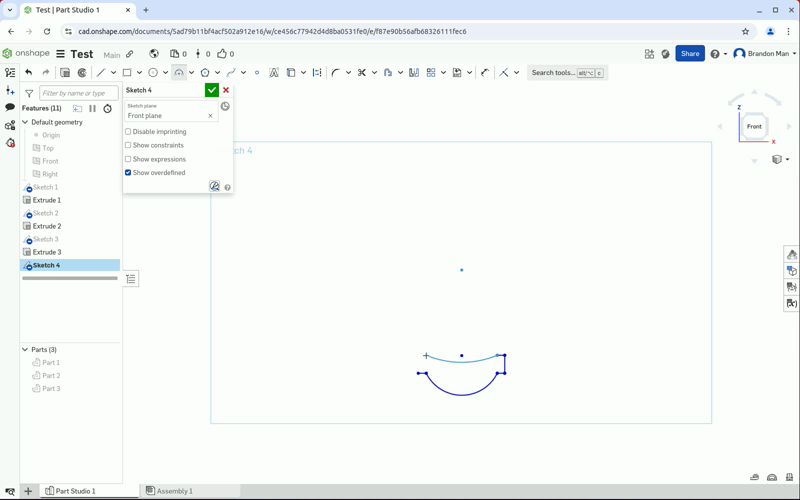
click(426, 355)
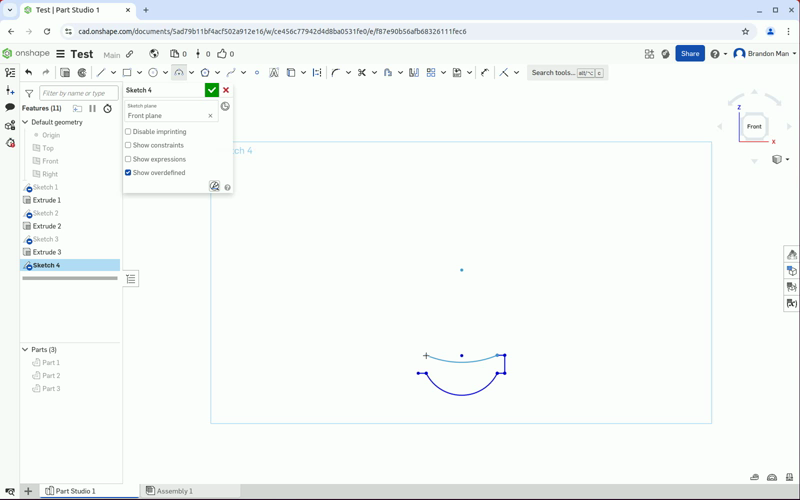
mouse_move(461, 390)
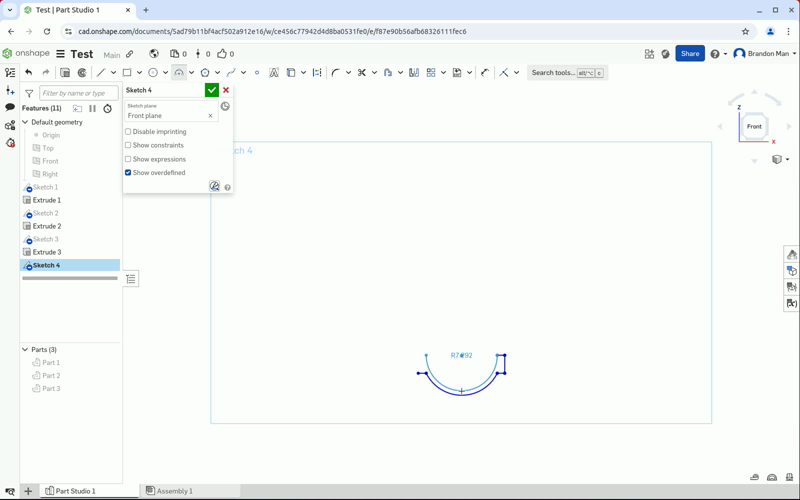
scroll(6)
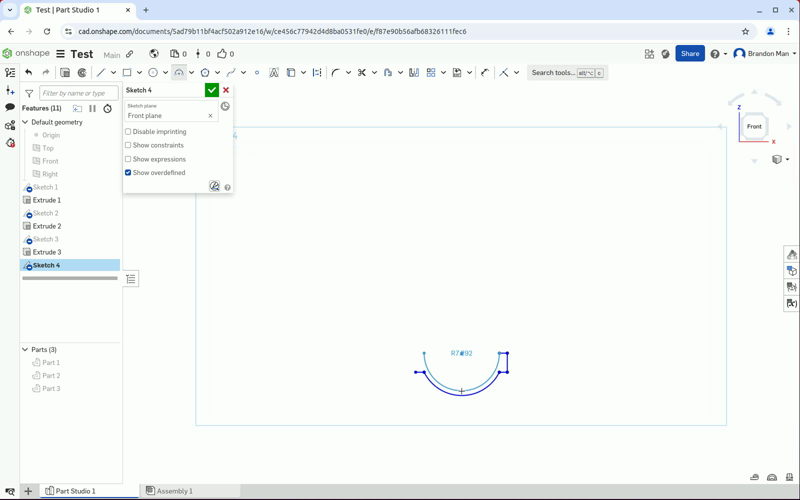
scroll(6)
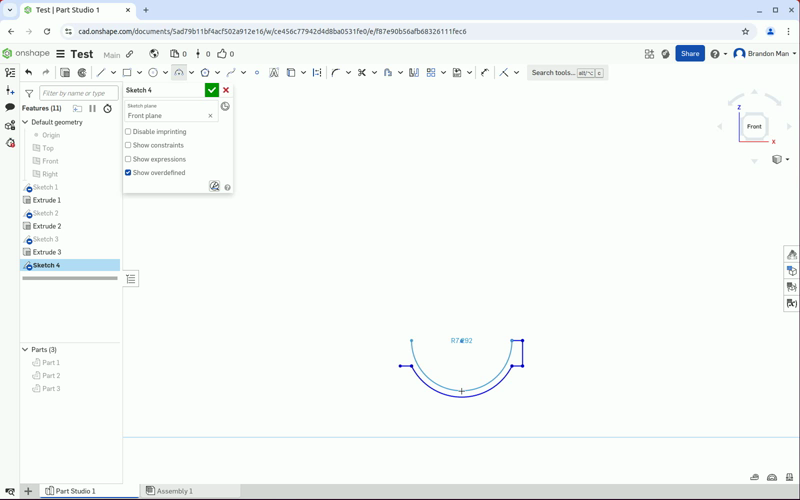
scroll(6)
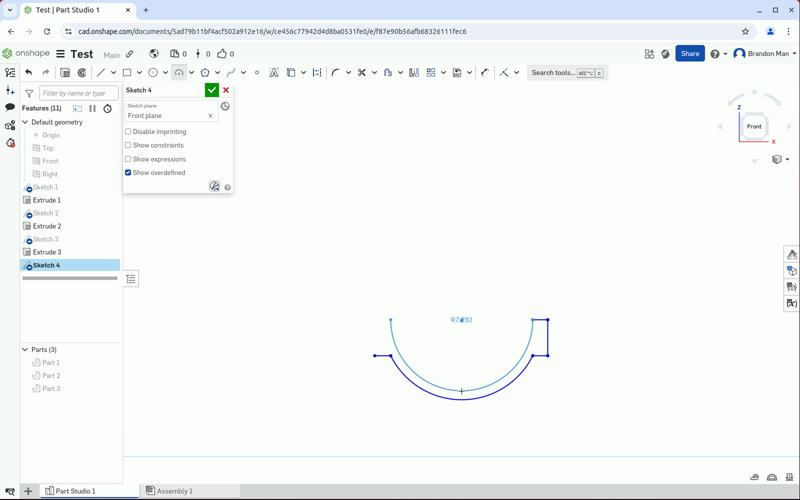
scroll(6)
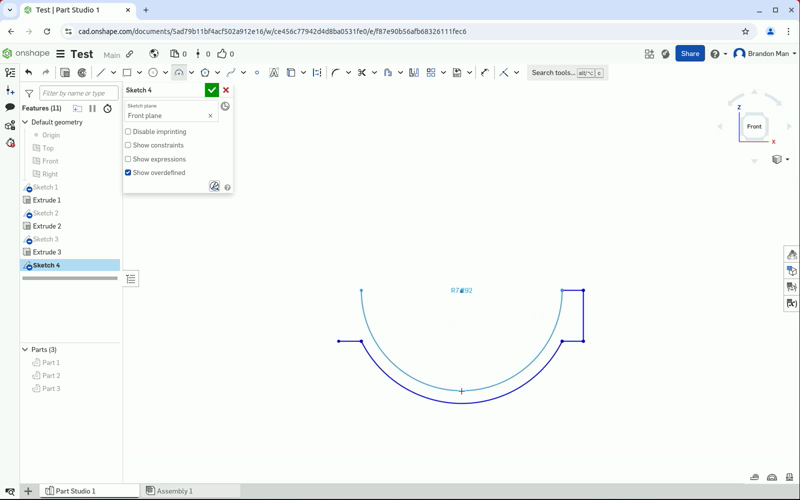
scroll(6)
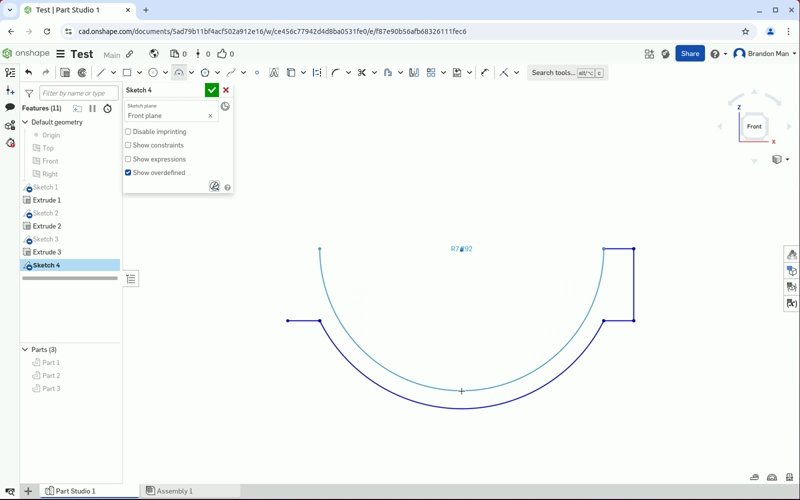
scroll(6)
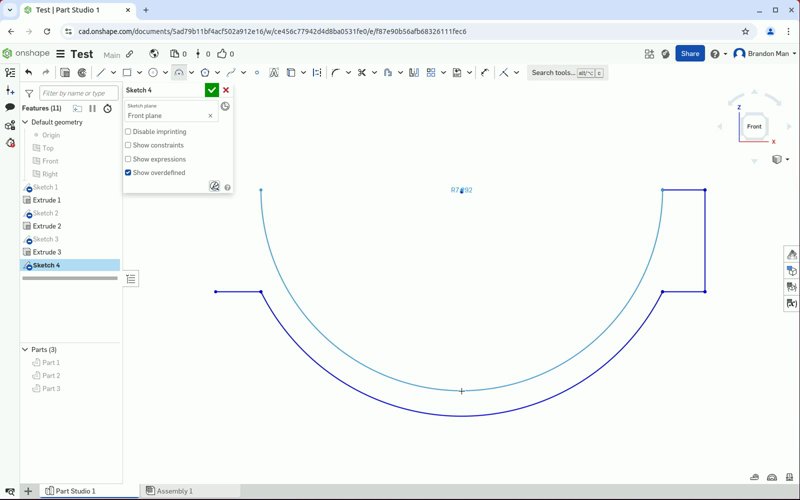
scroll(6)
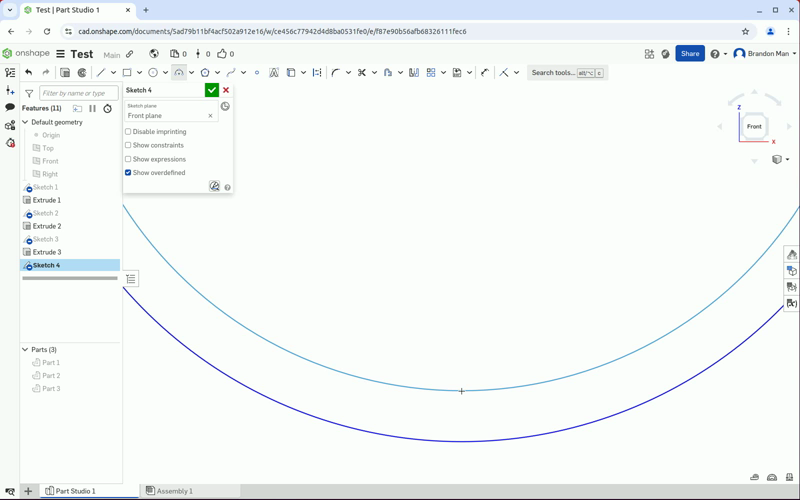
click(461, 390)
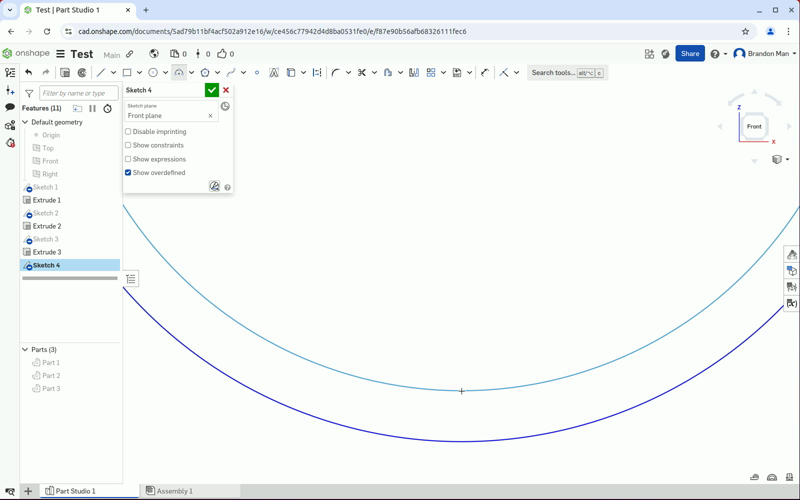
scroll(-6)
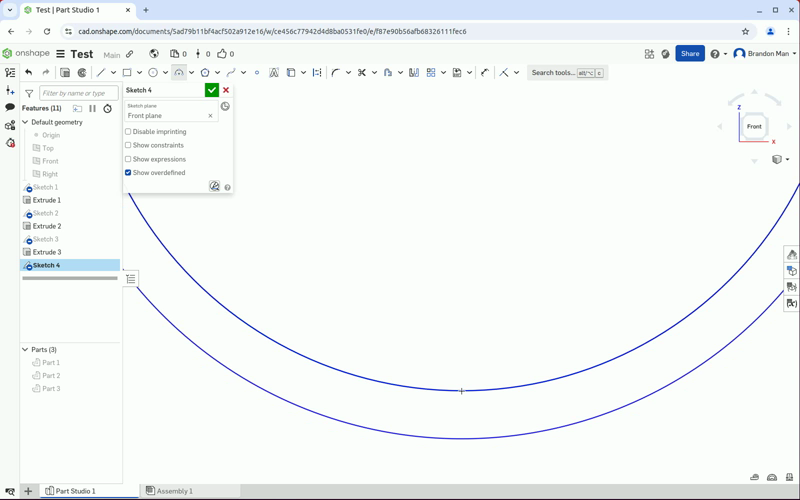
scroll(-6)
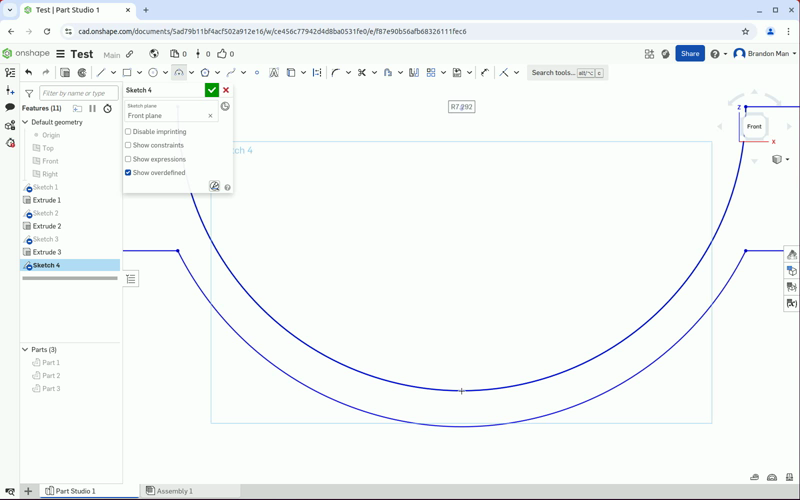
scroll(-6)
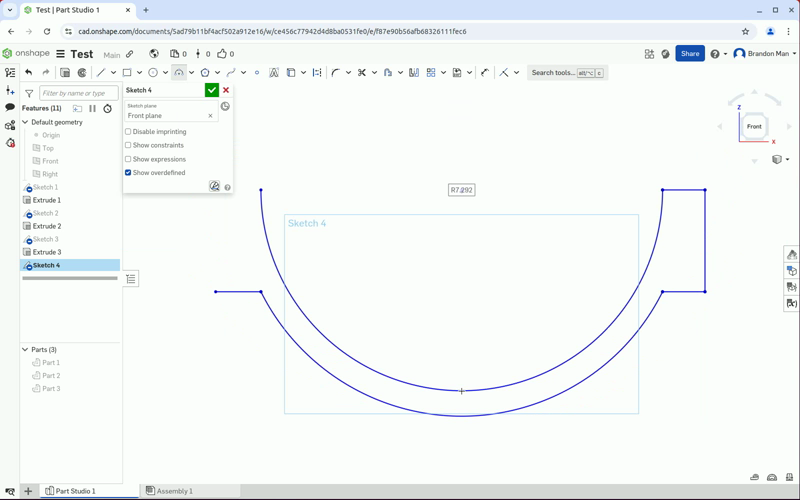
scroll(-6)
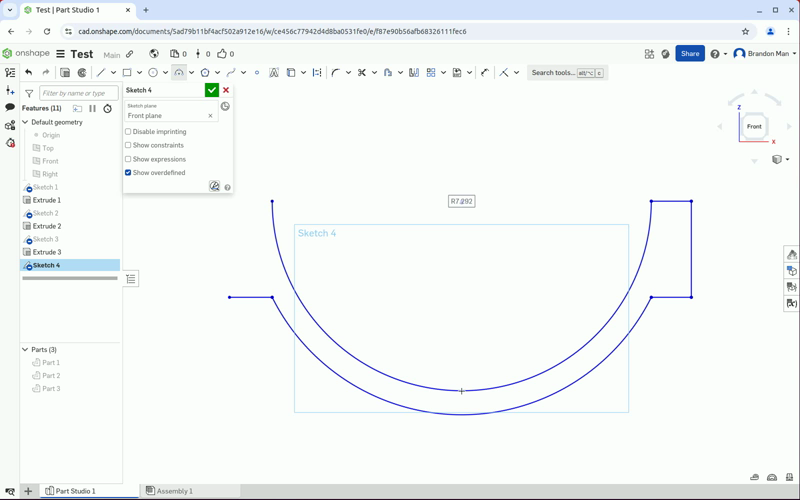
scroll(-6)
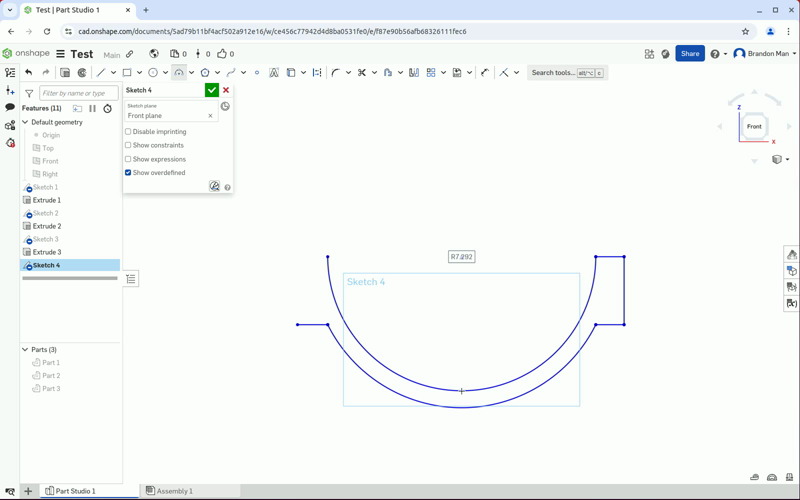
scroll(-6)
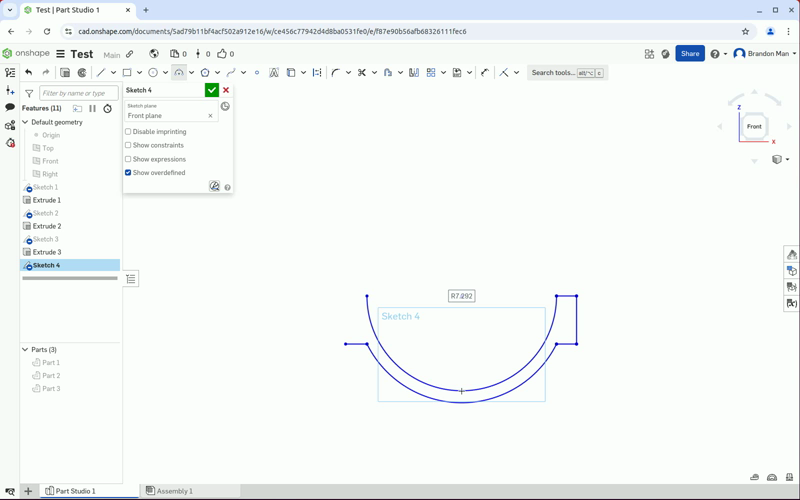
scroll(-6)
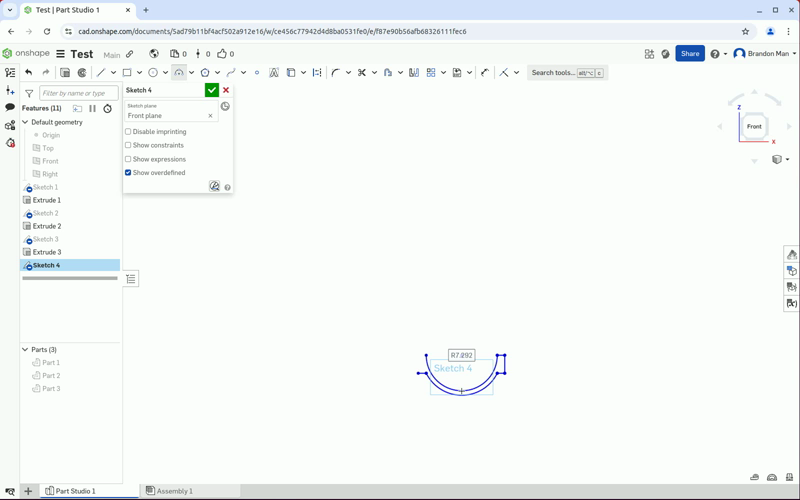
key_up(shift)
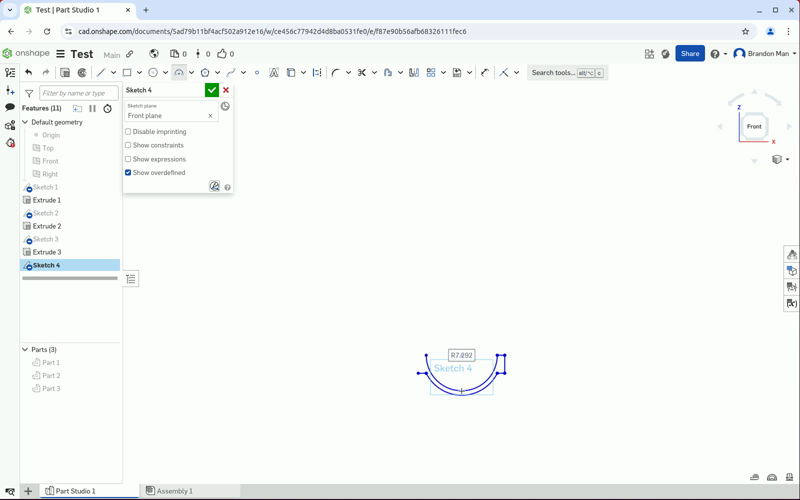
key(esc)
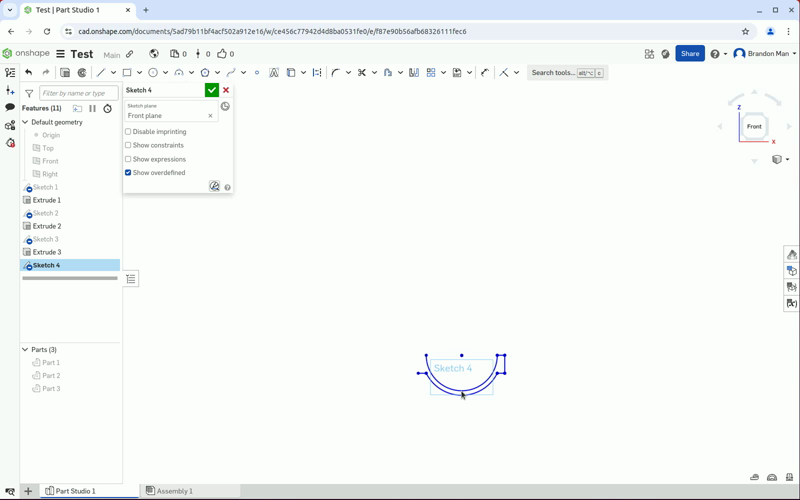
key(l)
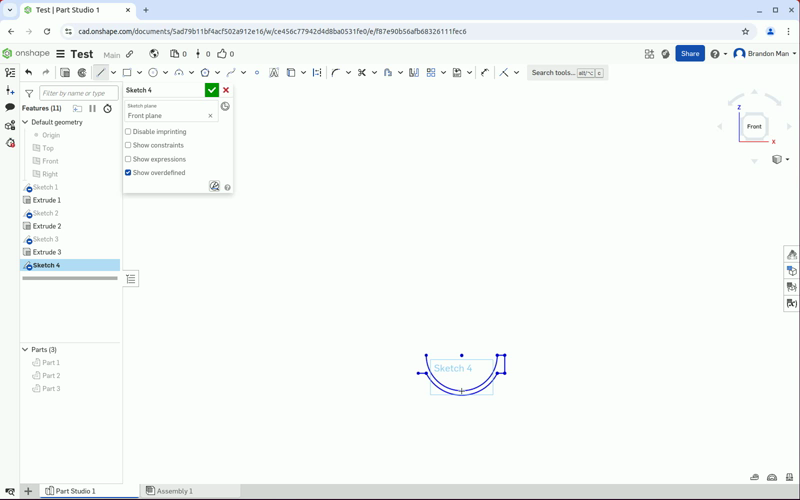
mouse_move(426, 355)
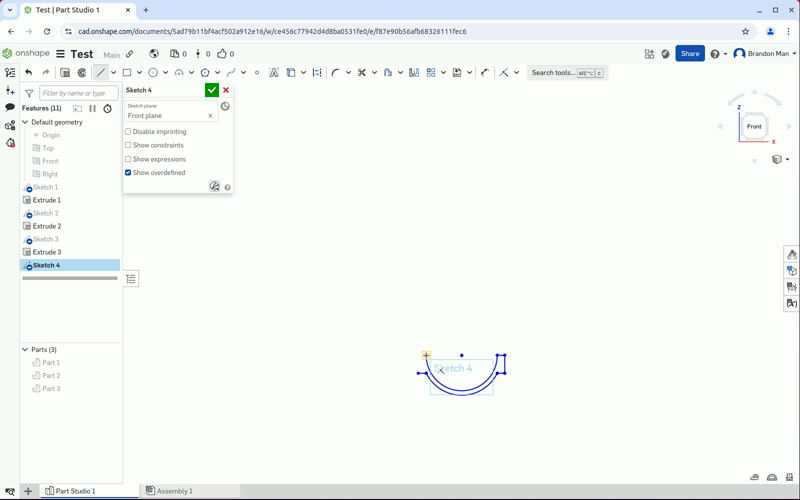
click(426, 355)
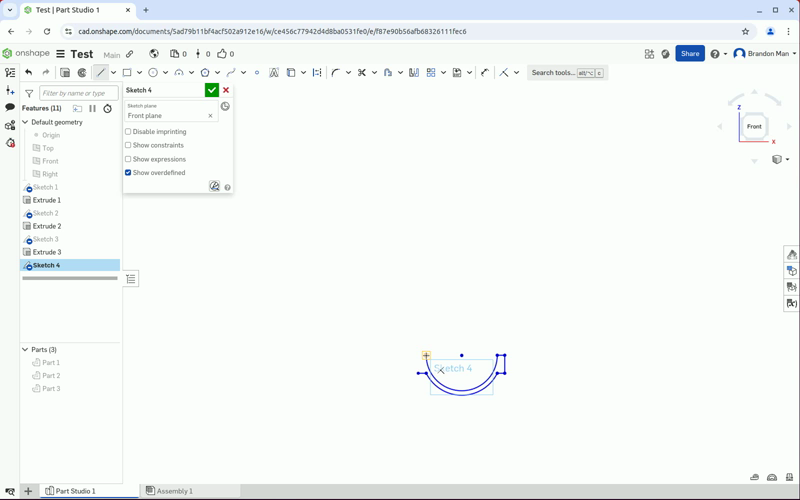
key_down(shift)
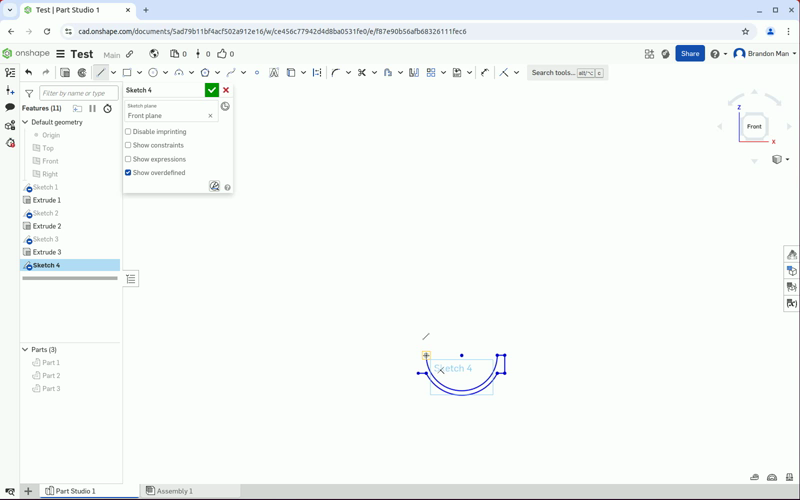
mouse_move(456, 355)
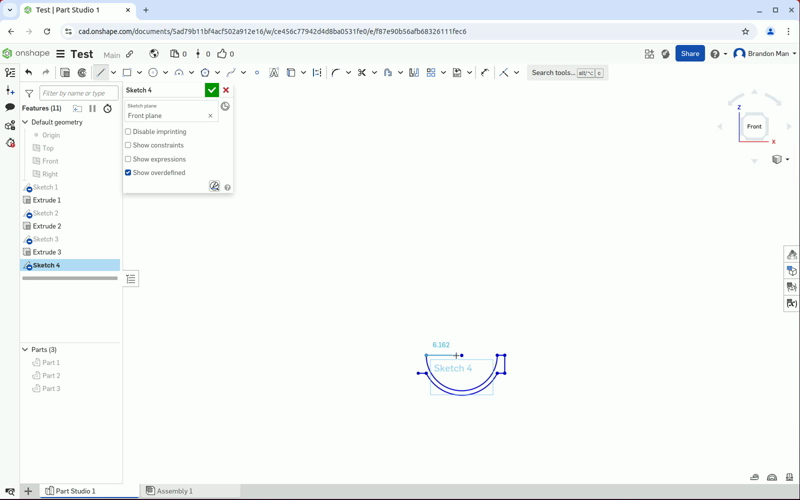
mouse_move(418, 355)
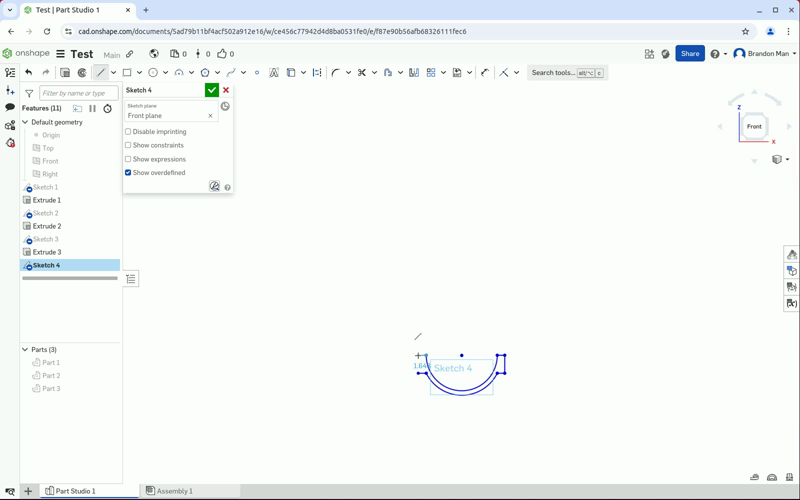
click(418, 355)
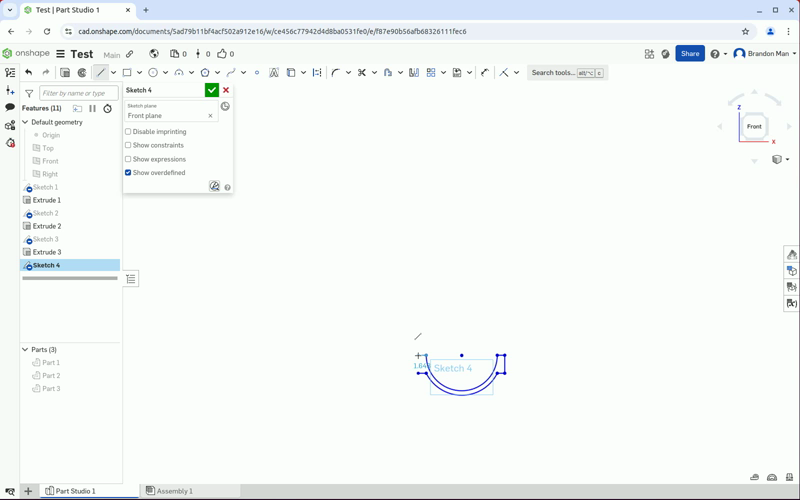
key_up(shift)
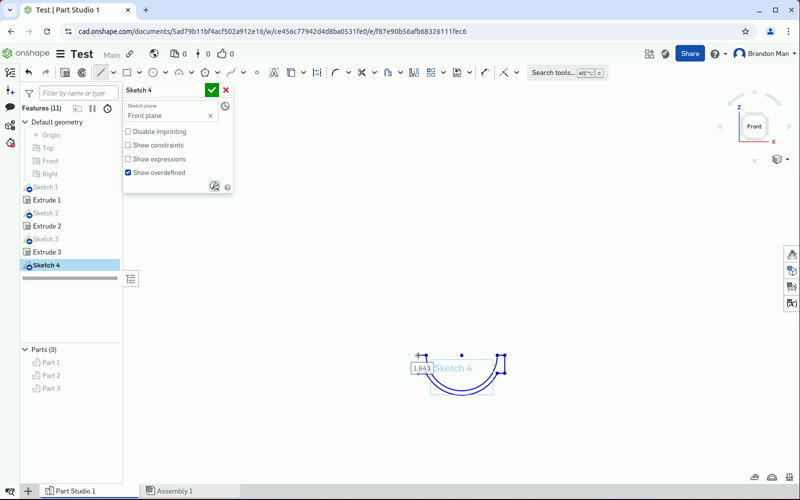
mouse_move(448, 355)
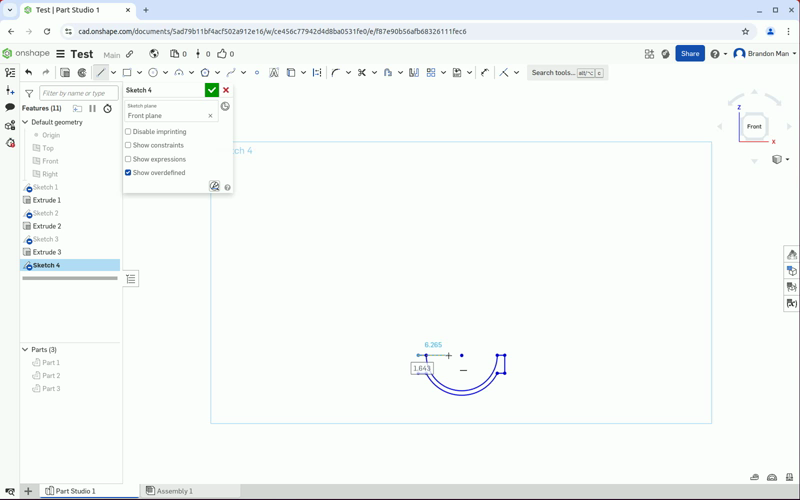
key_down(shift)
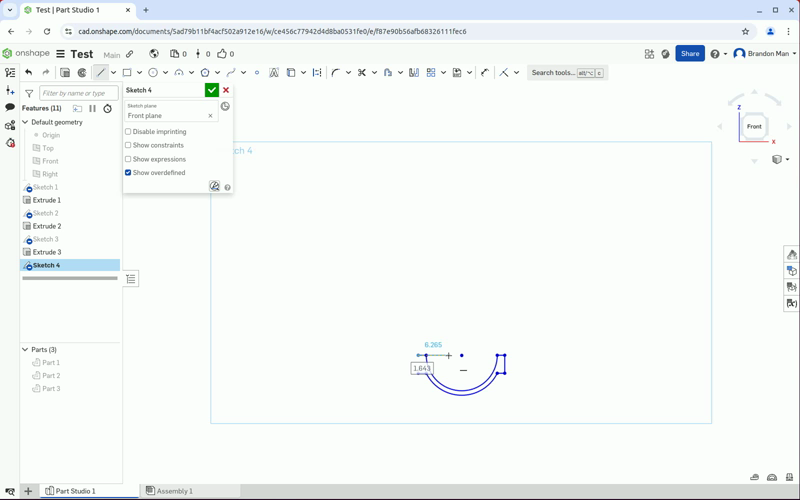
mouse_move(418, 373)
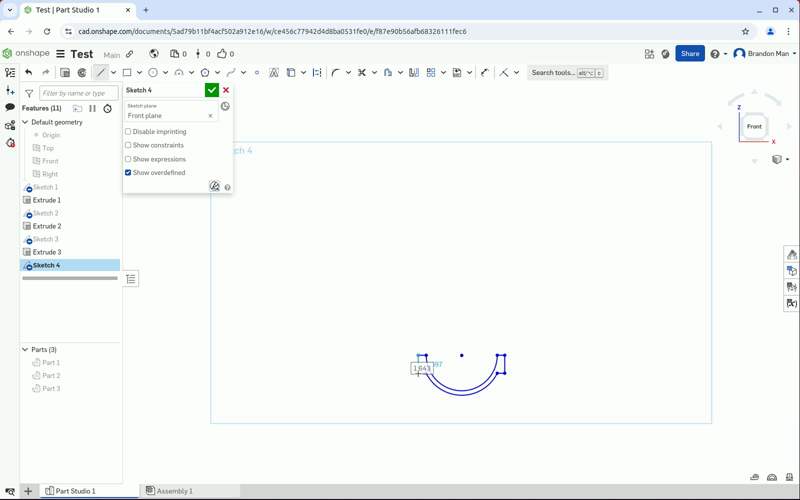
key_up(shift)
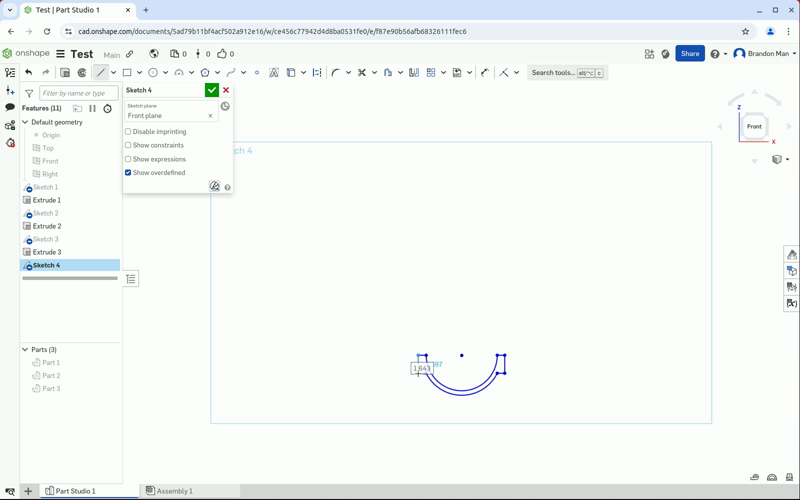
click(418, 373)
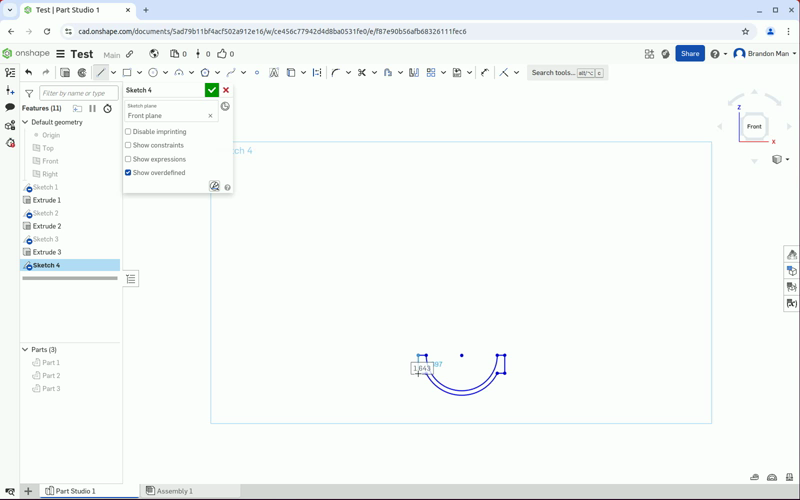
key(esc)
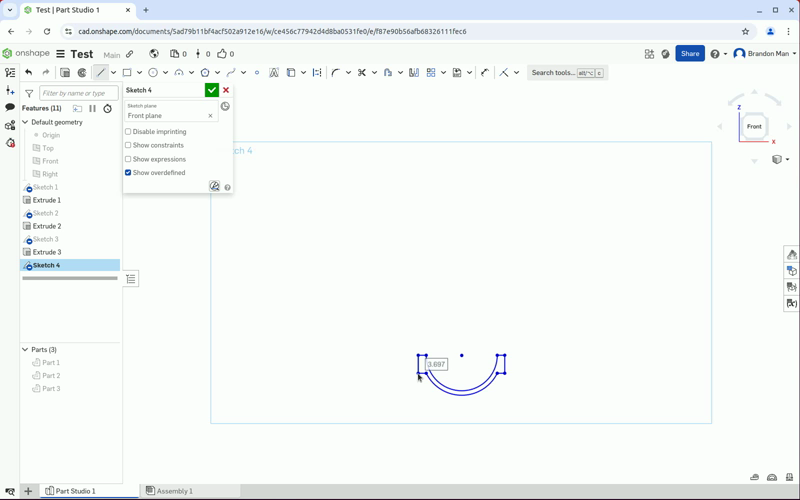
mouse_move(476, 390)
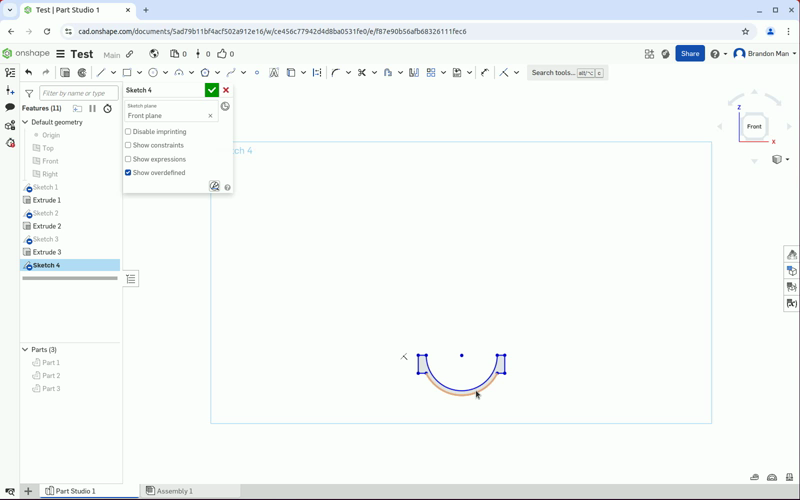
scroll(6)
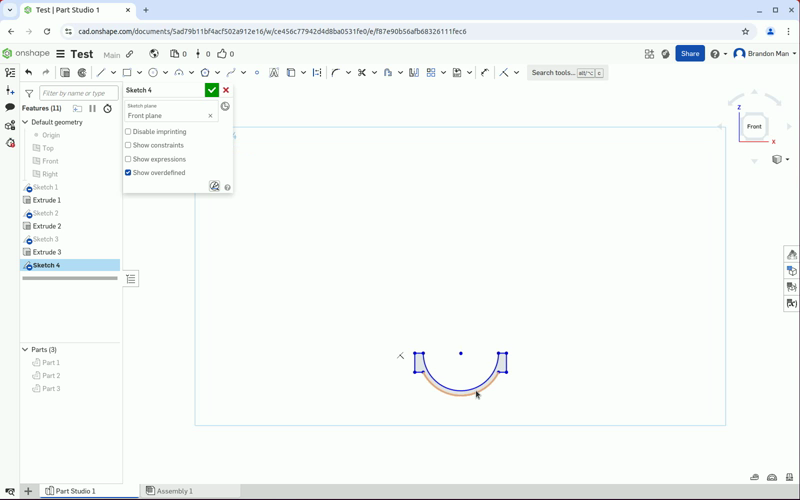
scroll(6)
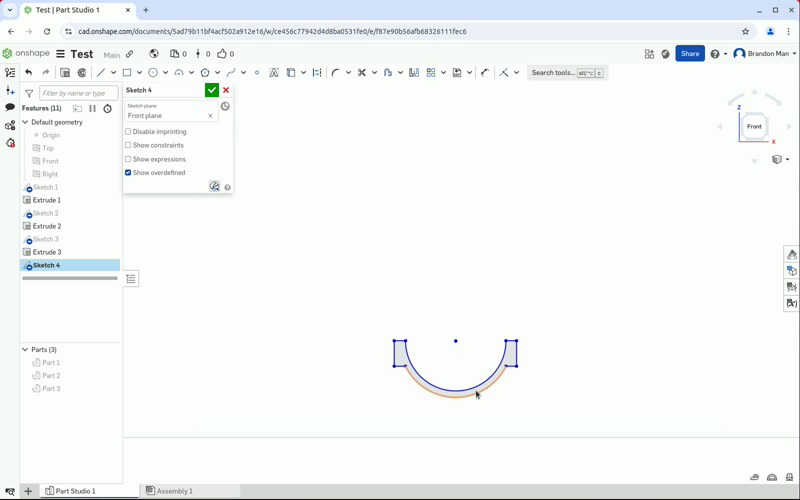
scroll(6)
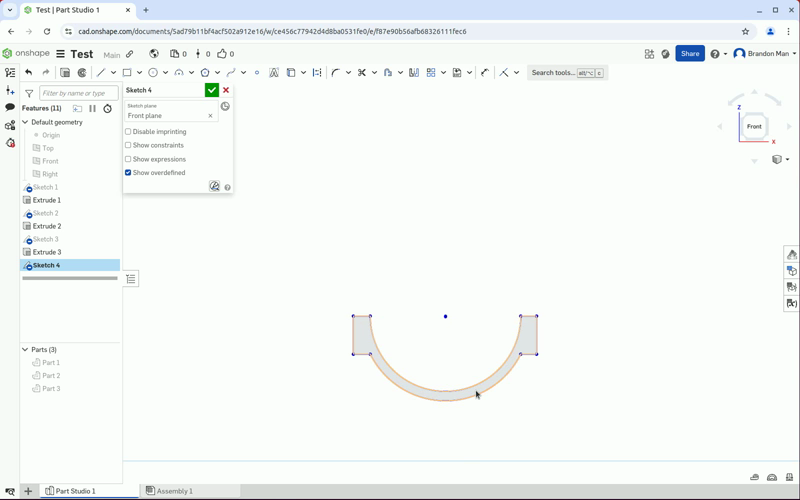
scroll(6)
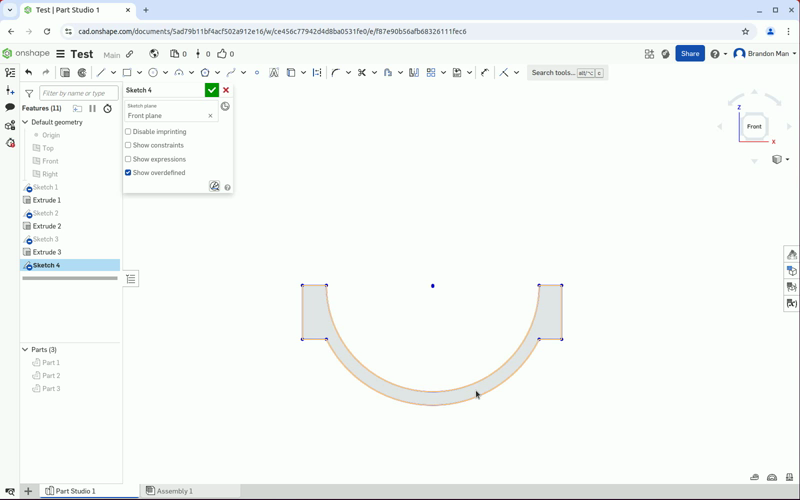
scroll(6)
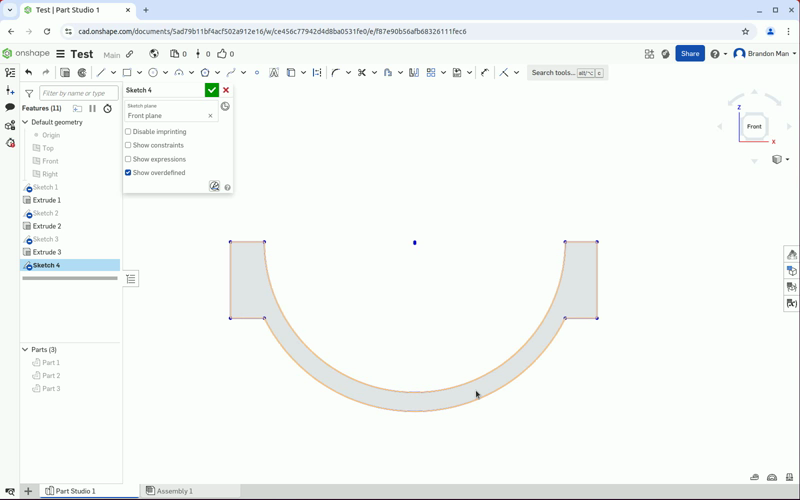
scroll(6)
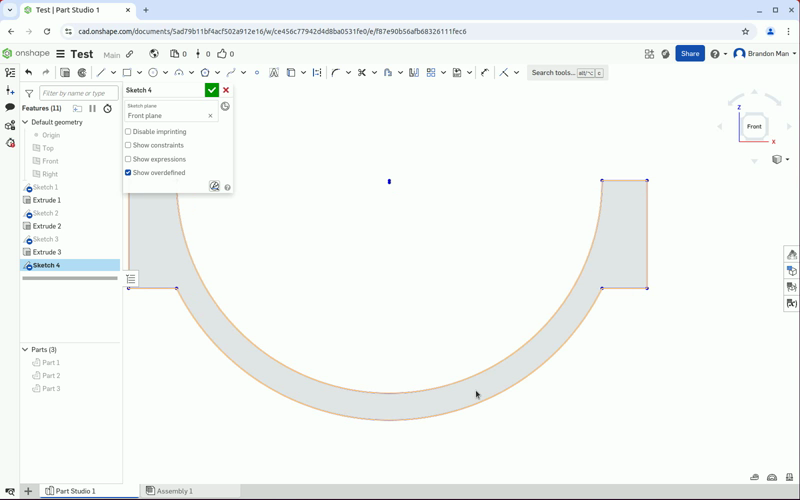
scroll(6)
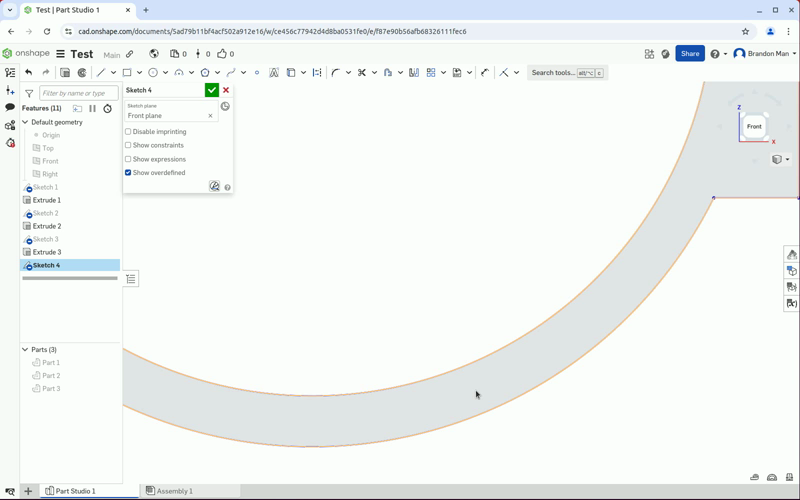
click(476, 390)
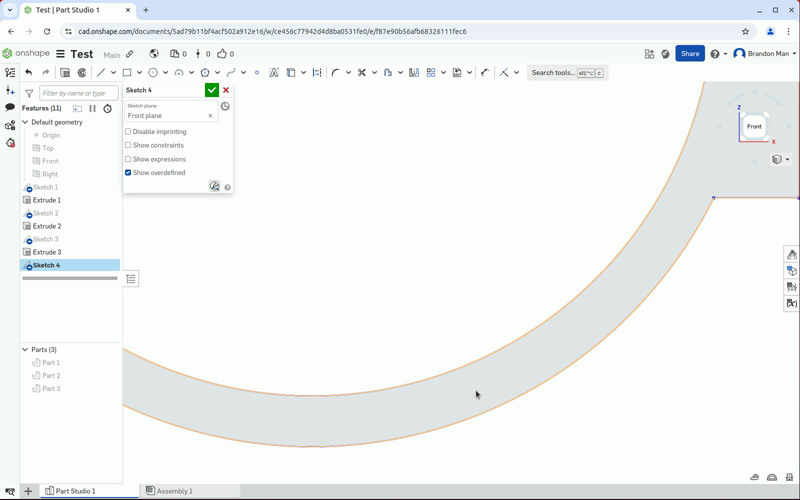
scroll(-6)
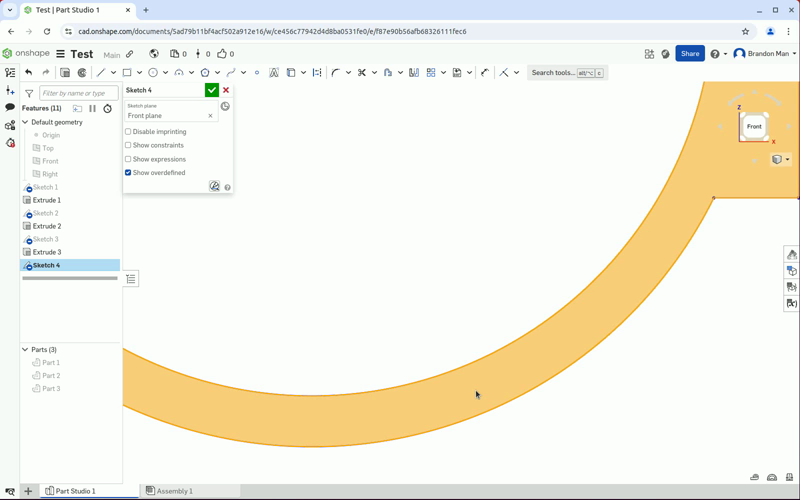
scroll(-6)
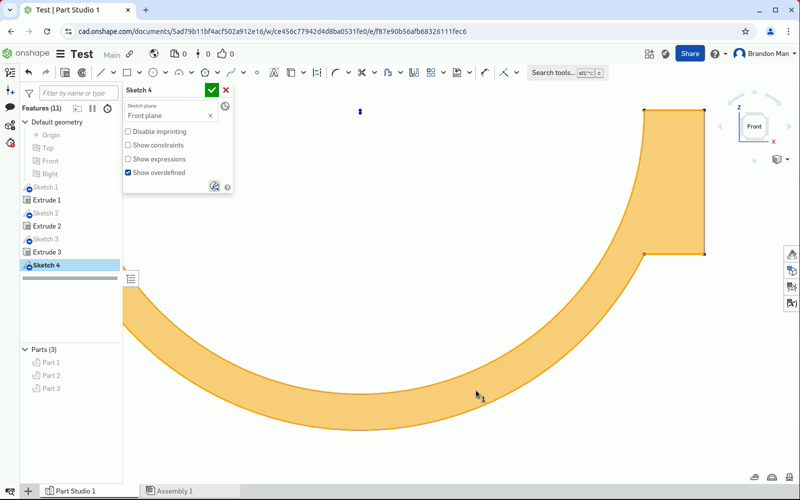
scroll(-6)
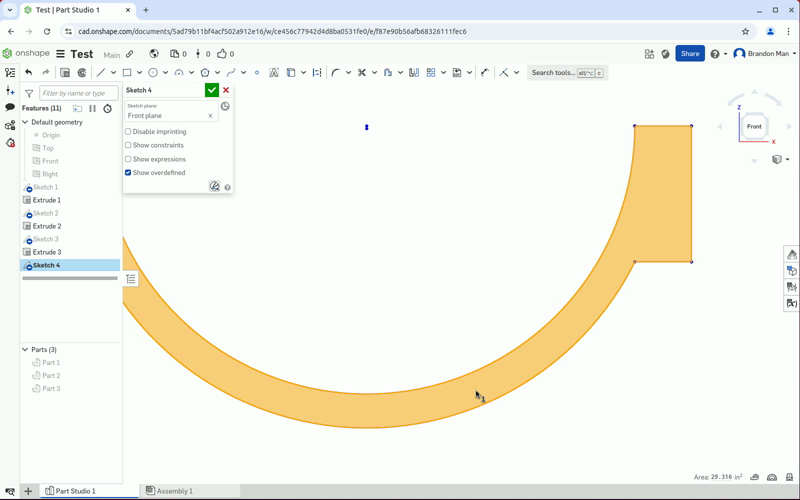
scroll(-6)
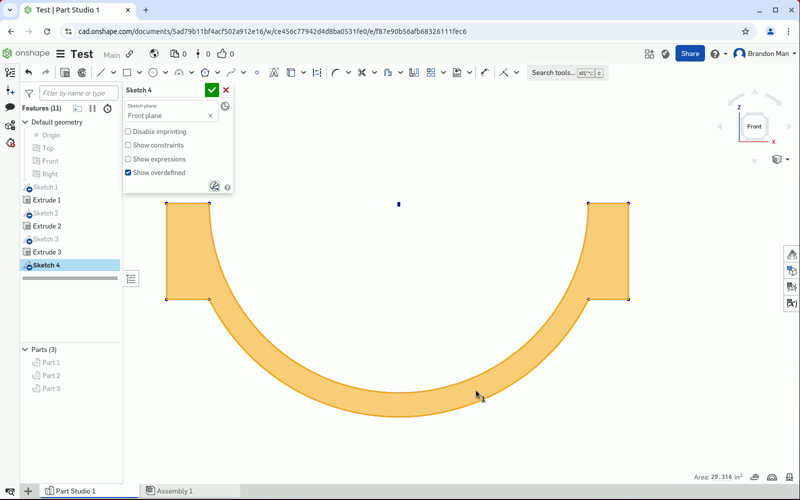
scroll(-6)
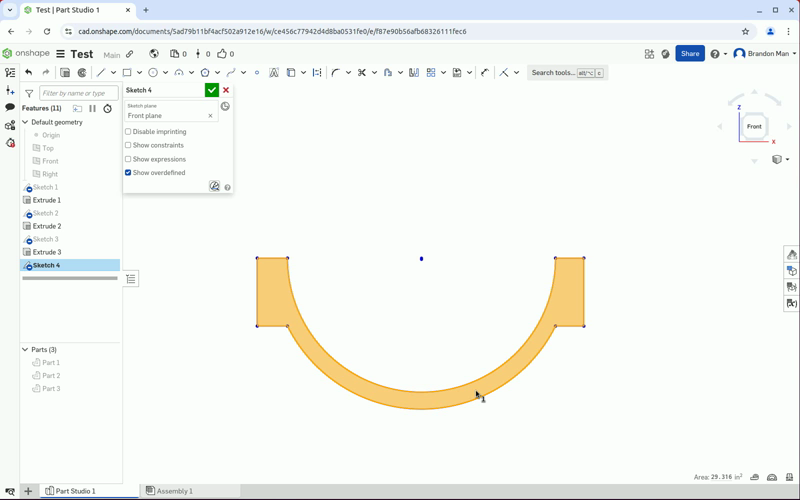
scroll(-6)
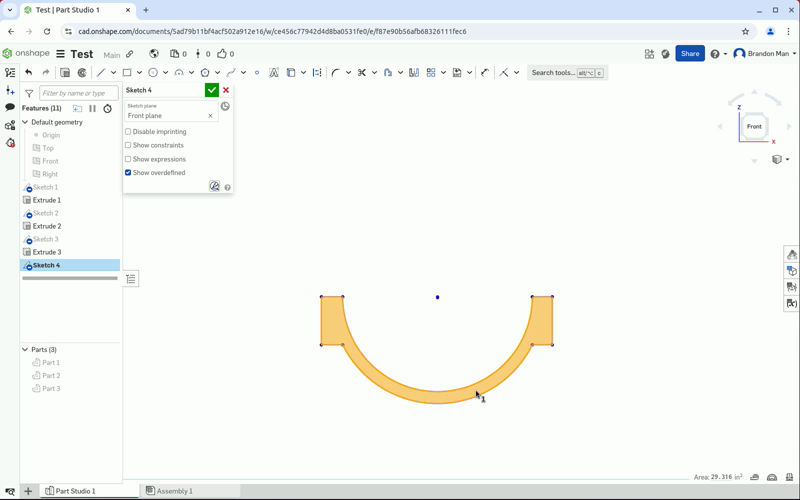
scroll(-6)
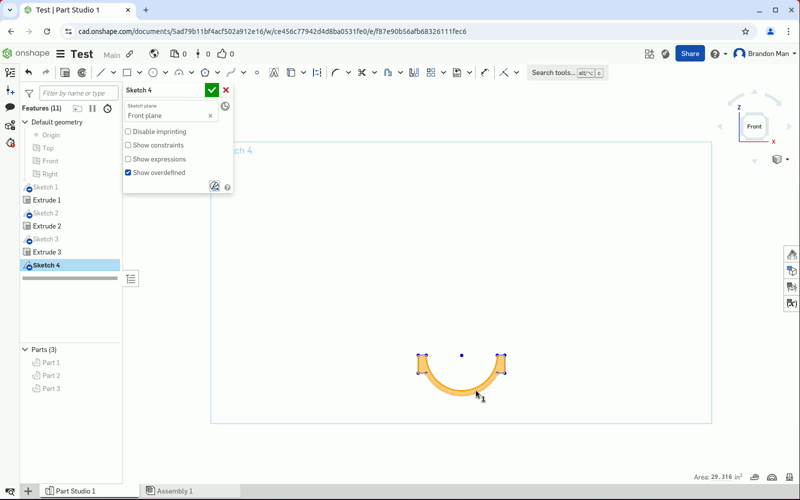
mouse_move(73, 352)
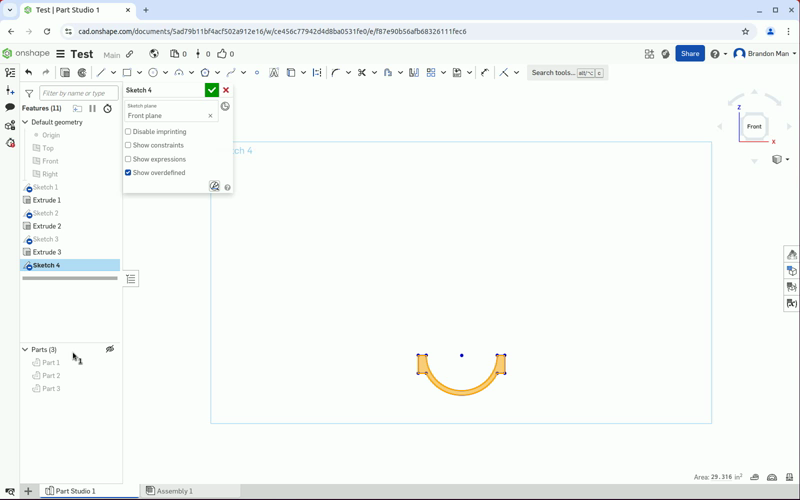
key(shift+y)
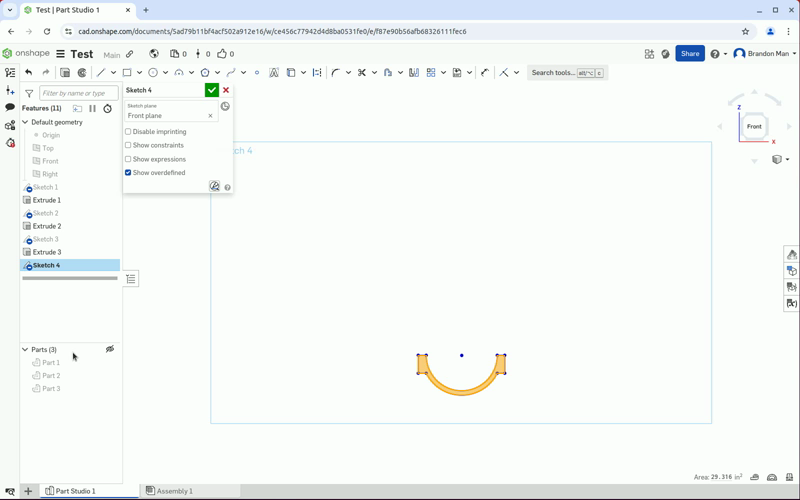
key(shift+e)
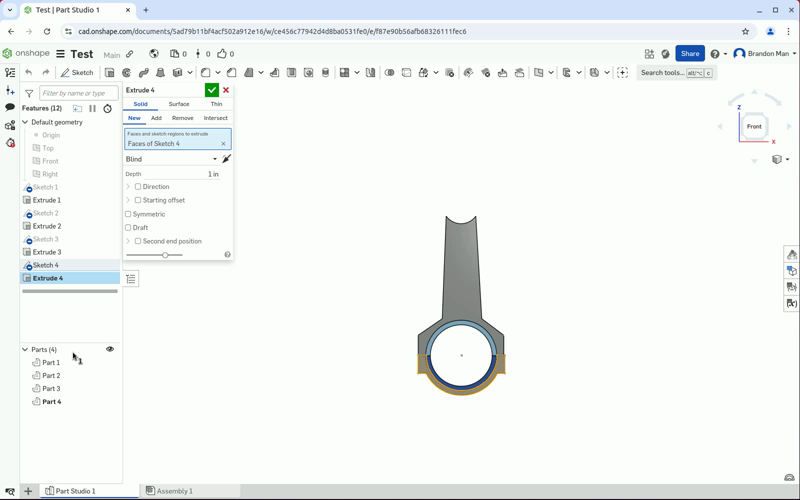
mouse_move(143, 106)
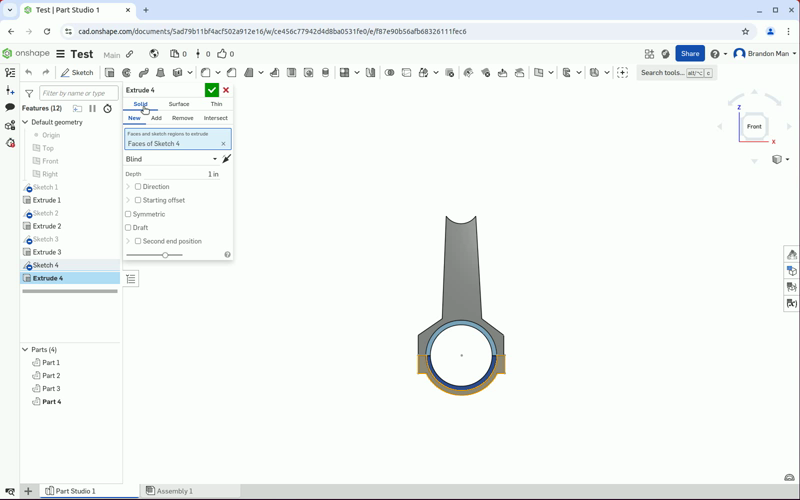
click(143, 106)
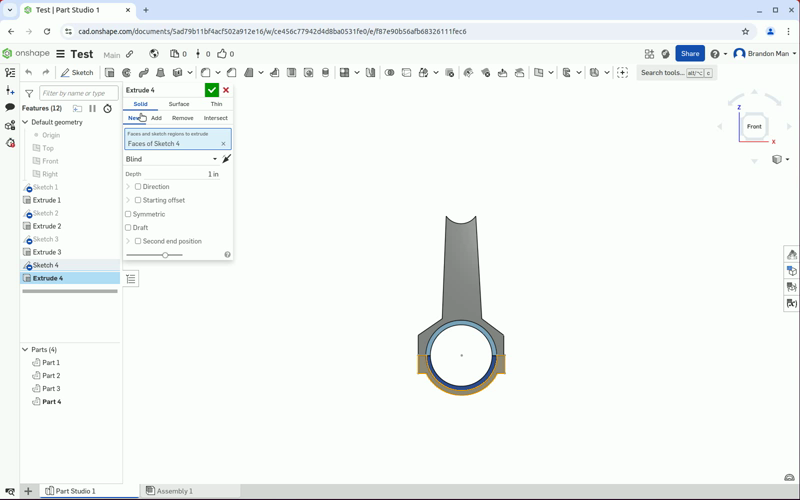
mouse_move(137, 120)
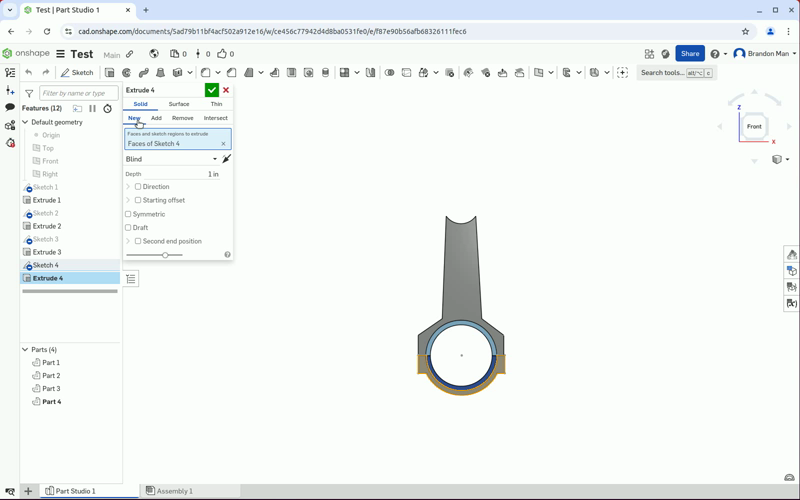
click(137, 120)
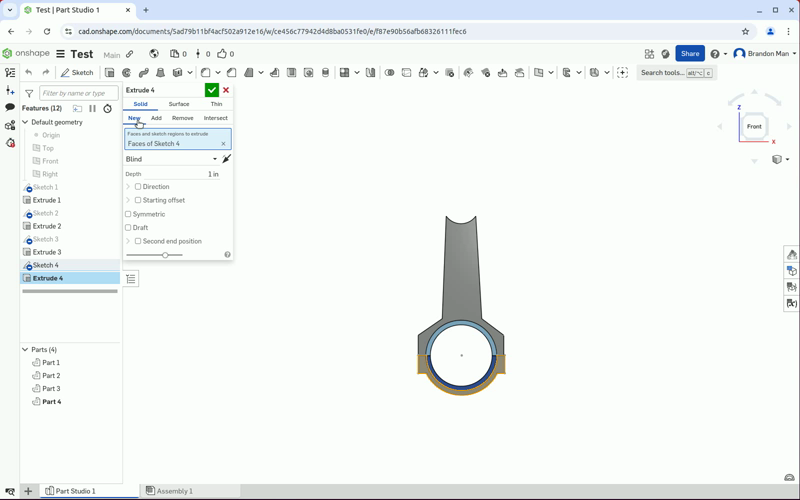
key(tab, 4)
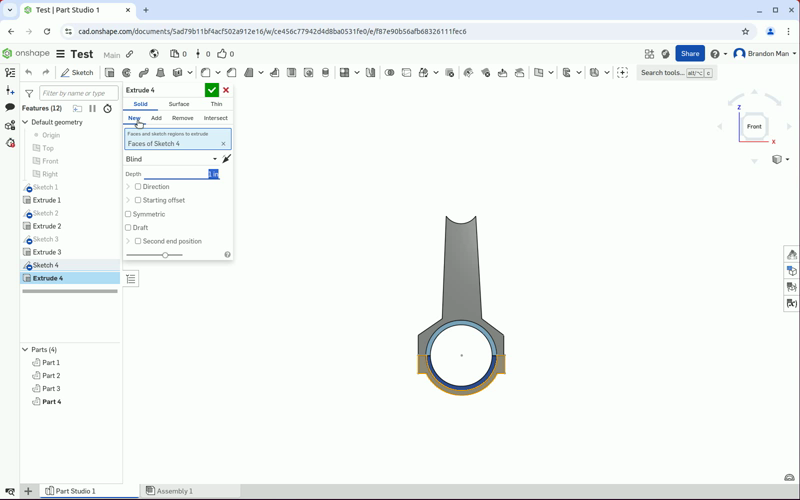
text(4.332)
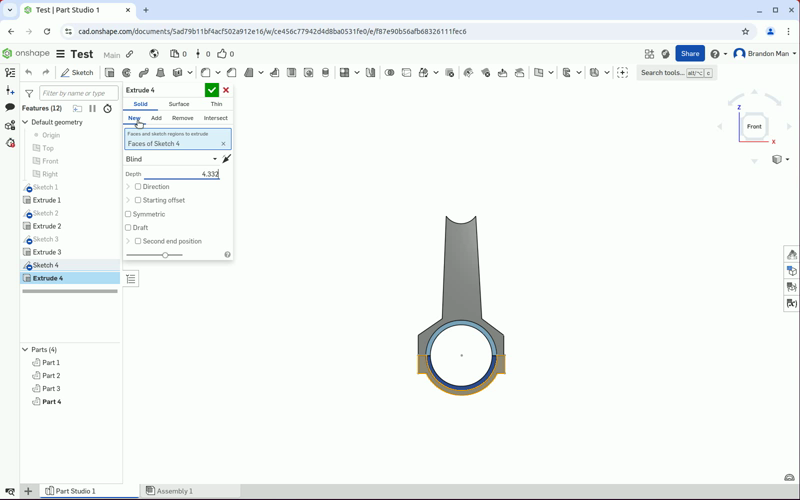
key(tab, 3)
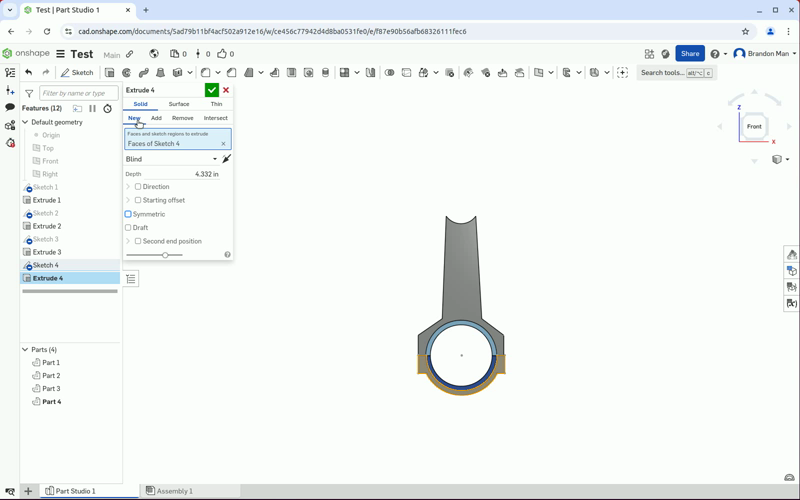
key(space)
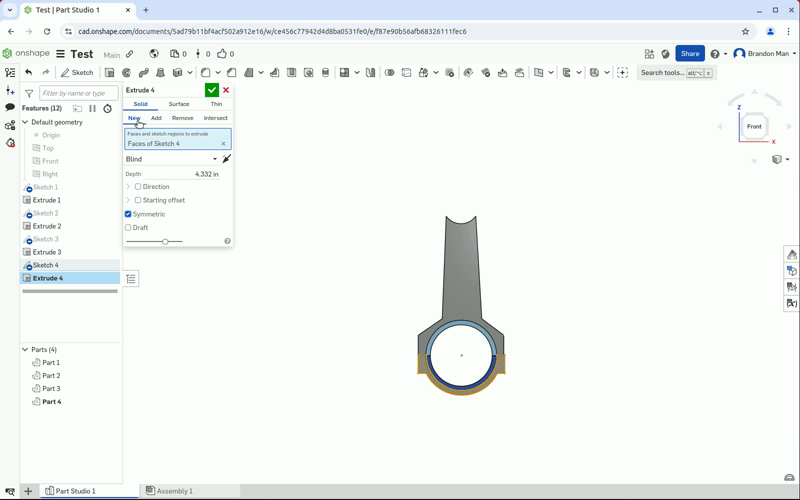
key(enter)
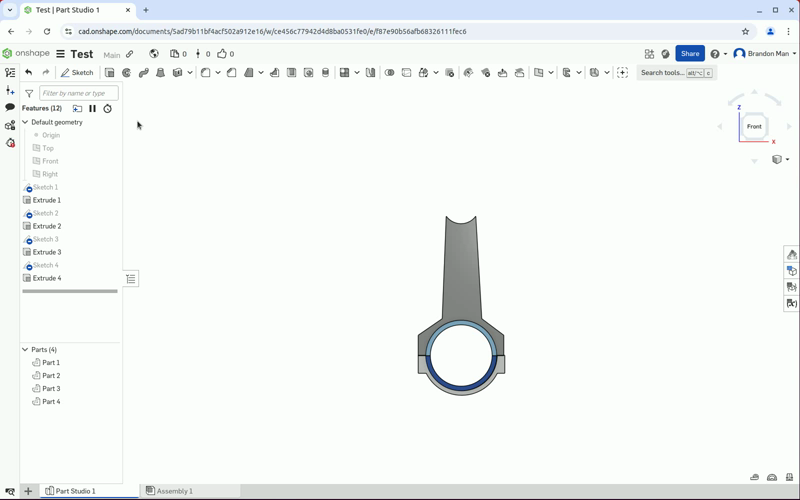
key(shift+h)
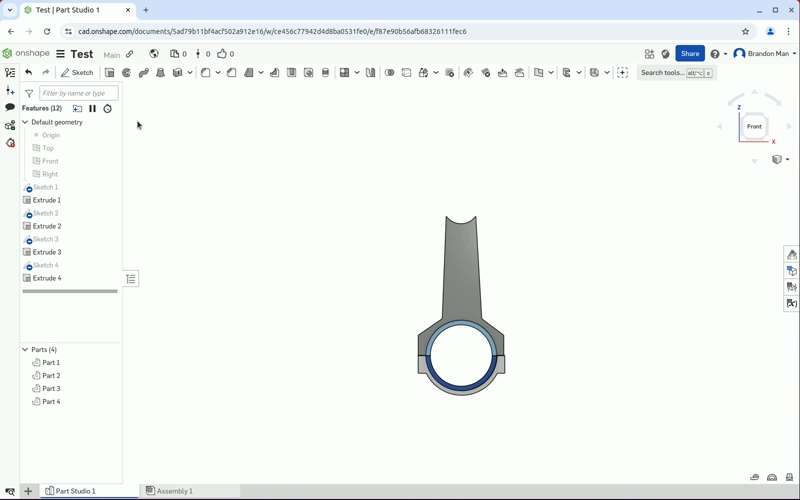
key(shift+h)
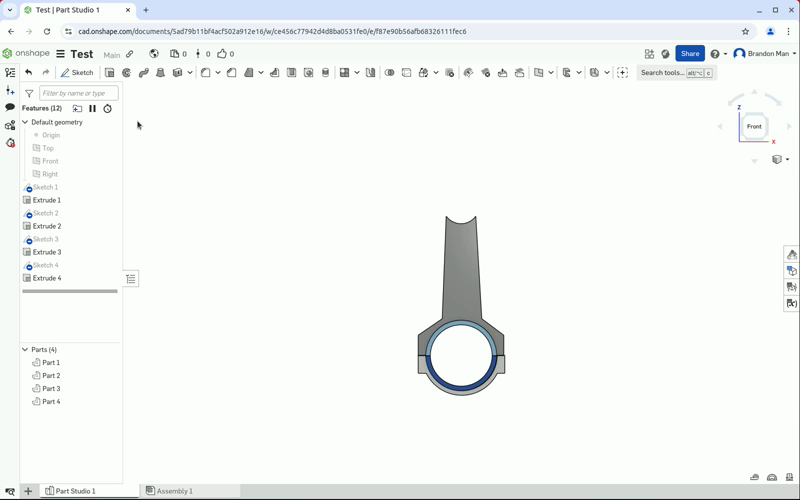
mouse_move(73, 189)
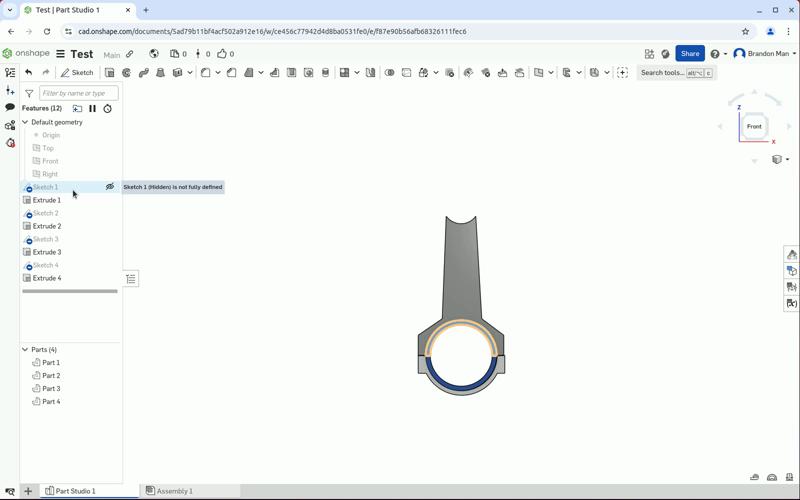
click(73, 189)
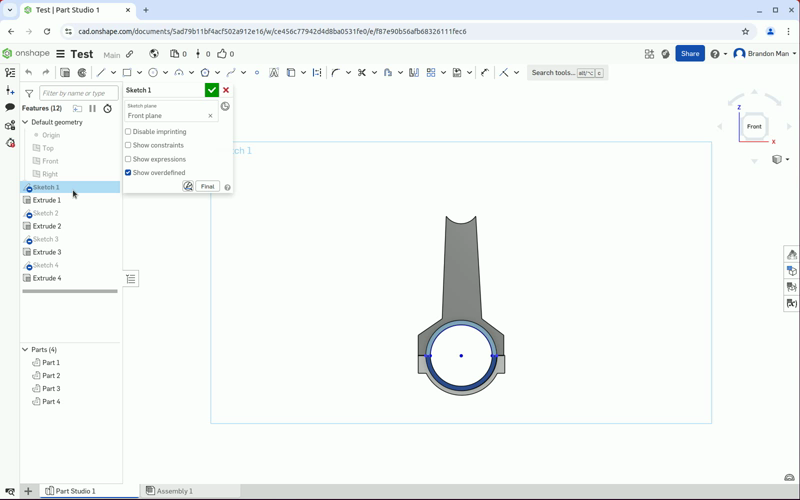
mouse_move(229, 92)
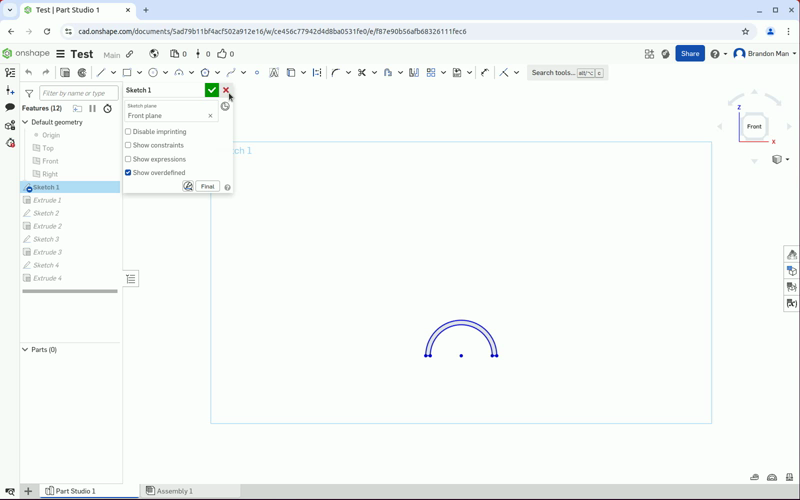
click(229, 92)
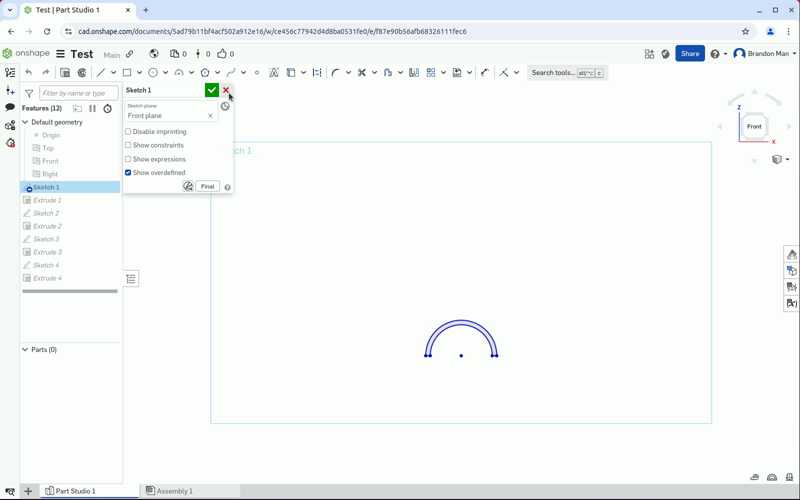
key(shift+s)
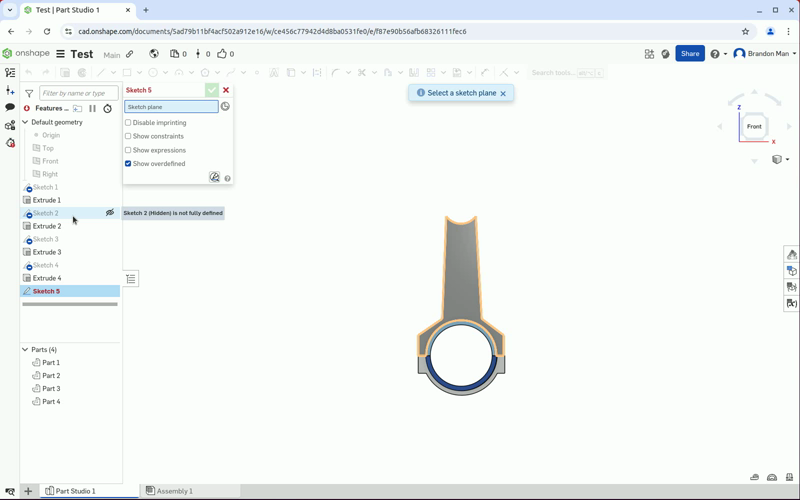
scroll(3)
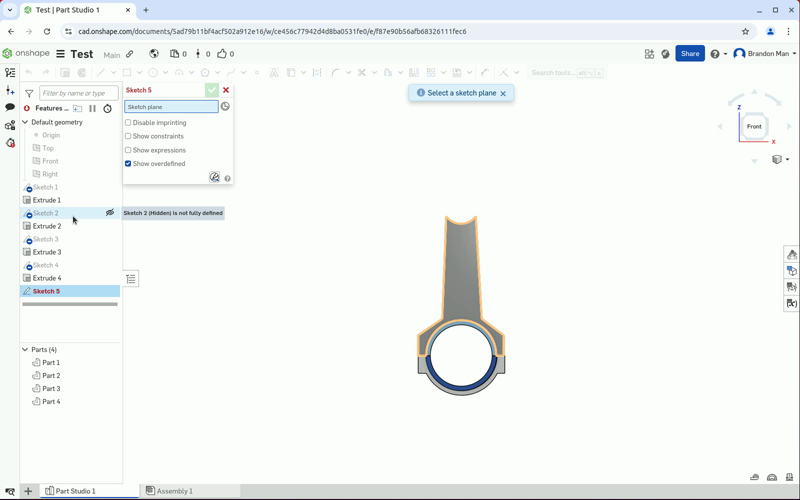
mouse_move(73, 163)
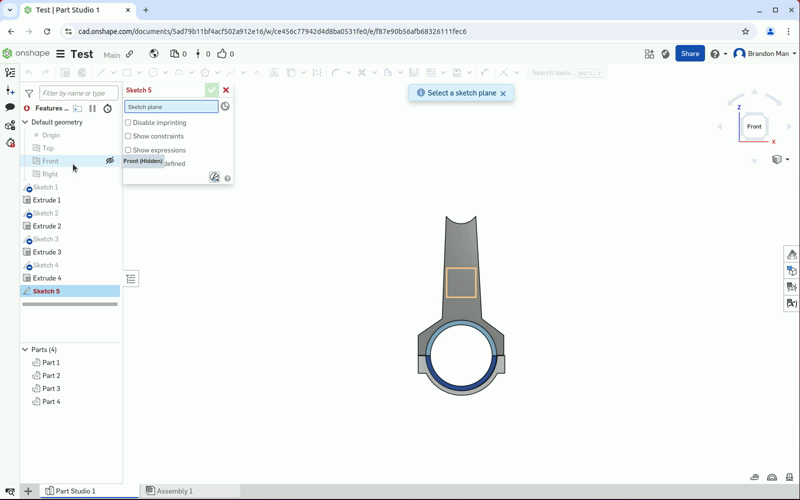
click(73, 163)
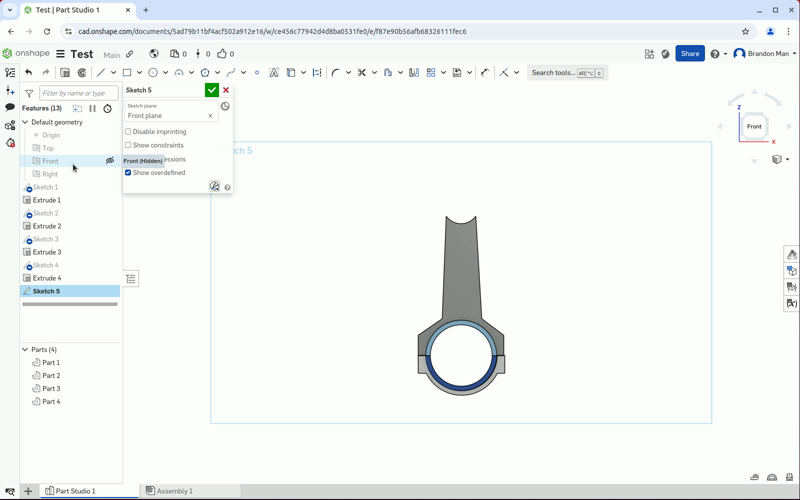
mouse_move(73, 352)
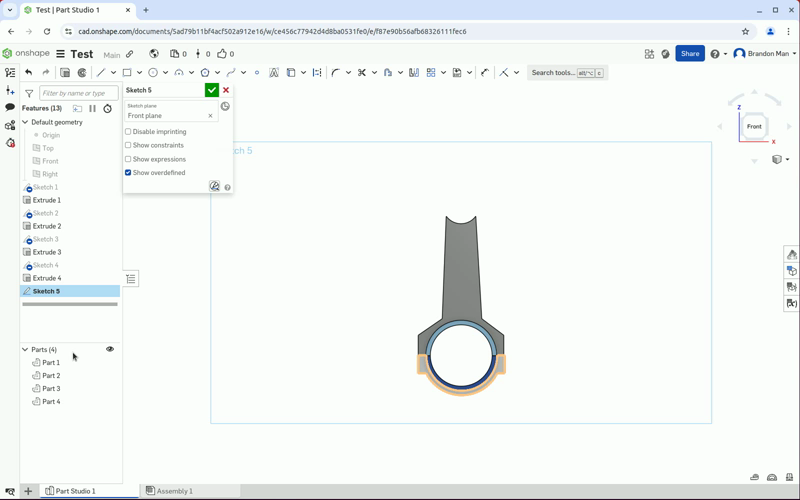
key(y)
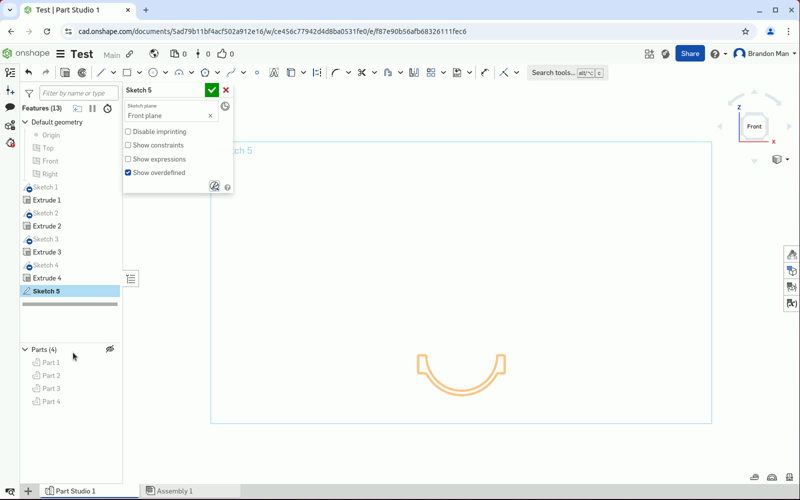
key(c)
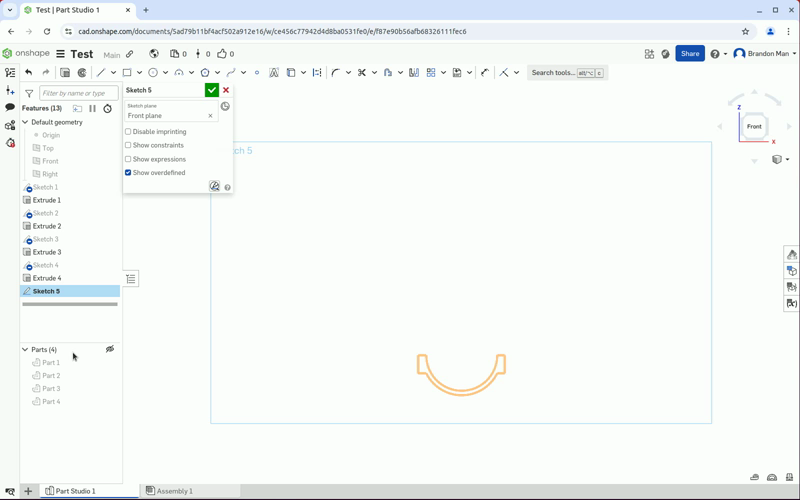
key_down(shift)
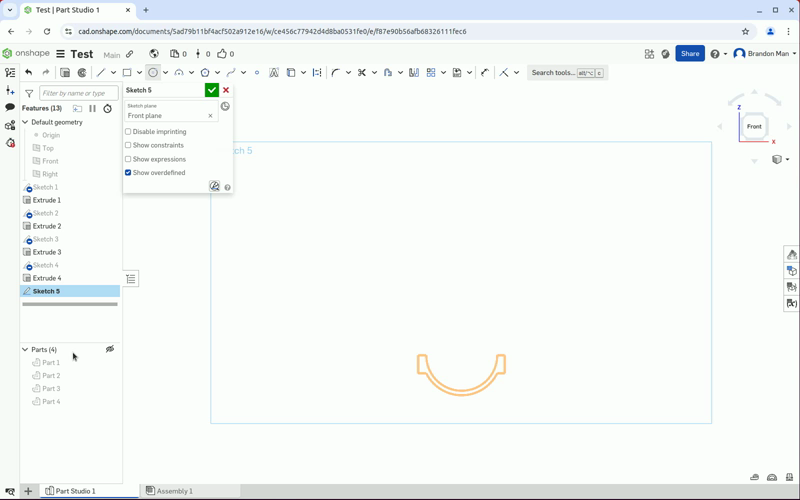
mouse_move(460, 205)
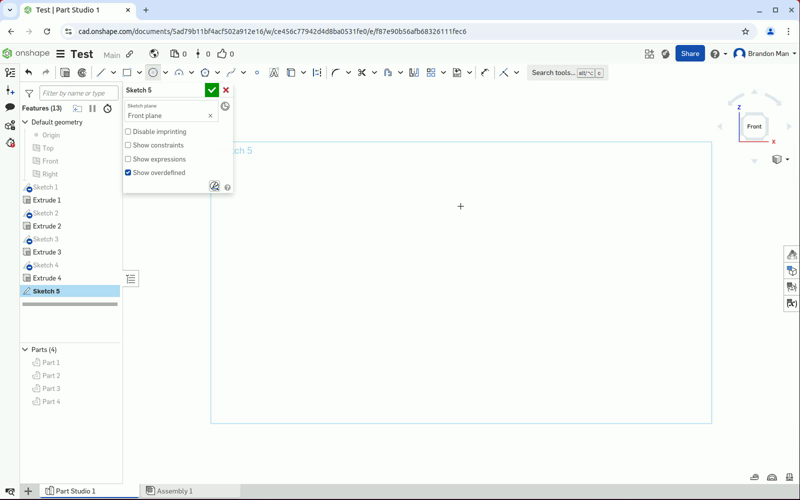
click(460, 205)
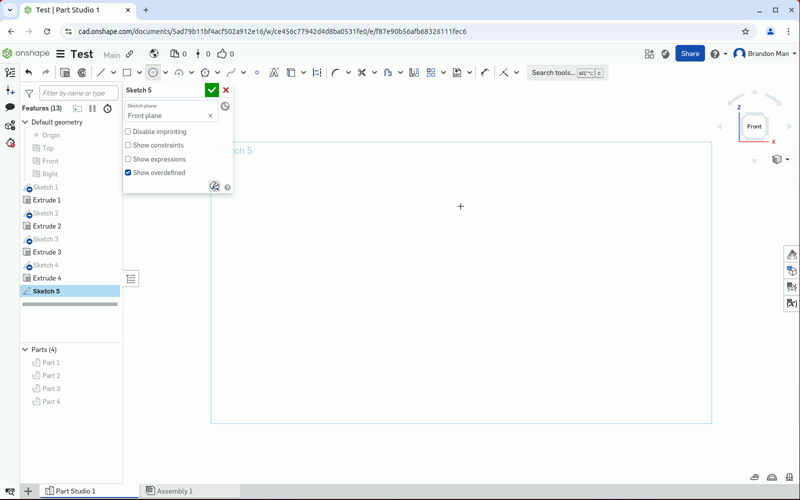
key_up(shift)
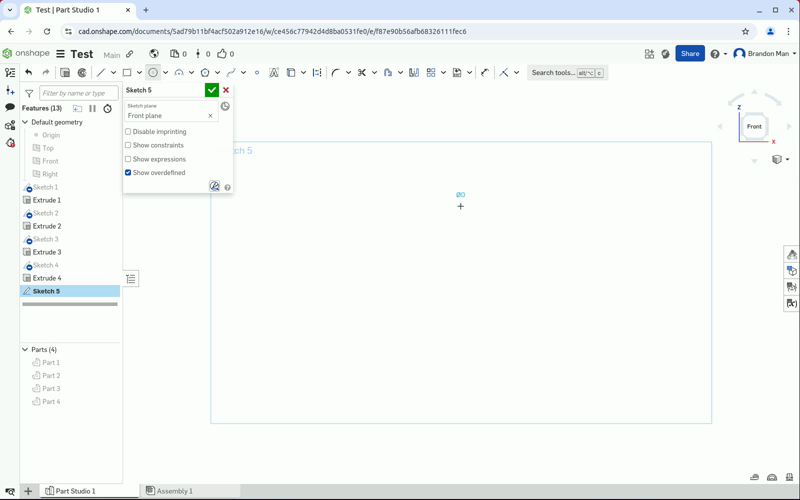
mouse_move(479, 205)
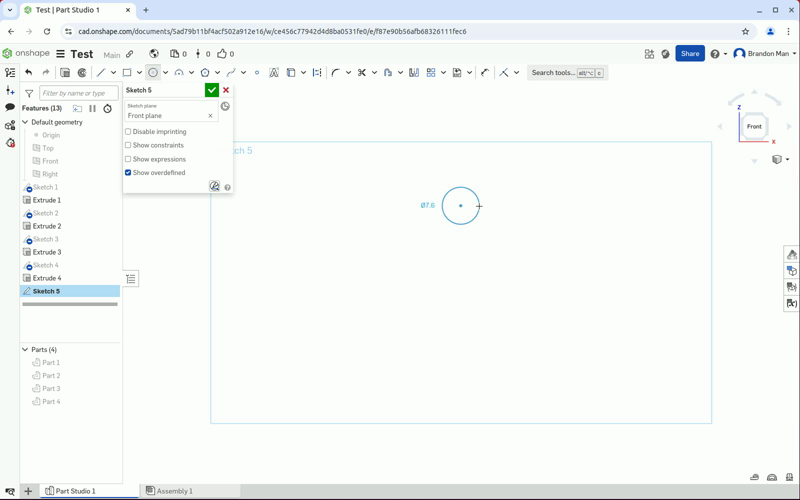
click(479, 205)
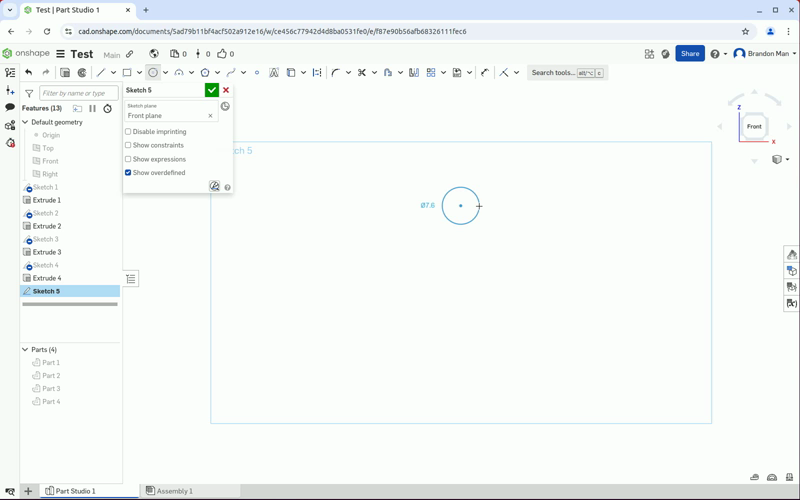
key(esc)
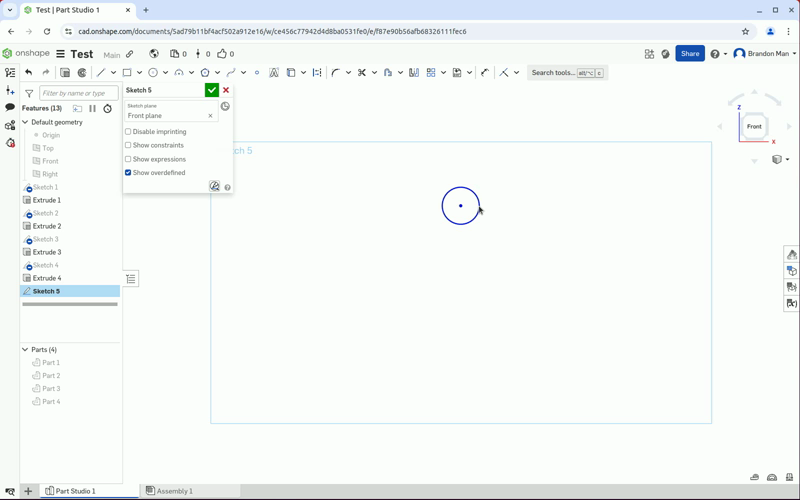
key(c)
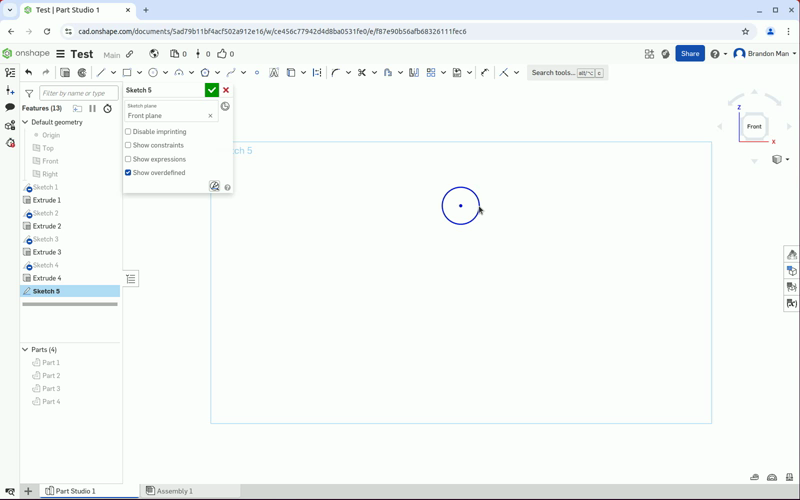
key_down(shift)
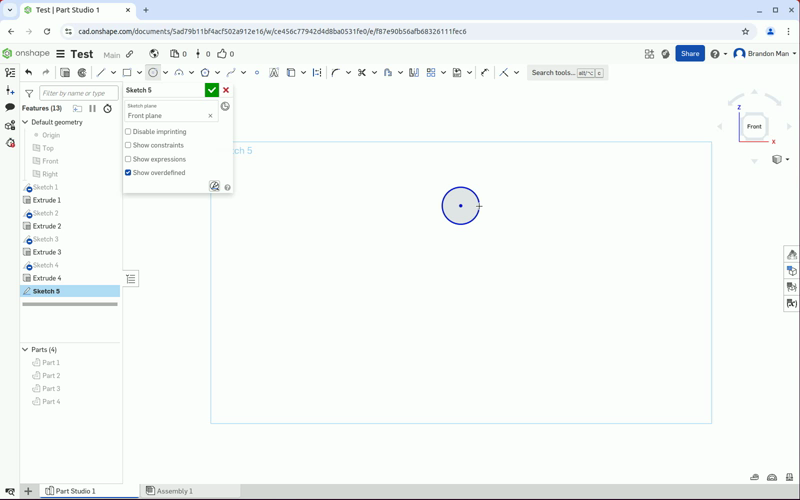
mouse_move(460, 205)
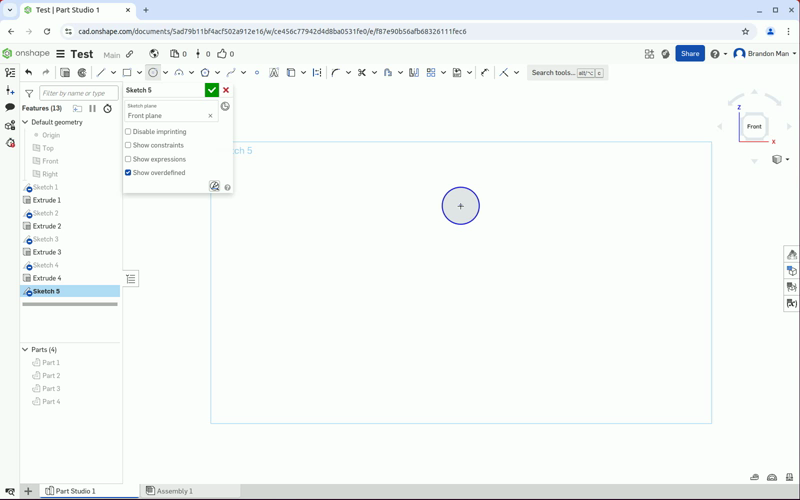
click(460, 205)
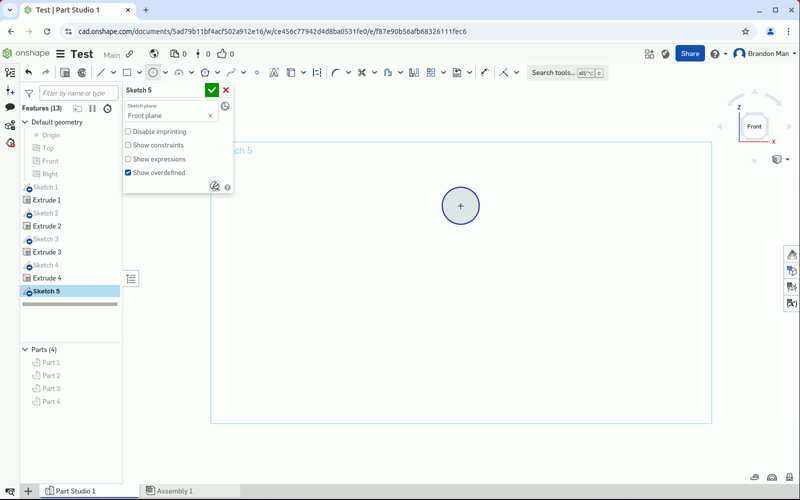
key_up(shift)
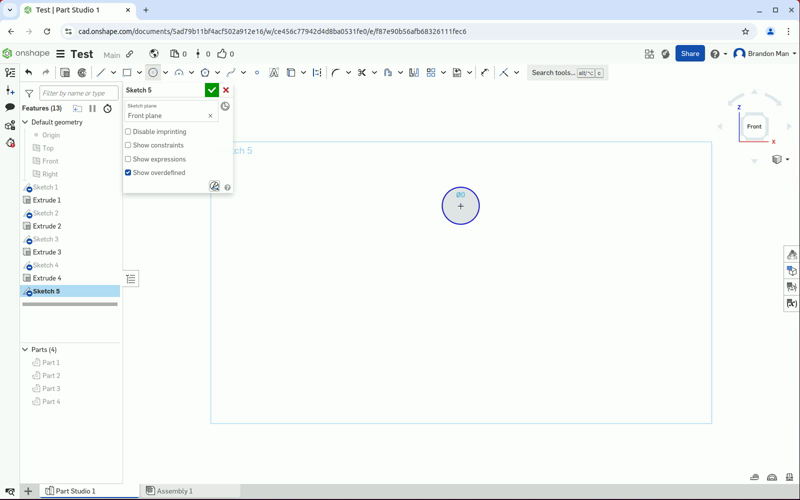
mouse_move(474, 205)
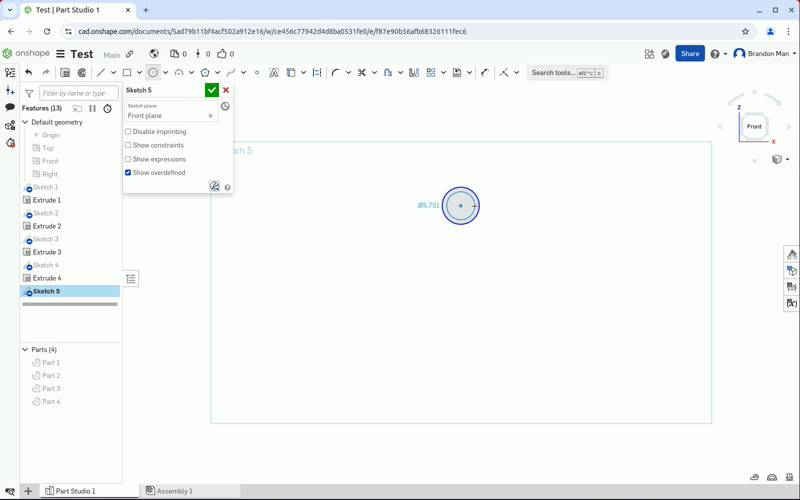
scroll(6)
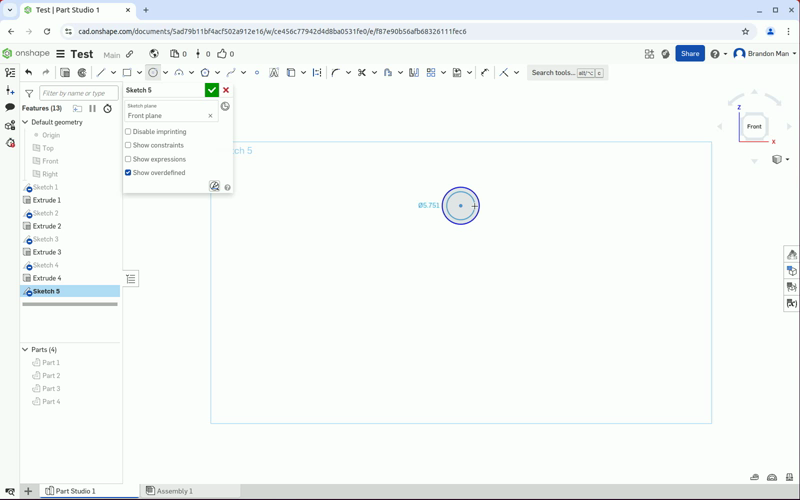
scroll(6)
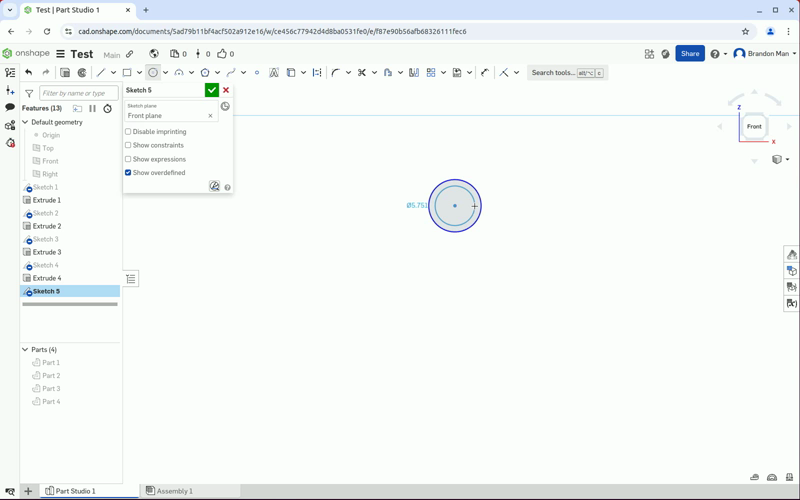
scroll(6)
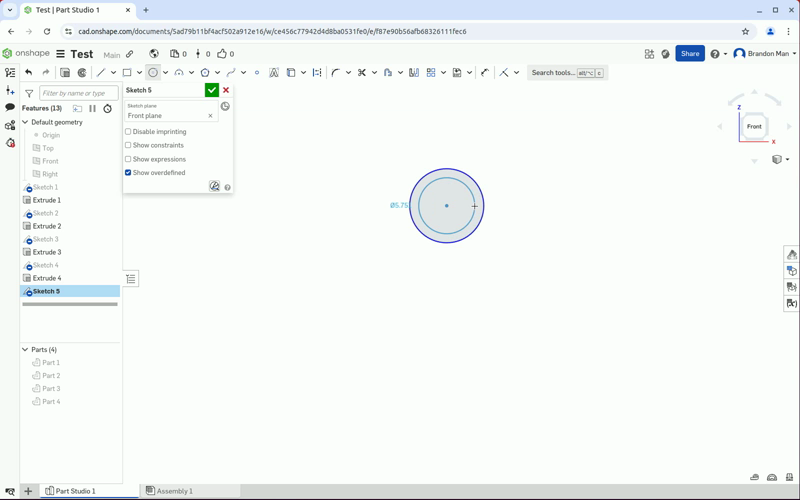
scroll(6)
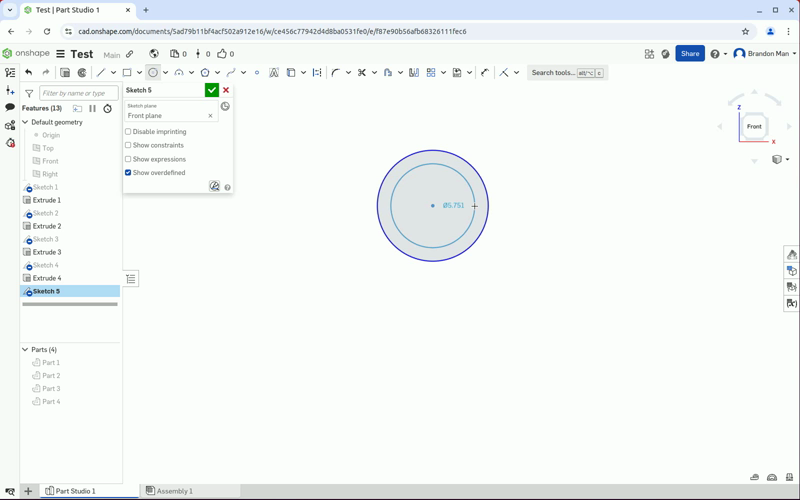
scroll(6)
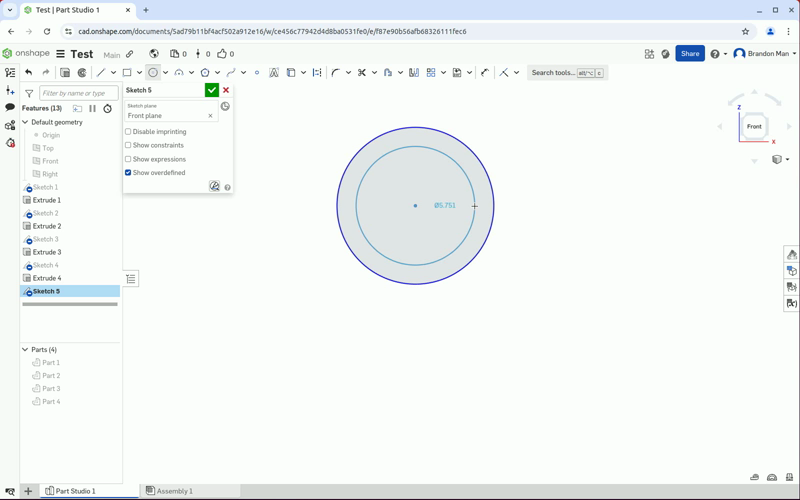
scroll(6)
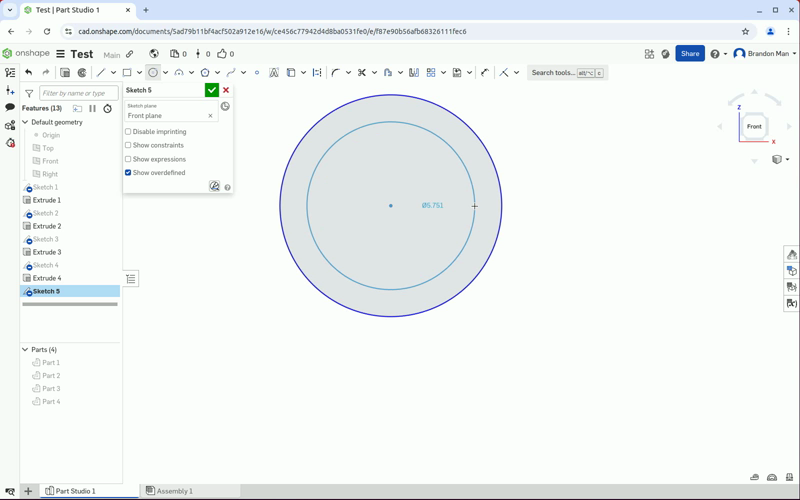
scroll(6)
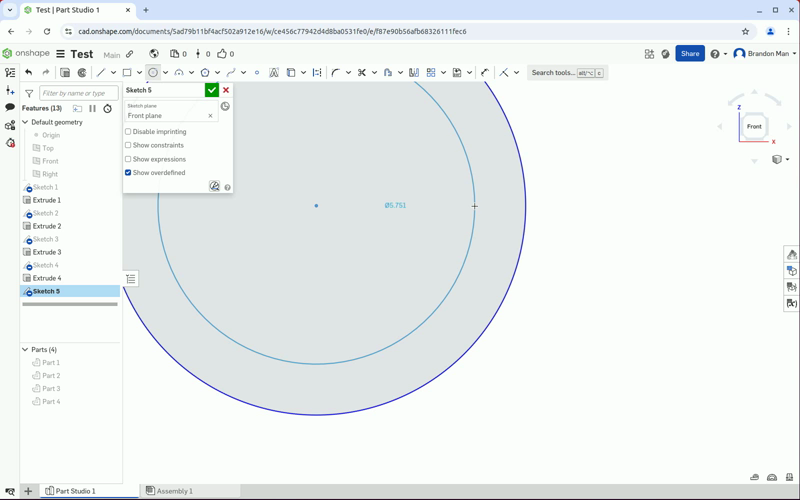
click(474, 205)
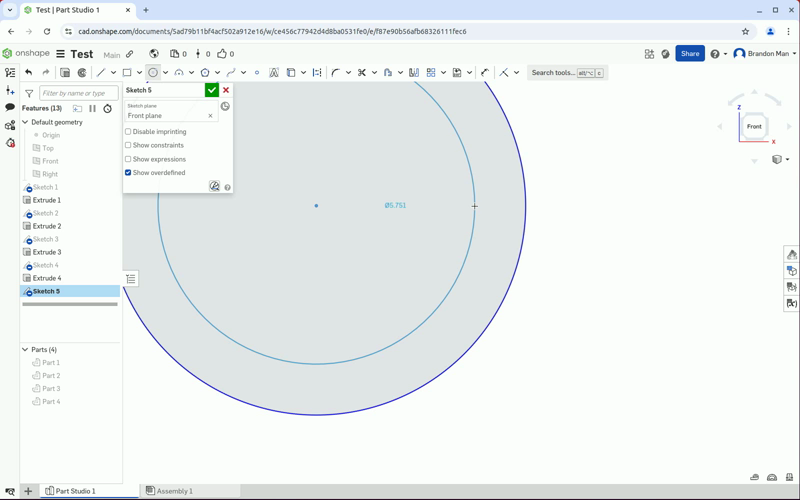
scroll(-6)
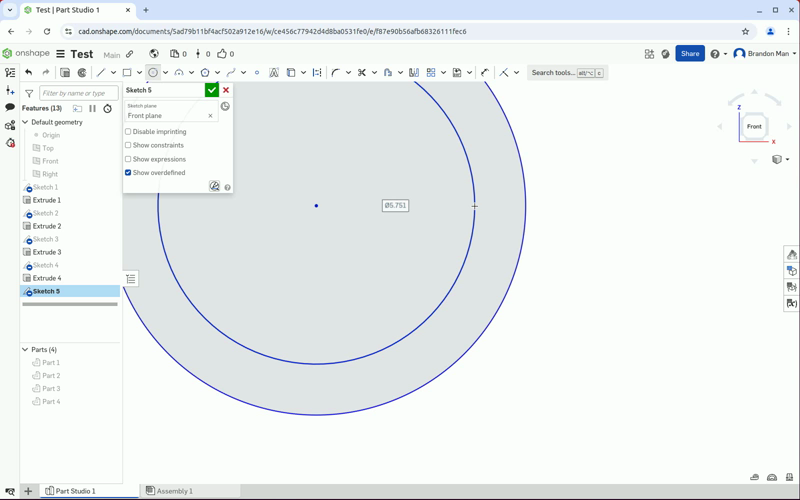
scroll(-6)
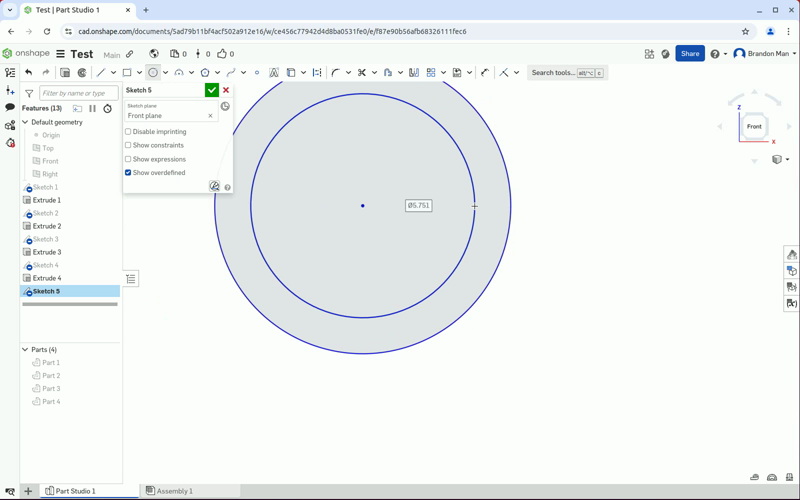
scroll(-6)
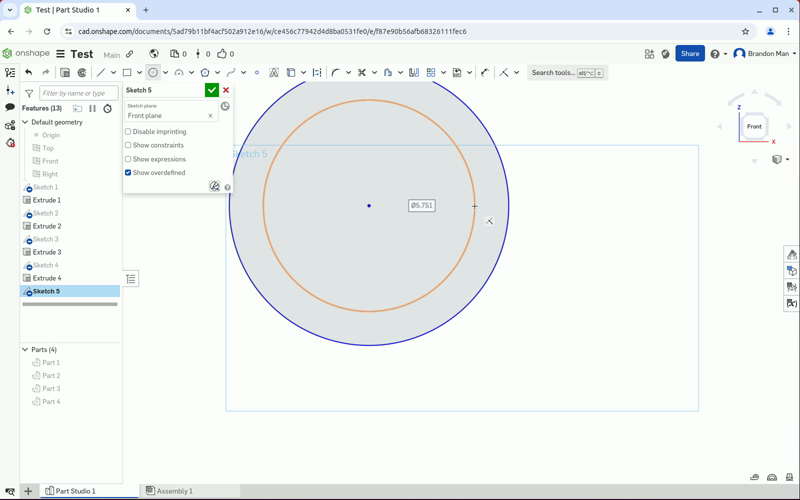
scroll(-6)
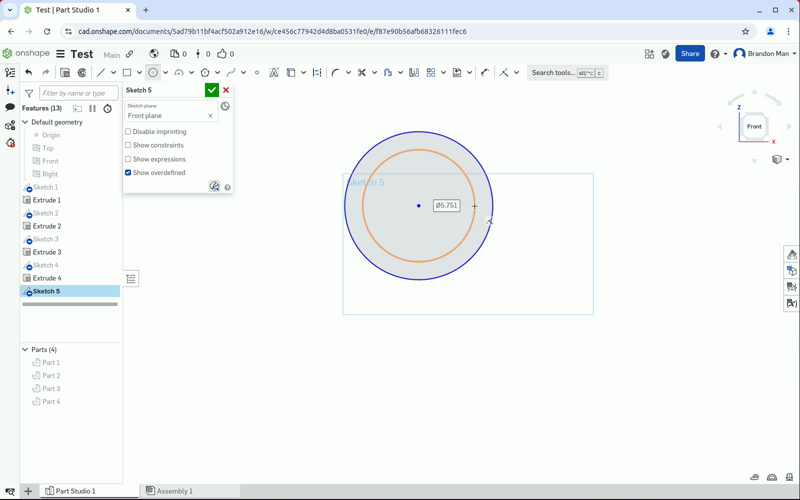
scroll(-6)
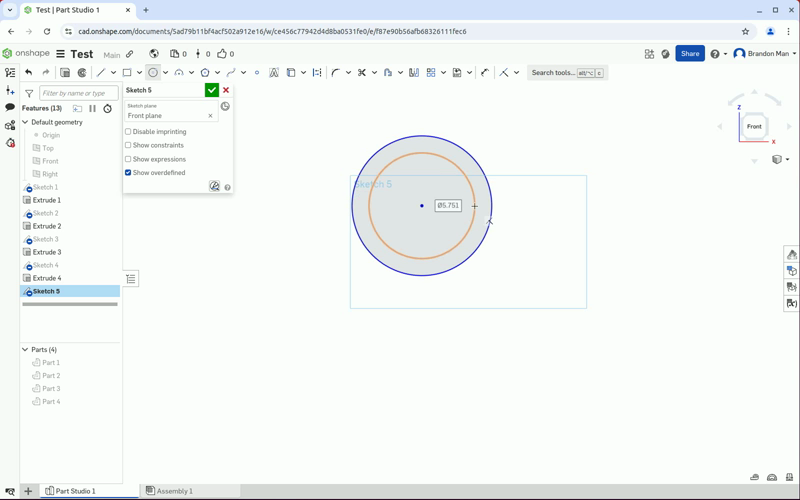
scroll(-6)
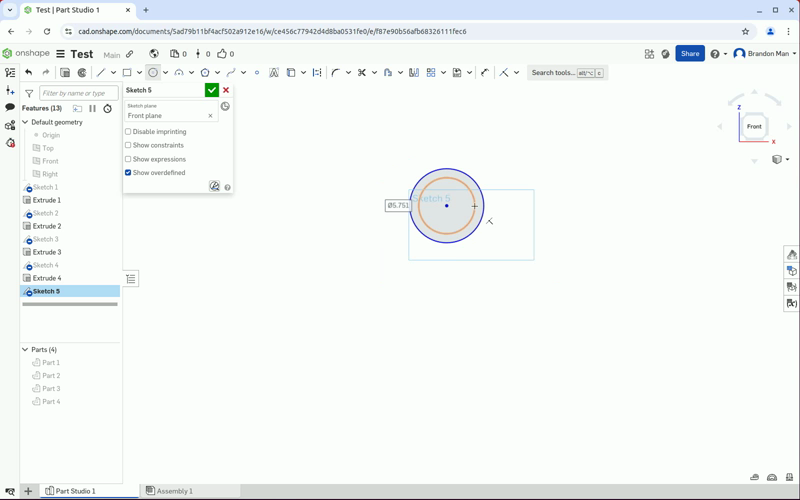
scroll(-6)
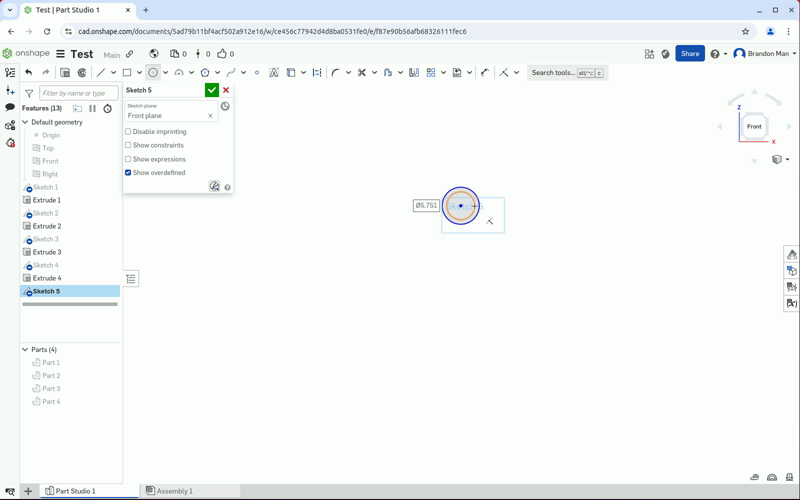
key(esc)
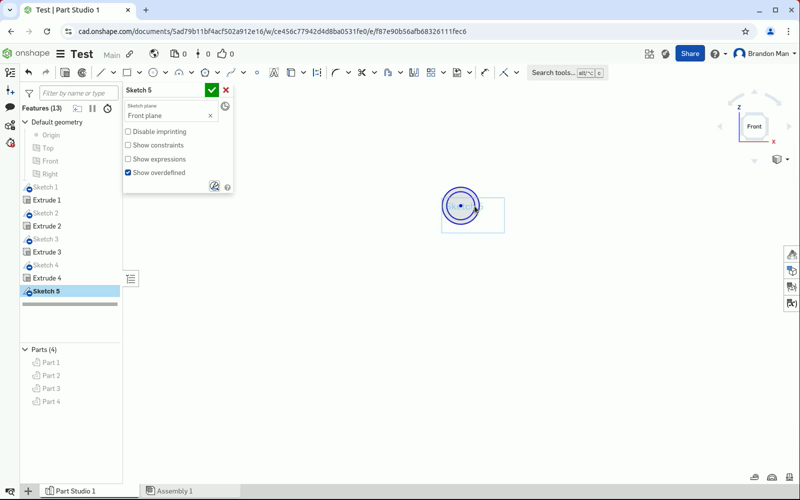
mouse_move(473, 217)
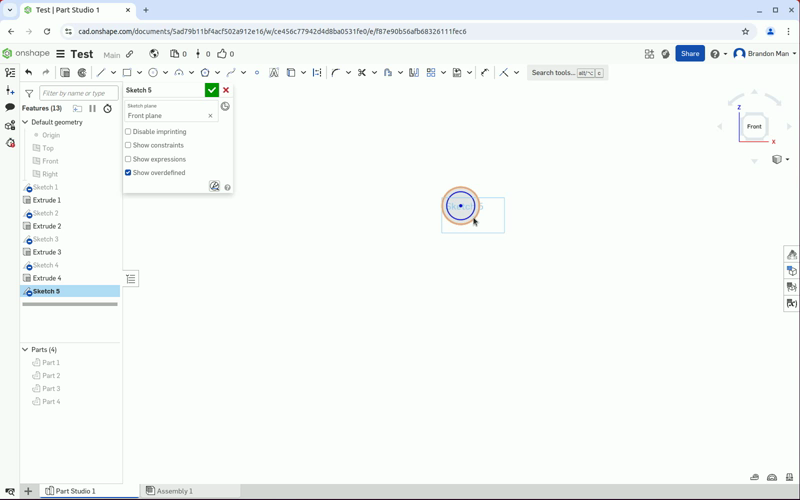
scroll(6)
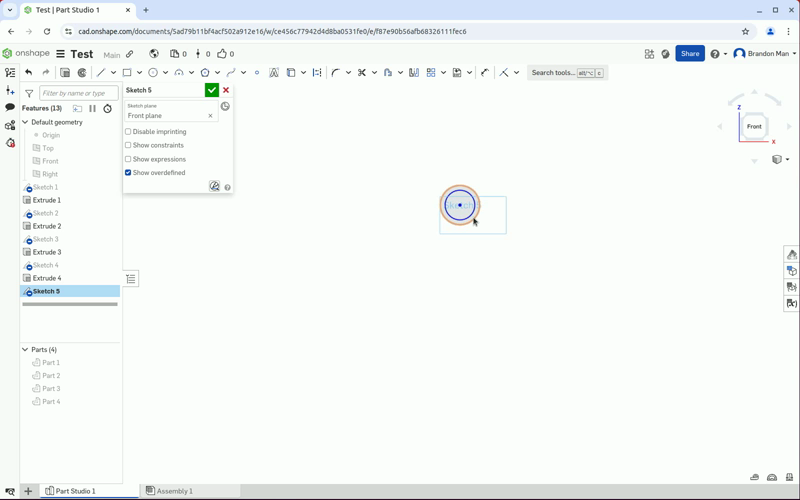
scroll(6)
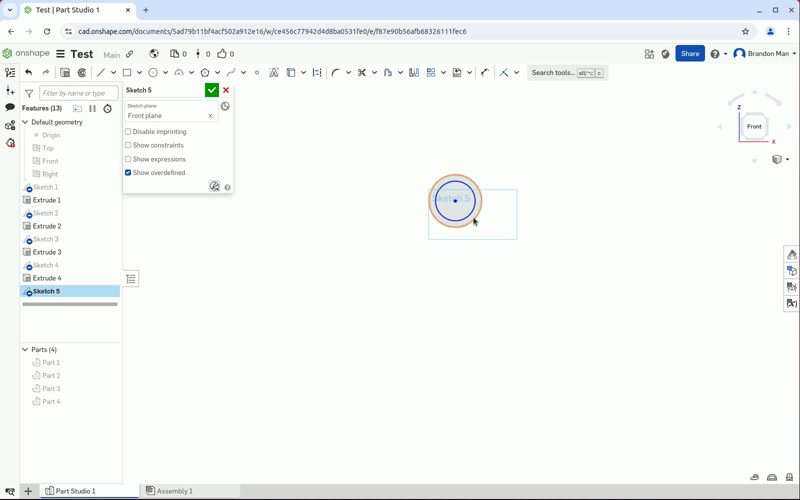
scroll(6)
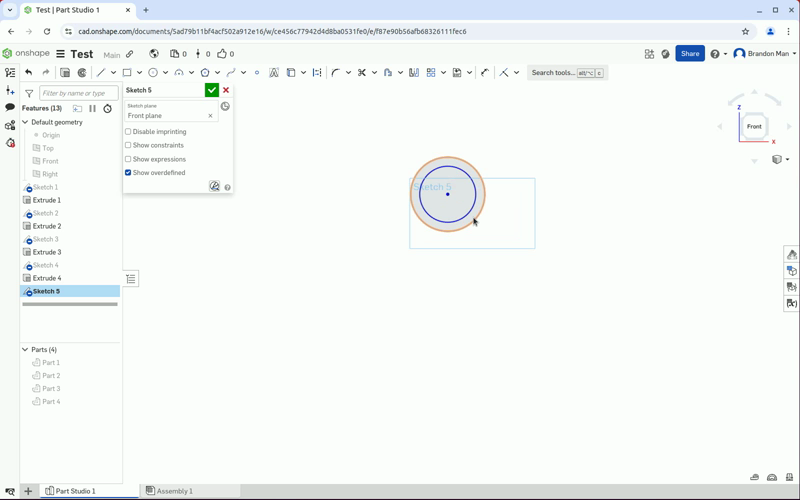
scroll(6)
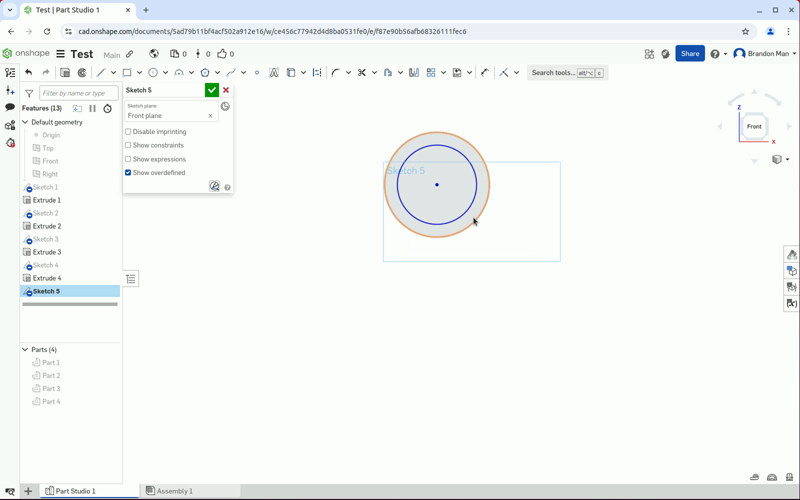
scroll(6)
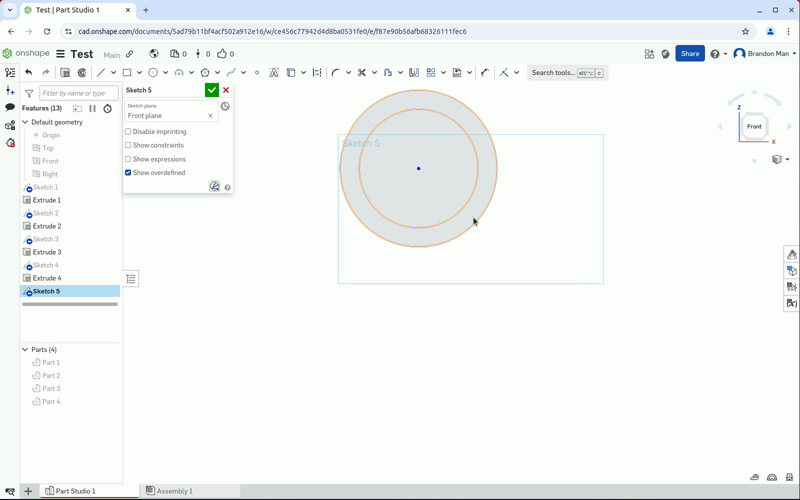
scroll(6)
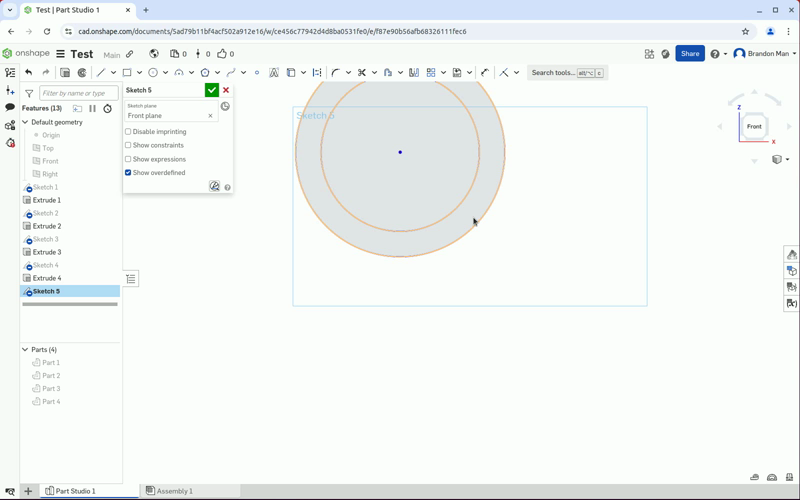
scroll(6)
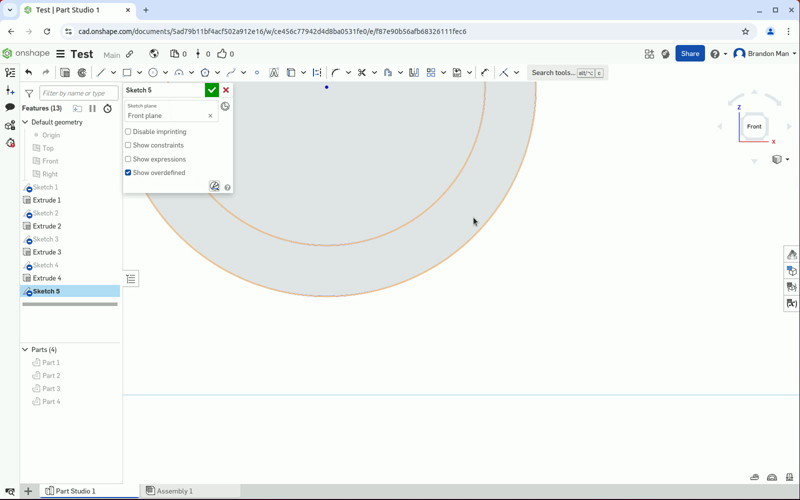
click(473, 217)
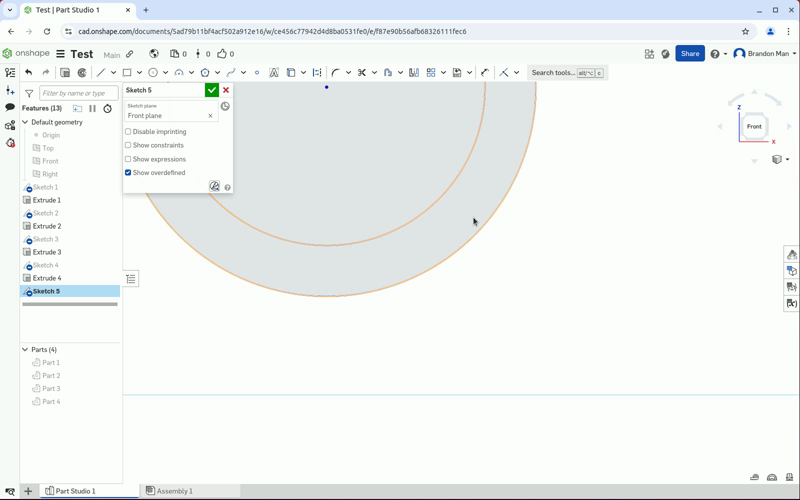
scroll(-6)
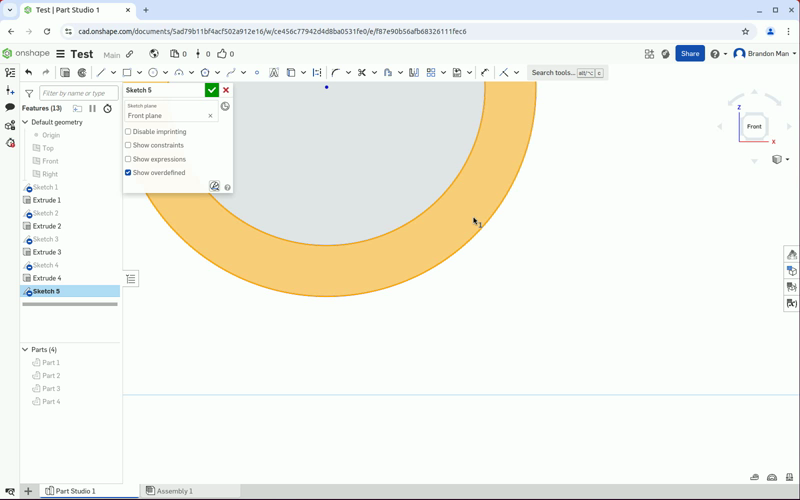
scroll(-6)
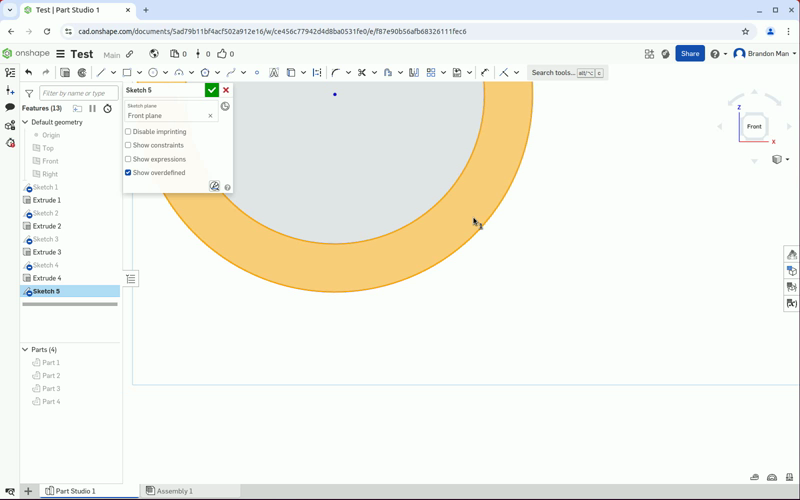
scroll(-6)
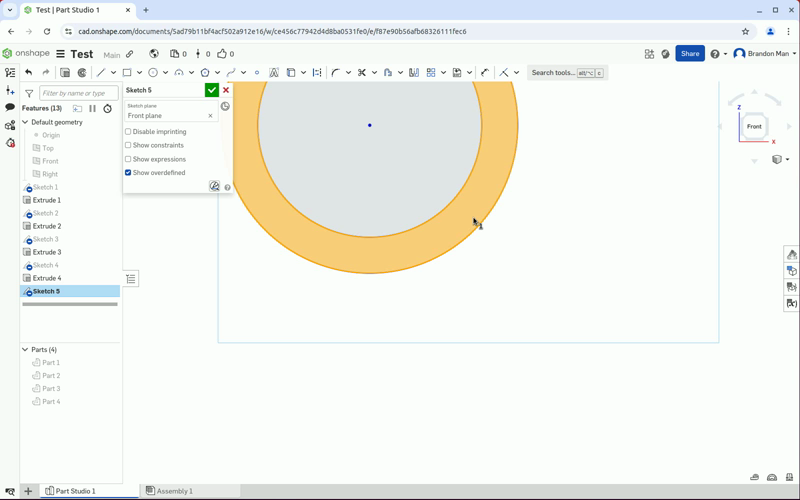
scroll(-6)
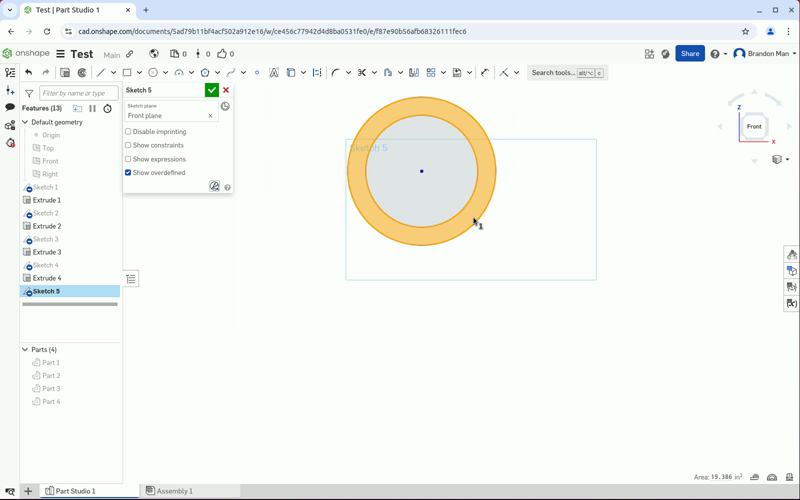
scroll(-6)
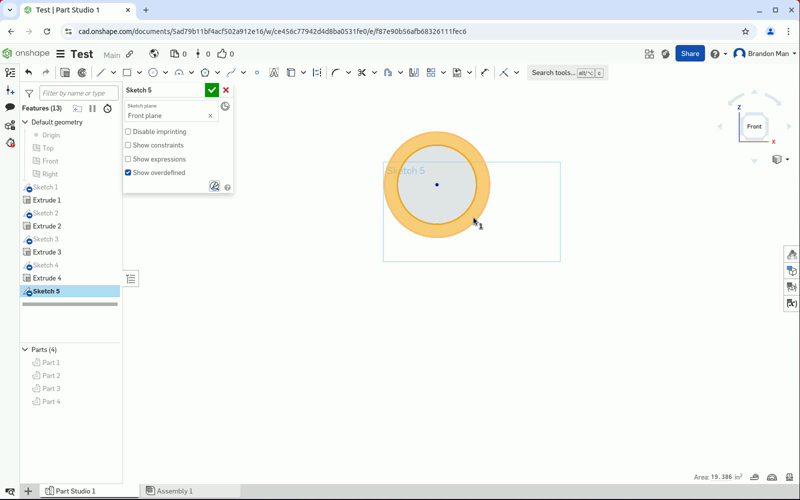
scroll(-6)
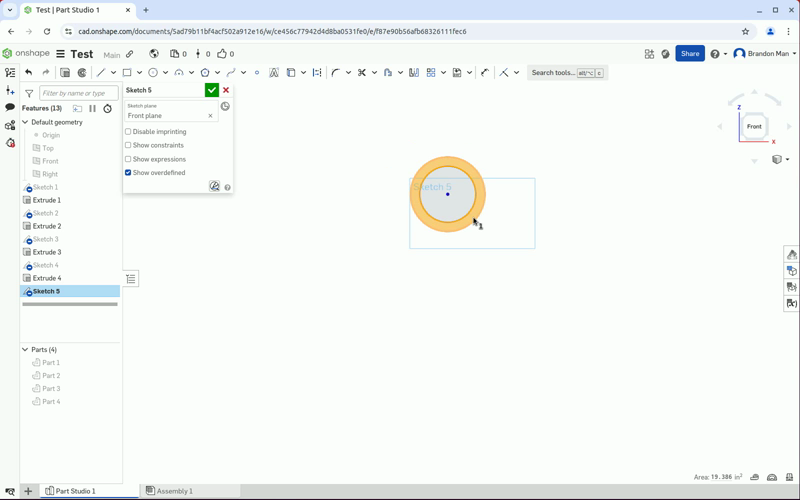
scroll(-6)
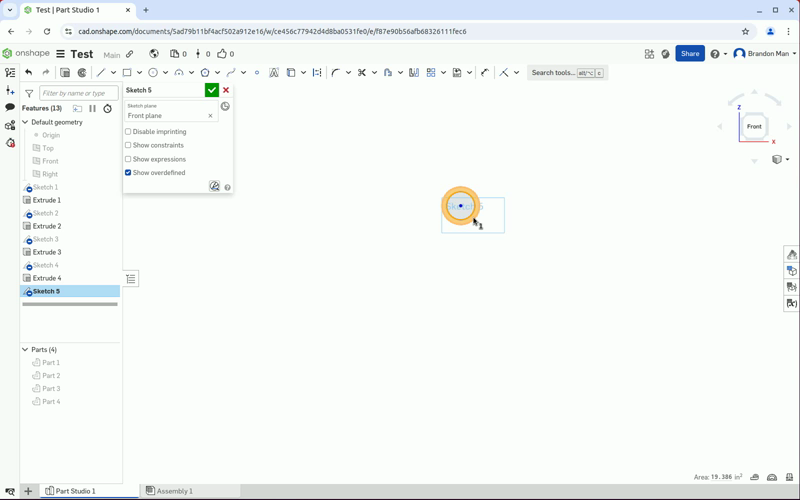
mouse_move(73, 352)
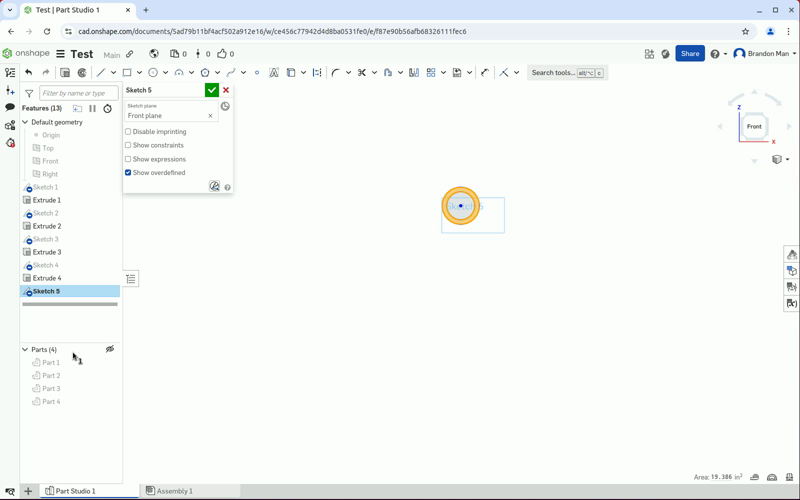
key(shift+y)
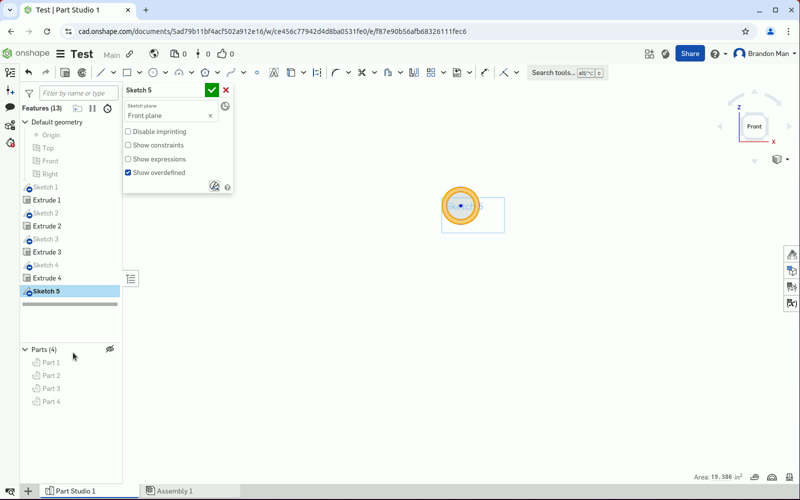
key(shift+e)
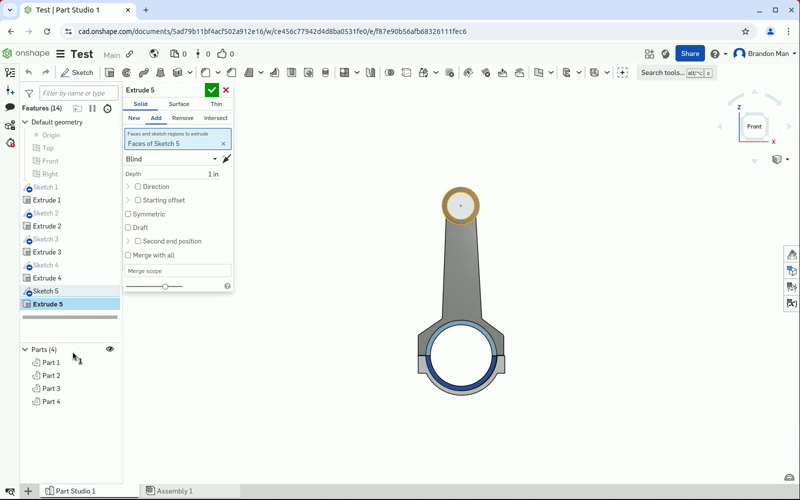
mouse_move(143, 106)
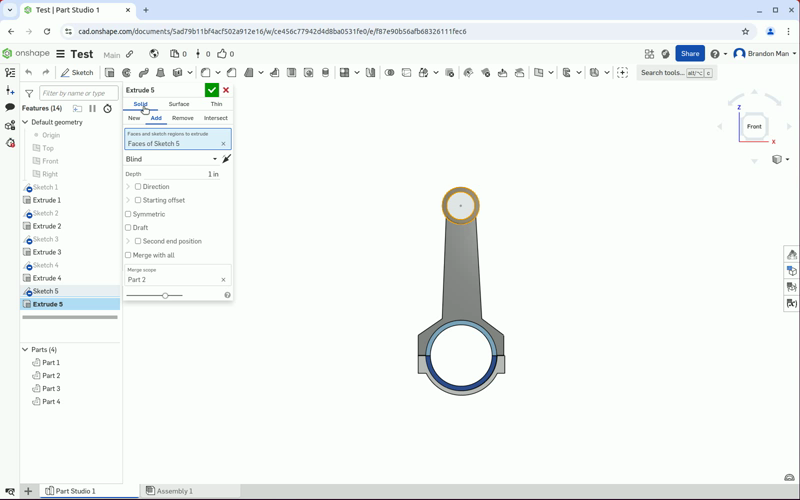
click(143, 106)
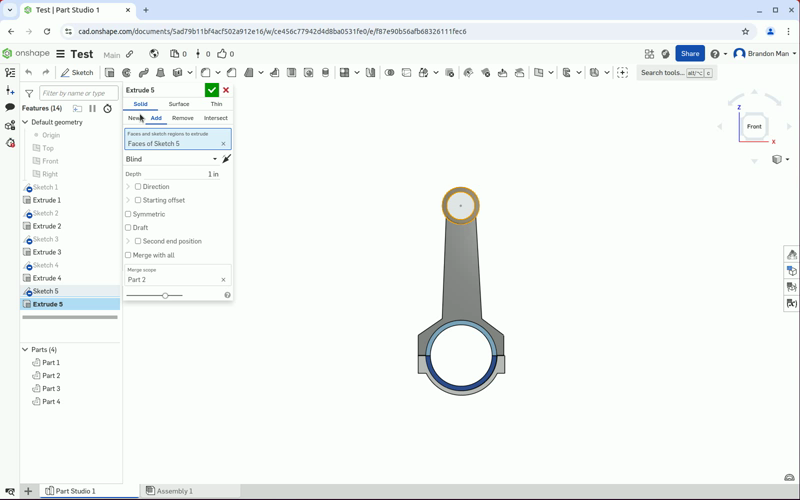
mouse_move(137, 120)
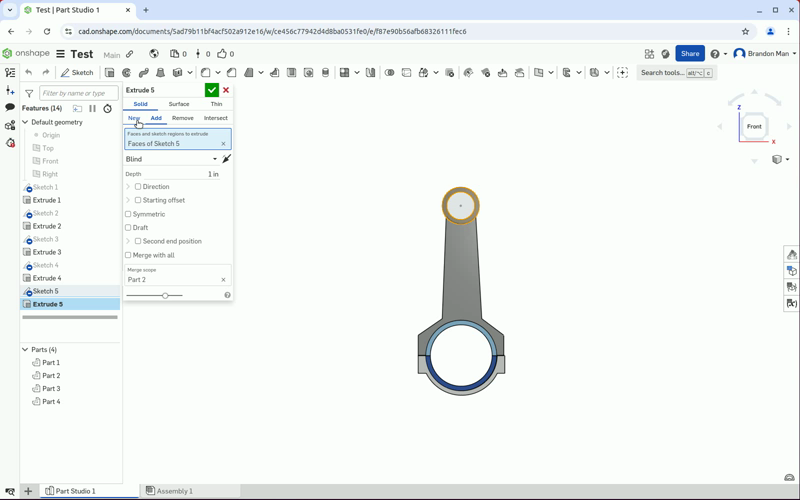
click(137, 120)
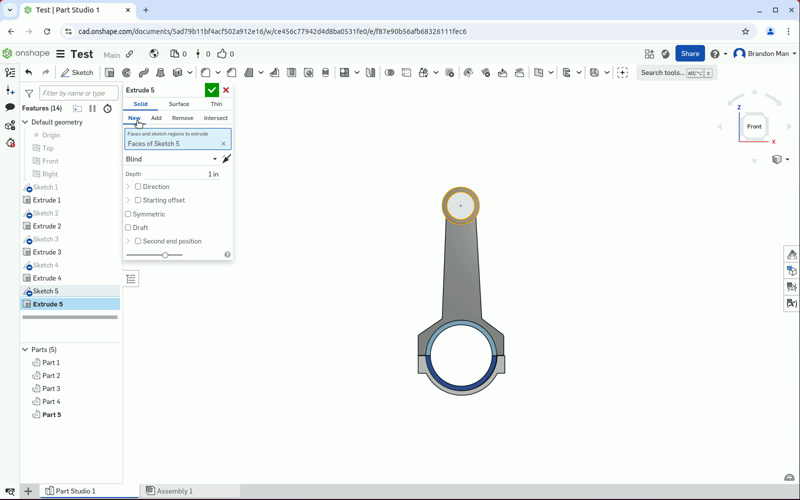
key(tab, 4)
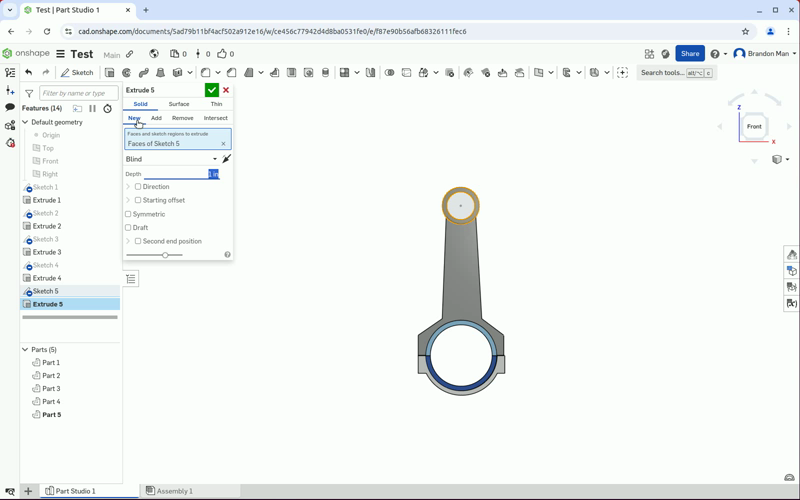
text(4.814)
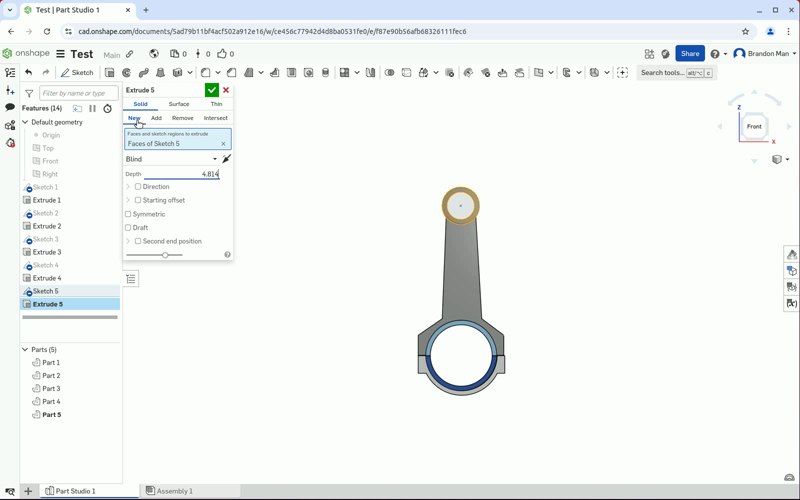
key(tab, 3)
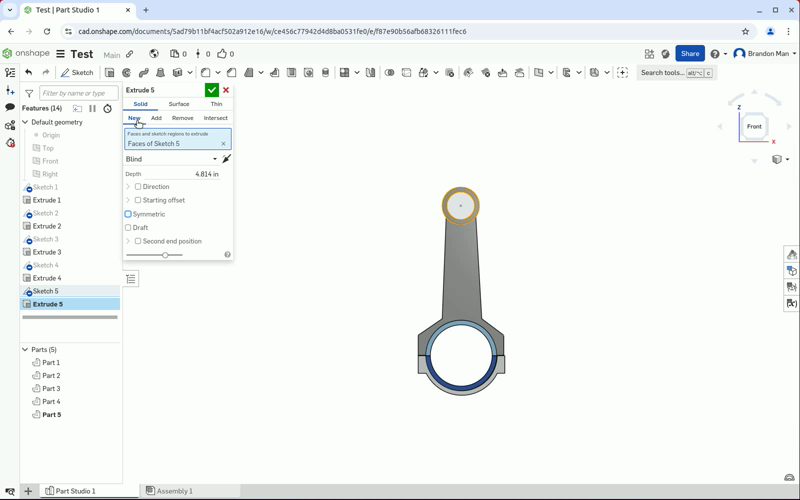
key(space)
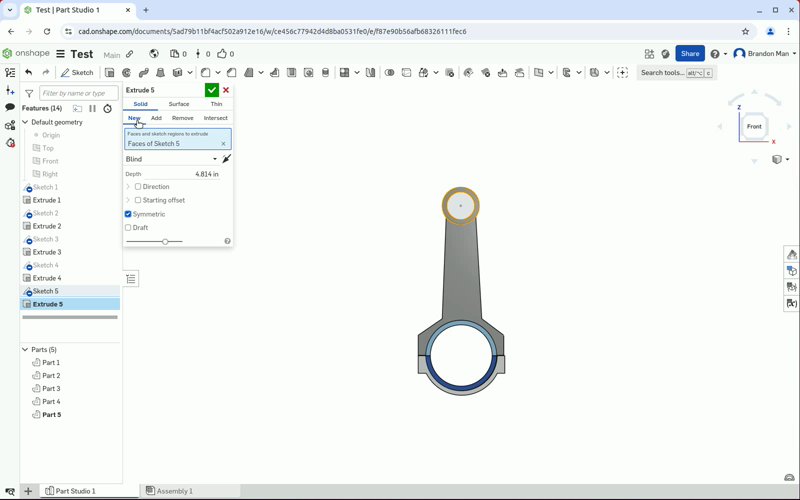
key(enter)
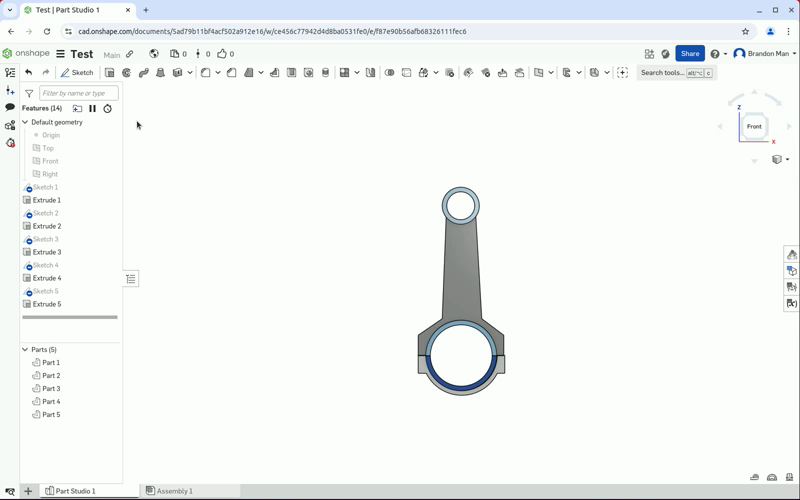
key(shift+h)
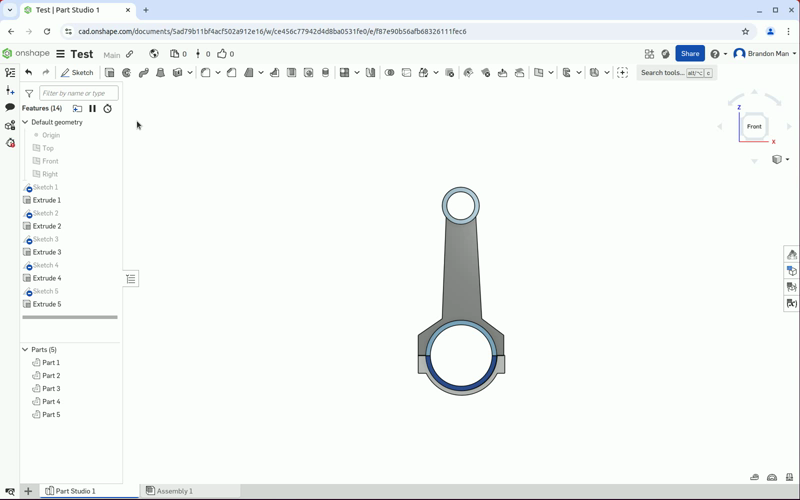
key(shift+h)
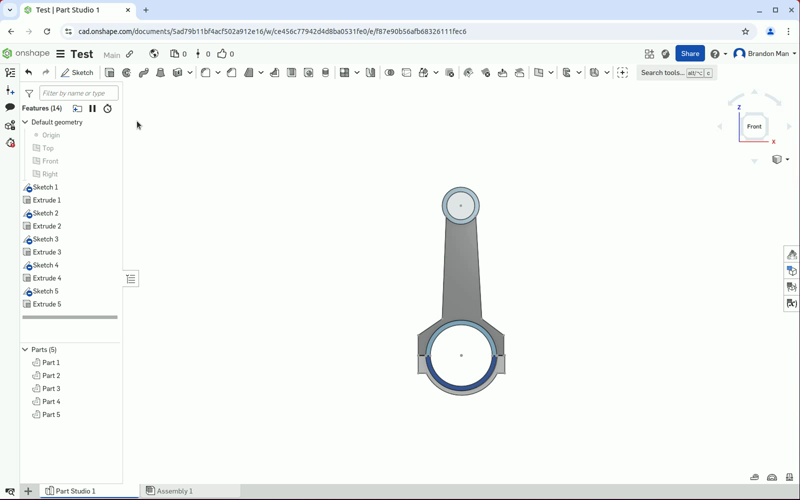
key(shift+7)
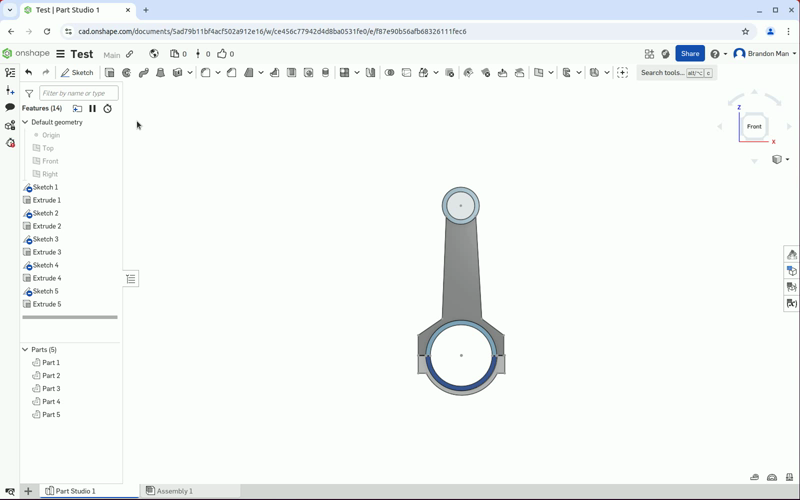
key(left, 2)
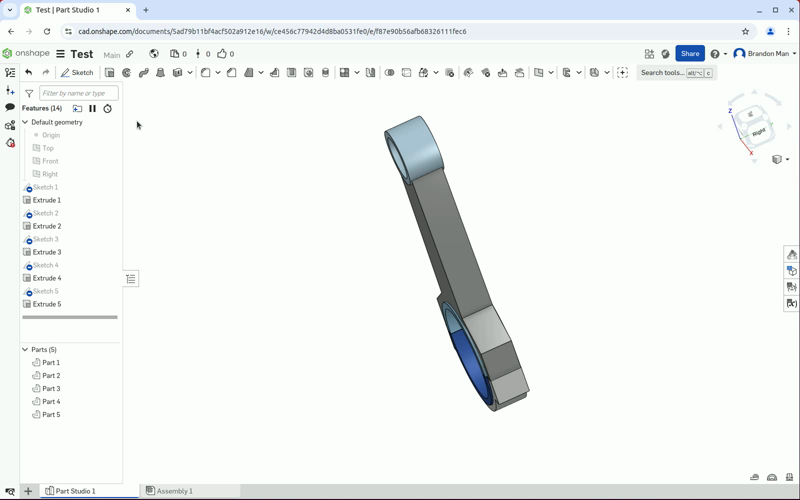
key(down, 2)
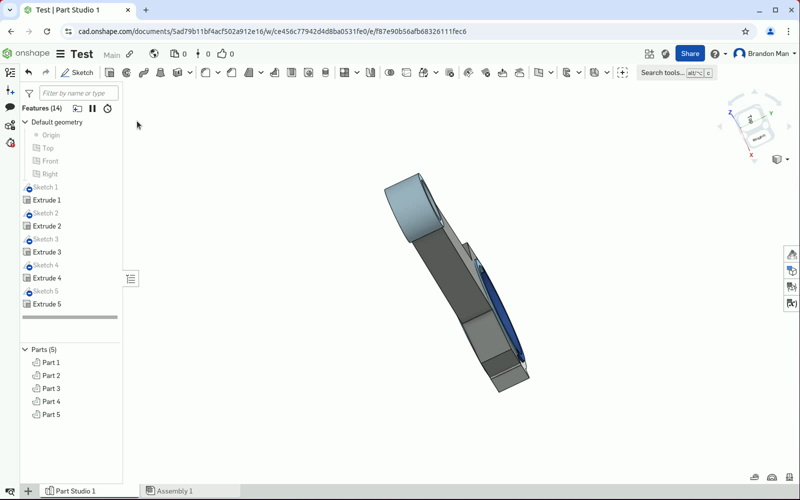
key(up, 2)
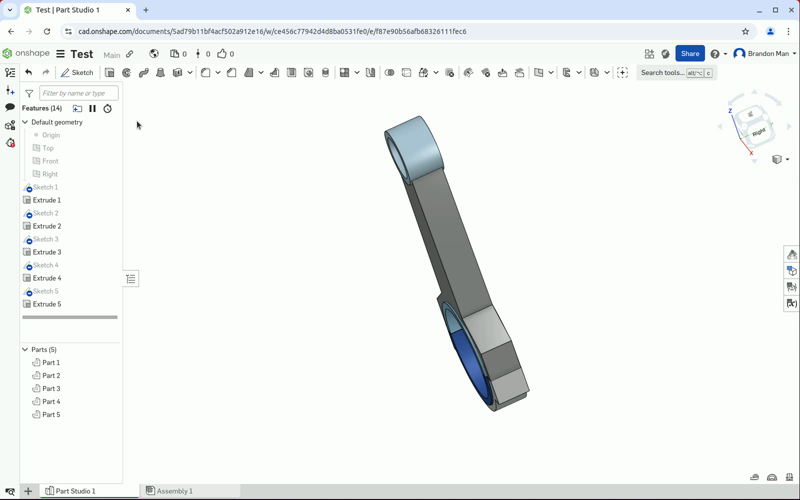
key(right, 2)
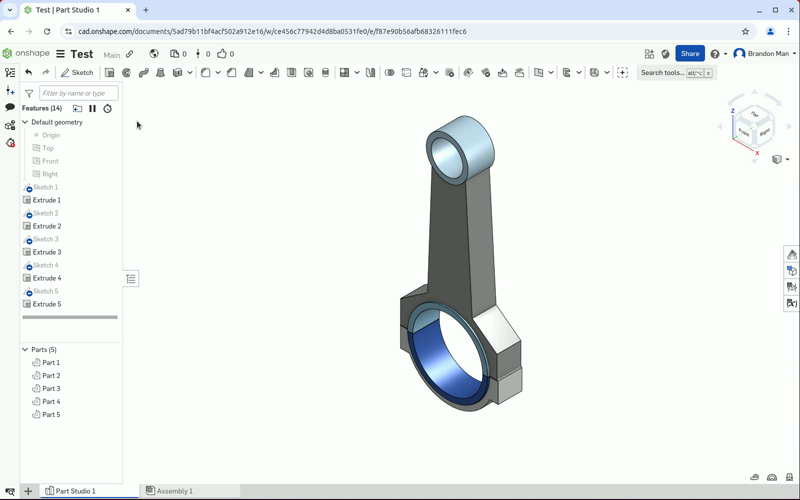
mouse_move(73, 189)
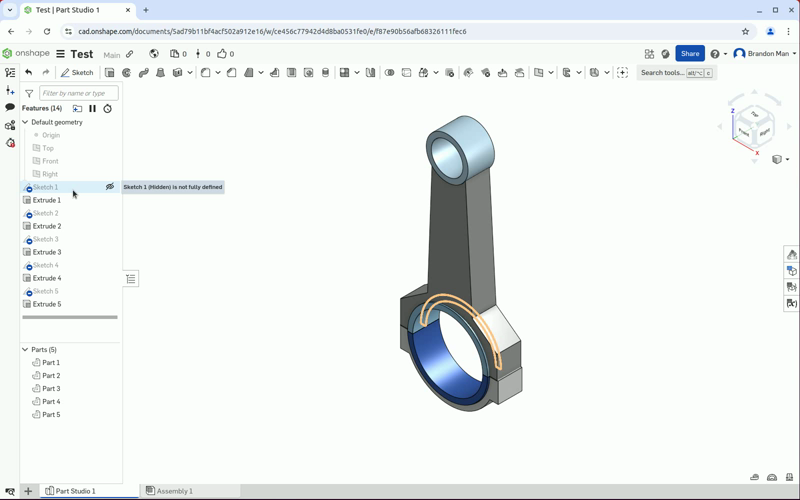
click(73, 189)